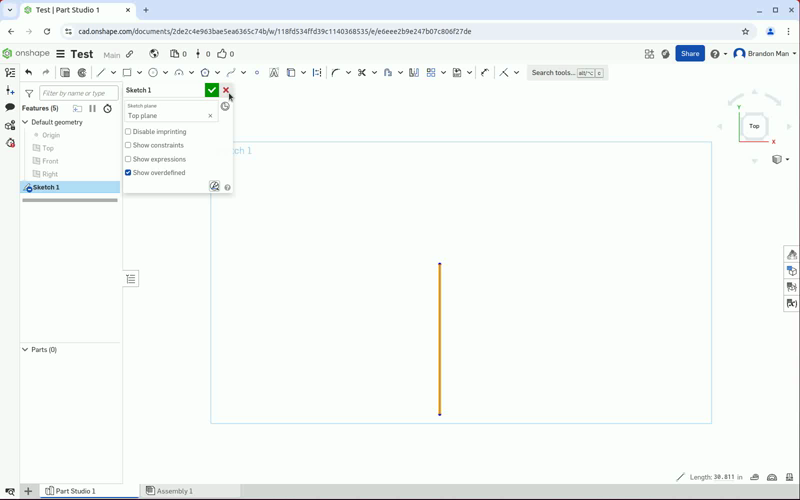
key(shift+h)
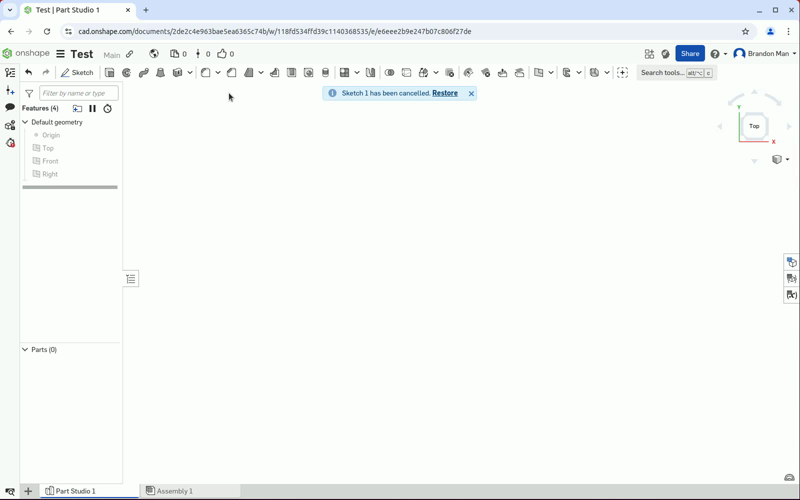
mouse_move(73, 352)
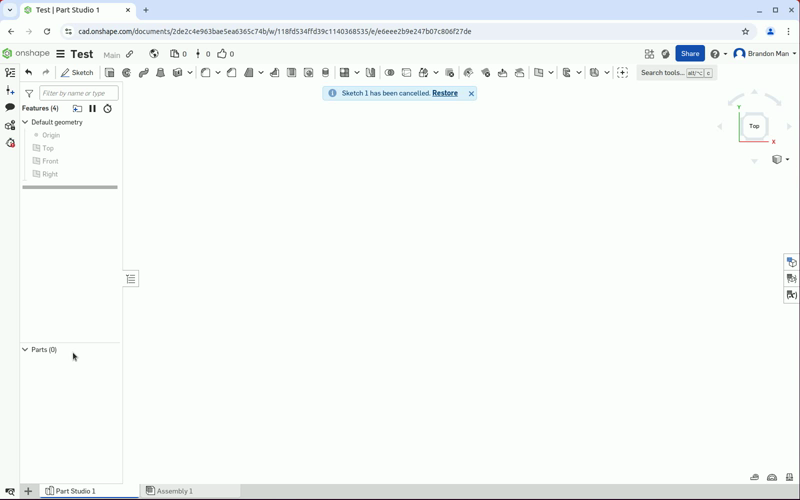
key(y)
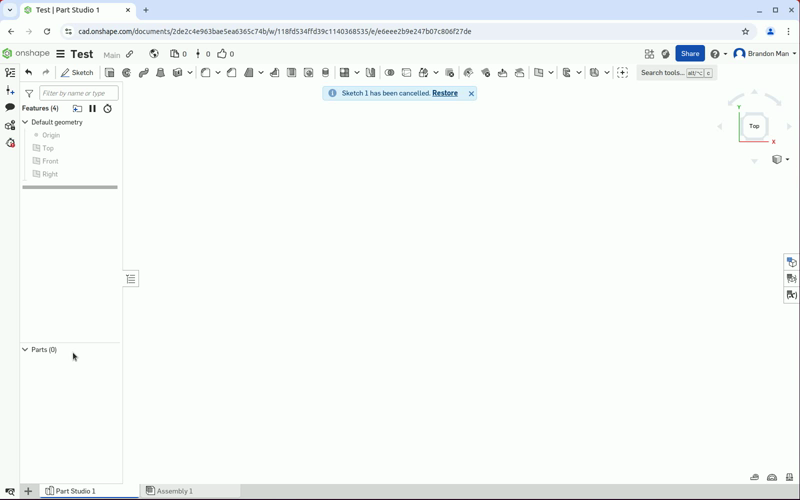
key(shift+p)
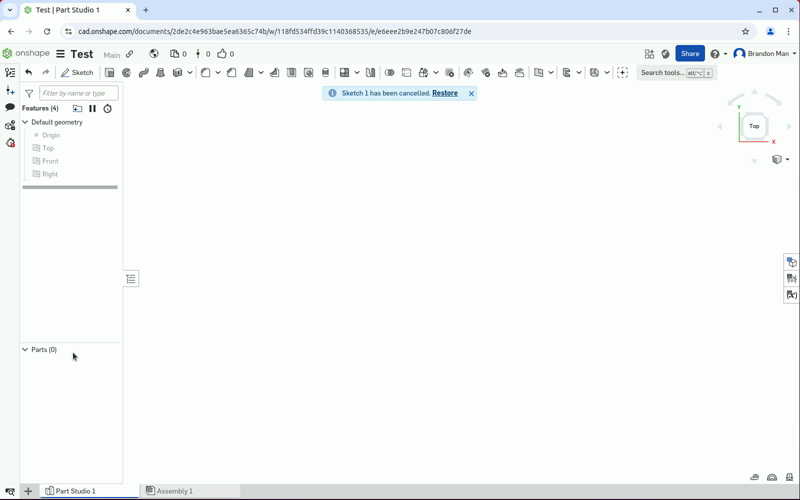
key(space)
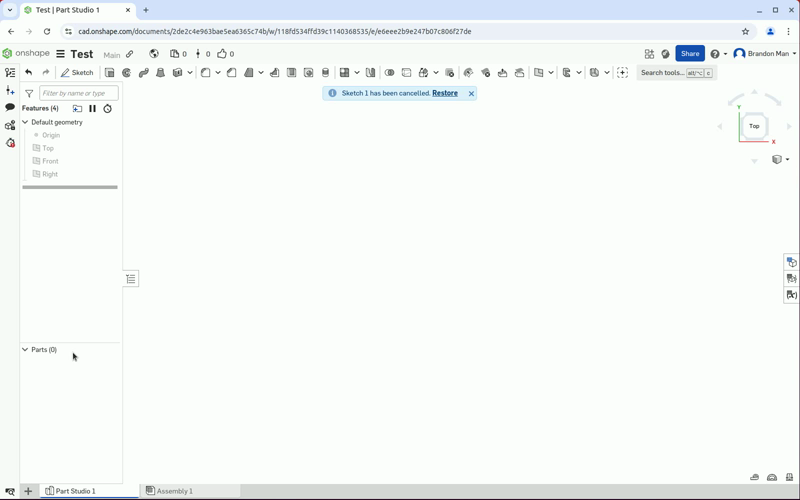
key_down(shift)
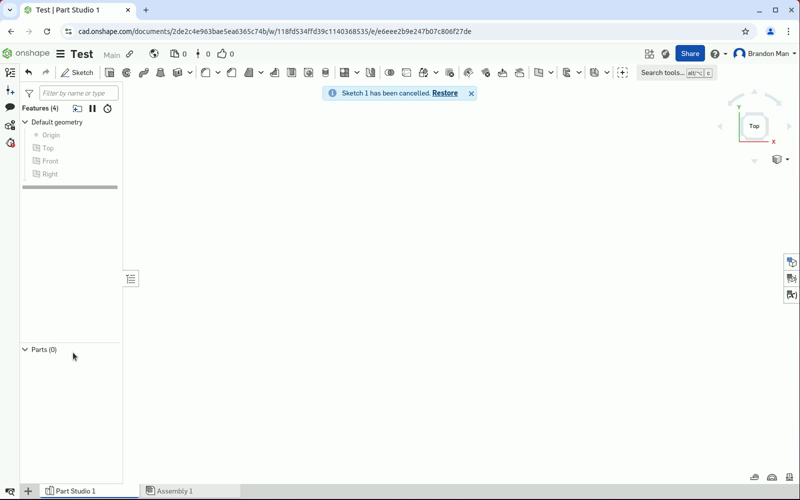
key(up)
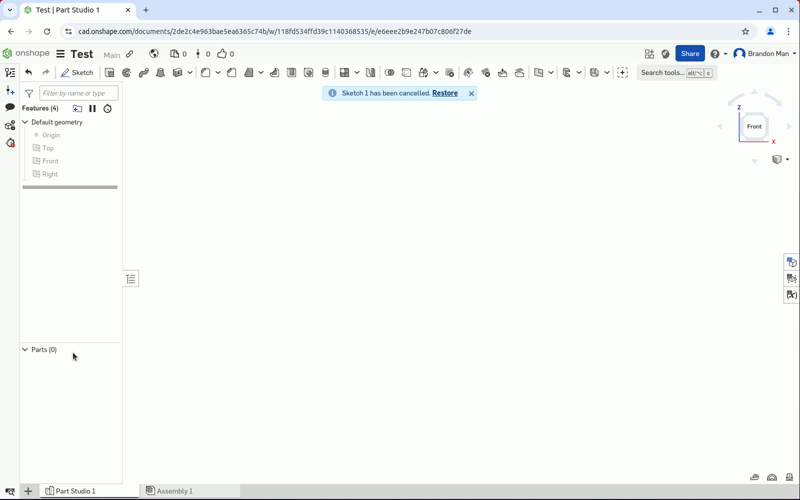
key_up(shift)
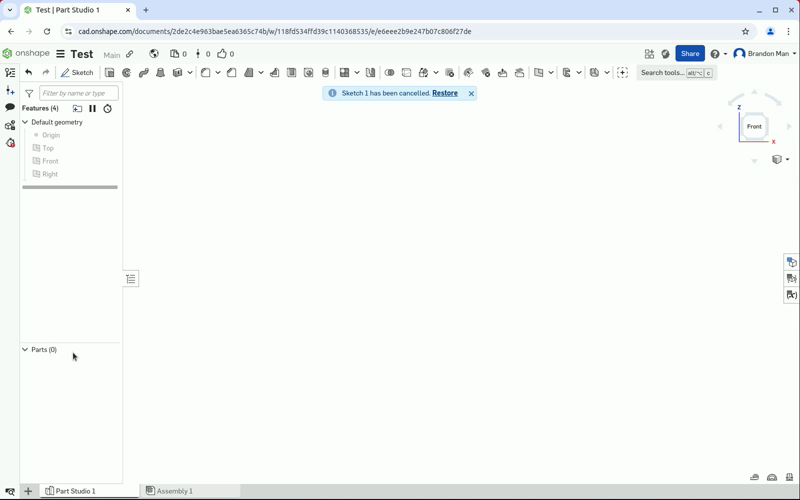
mouse_move(73, 352)
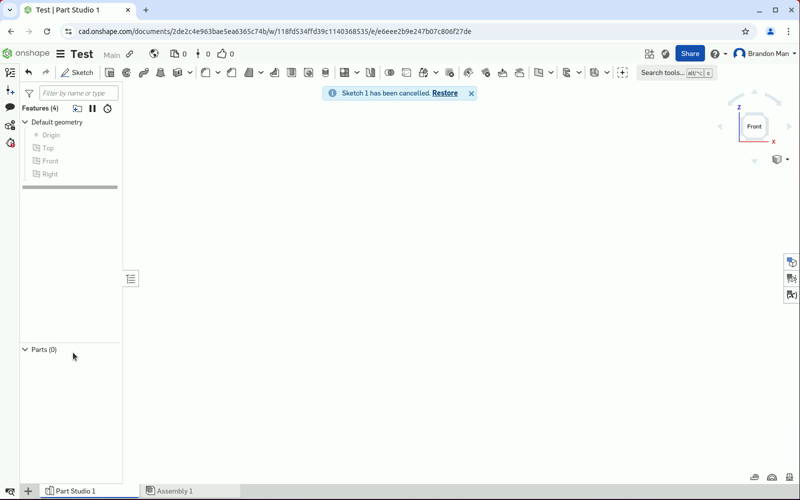
key(shift+y)
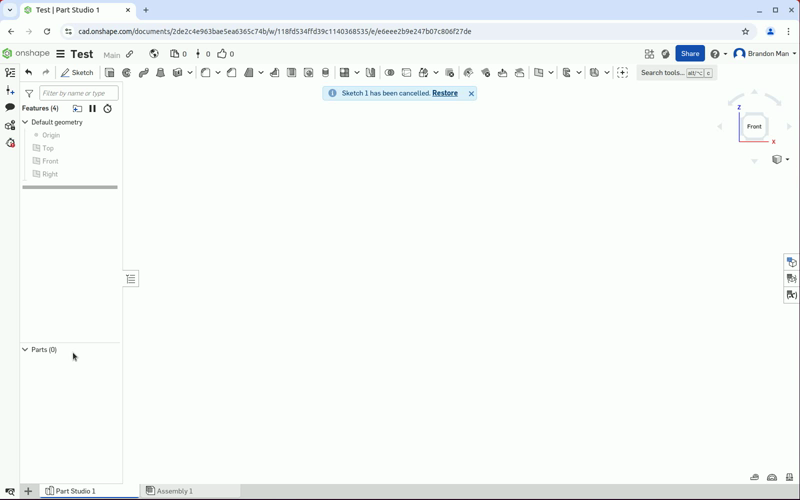
key(shift+s)
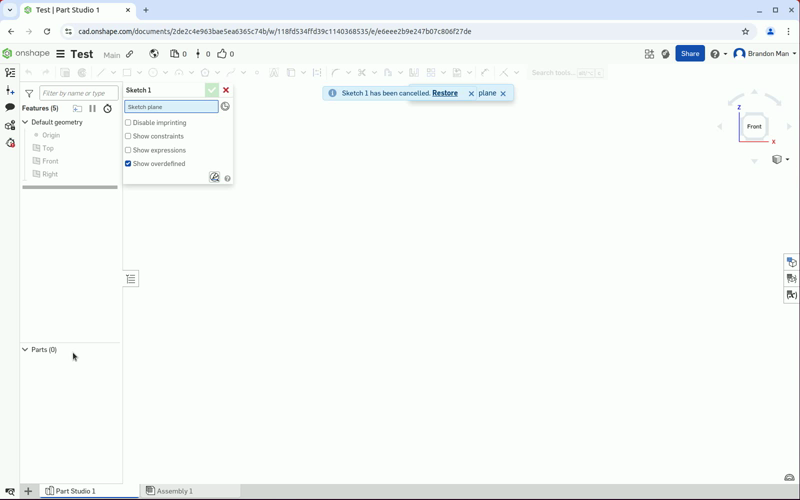
mouse_move(73, 163)
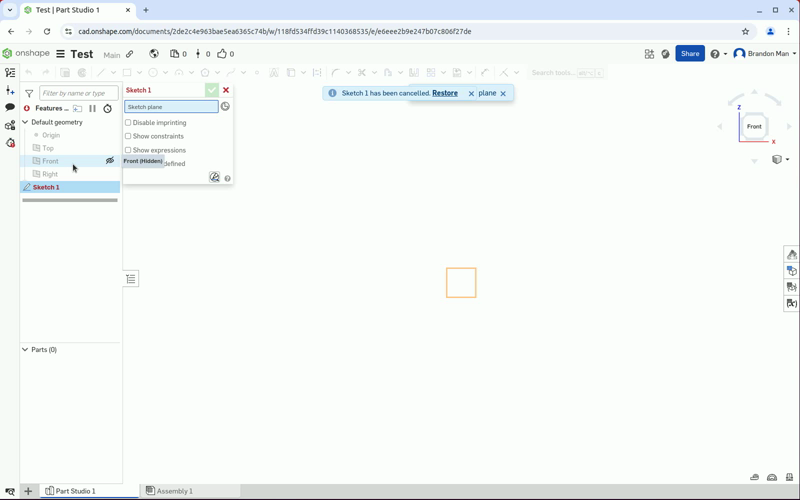
click(73, 163)
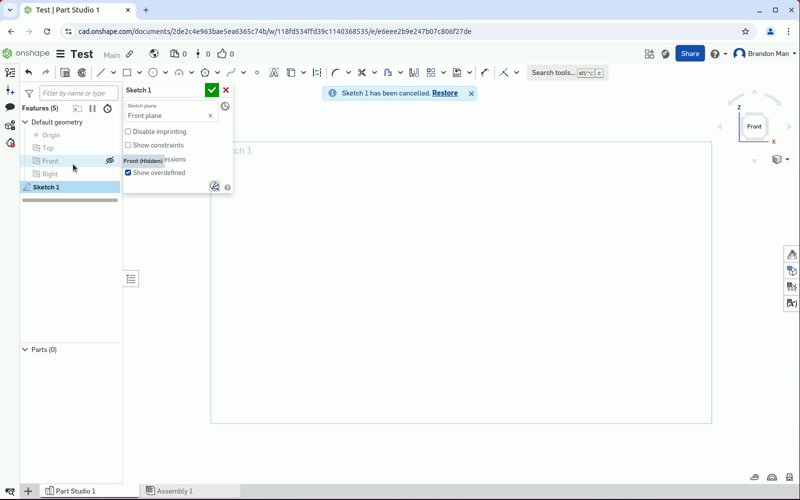
mouse_move(73, 352)
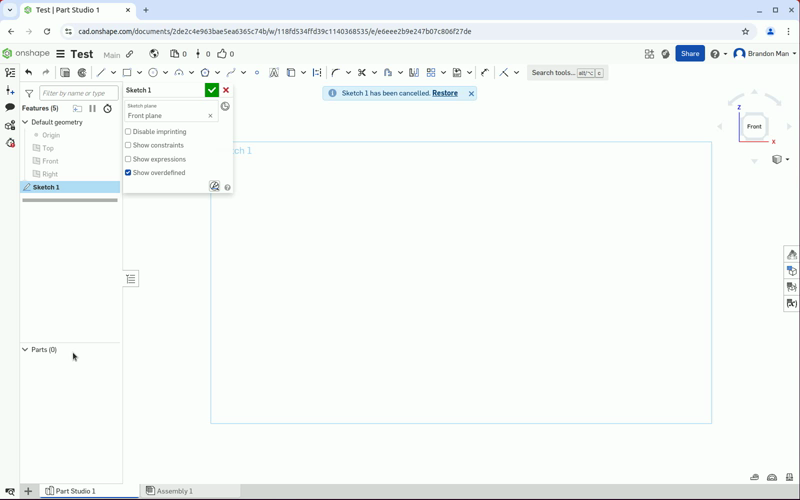
key(y)
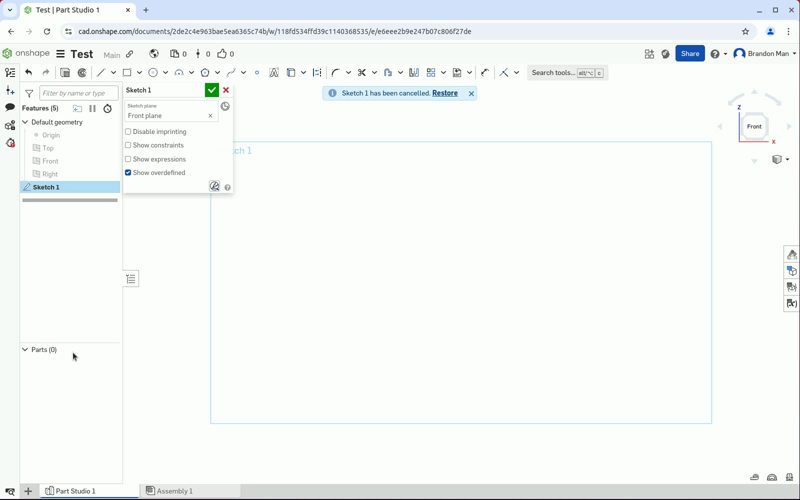
key(l)
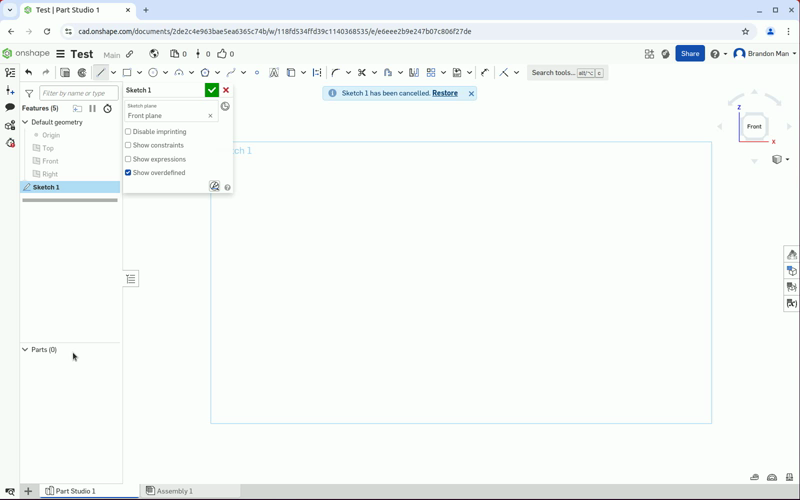
key_down(shift)
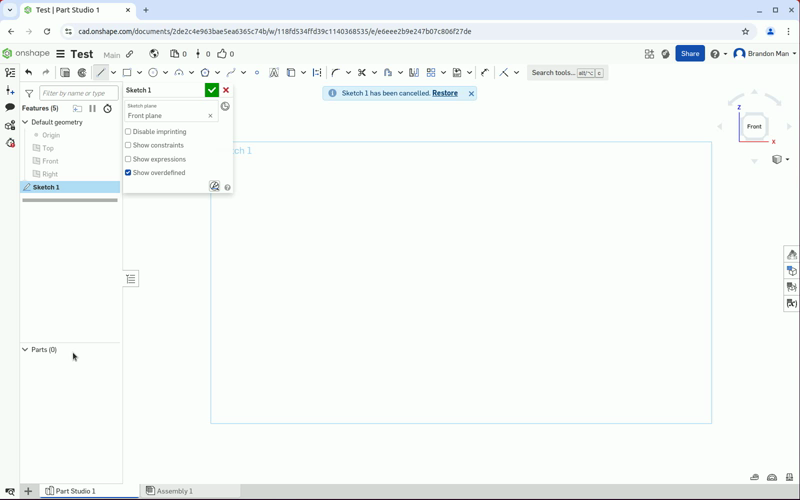
mouse_move(348, 282)
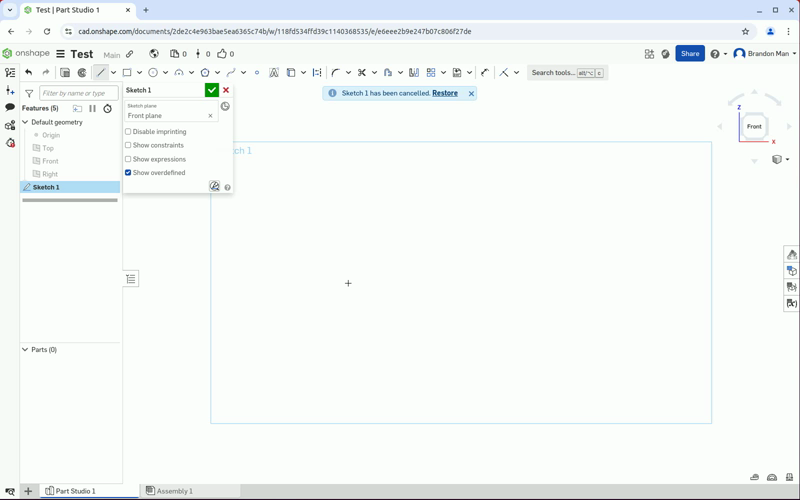
click(348, 282)
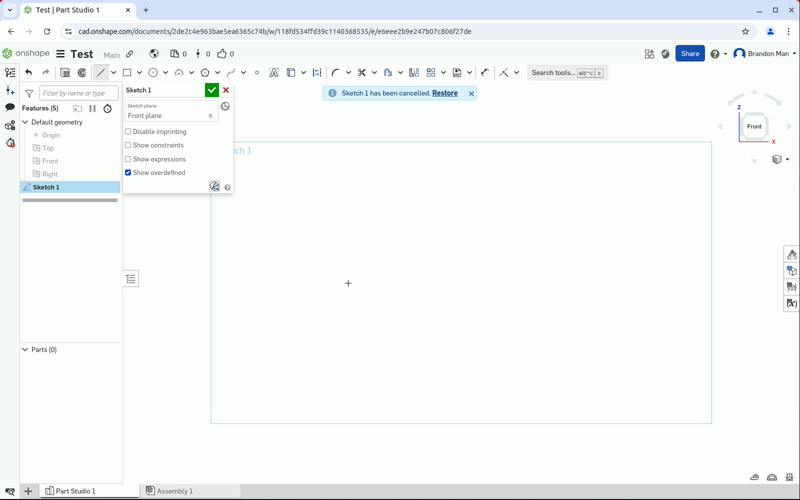
key_up(shift)
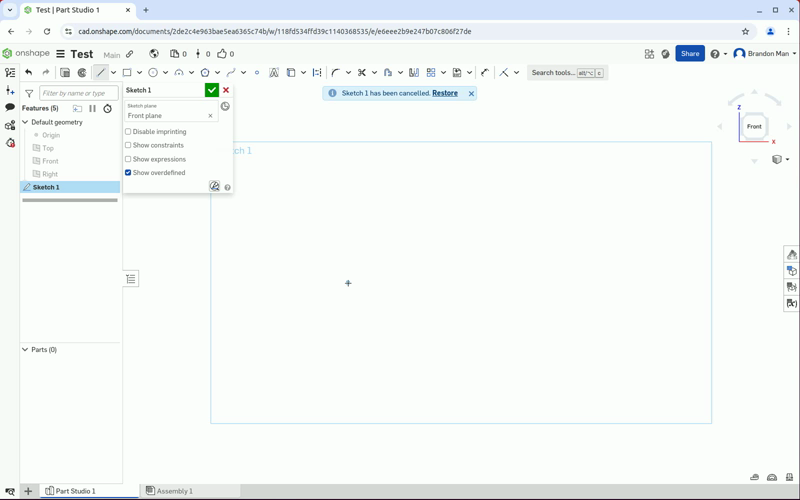
key_down(shift)
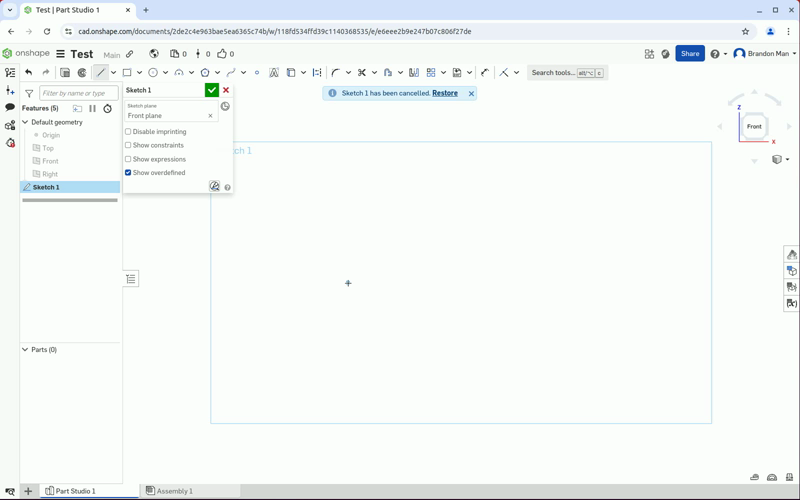
mouse_move(378, 282)
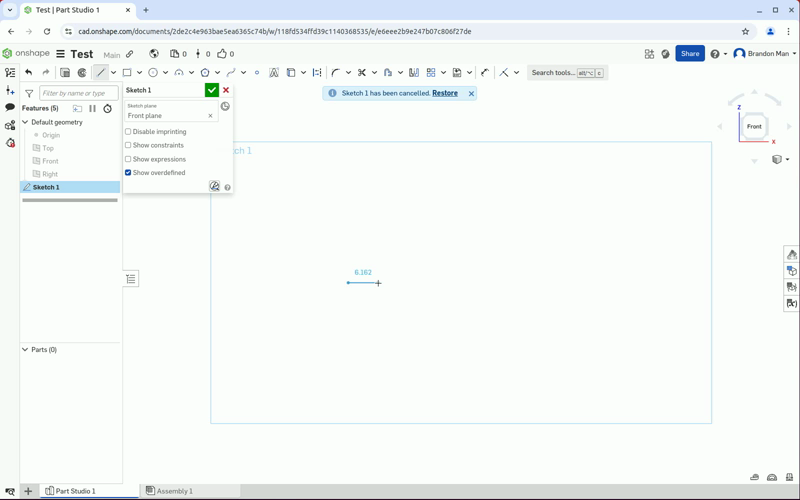
mouse_move(362, 282)
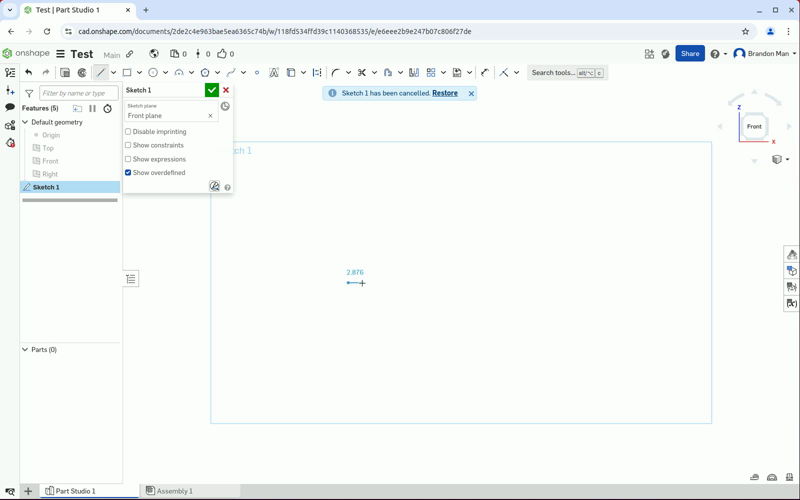
click(362, 282)
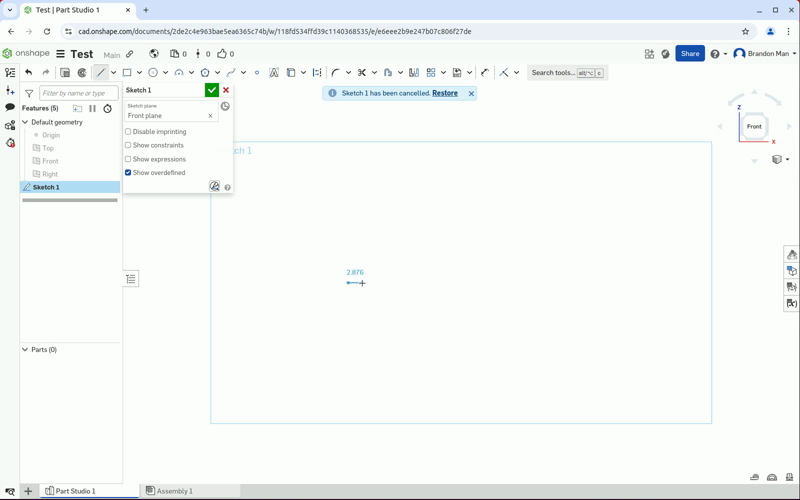
key_up(shift)
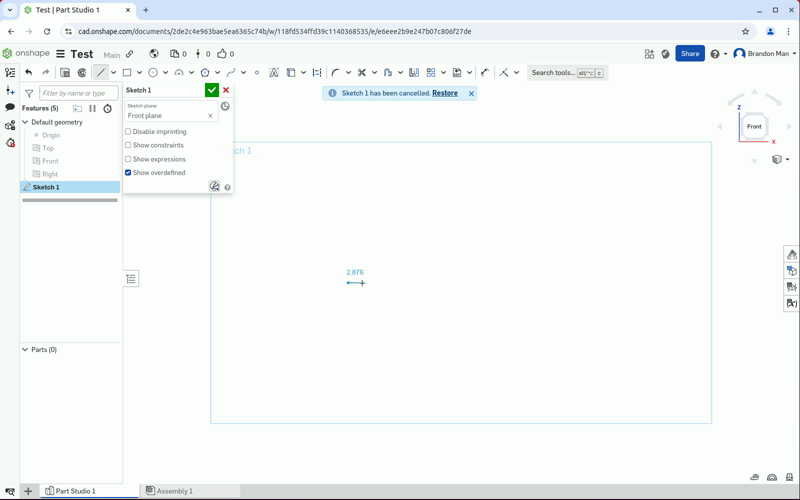
key_down(shift)
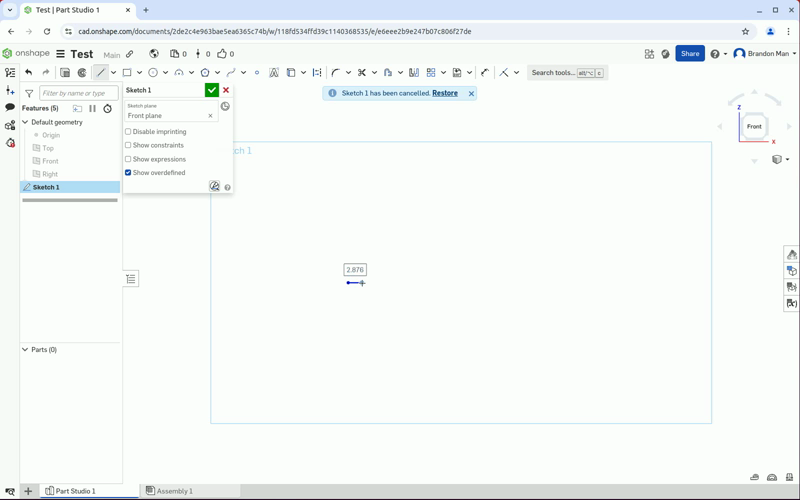
mouse_move(392, 282)
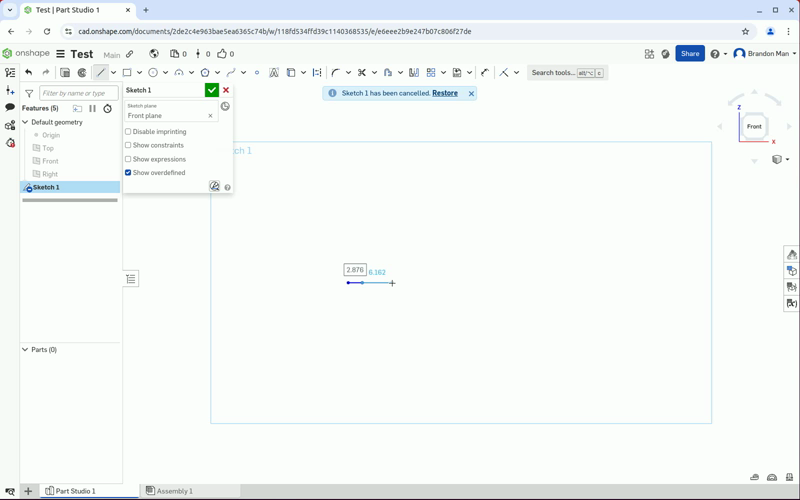
mouse_move(362, 235)
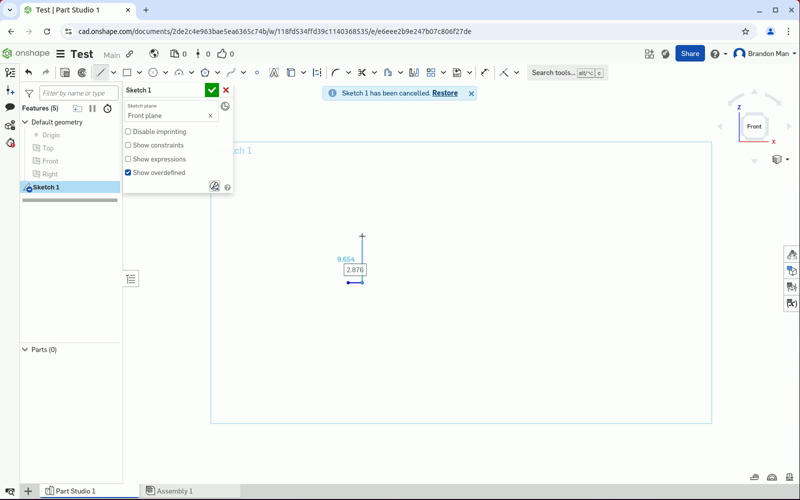
click(362, 235)
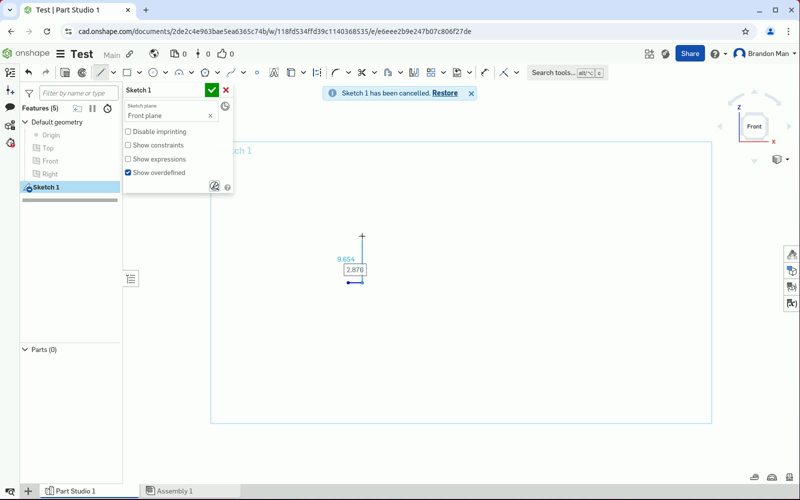
key_up(shift)
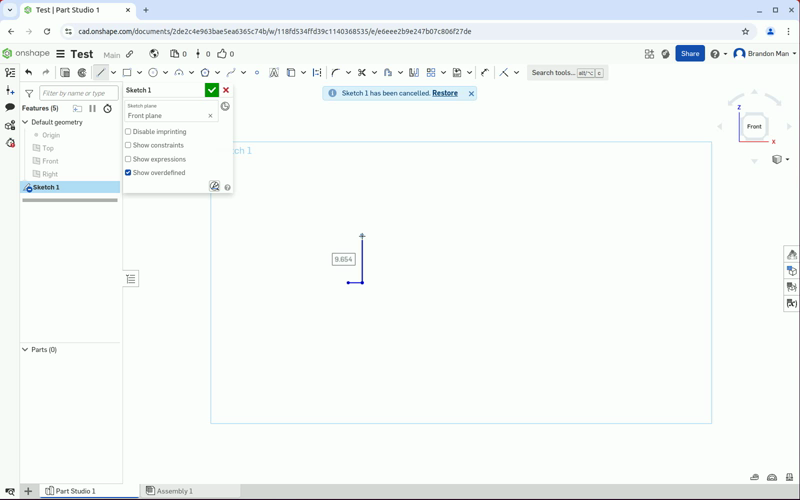
key_down(shift)
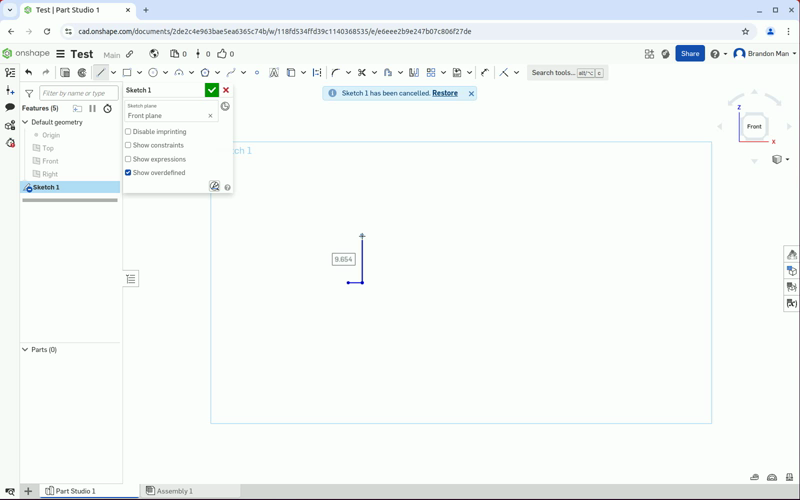
mouse_move(460, 235)
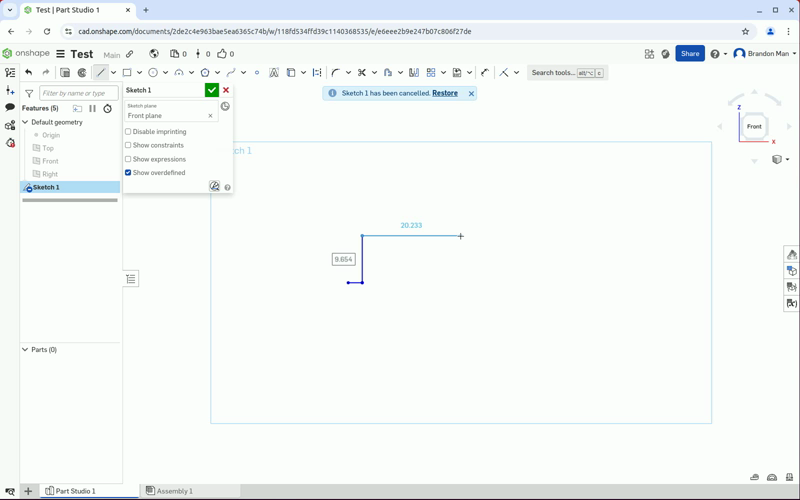
click(460, 235)
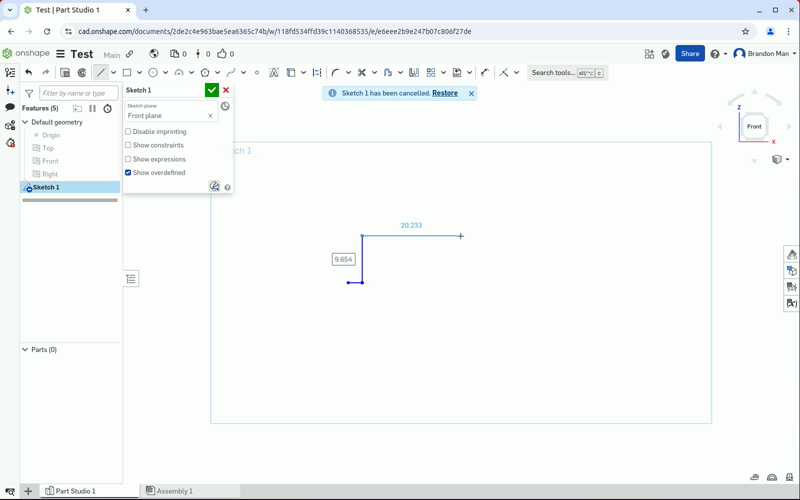
key_up(shift)
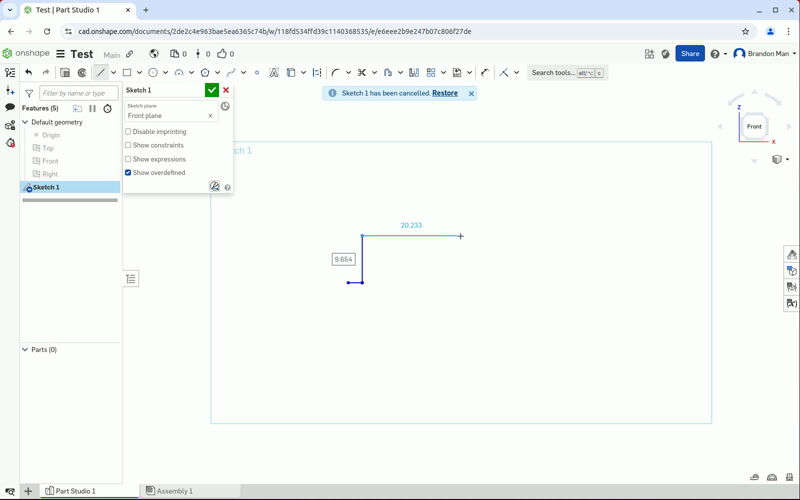
key_down(shift)
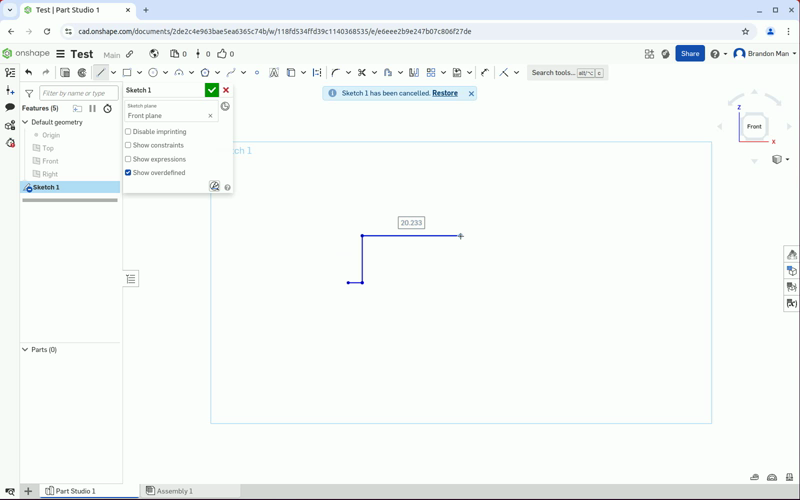
mouse_move(490, 235)
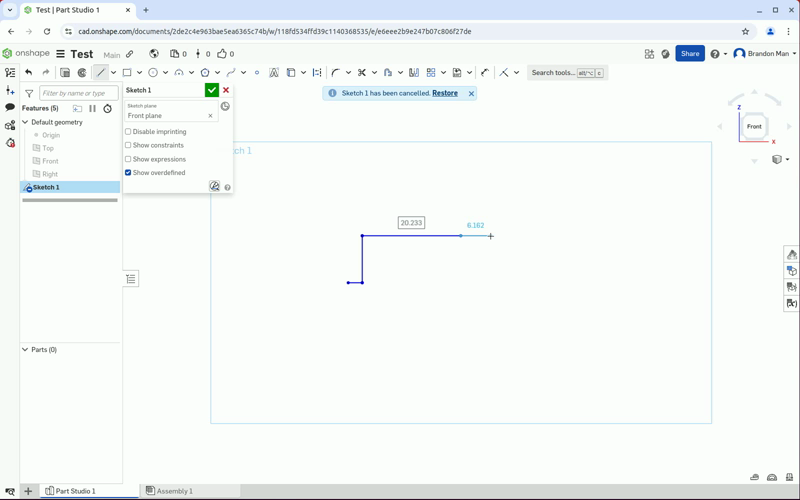
mouse_move(460, 226)
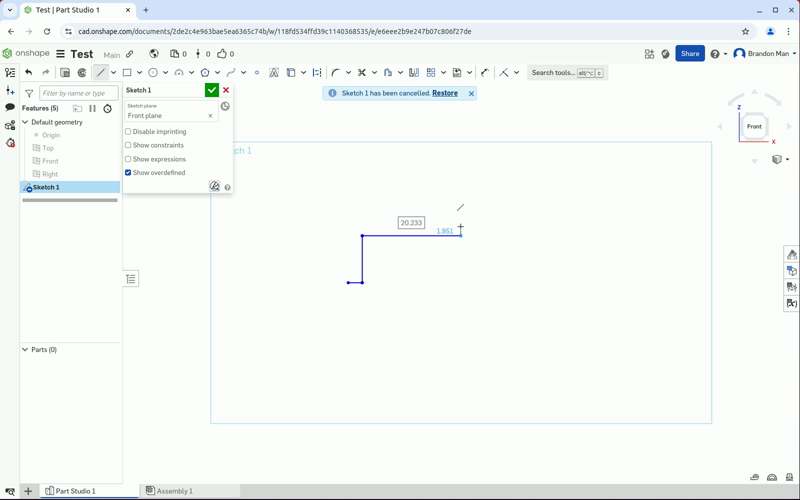
click(460, 226)
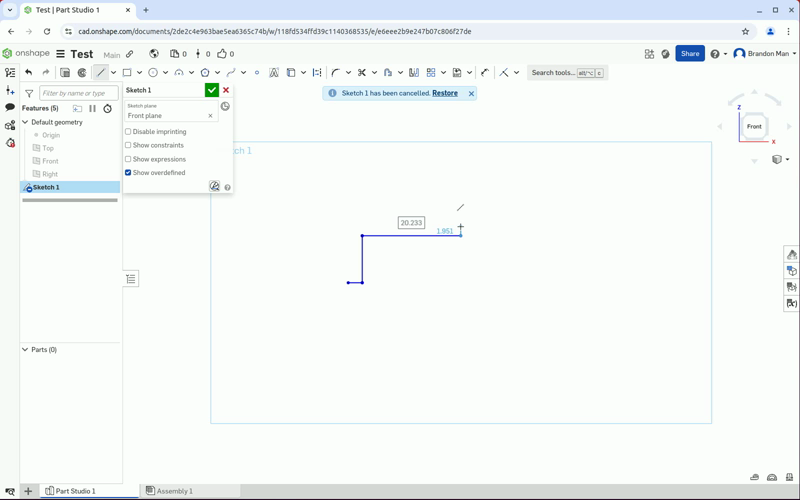
key_up(shift)
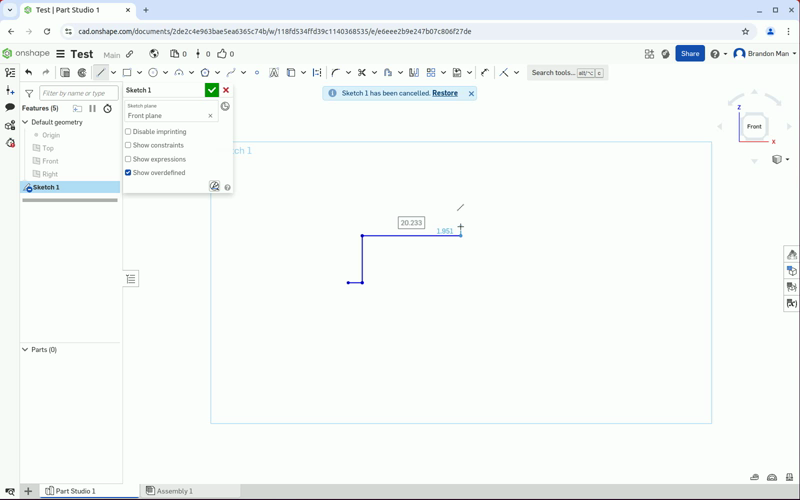
key_down(shift)
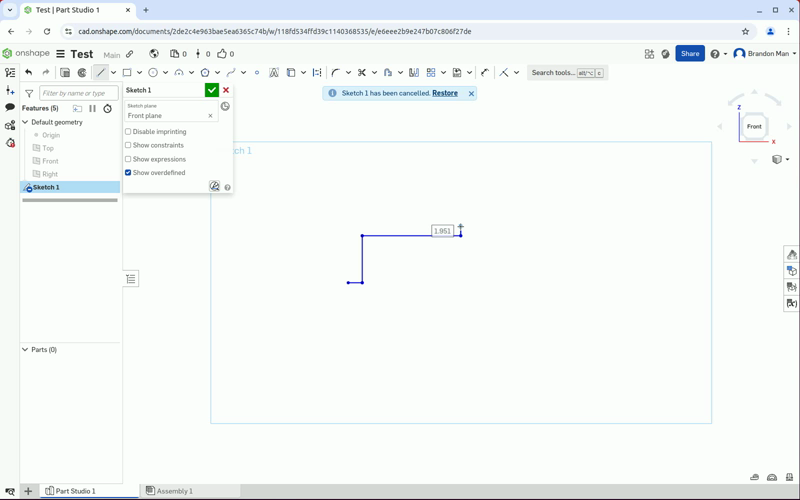
mouse_move(348, 226)
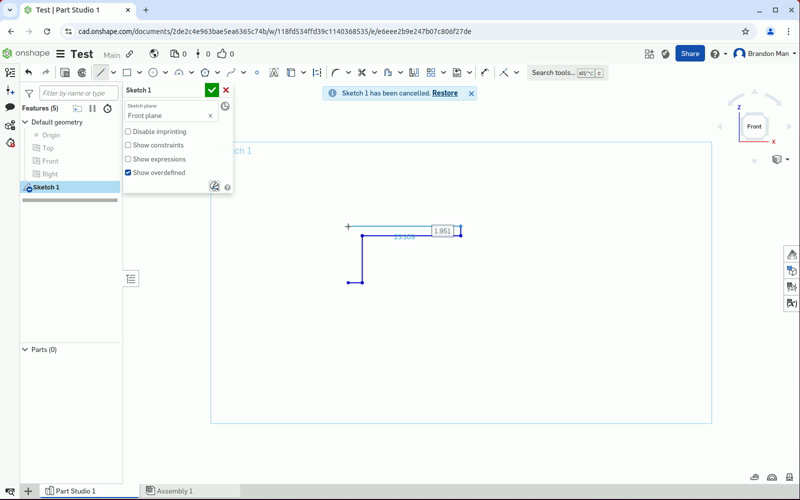
click(348, 226)
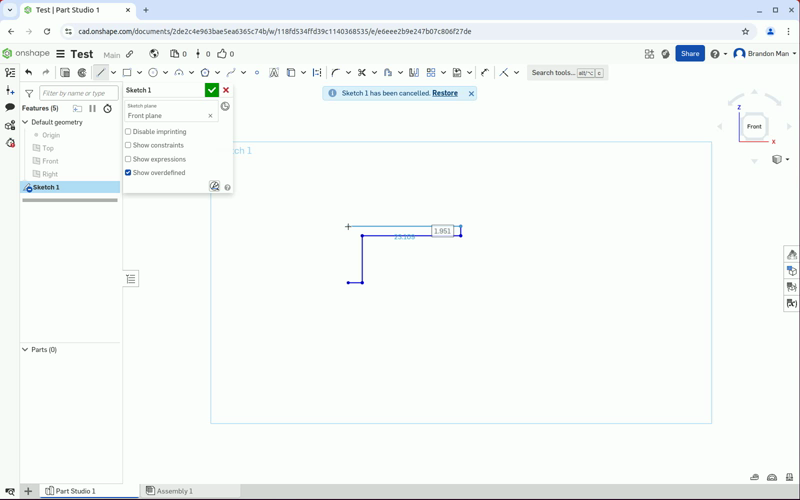
key_up(shift)
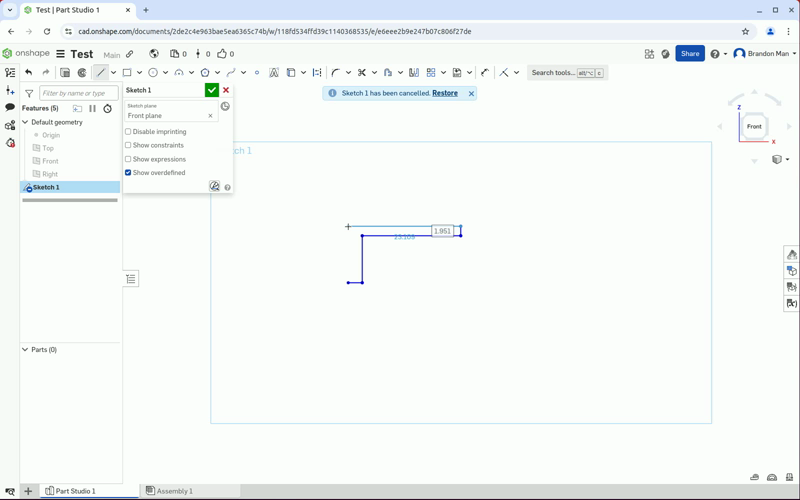
mouse_move(378, 226)
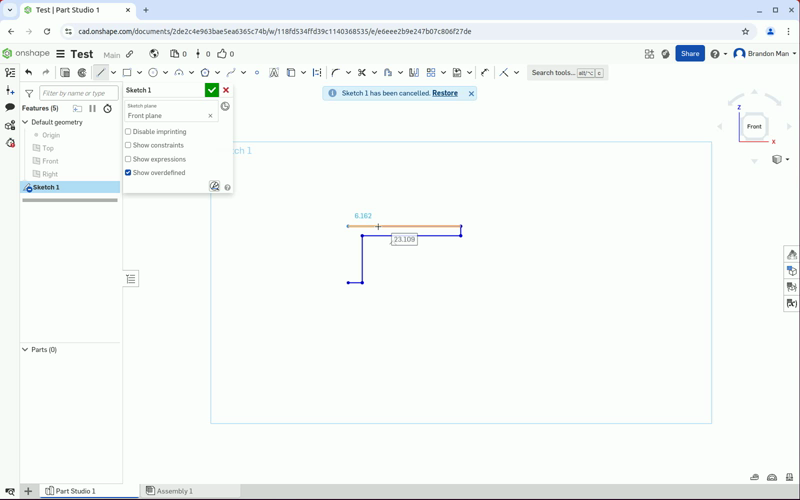
key_down(shift)
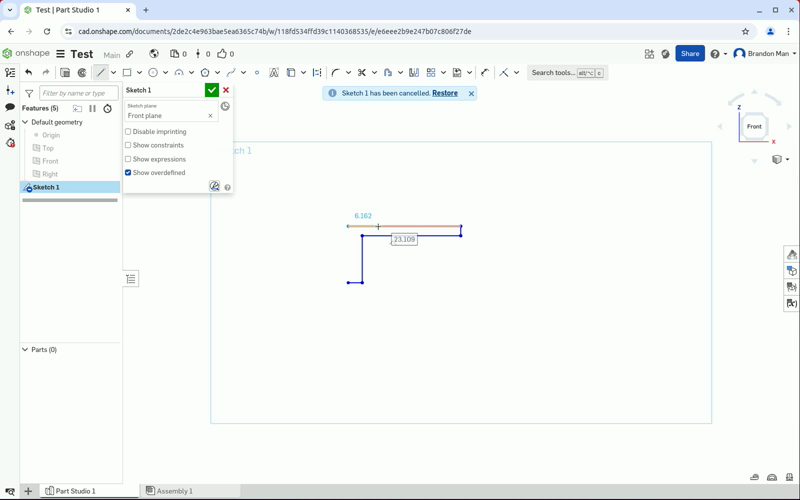
mouse_move(348, 282)
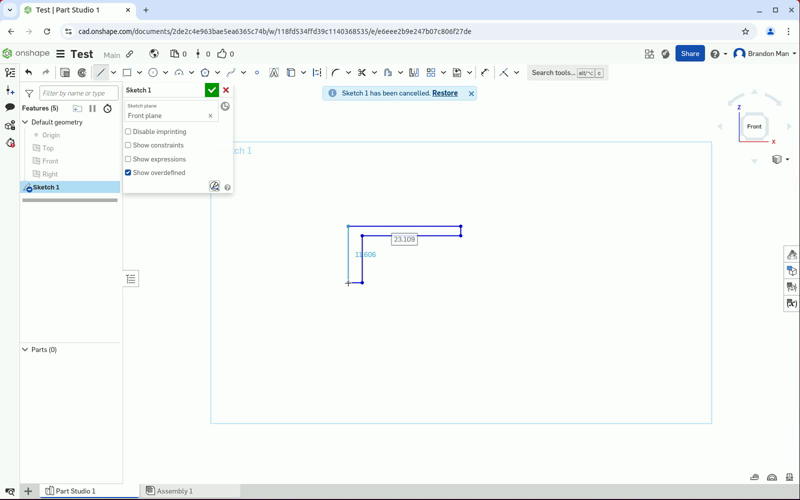
key_up(shift)
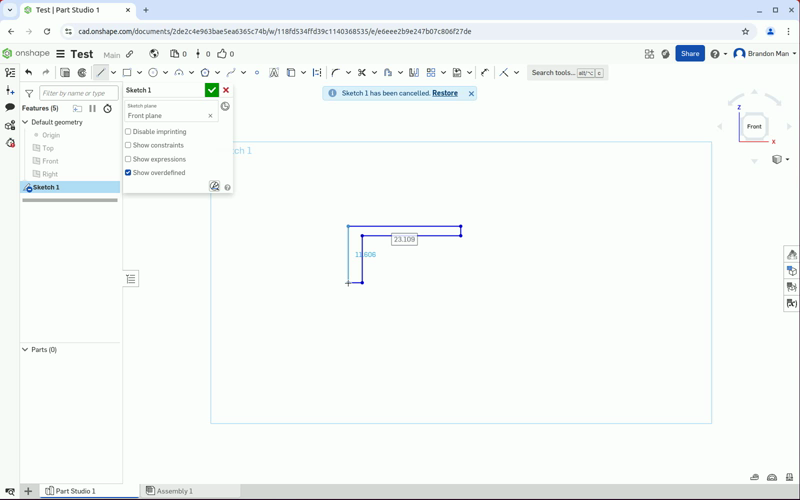
click(348, 282)
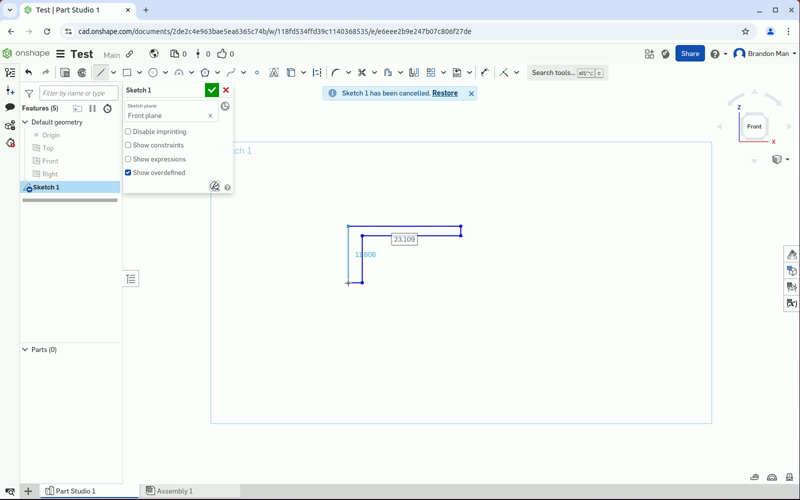
key(esc)
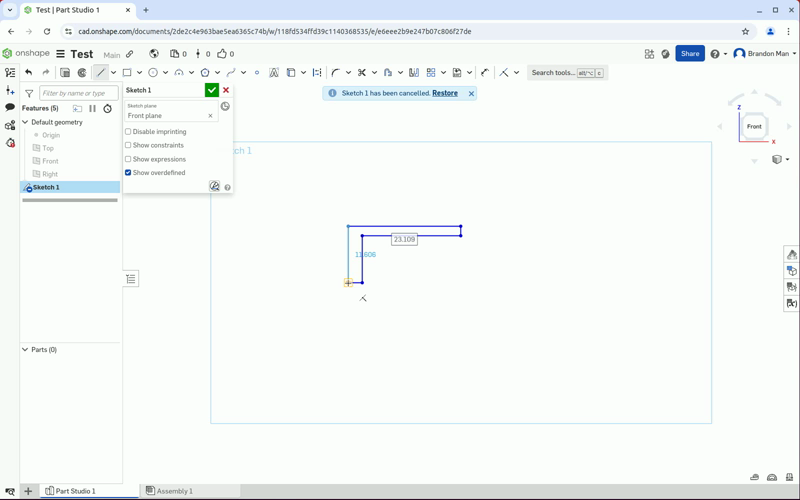
mouse_move(375, 232)
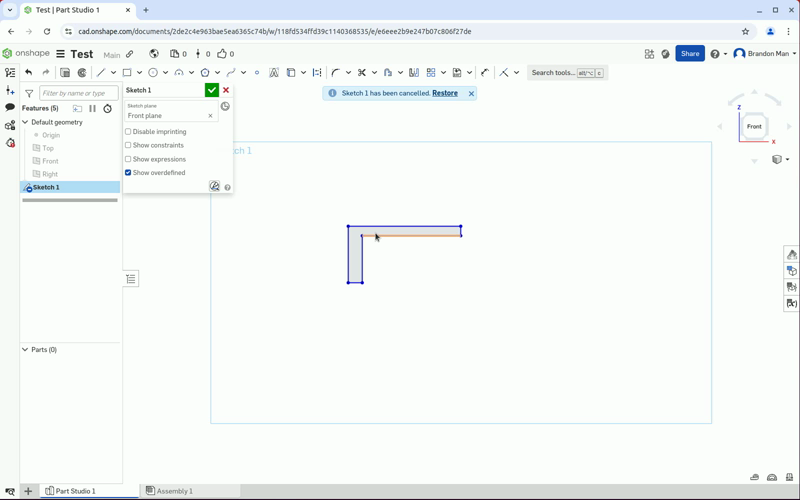
scroll(6)
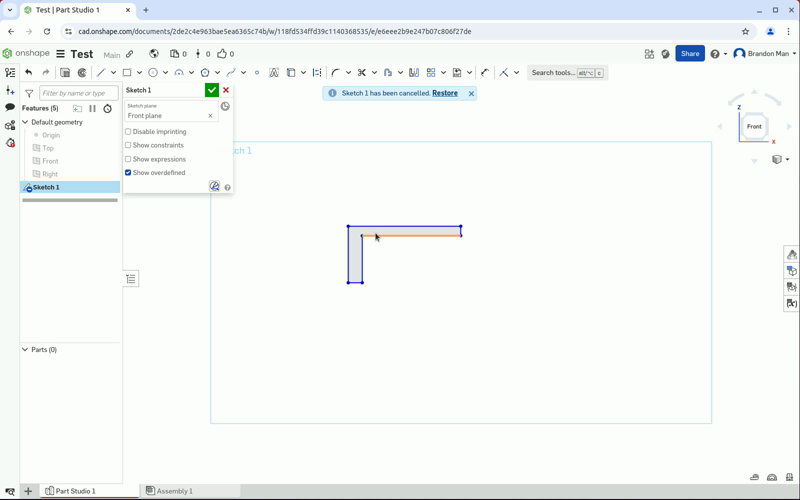
scroll(6)
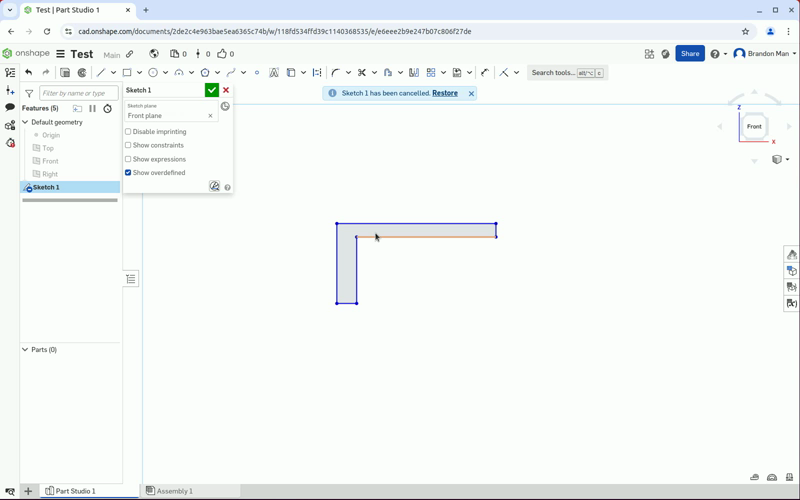
scroll(6)
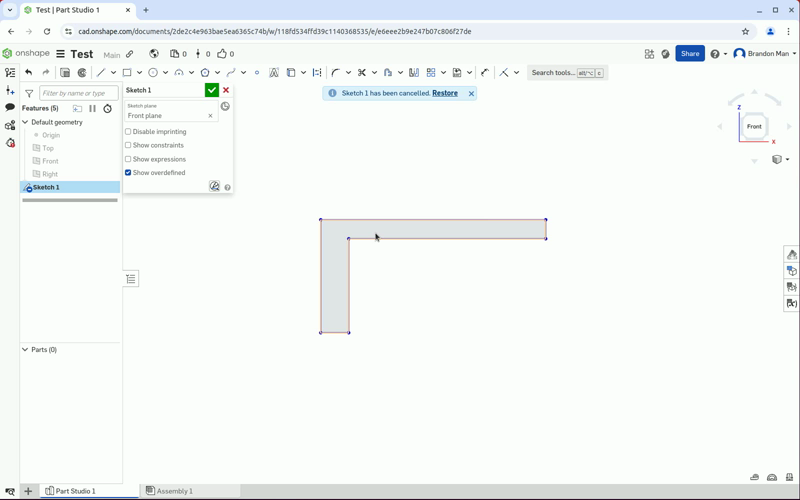
scroll(6)
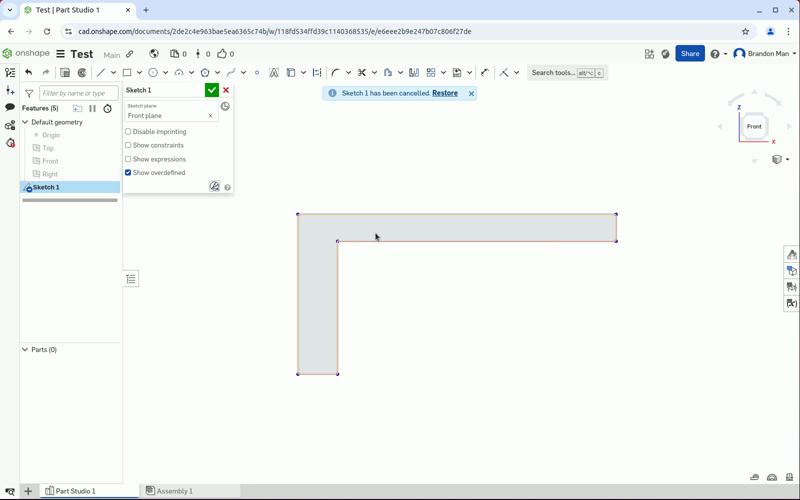
scroll(6)
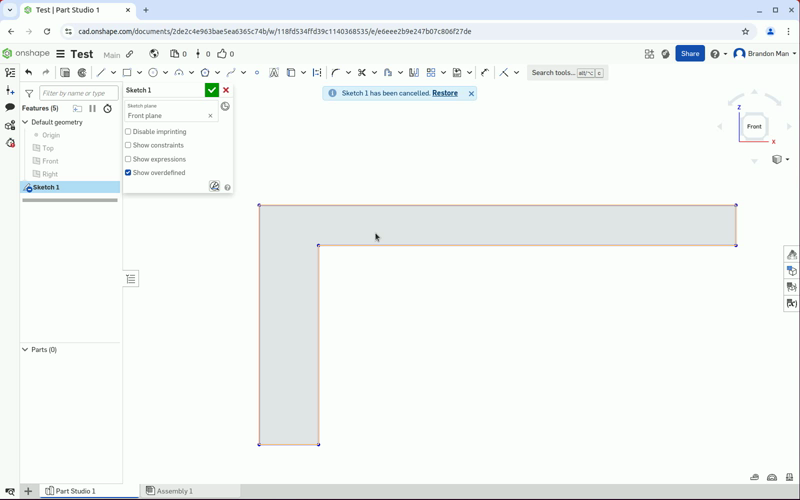
scroll(6)
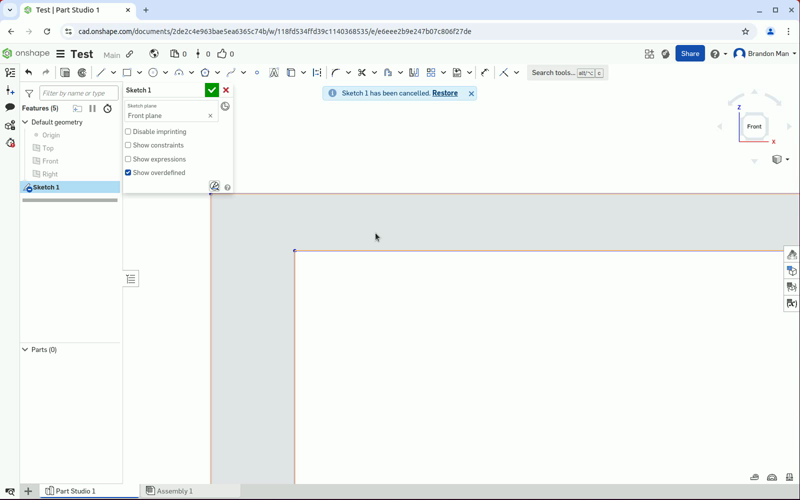
scroll(6)
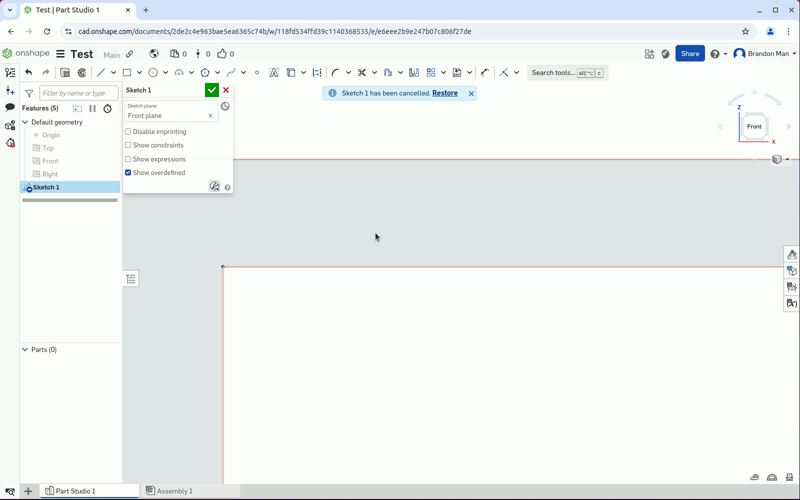
click(375, 232)
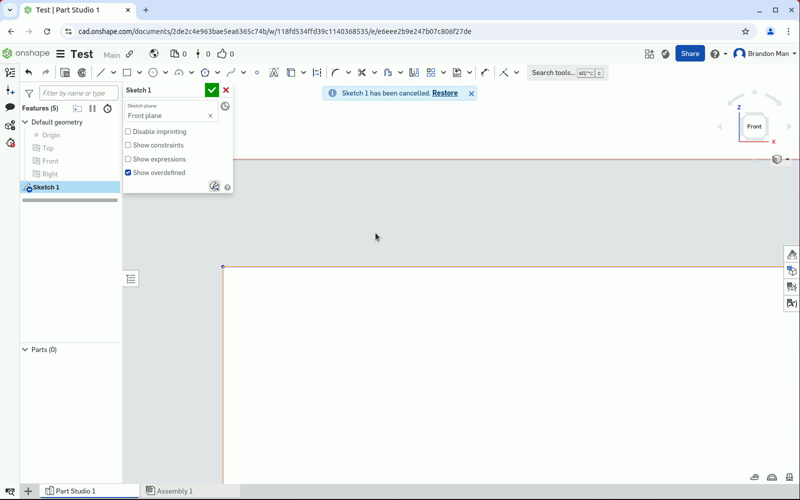
scroll(-6)
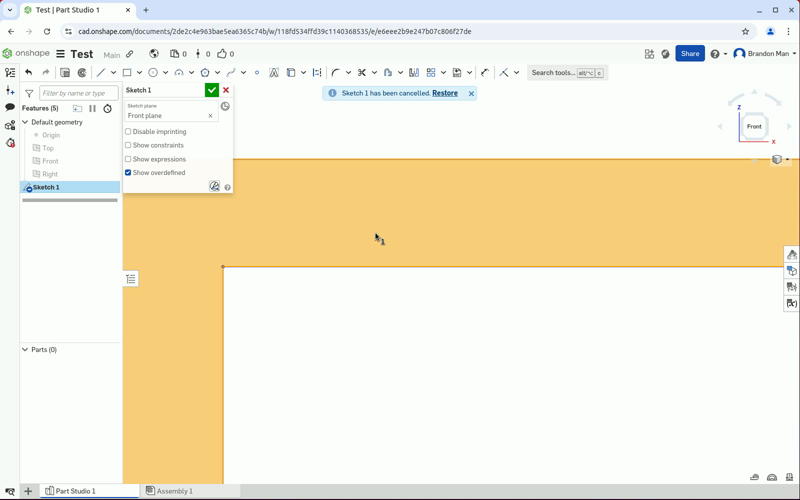
scroll(-6)
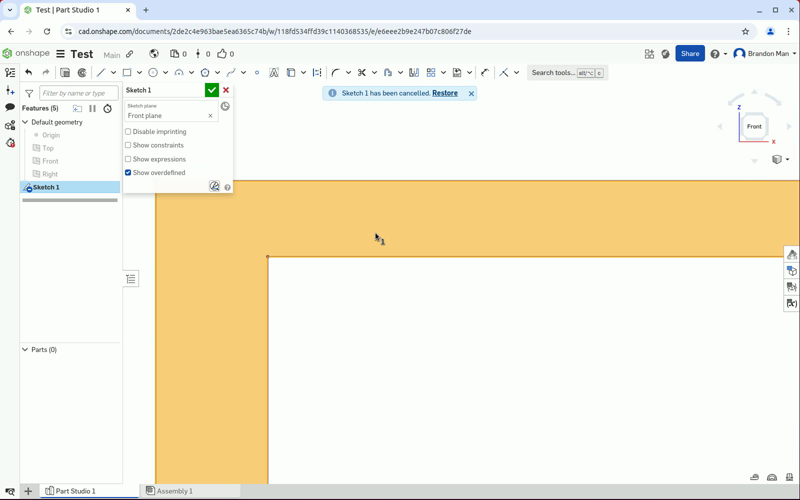
scroll(-6)
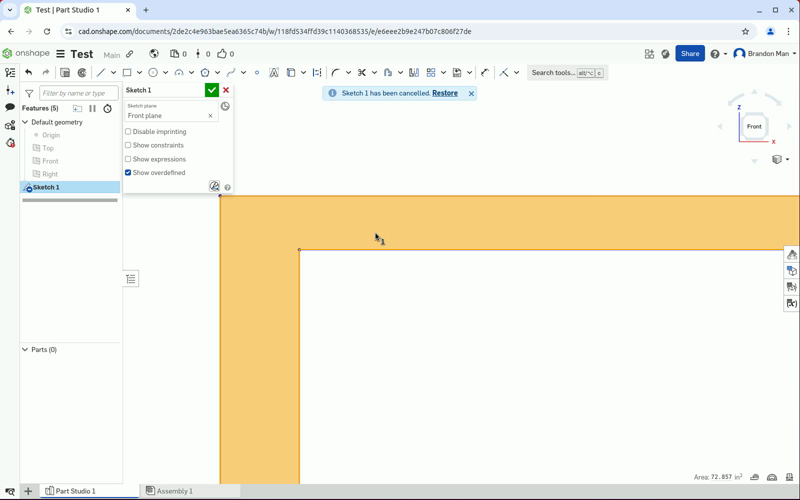
scroll(-6)
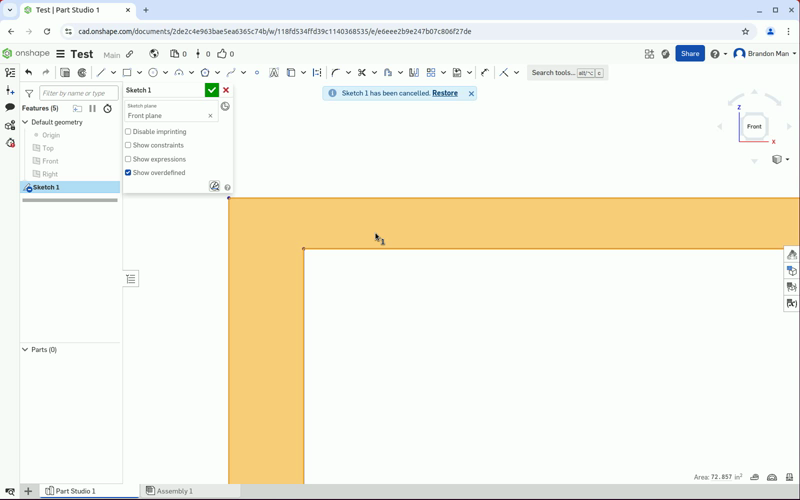
scroll(-6)
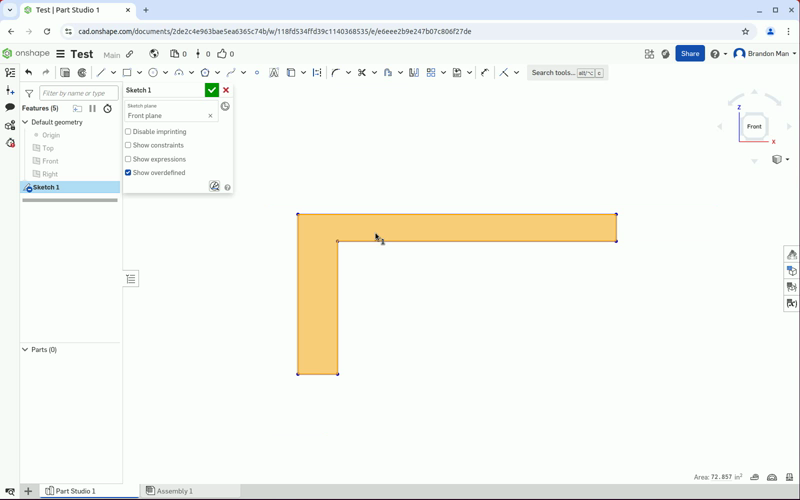
scroll(-6)
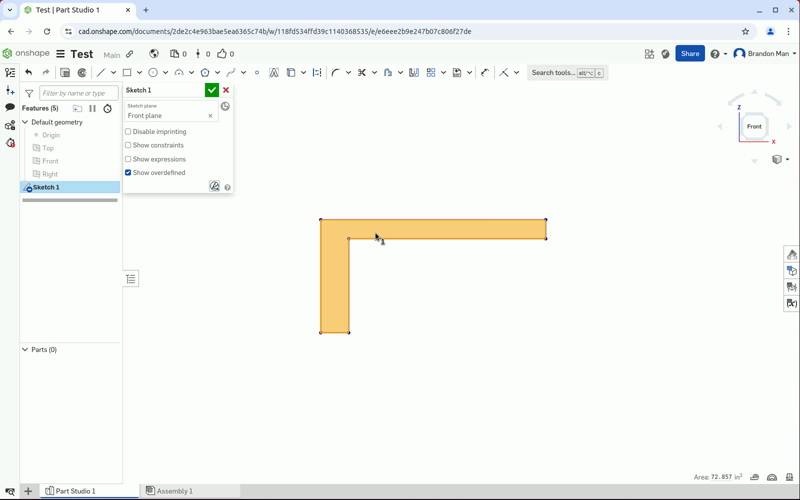
scroll(-6)
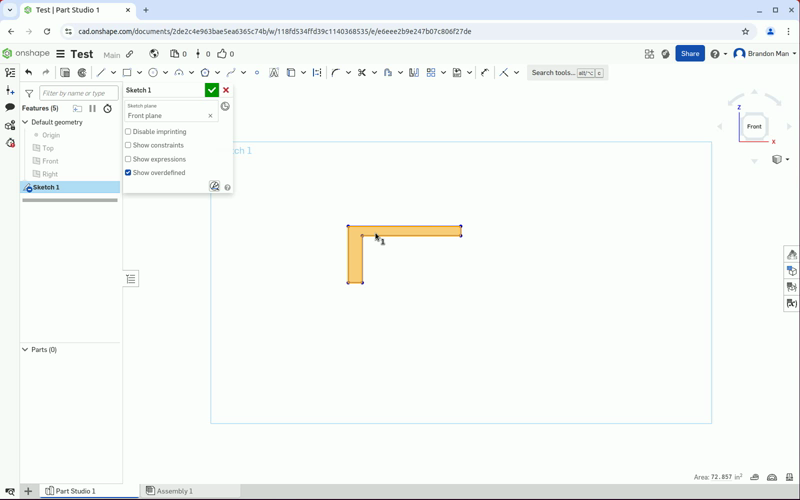
mouse_move(73, 352)
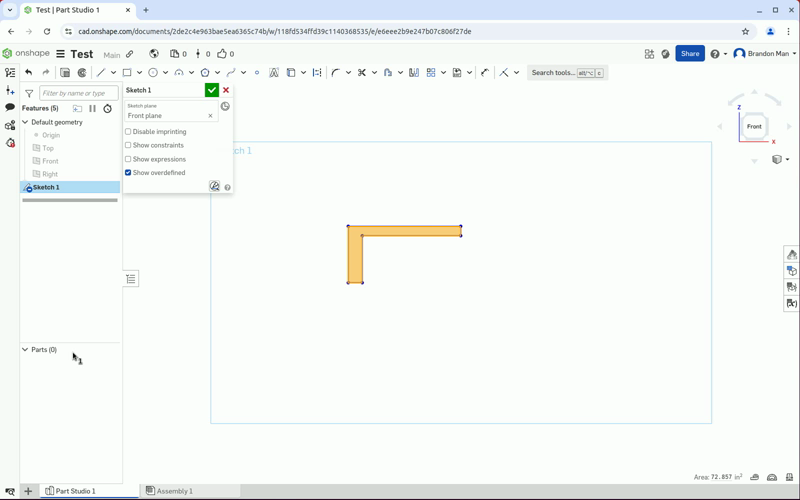
key(shift+y)
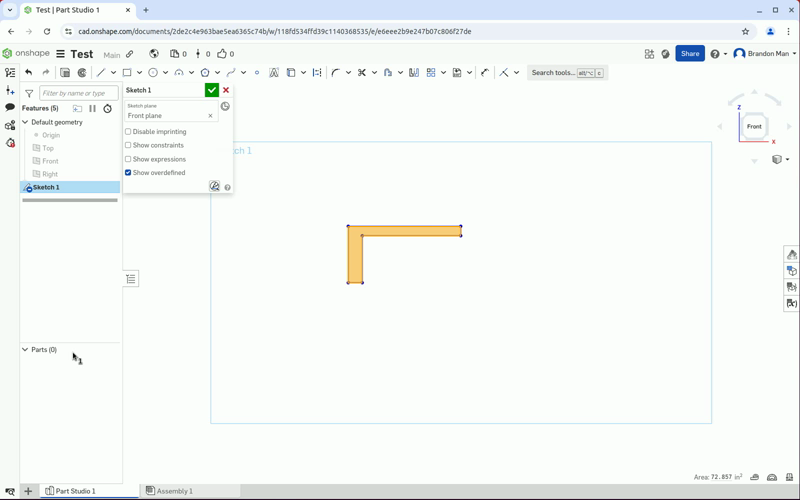
key(shift+e)
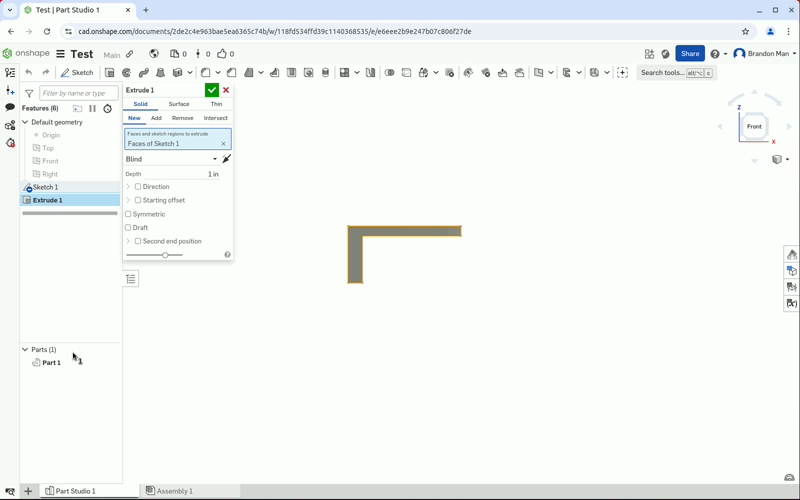
mouse_move(143, 106)
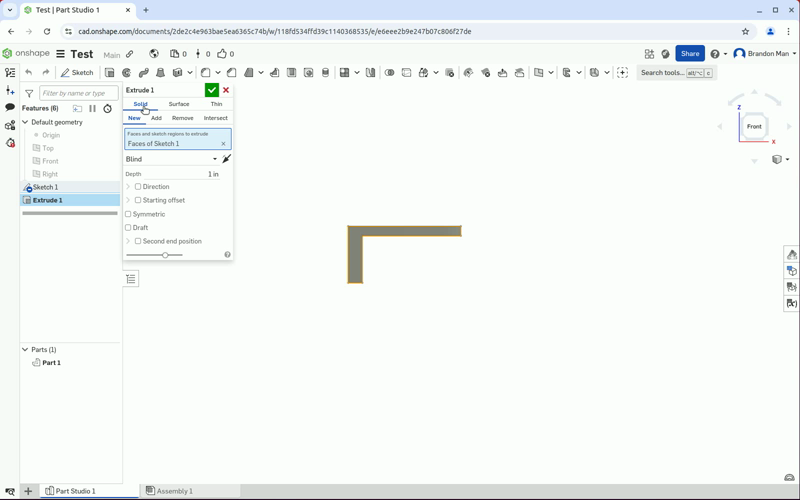
click(143, 106)
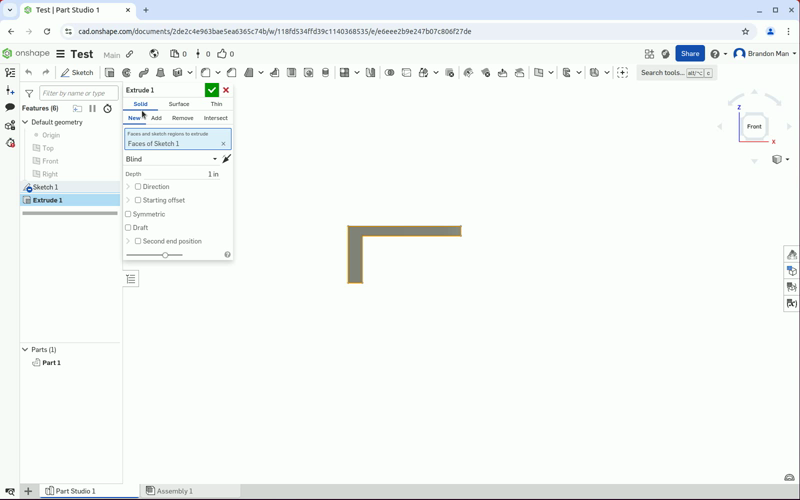
mouse_move(137, 120)
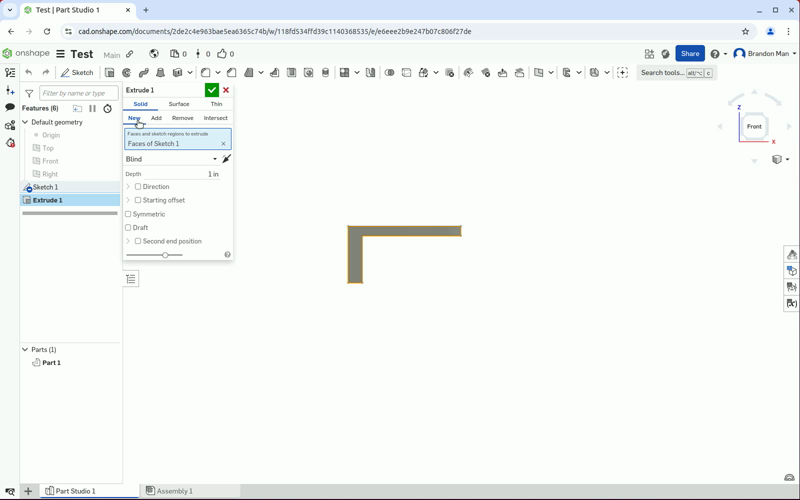
click(137, 120)
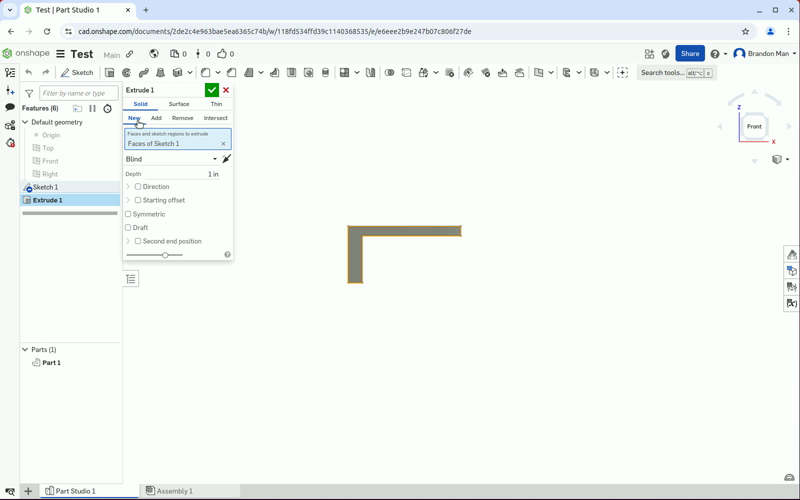
key(tab, 4)
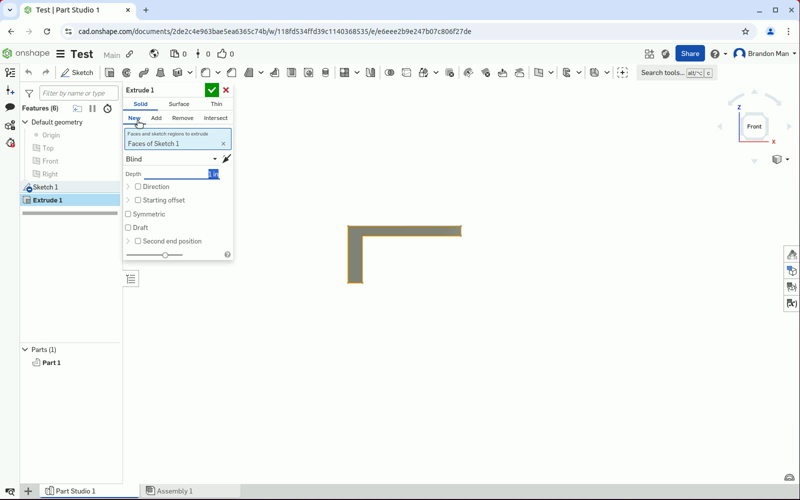
text(15.165)
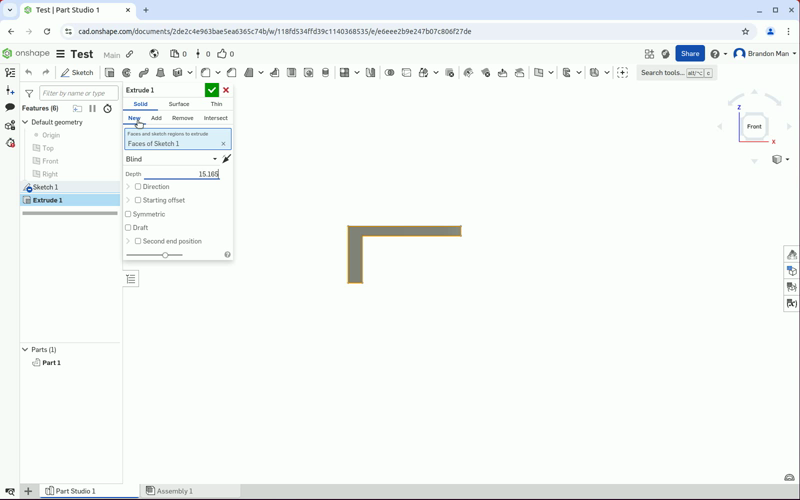
key(enter)
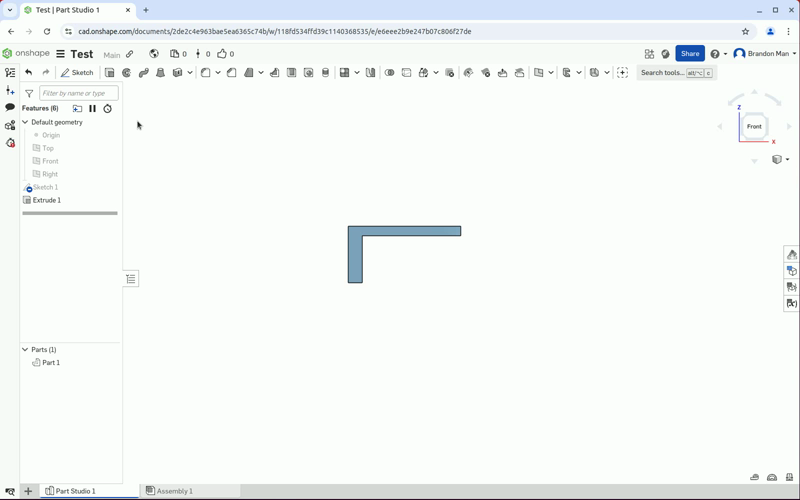
key(shift+h)
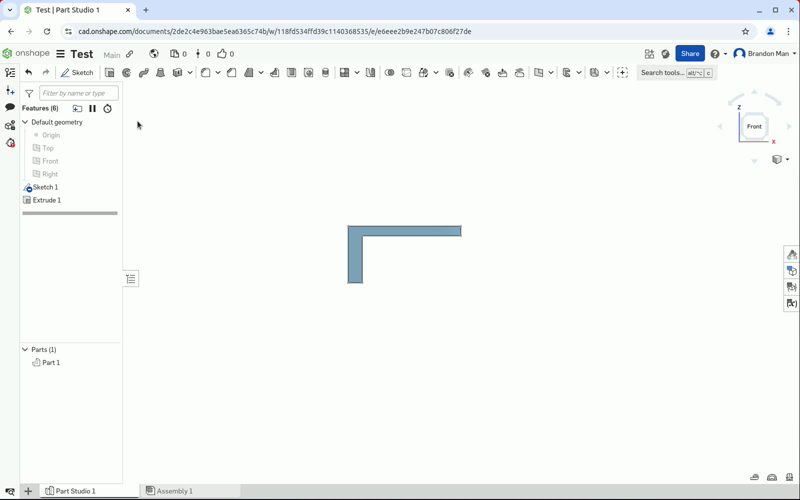
key(shift+h)
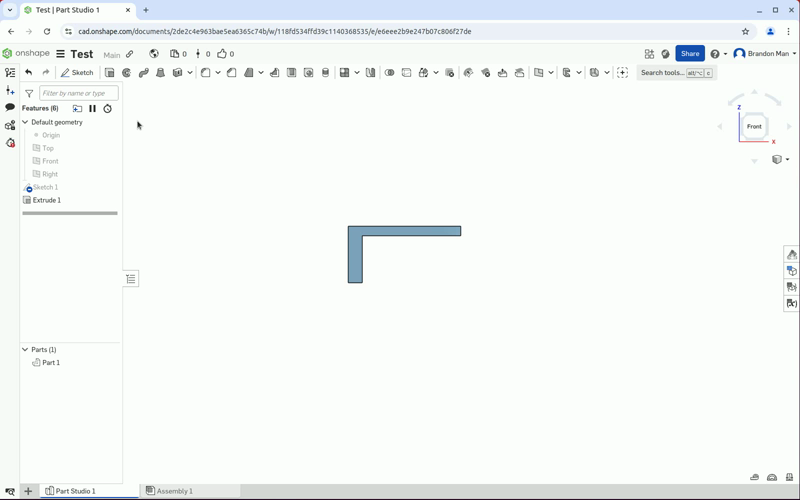
mouse_move(73, 189)
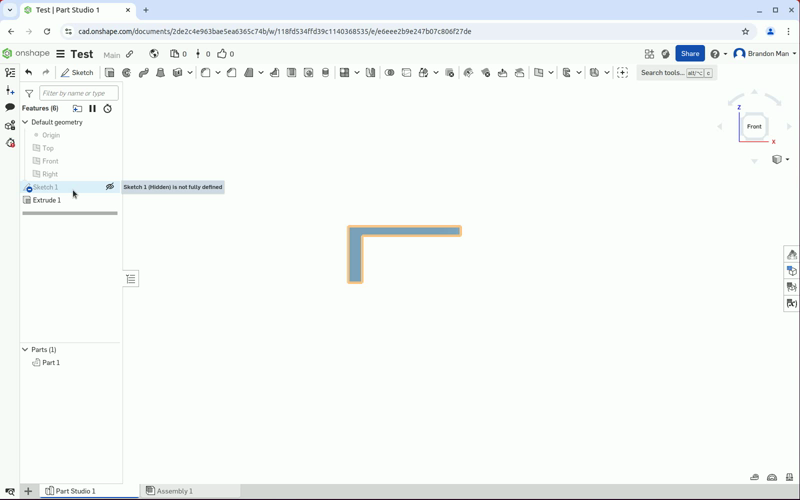
click(73, 189)
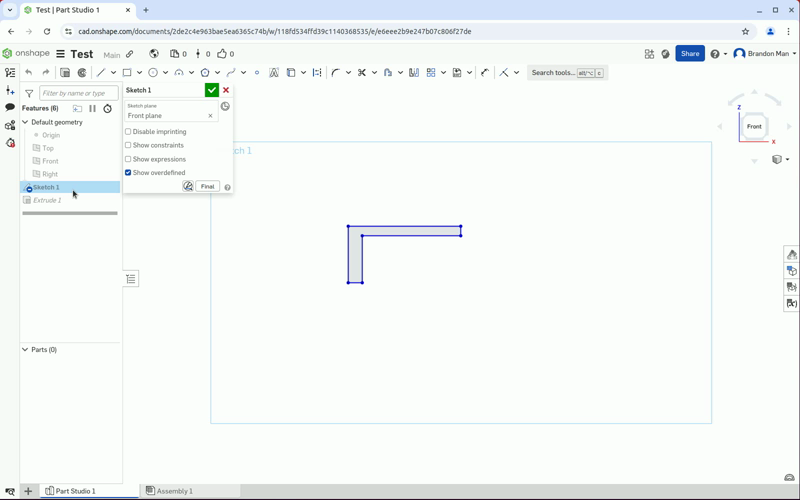
mouse_move(229, 92)
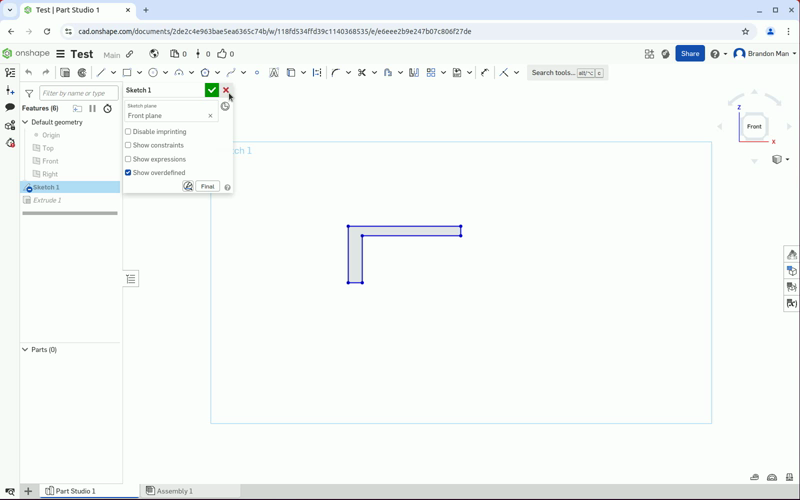
click(229, 92)
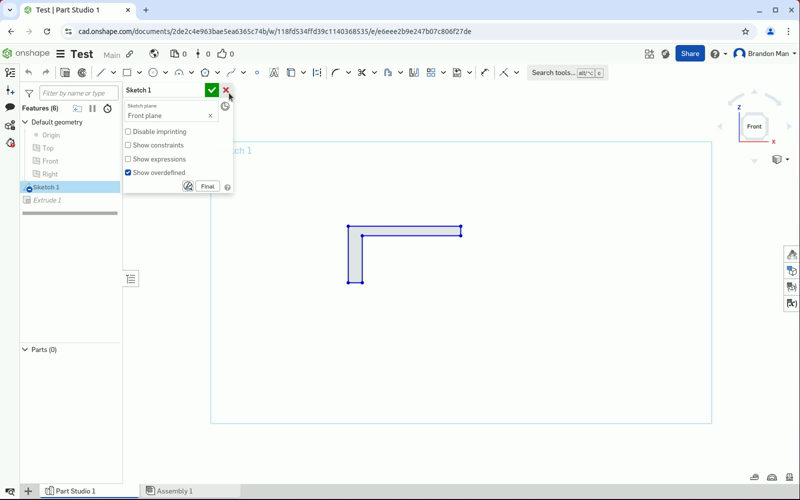
key(shift+s)
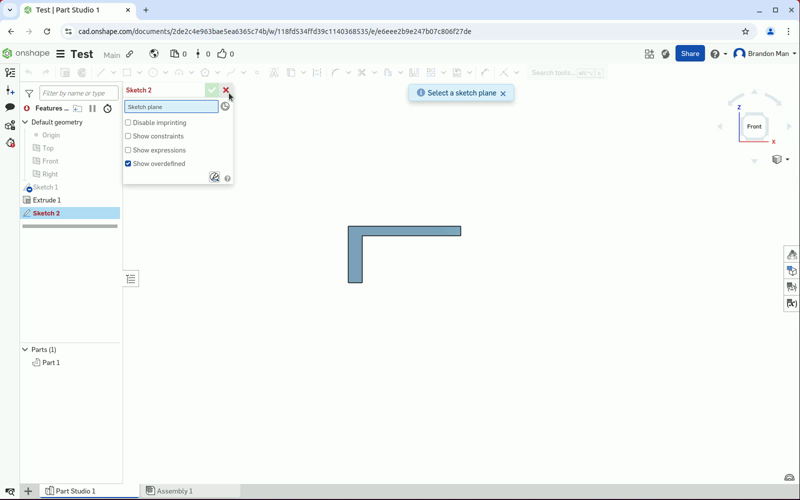
mouse_move(73, 163)
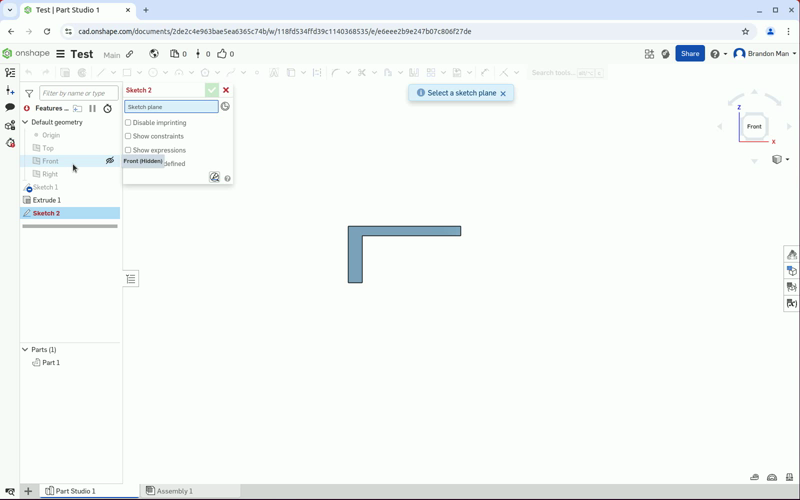
click(73, 163)
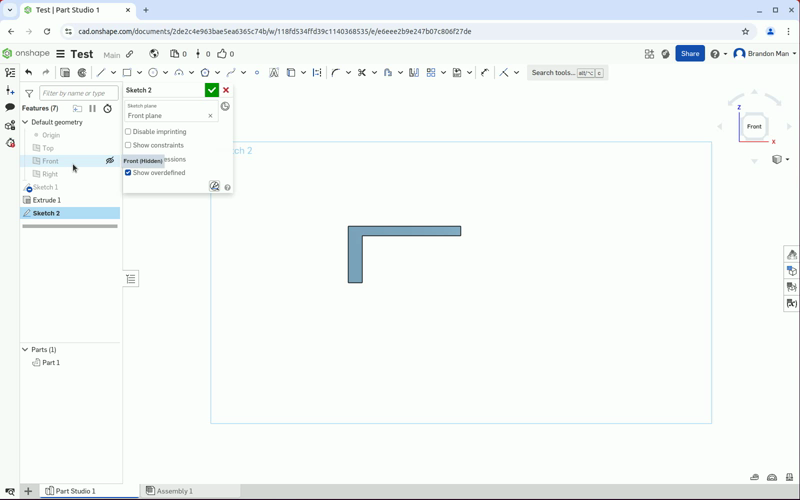
mouse_move(73, 352)
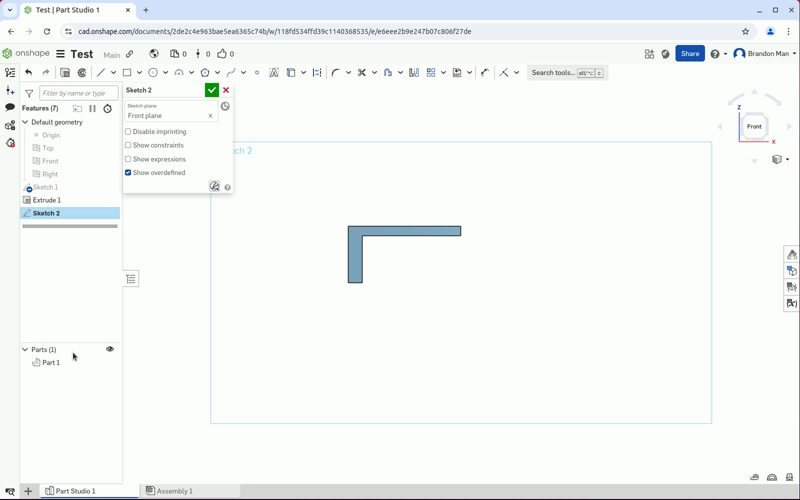
key(y)
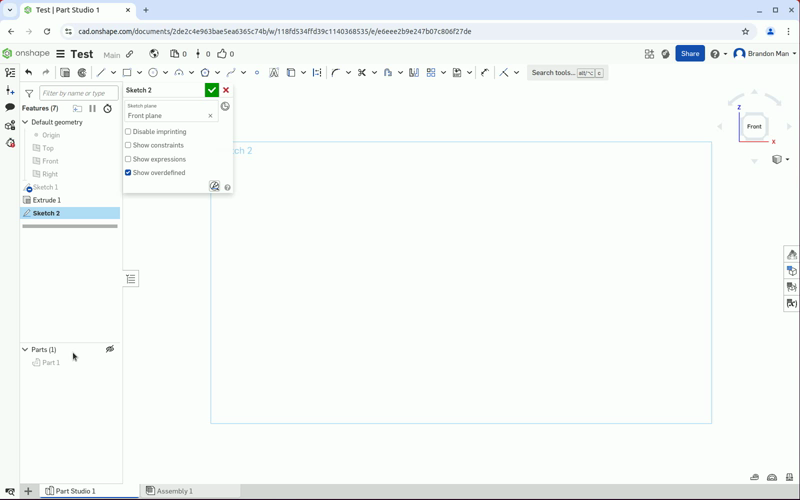
key(l)
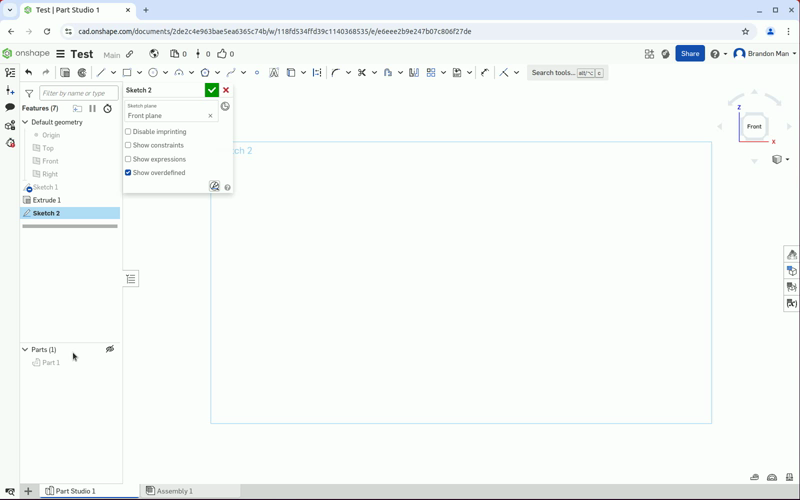
key_down(shift)
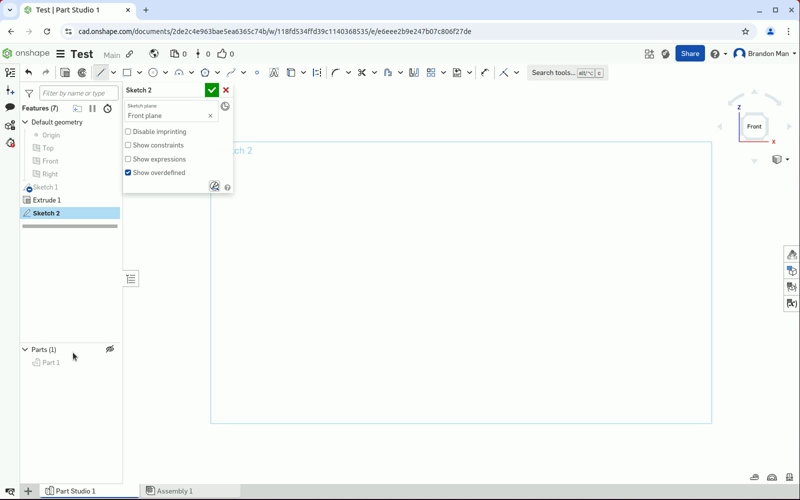
mouse_move(348, 340)
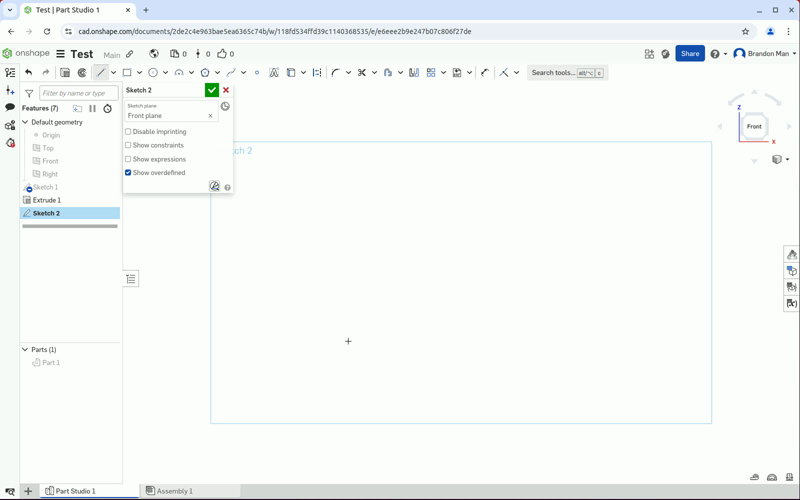
click(348, 340)
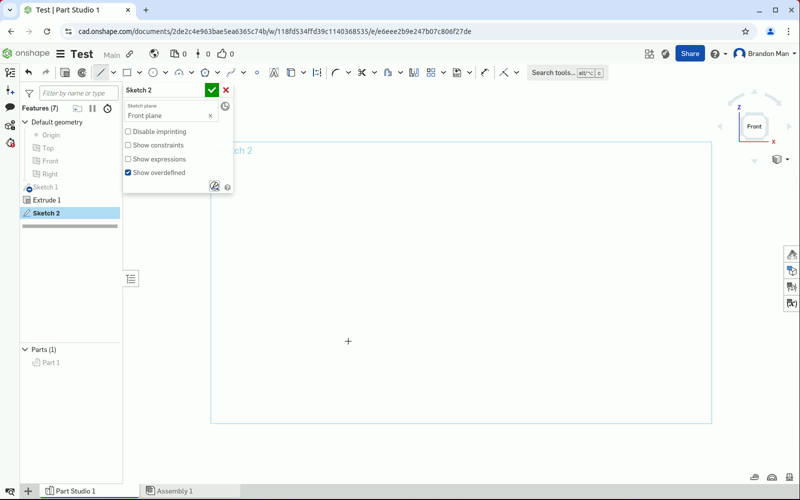
key_up(shift)
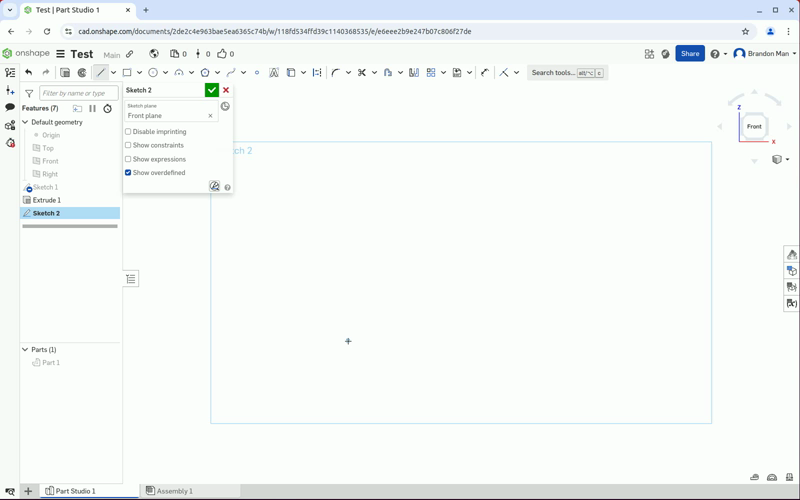
key_down(shift)
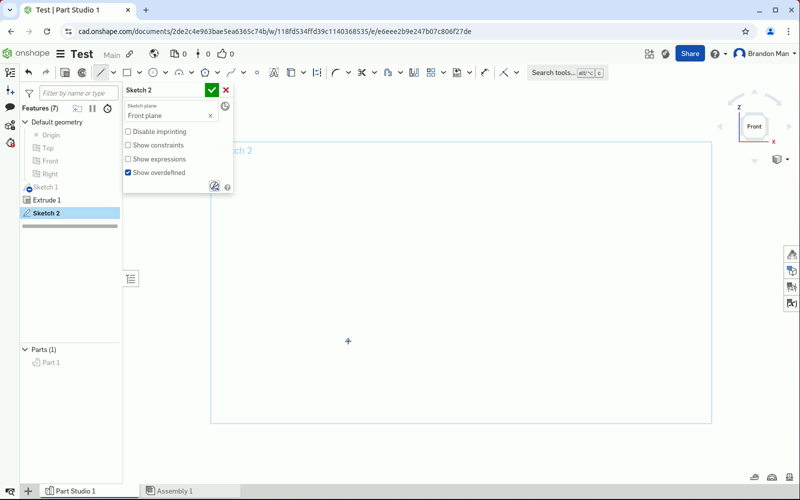
mouse_move(460, 340)
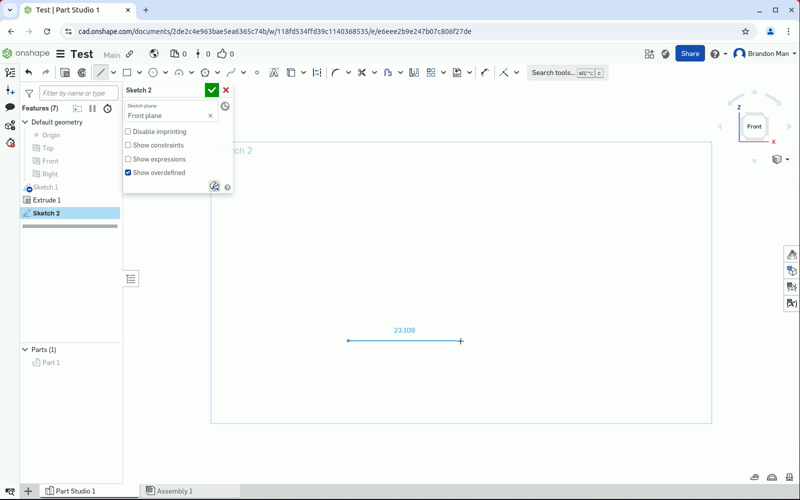
click(460, 340)
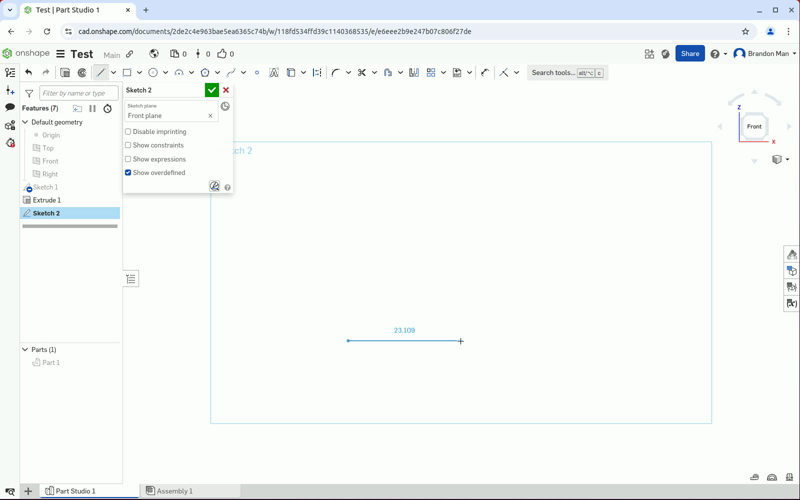
key_up(shift)
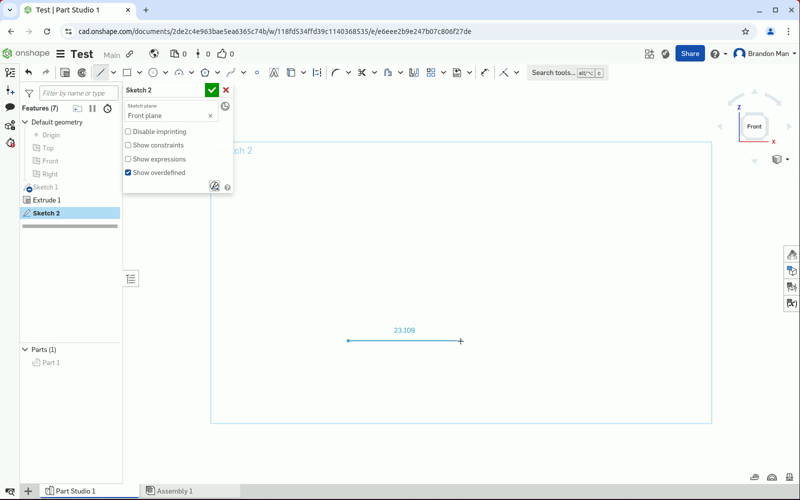
key_down(shift)
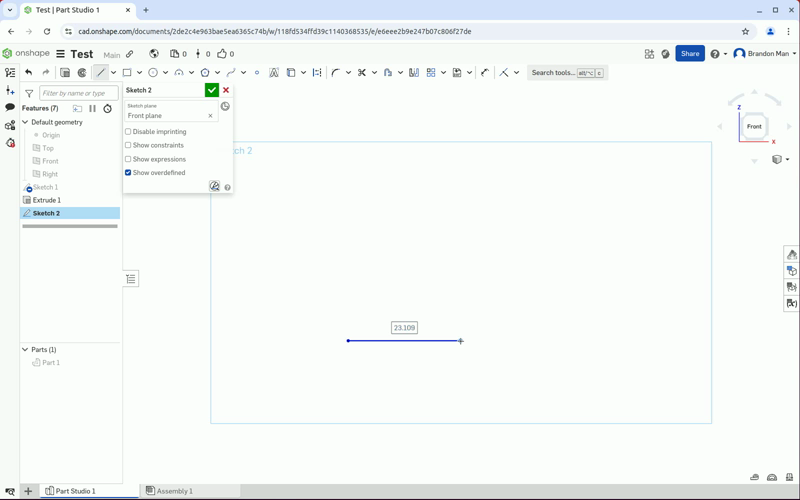
mouse_move(490, 340)
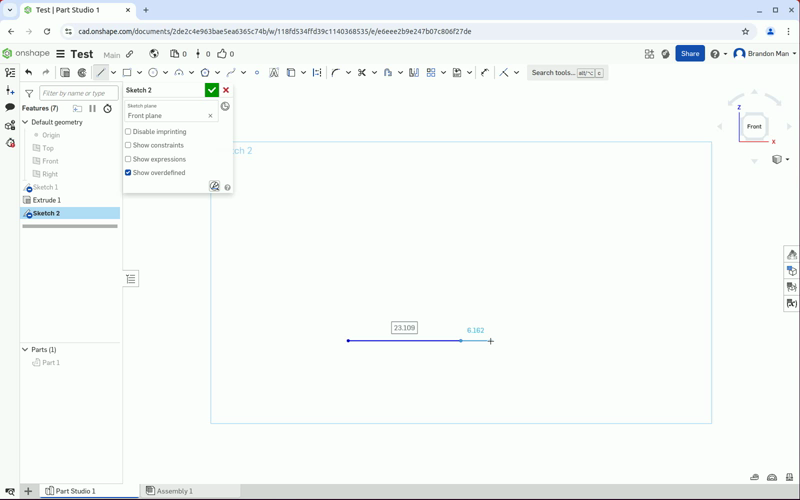
mouse_move(460, 330)
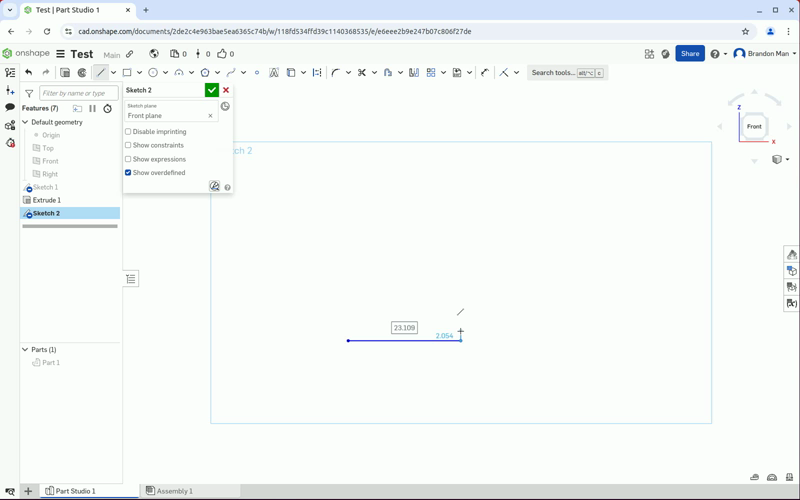
click(460, 330)
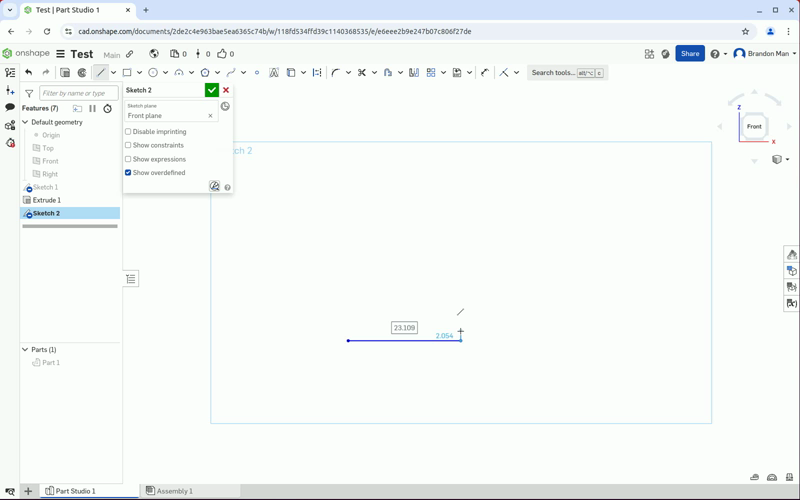
key_up(shift)
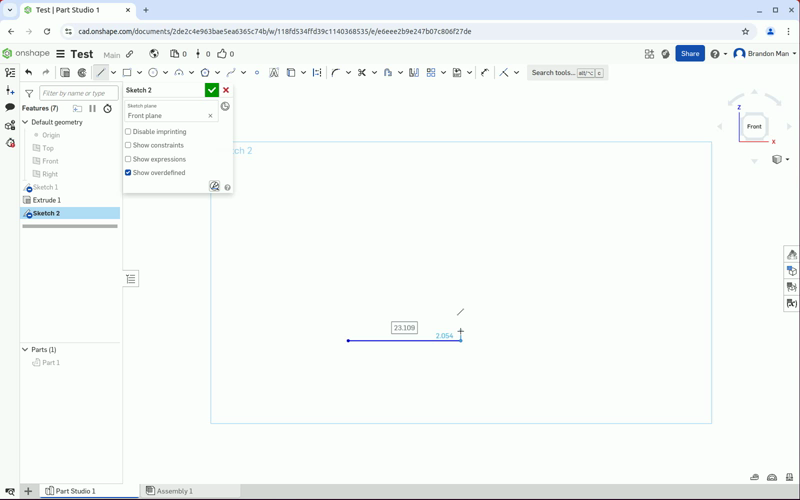
key_down(shift)
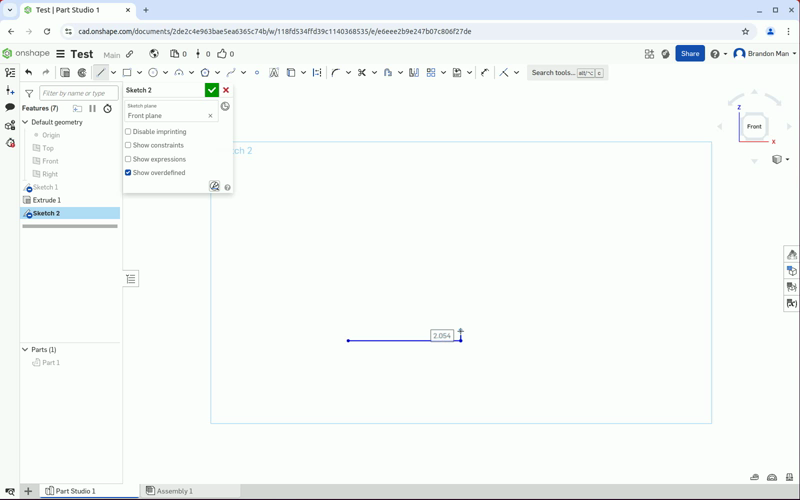
mouse_move(362, 330)
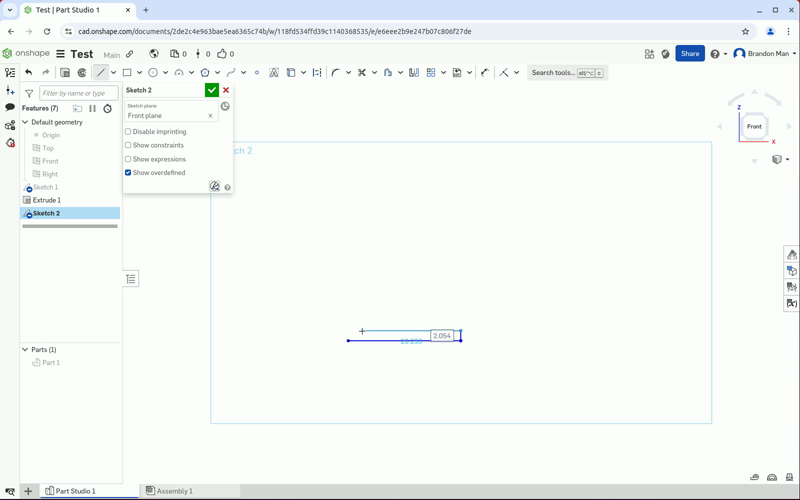
click(362, 330)
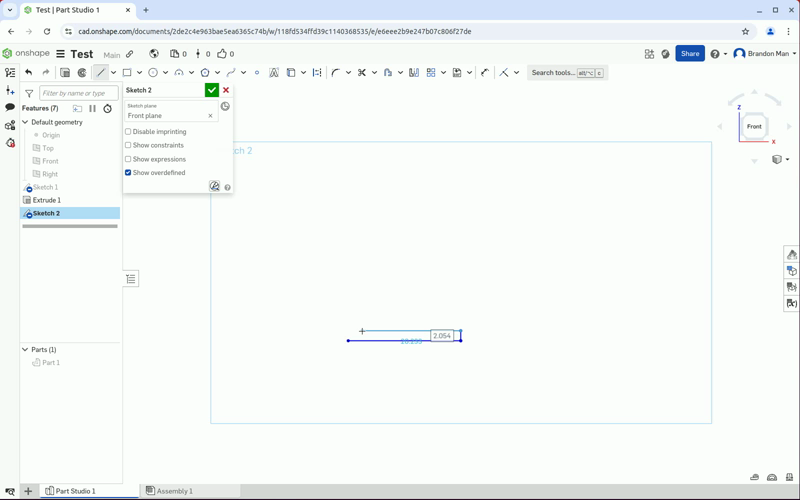
key_up(shift)
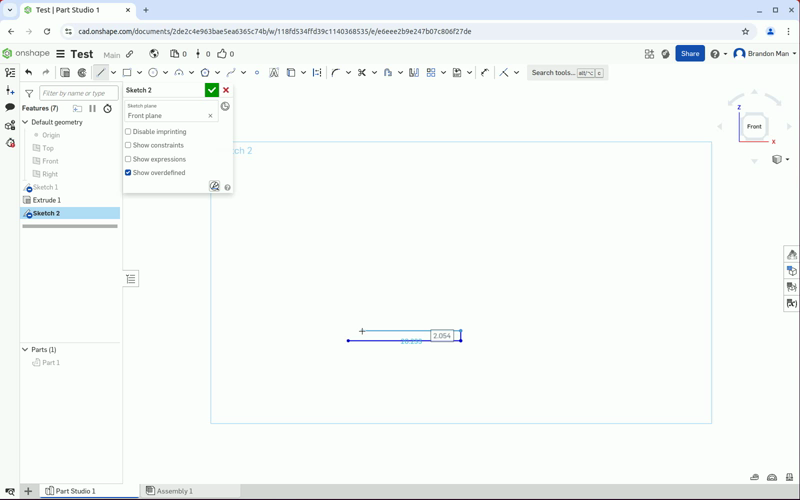
key_down(shift)
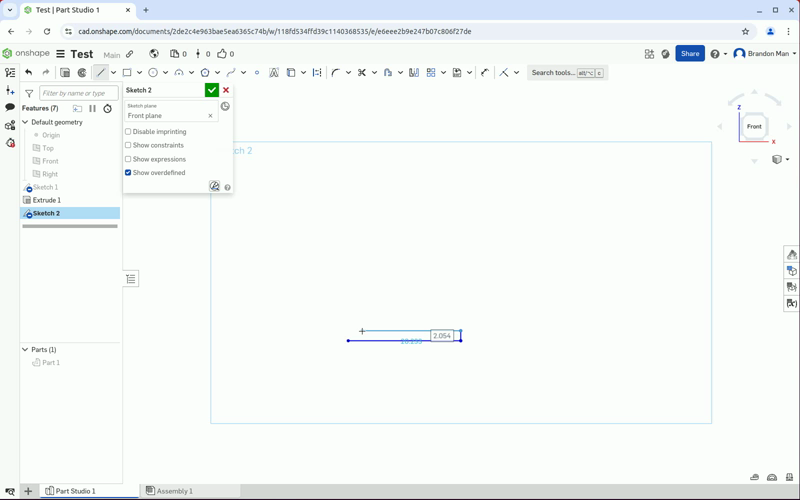
mouse_move(392, 330)
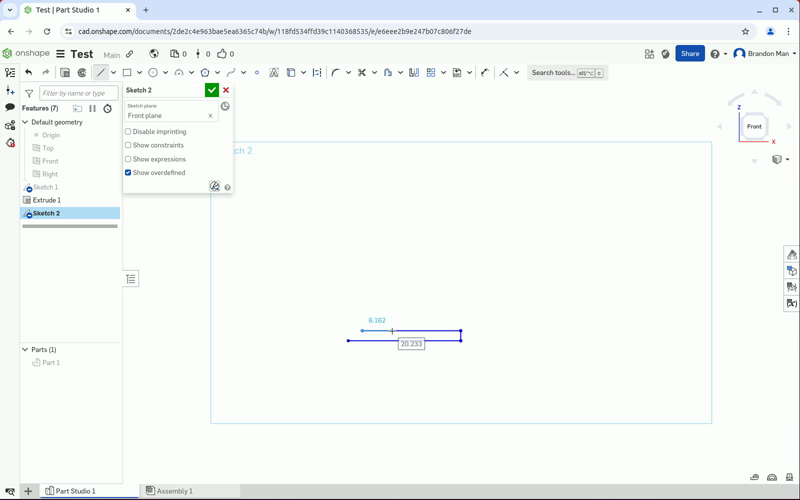
mouse_move(362, 283)
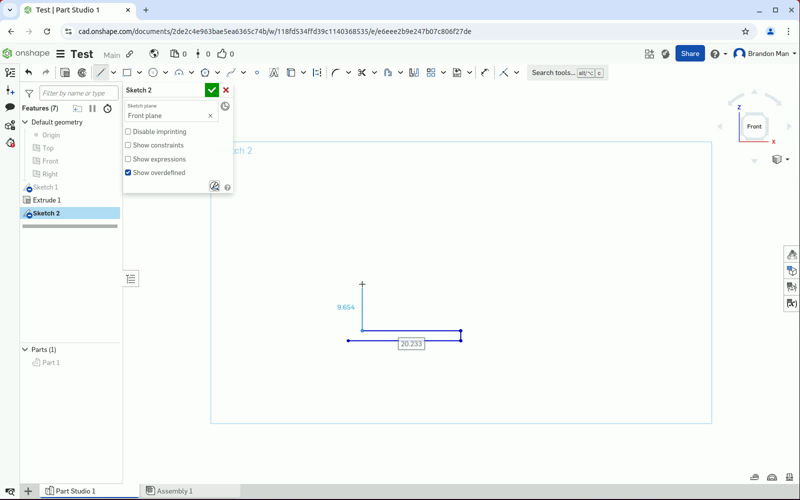
click(362, 283)
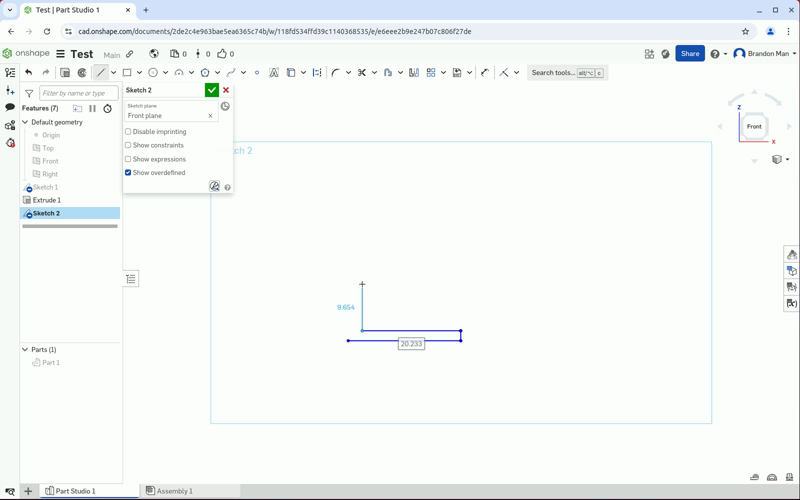
key_up(shift)
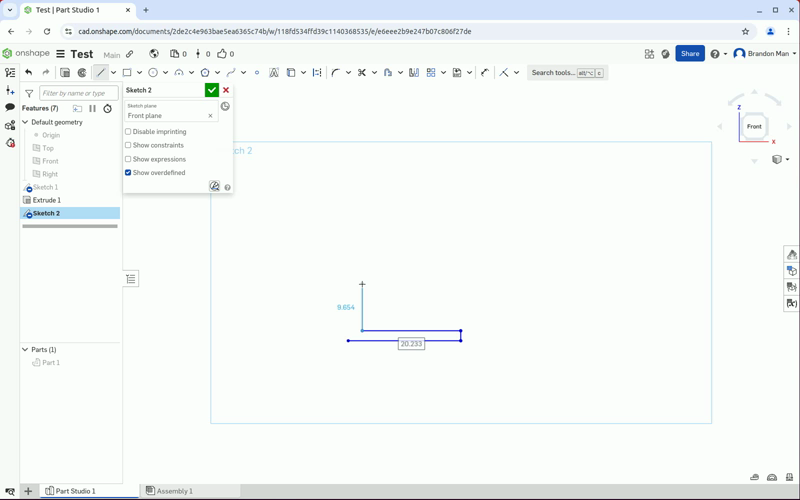
key_down(shift)
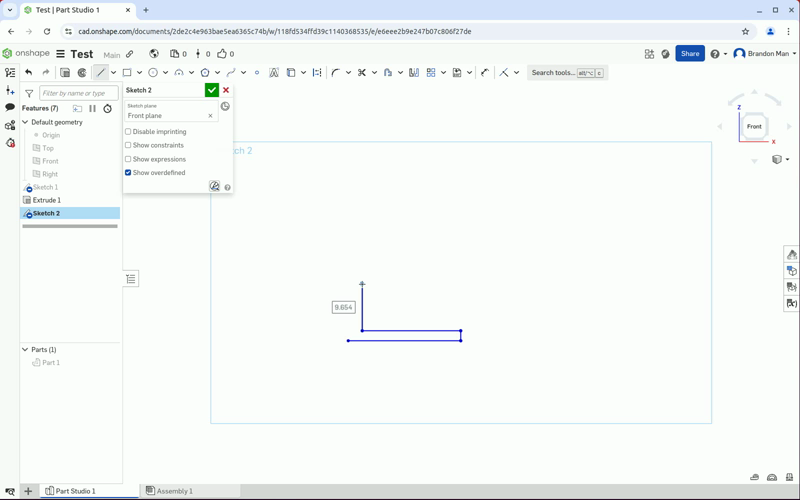
mouse_move(392, 283)
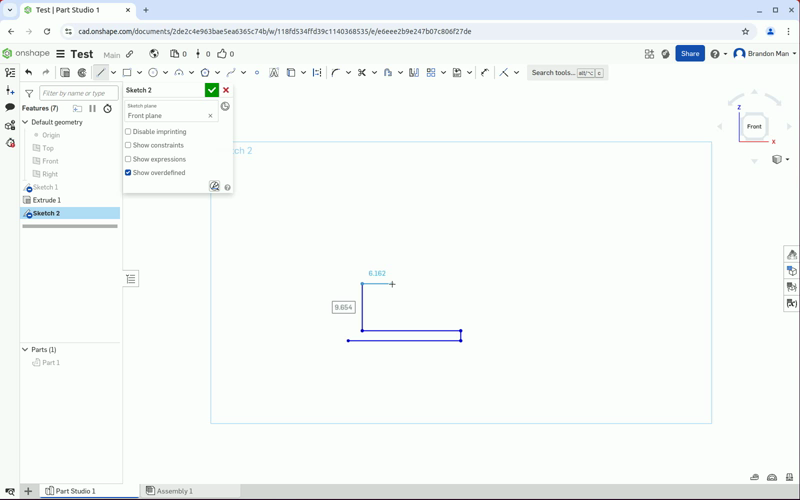
mouse_move(348, 283)
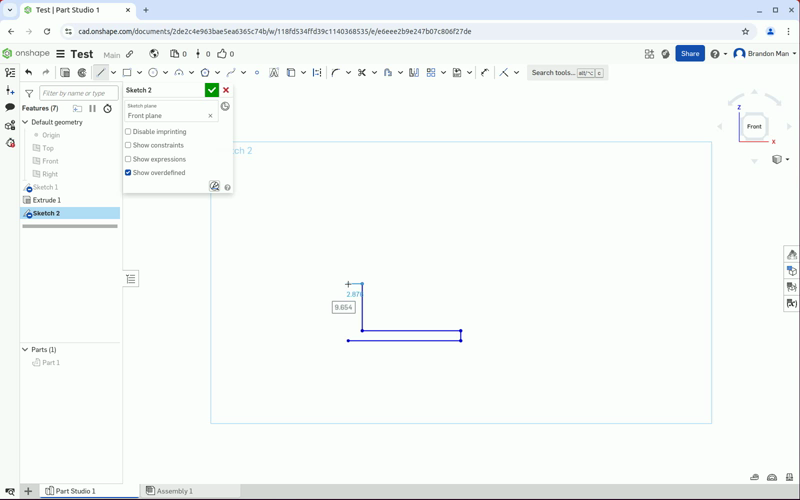
click(348, 283)
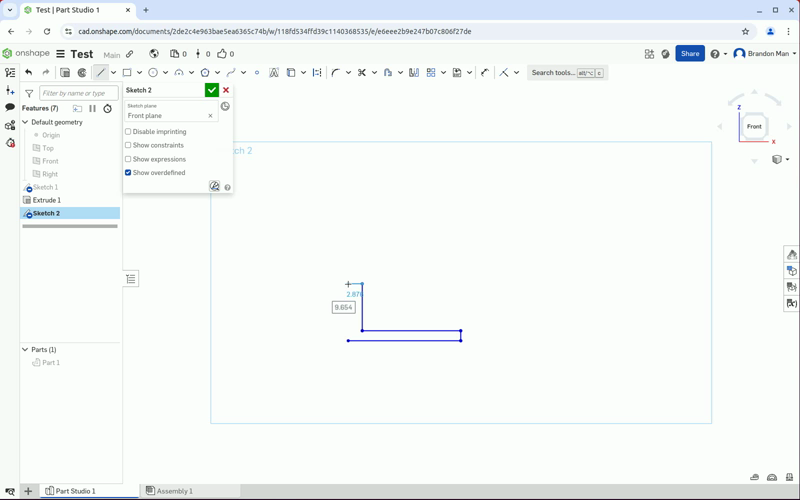
key_up(shift)
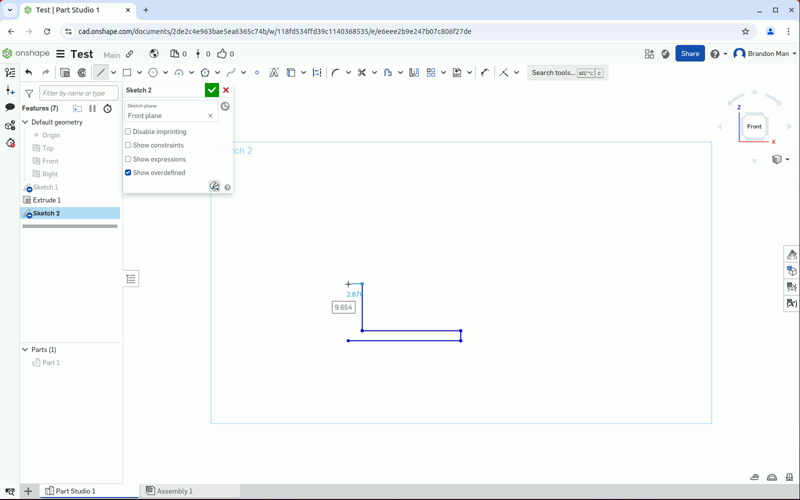
mouse_move(378, 283)
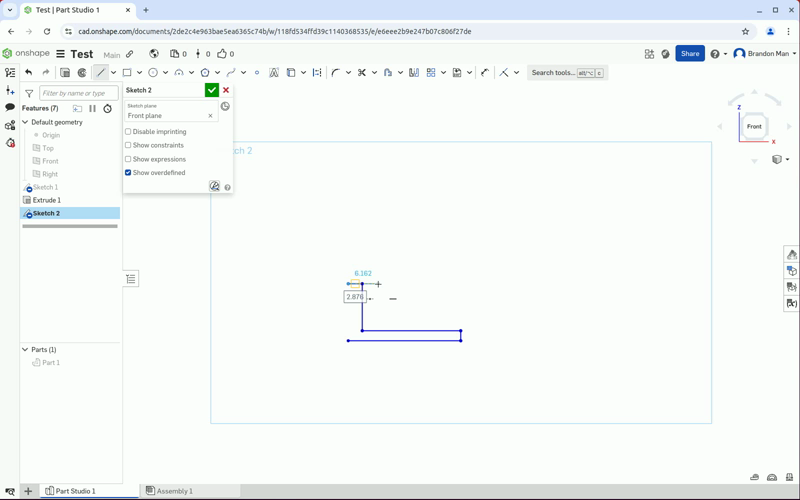
key_down(shift)
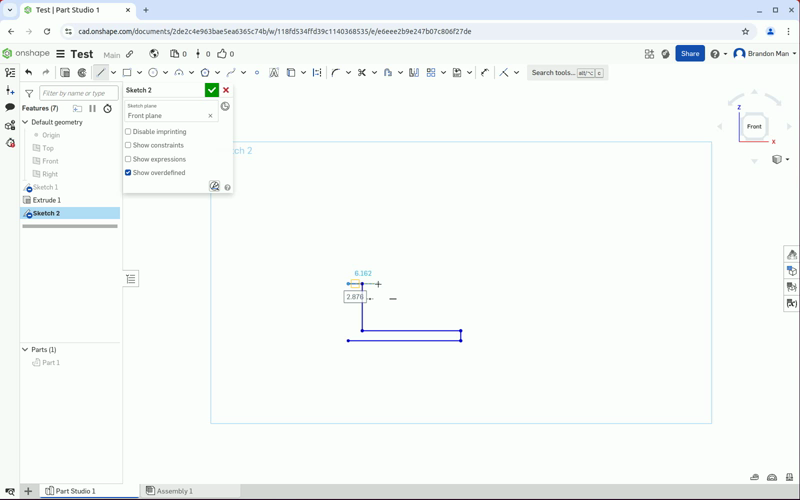
mouse_move(348, 340)
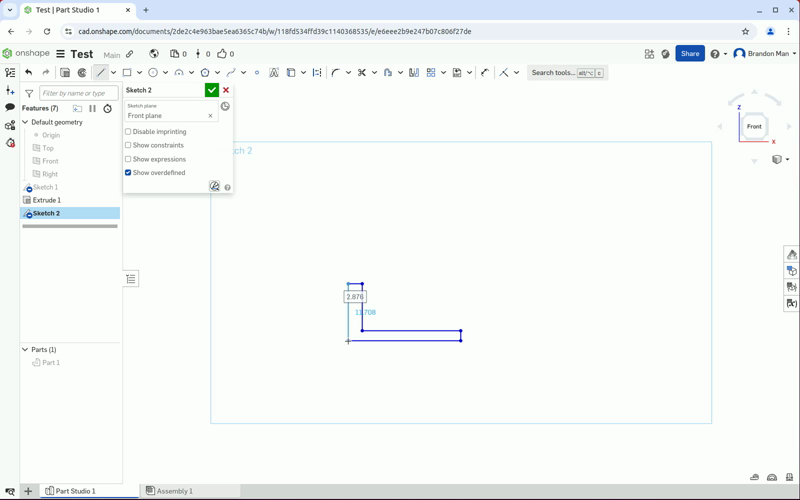
key_up(shift)
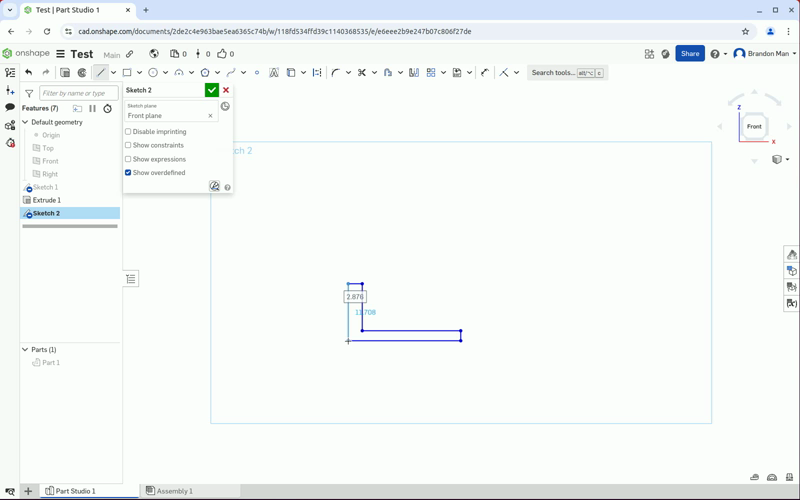
click(348, 340)
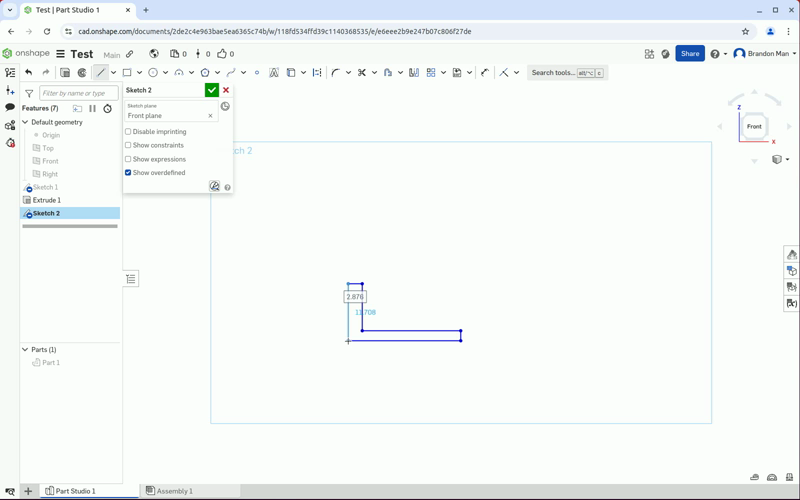
key(esc)
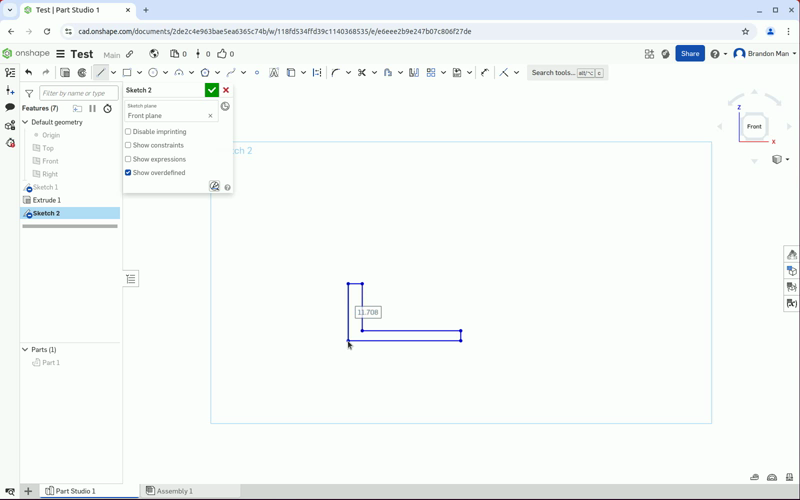
mouse_move(409, 332)
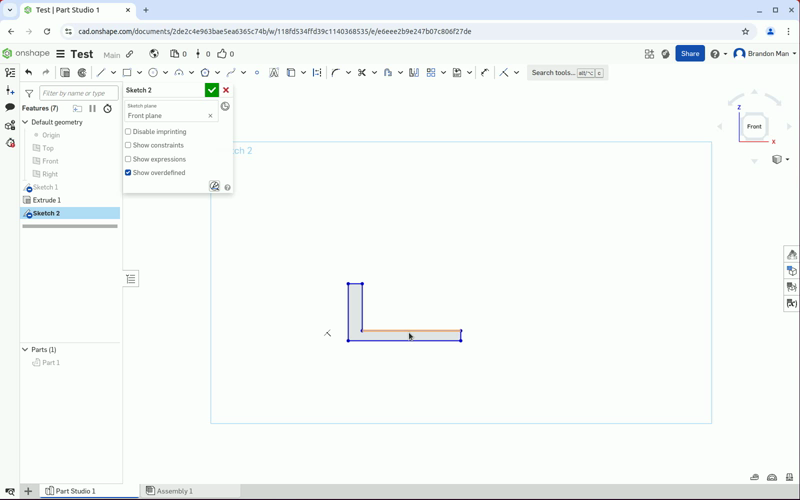
scroll(6)
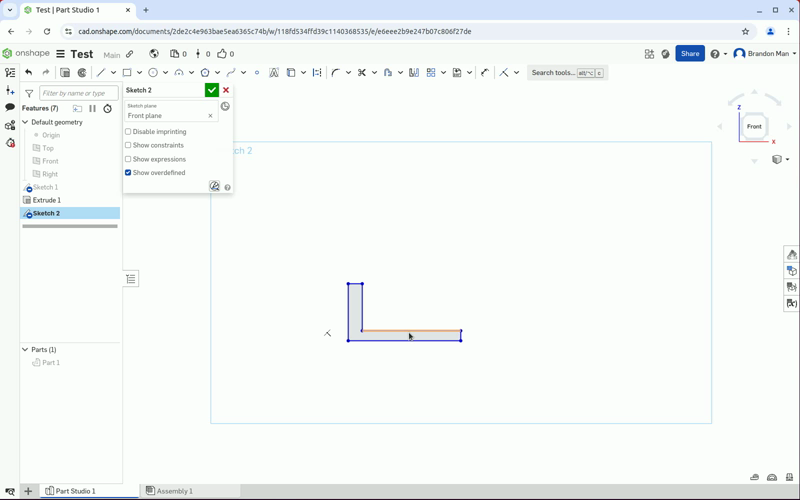
scroll(6)
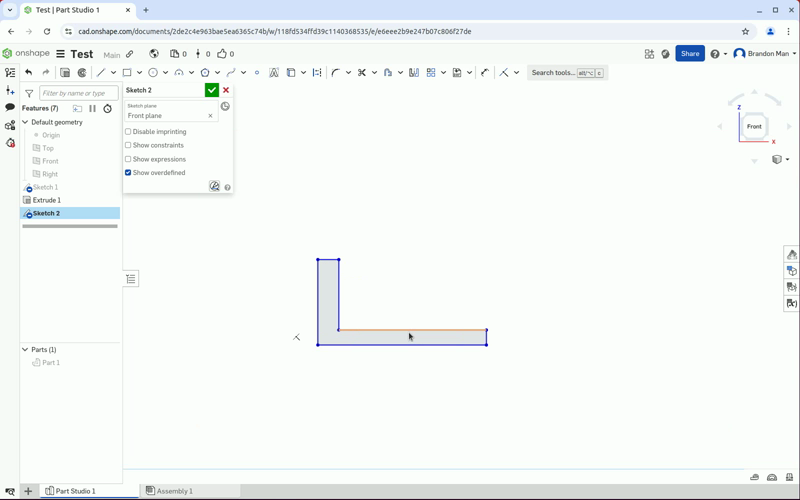
scroll(6)
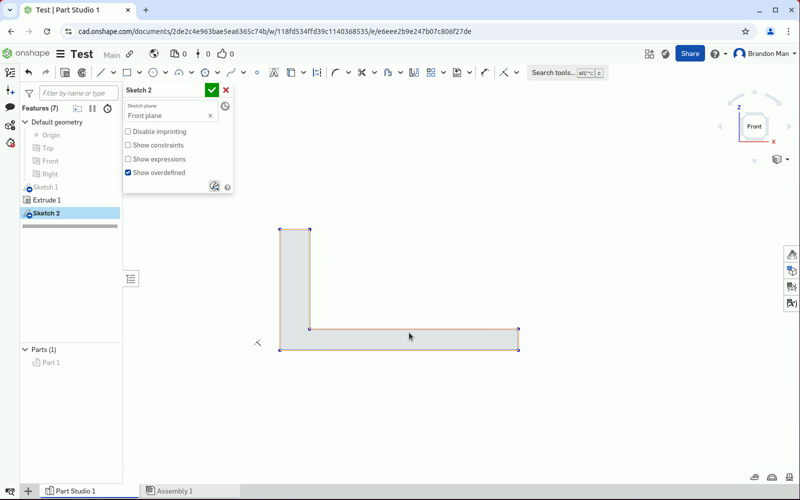
scroll(6)
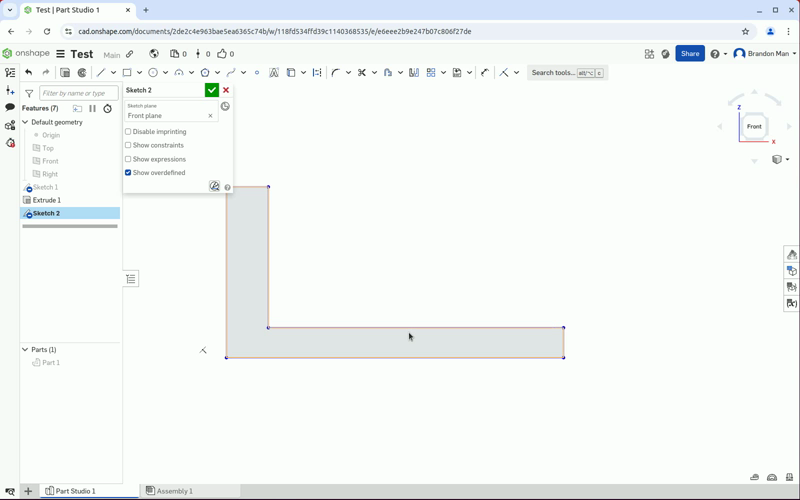
scroll(6)
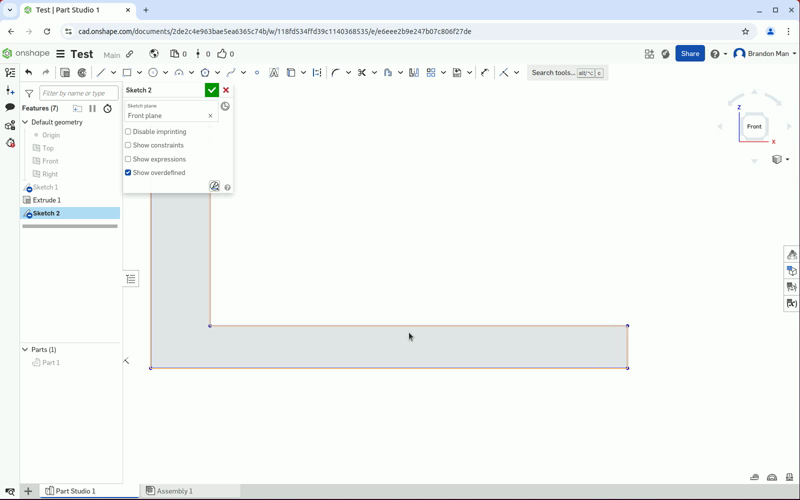
scroll(6)
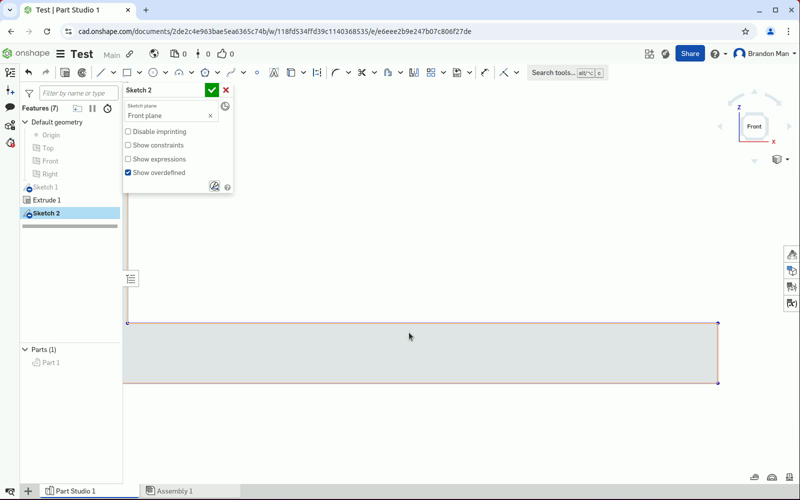
scroll(6)
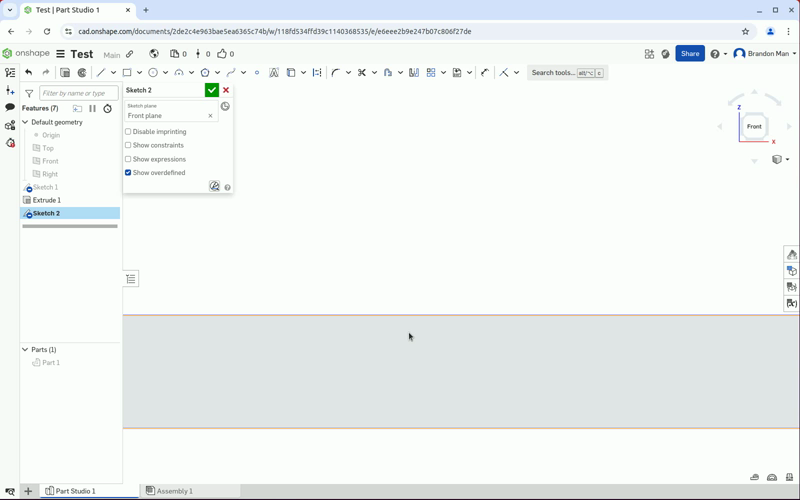
click(409, 332)
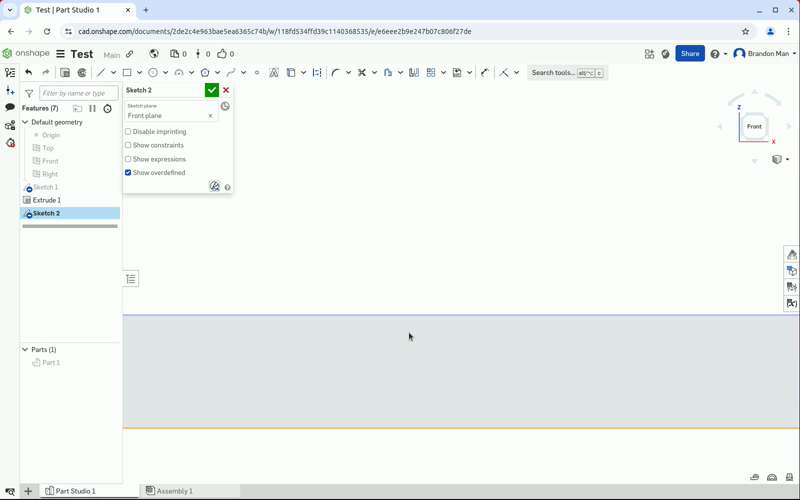
scroll(-6)
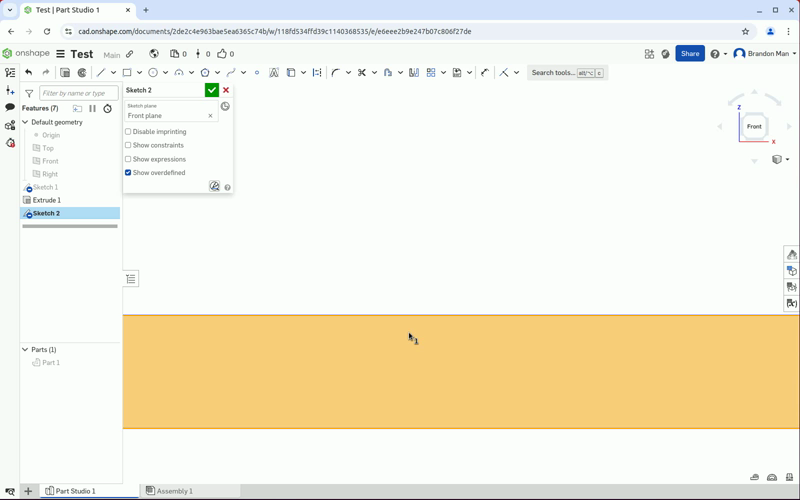
scroll(-6)
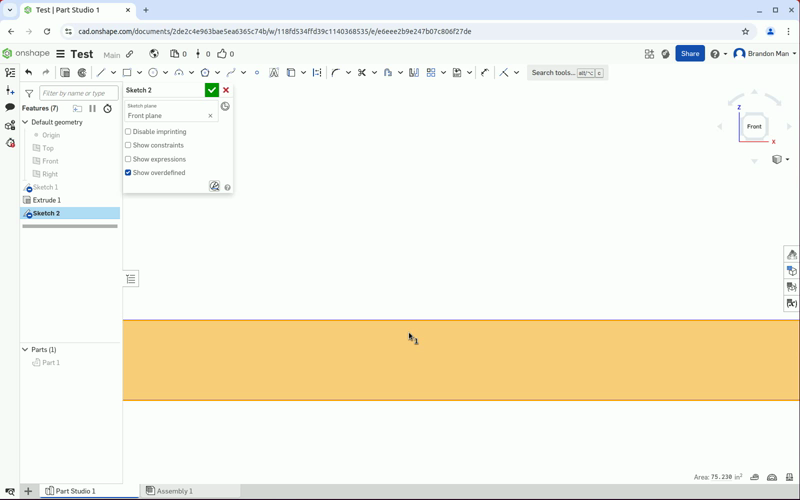
scroll(-6)
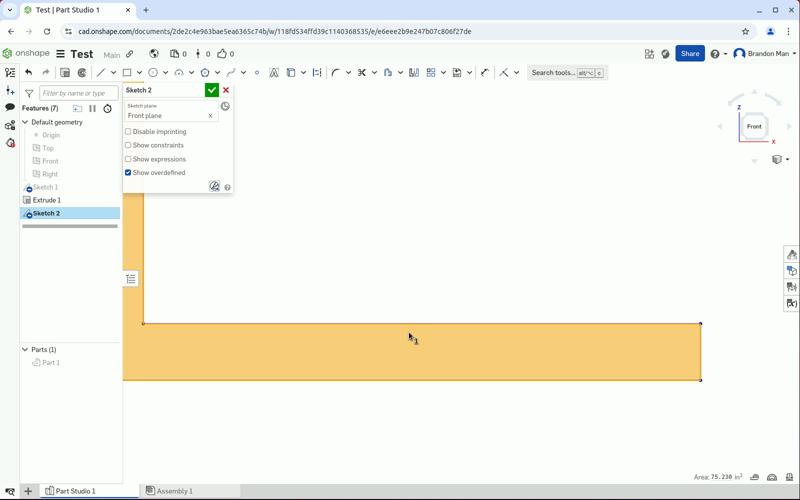
scroll(-6)
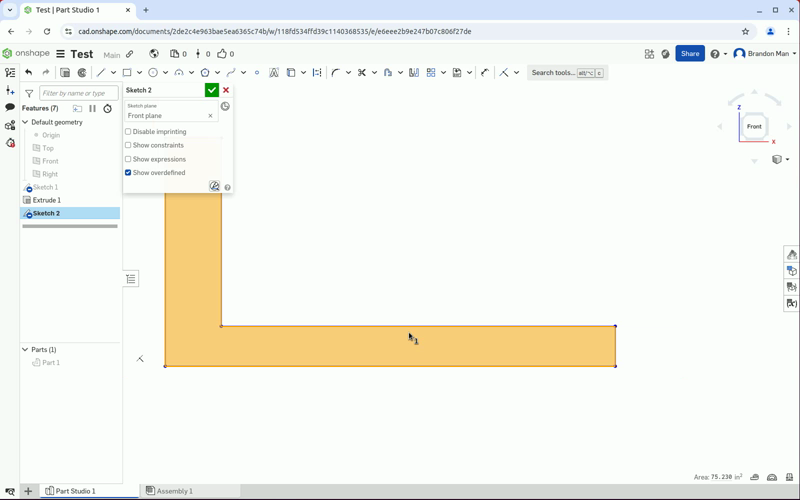
scroll(-6)
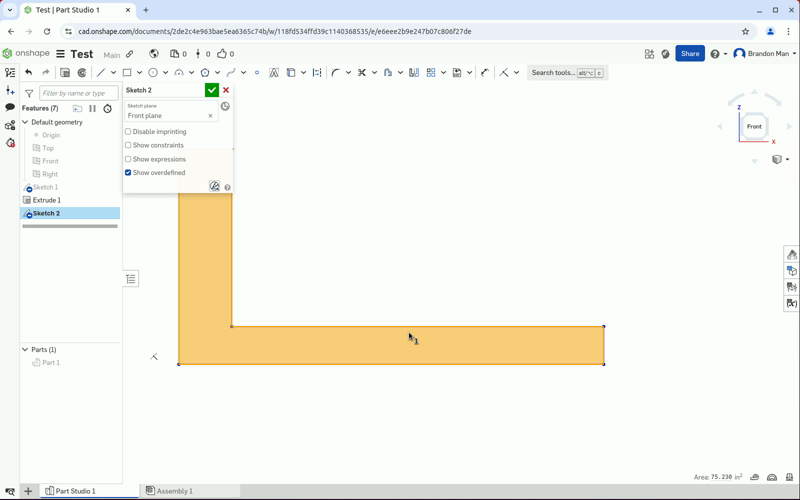
scroll(-6)
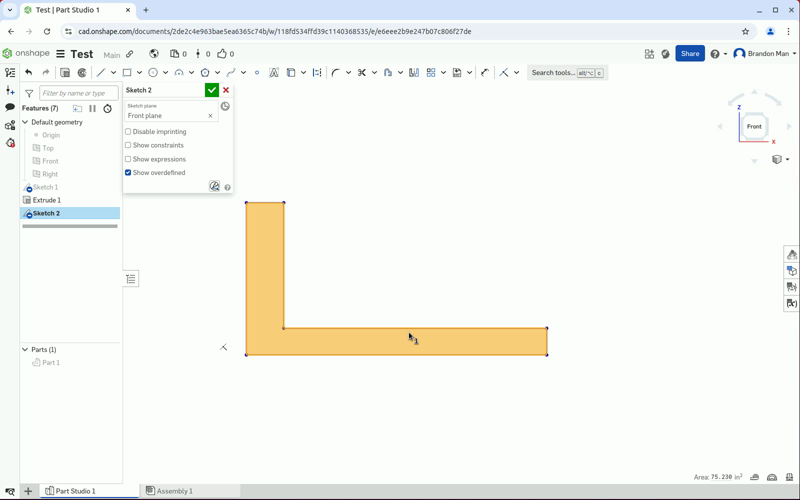
scroll(-6)
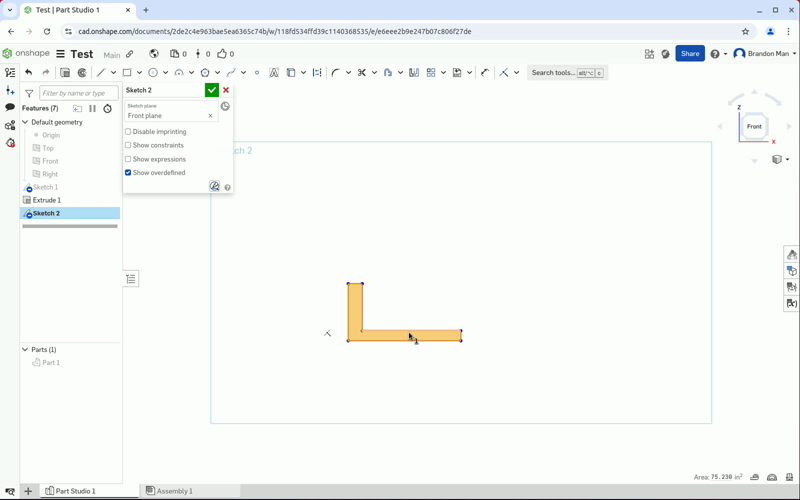
mouse_move(73, 352)
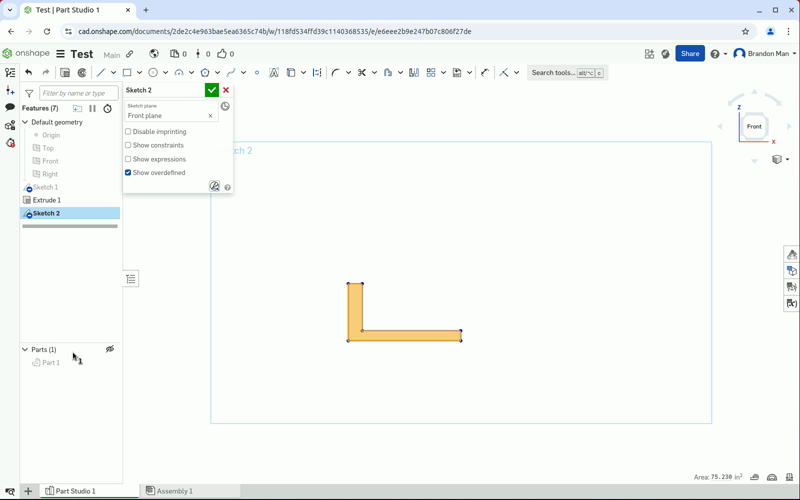
key(shift+y)
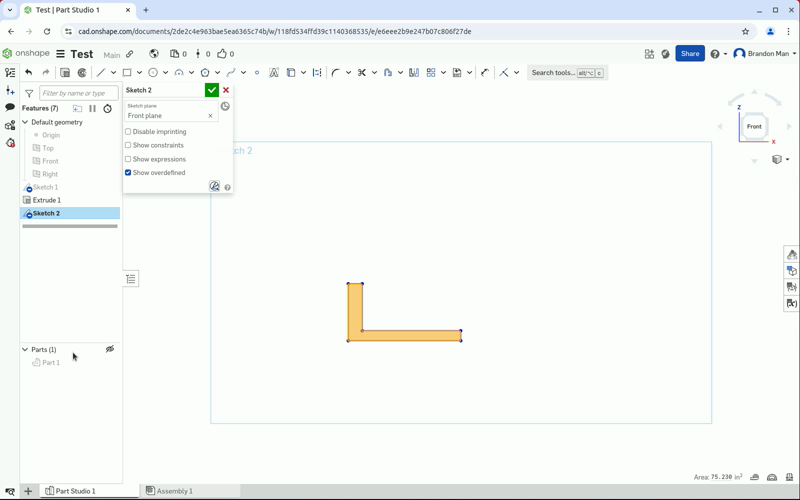
key(shift+e)
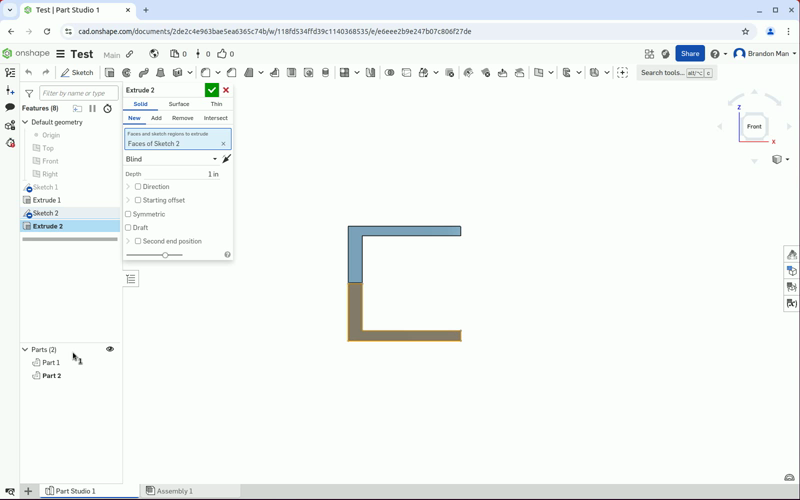
mouse_move(143, 106)
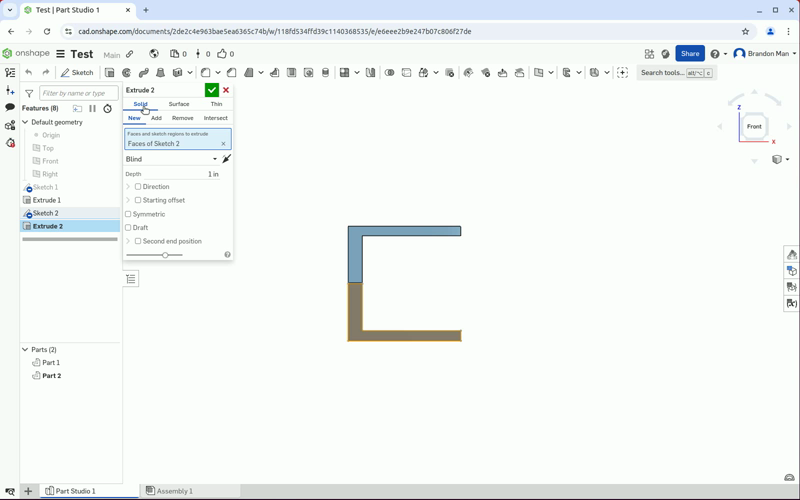
click(143, 106)
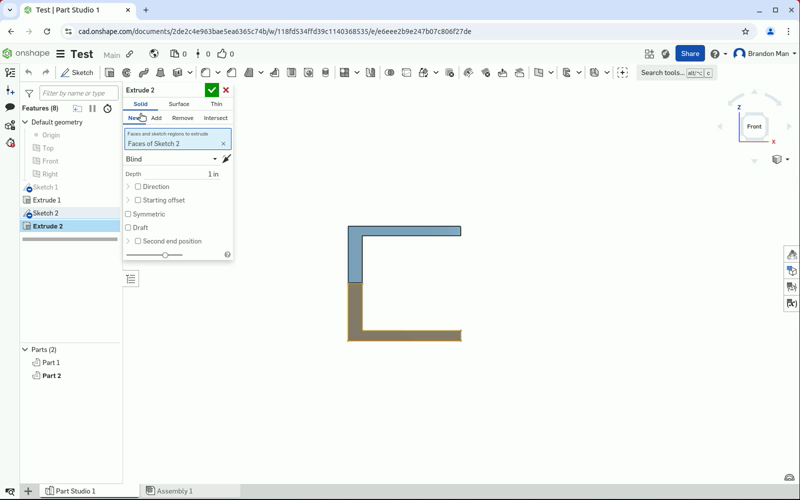
mouse_move(137, 120)
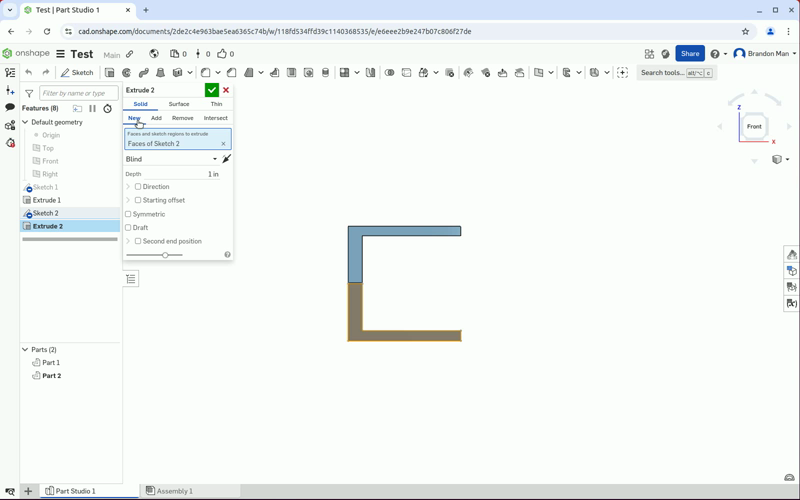
click(137, 120)
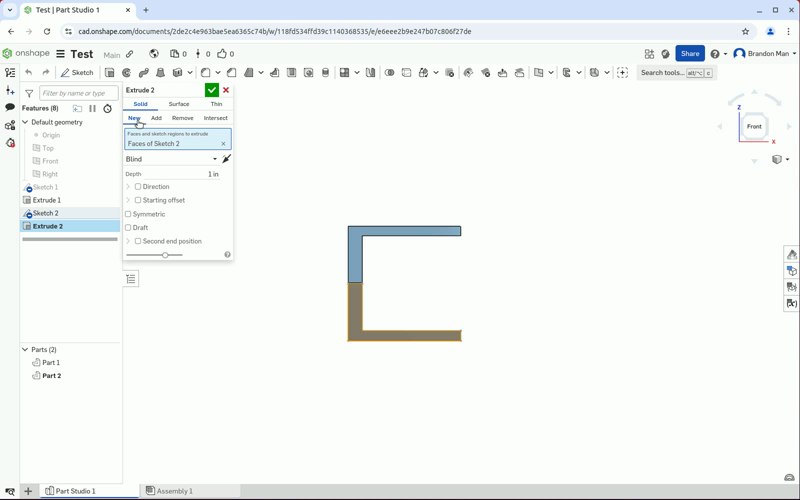
key(tab, 4)
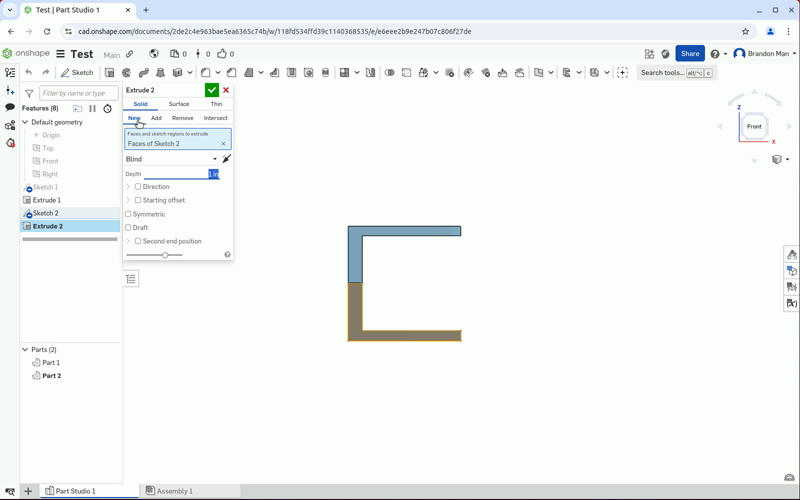
text(15.165)
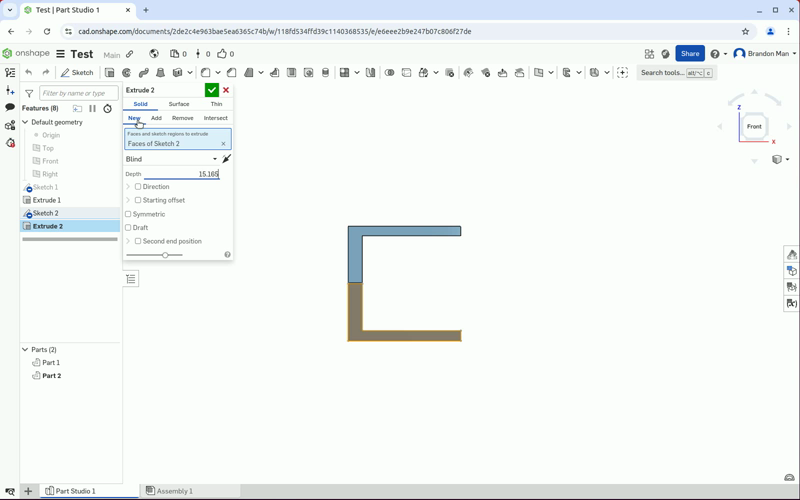
key(enter)
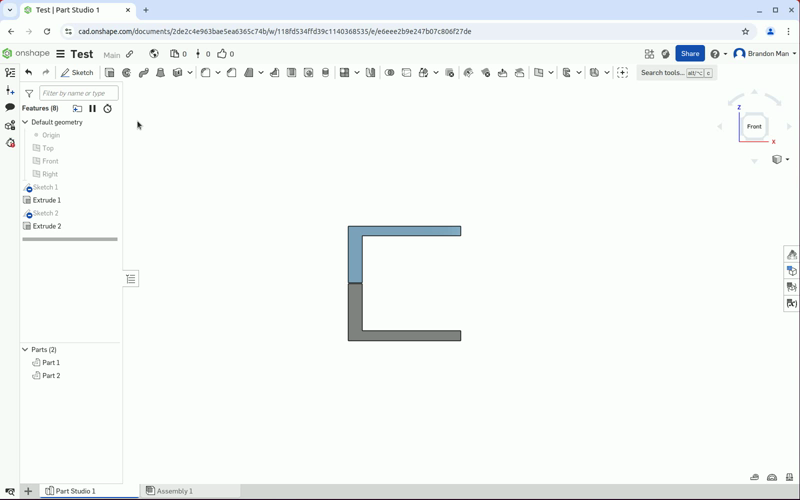
key(shift+h)
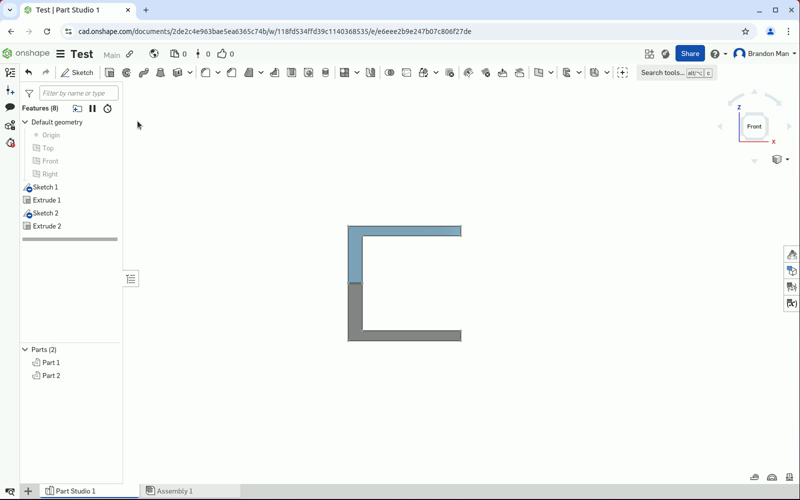
key(shift+h)
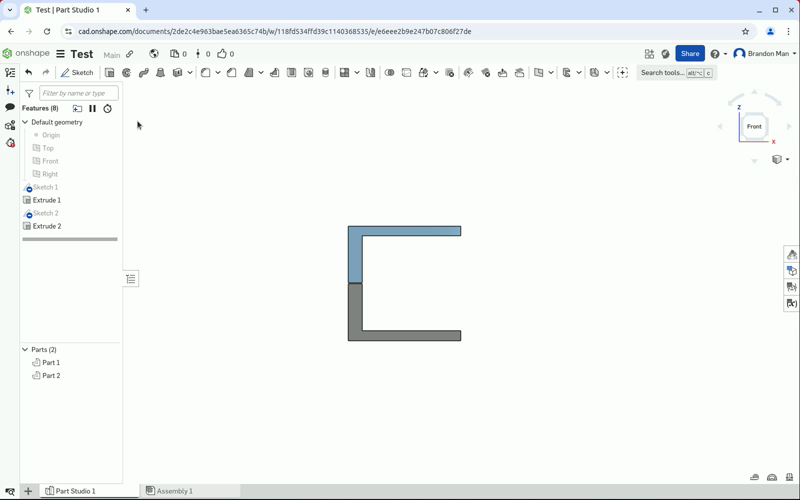
mouse_move(73, 189)
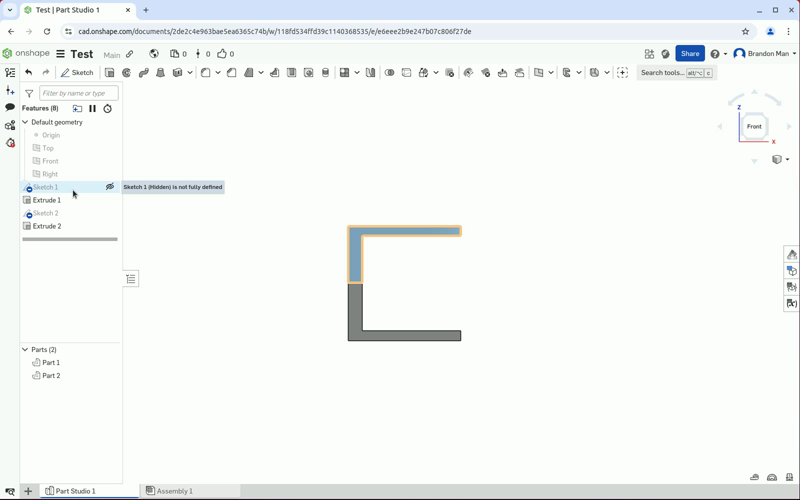
click(73, 189)
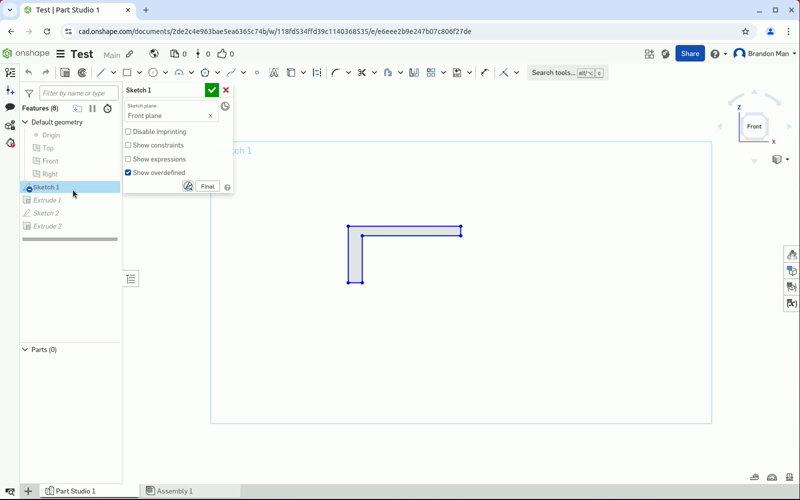
mouse_move(229, 92)
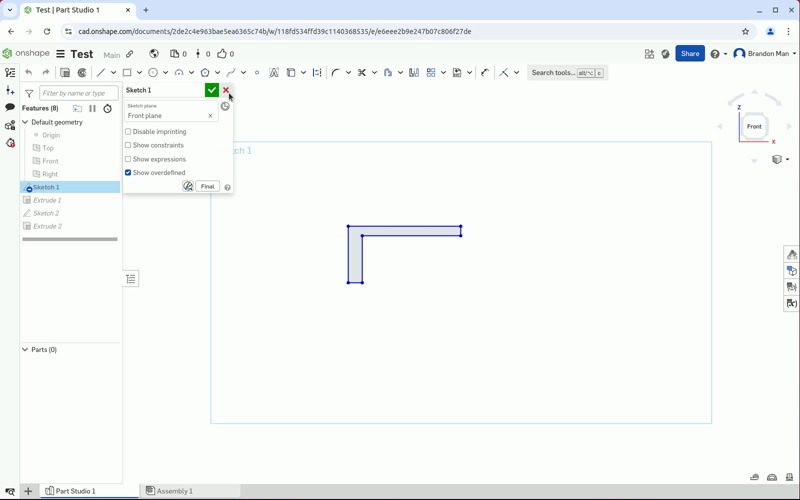
click(229, 92)
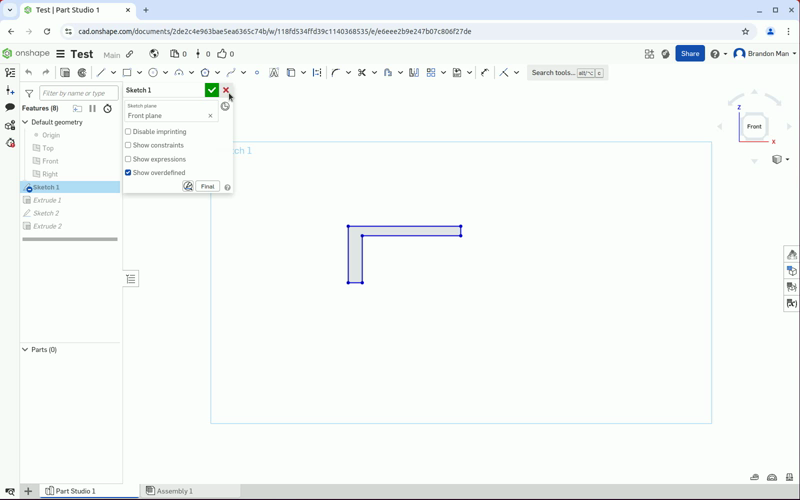
key(shift+s)
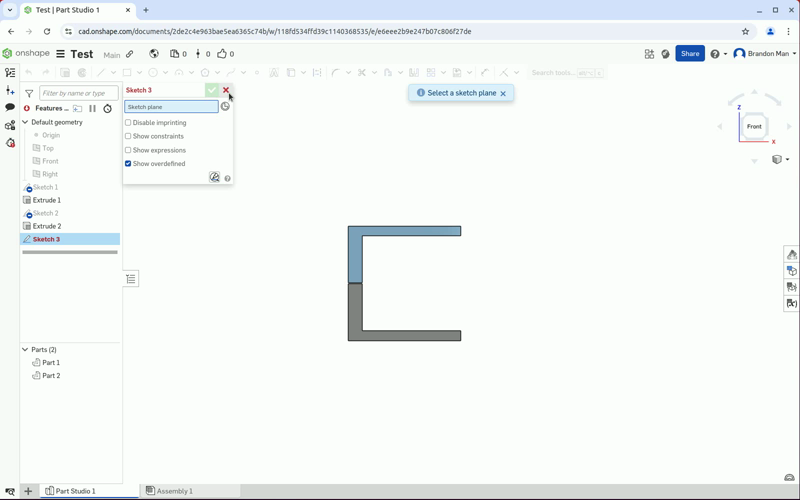
mouse_move(73, 163)
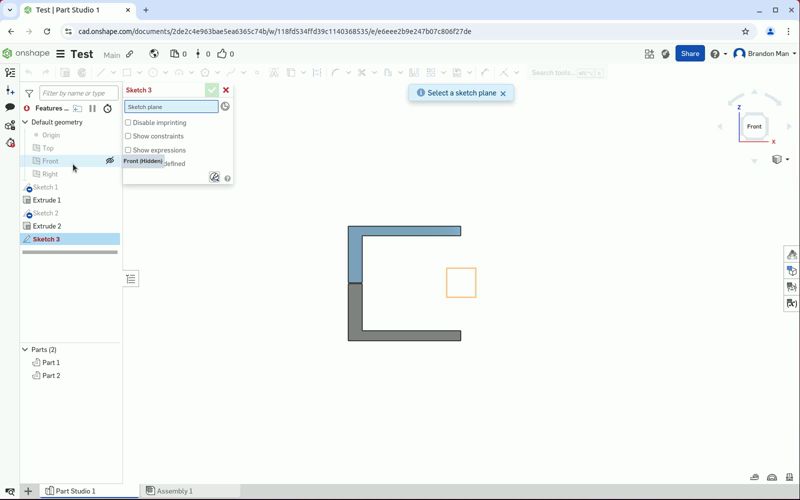
click(73, 163)
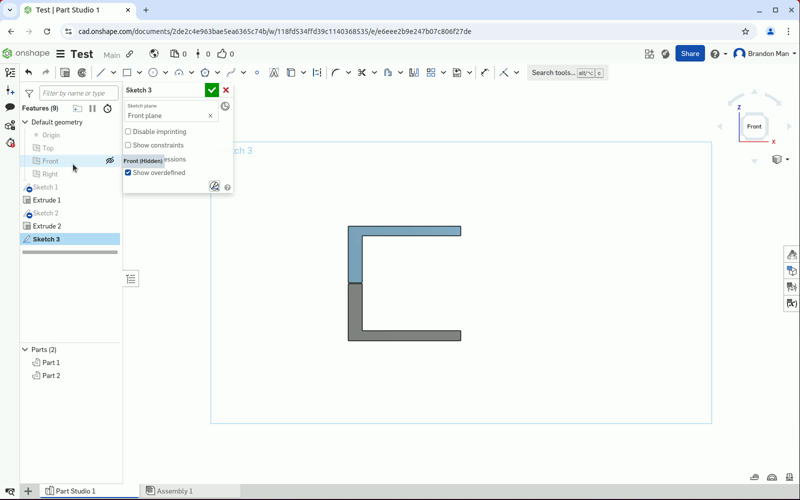
mouse_move(73, 352)
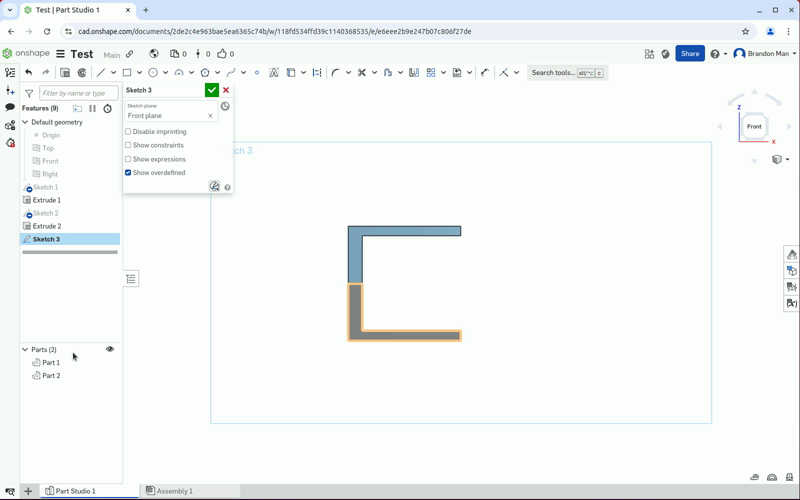
key(y)
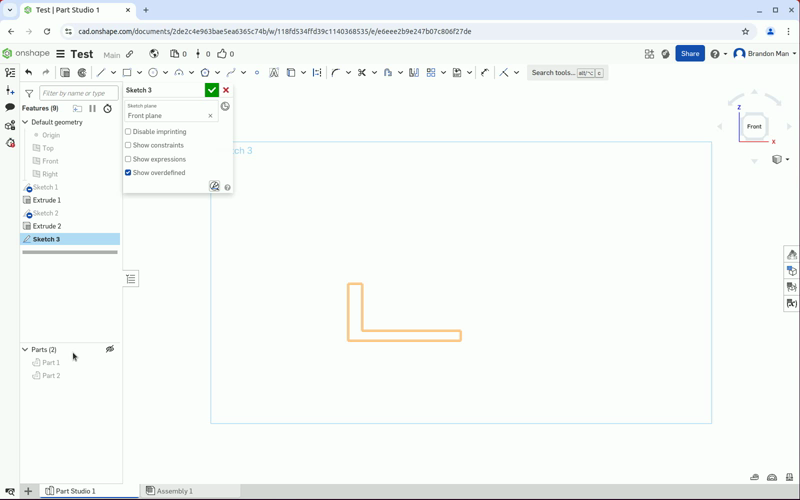
key(l)
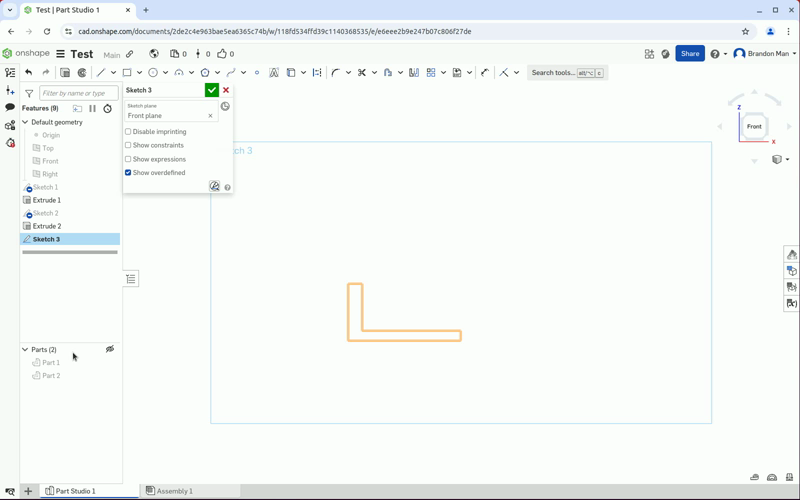
key_down(shift)
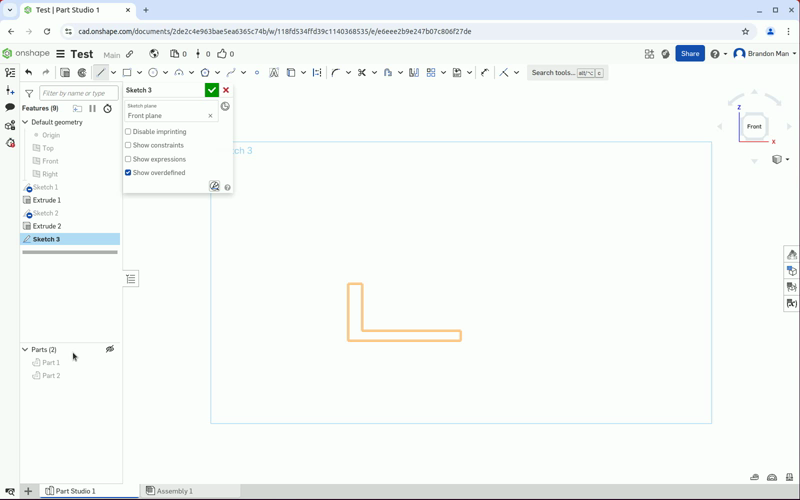
mouse_move(460, 234)
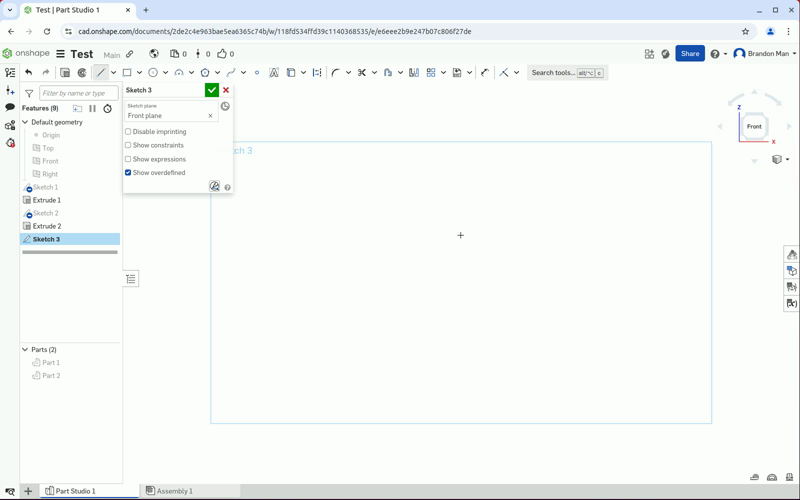
click(460, 234)
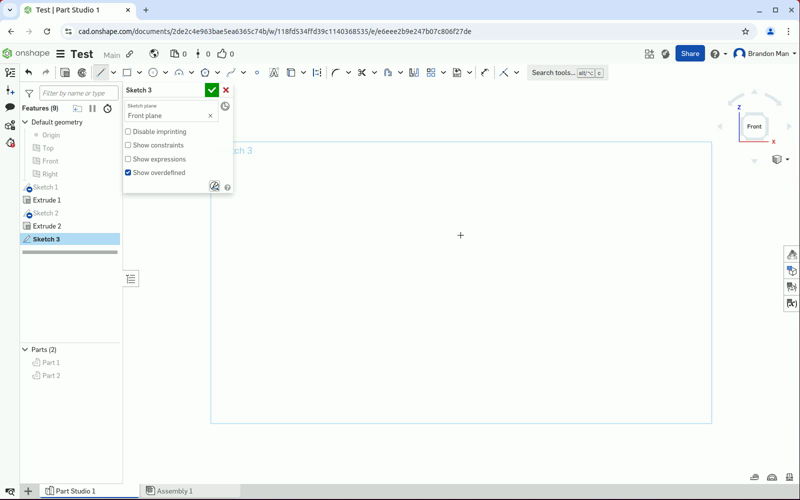
key_up(shift)
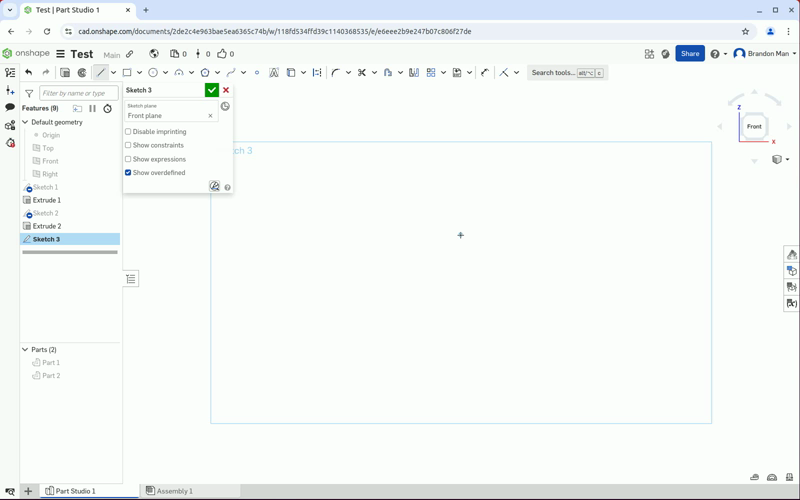
key_down(shift)
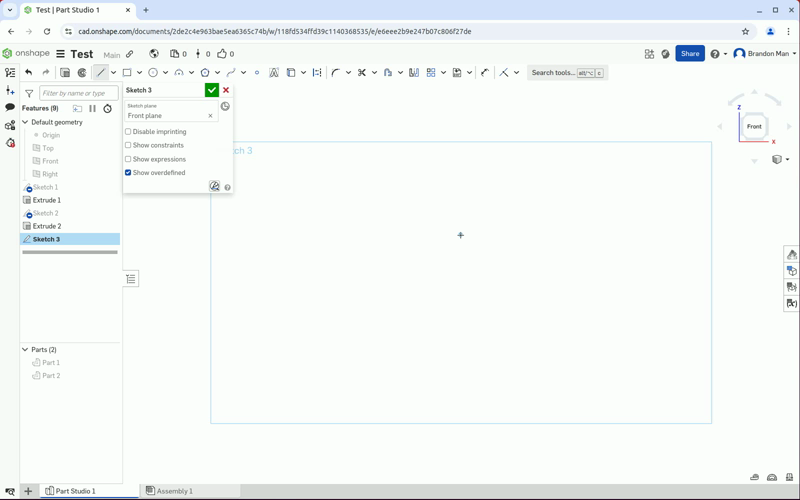
mouse_move(559, 234)
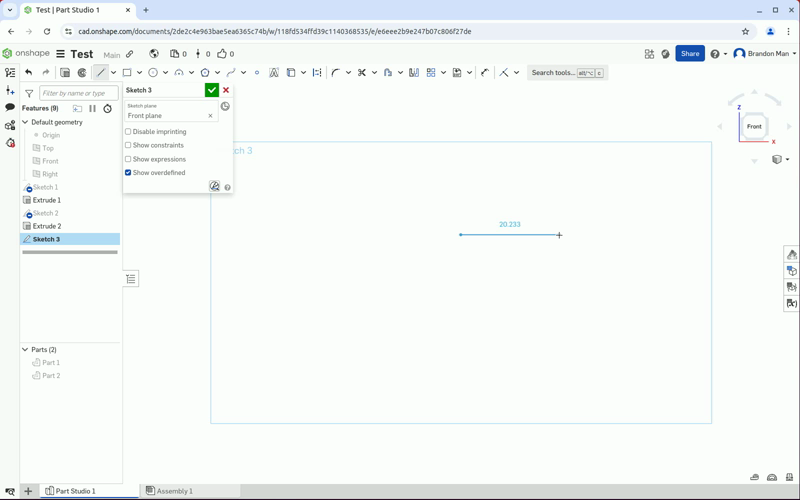
click(559, 234)
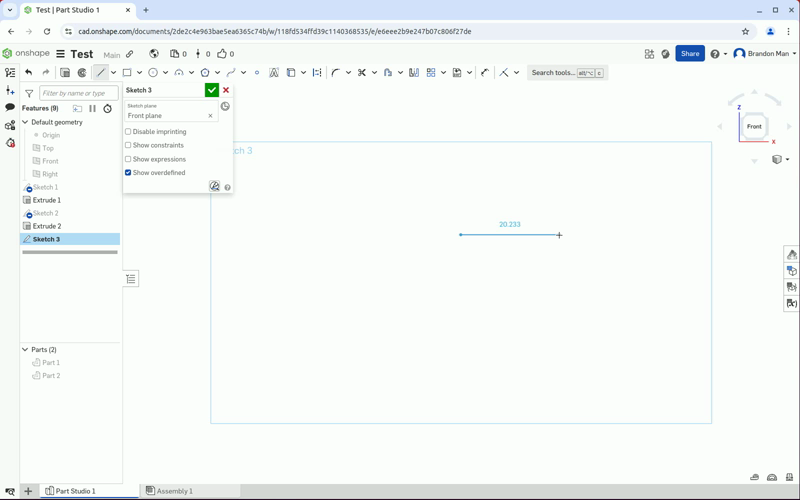
key_up(shift)
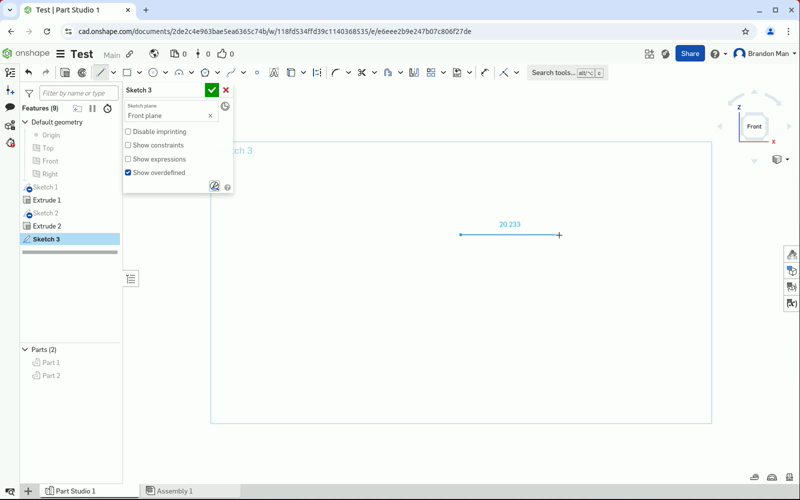
key_down(shift)
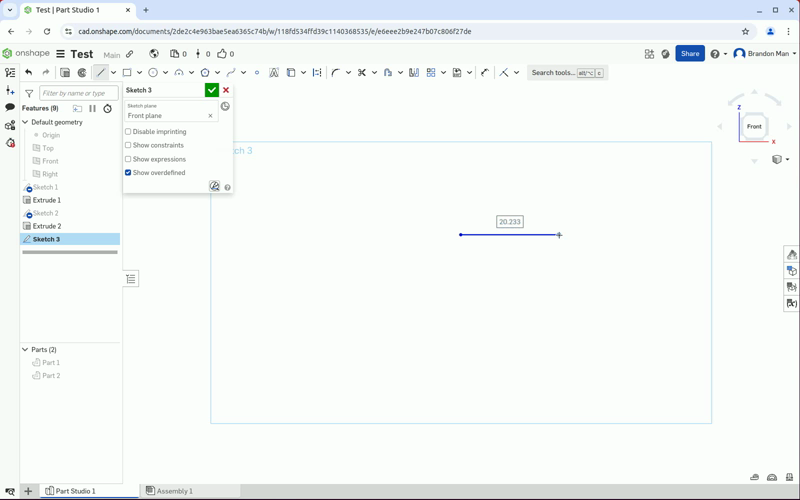
mouse_move(589, 234)
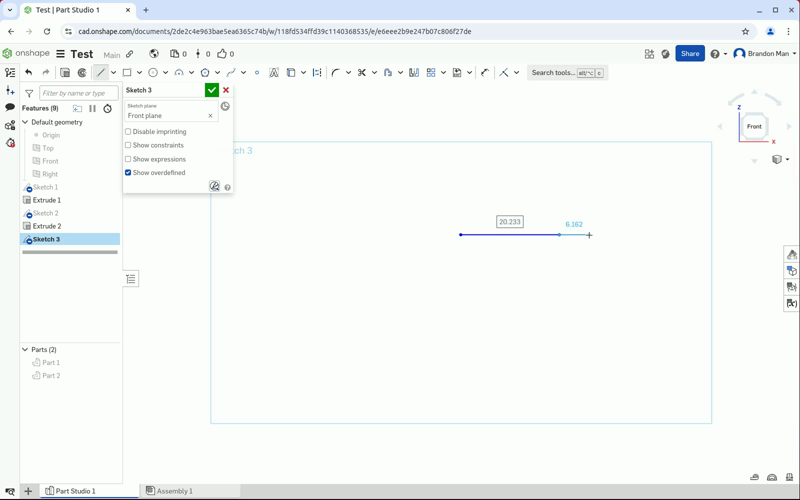
mouse_move(559, 282)
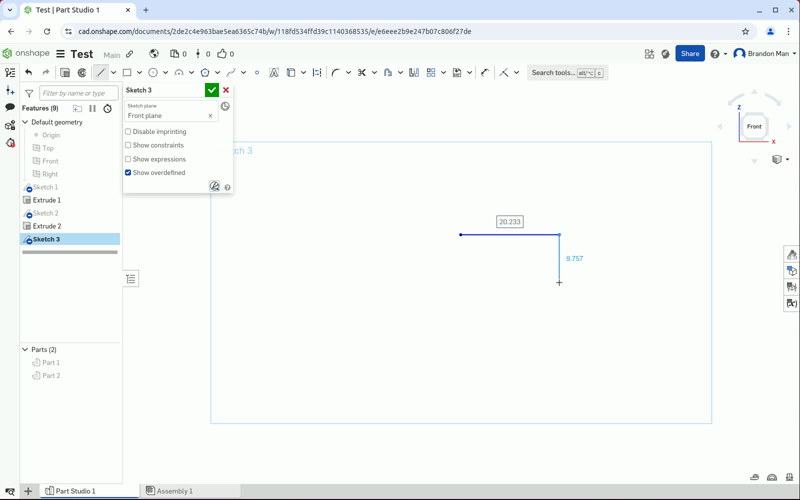
click(559, 282)
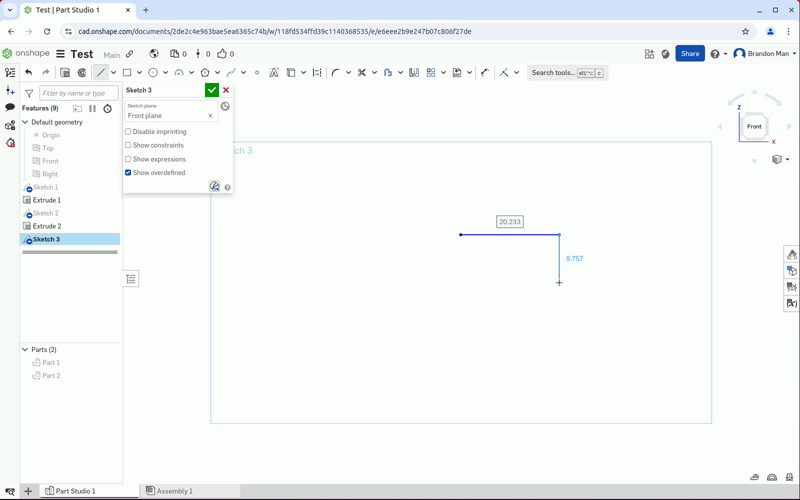
key_up(shift)
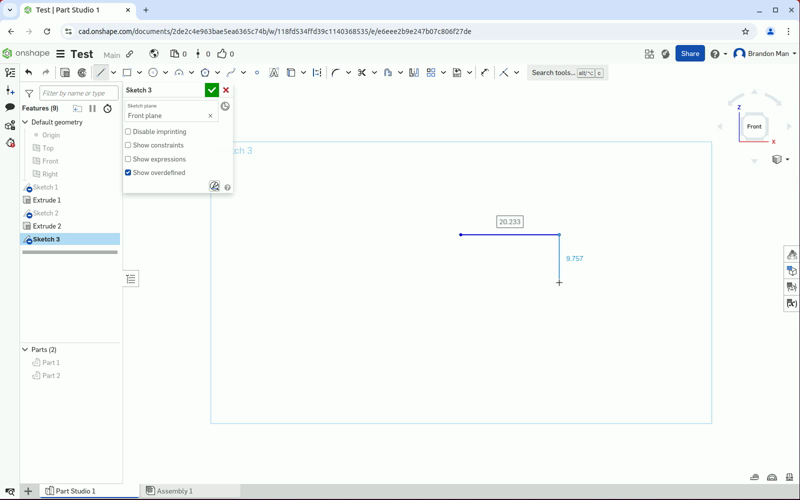
key_down(shift)
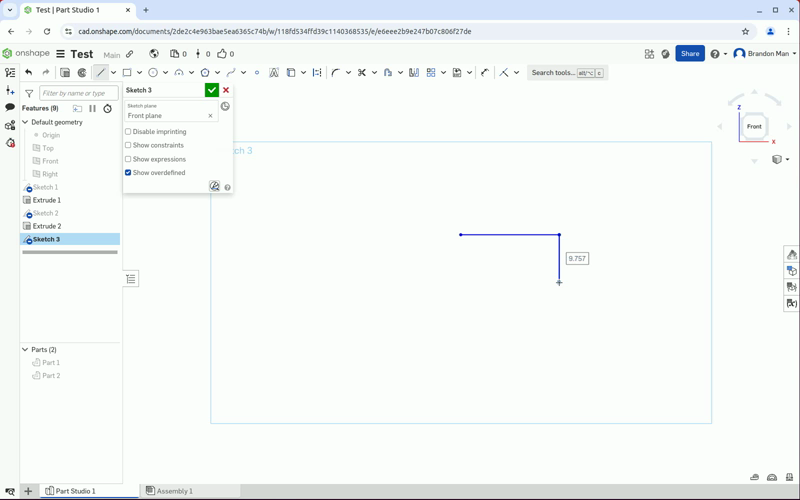
mouse_move(589, 282)
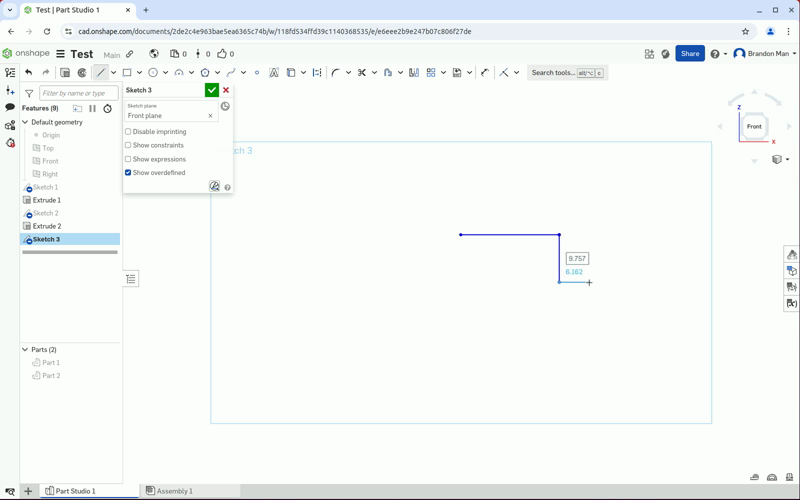
mouse_move(573, 282)
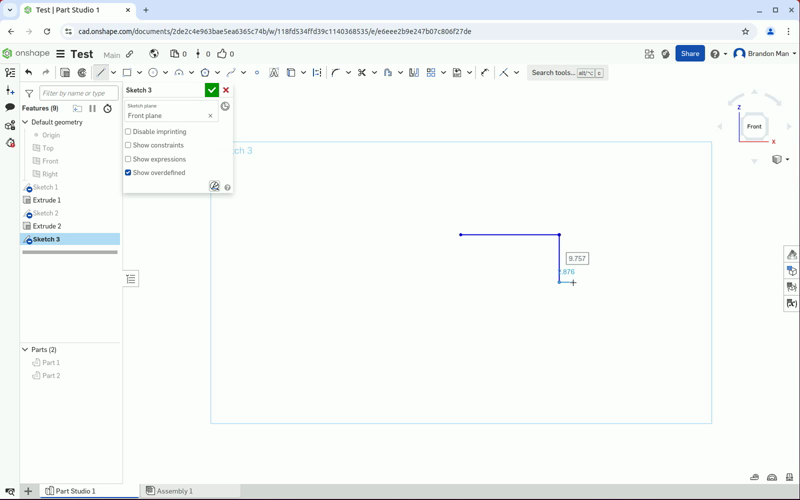
click(573, 282)
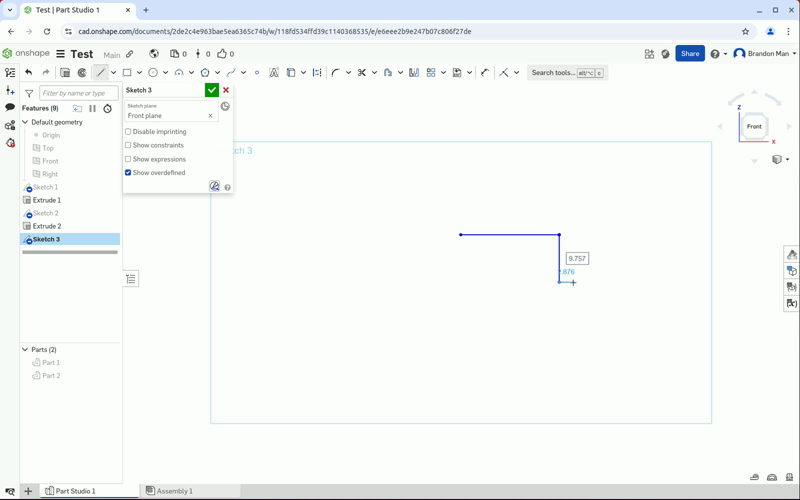
key_up(shift)
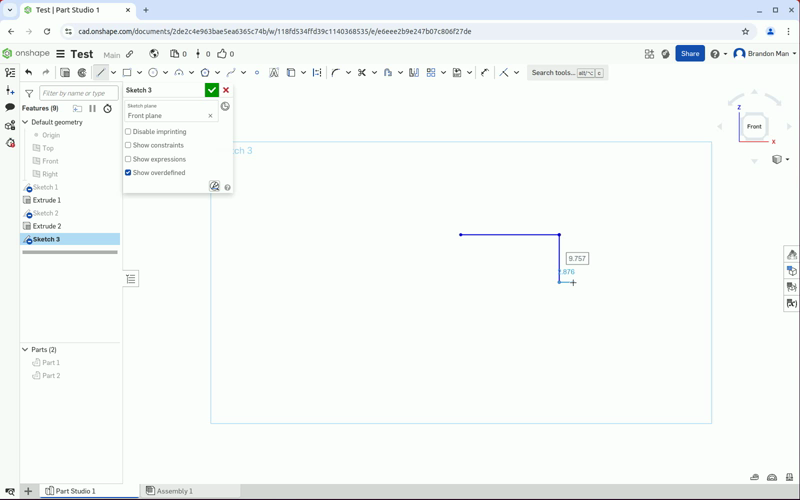
key_down(shift)
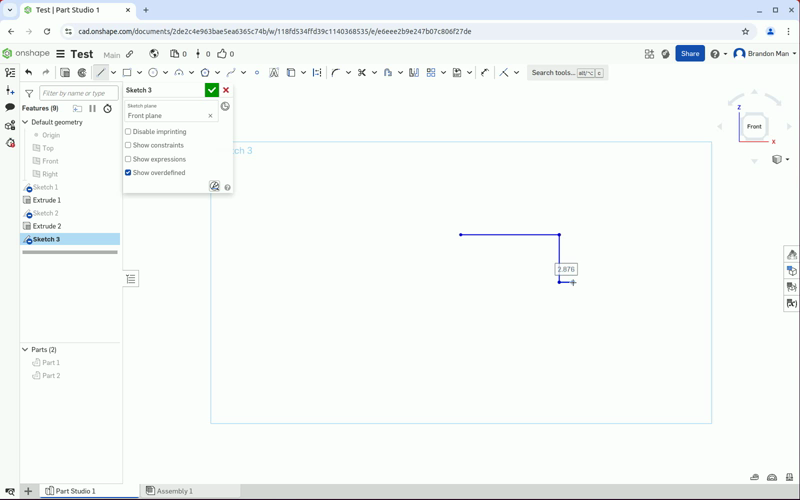
mouse_move(589, 282)
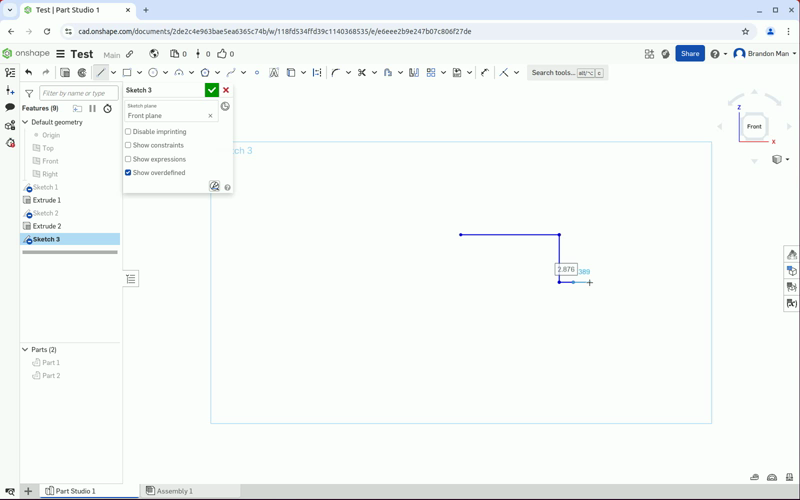
mouse_move(573, 225)
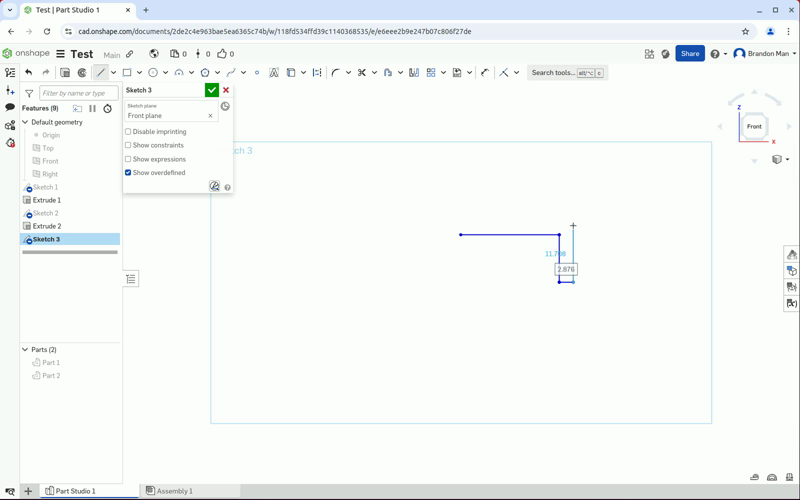
click(573, 225)
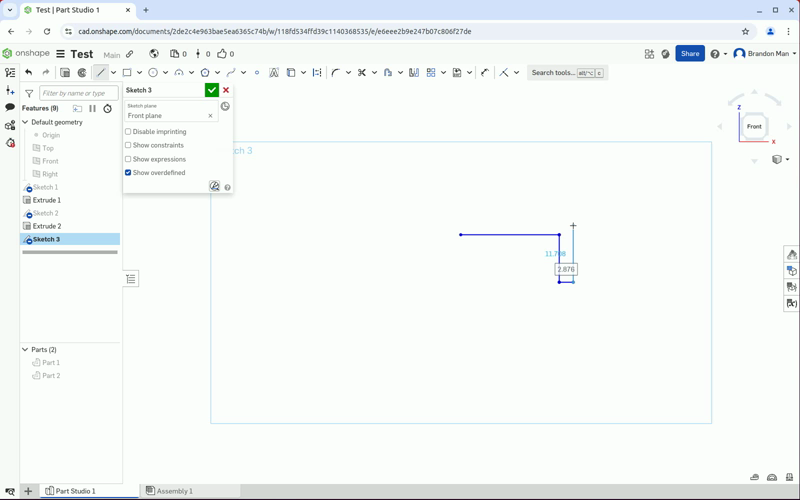
key_up(shift)
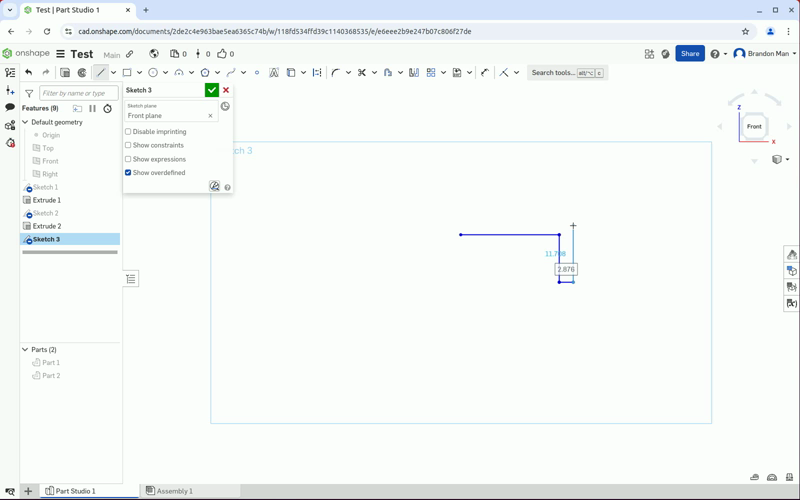
key_down(shift)
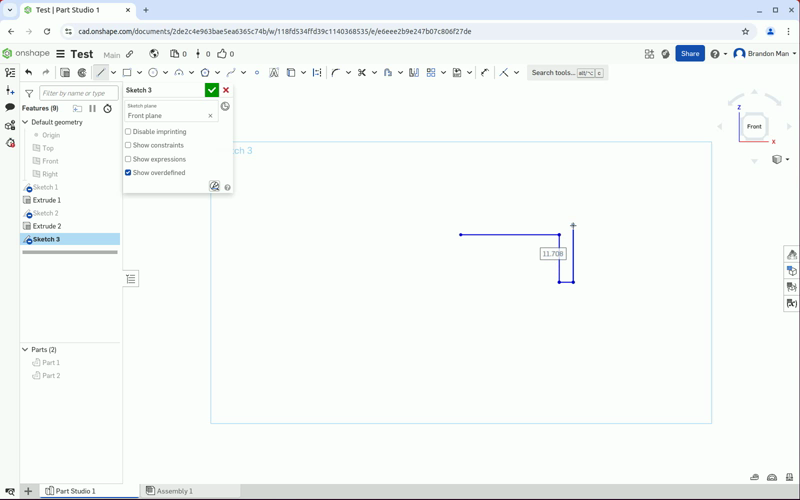
mouse_move(460, 225)
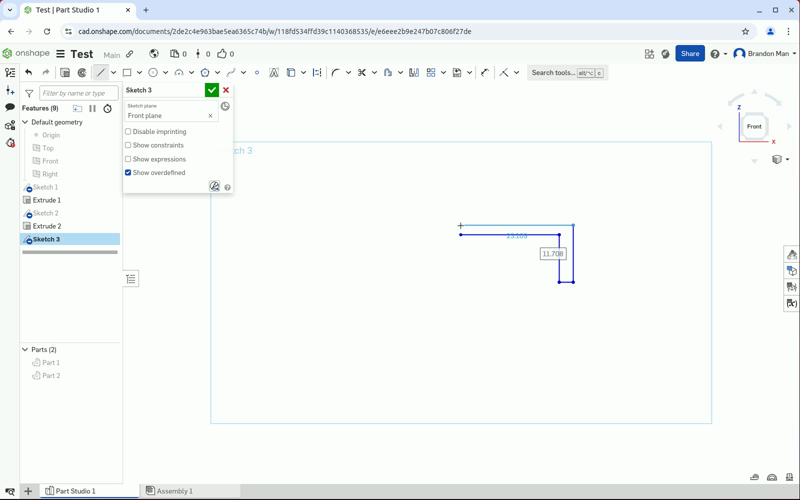
click(460, 225)
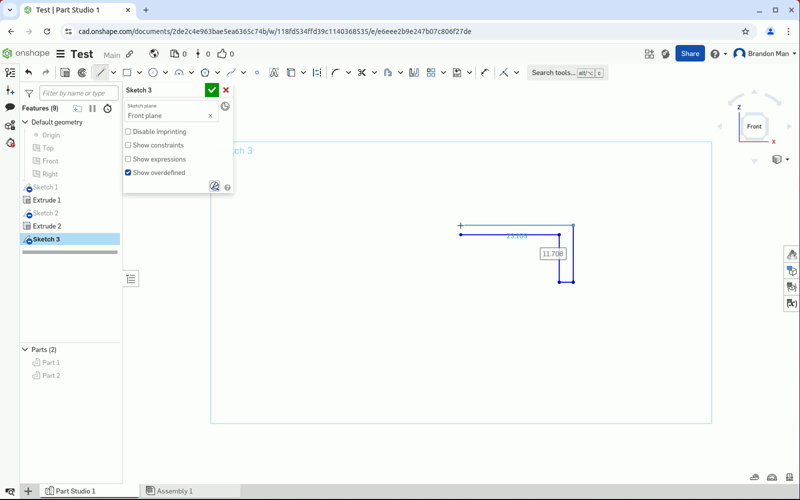
key_up(shift)
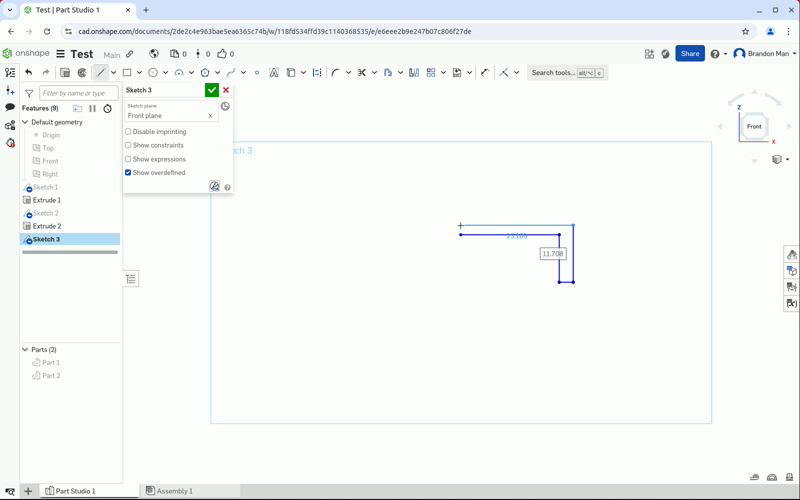
mouse_move(490, 225)
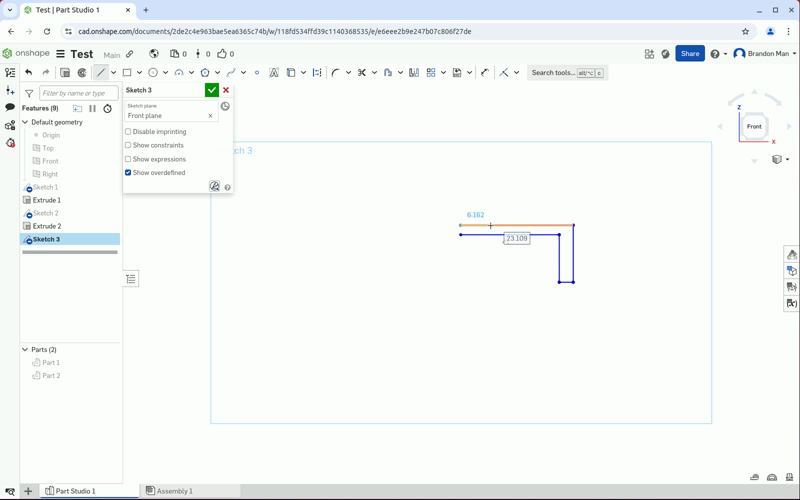
key_down(shift)
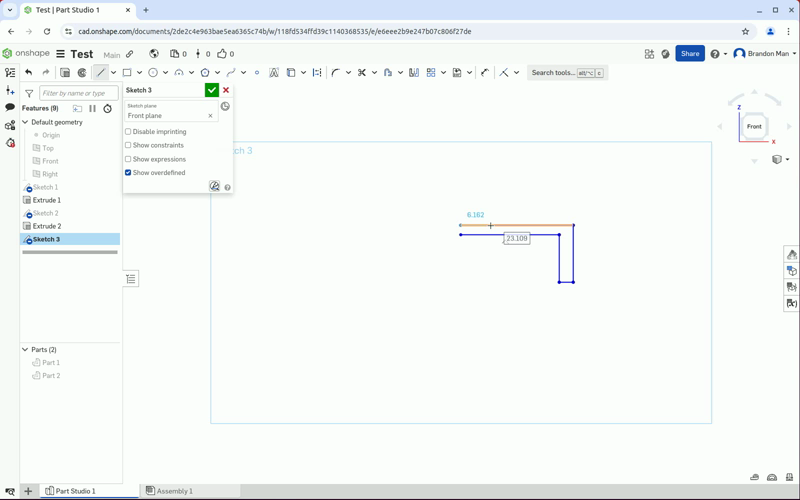
mouse_move(460, 234)
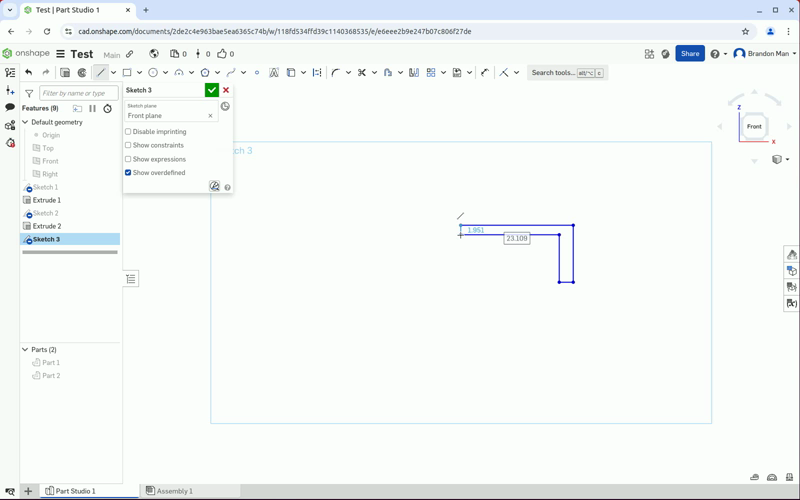
key_up(shift)
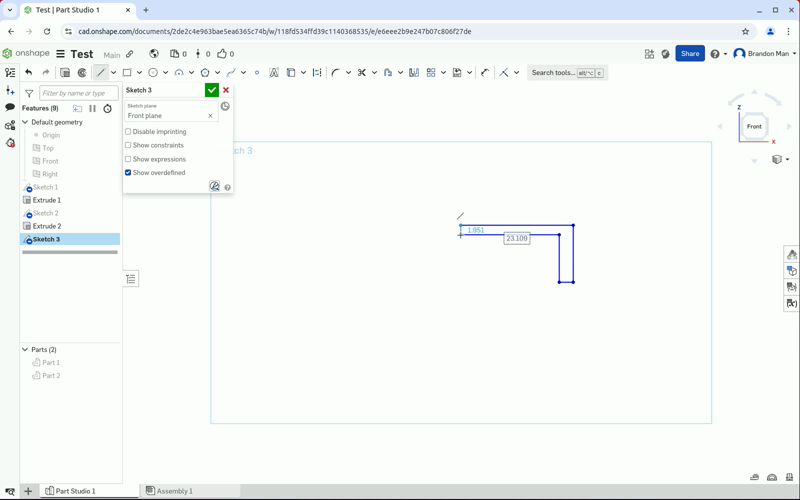
click(460, 234)
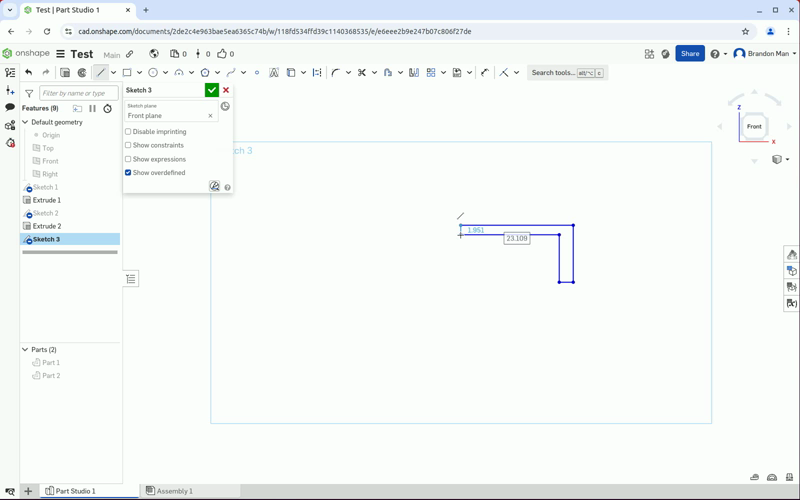
key(esc)
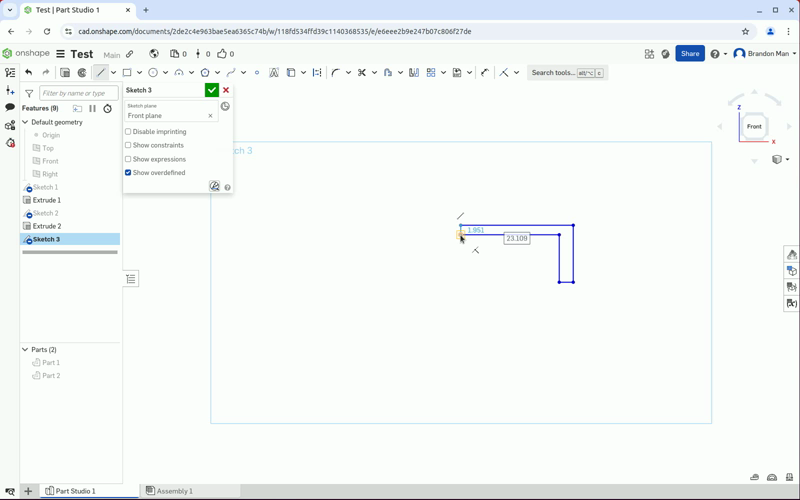
mouse_move(560, 259)
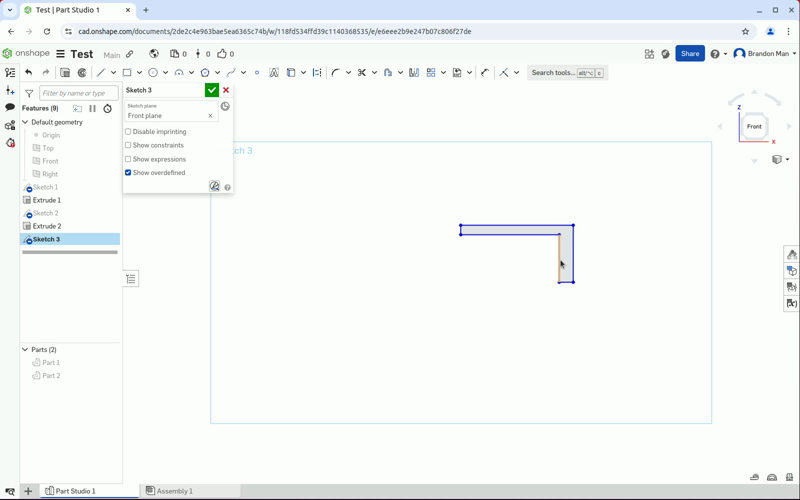
scroll(6)
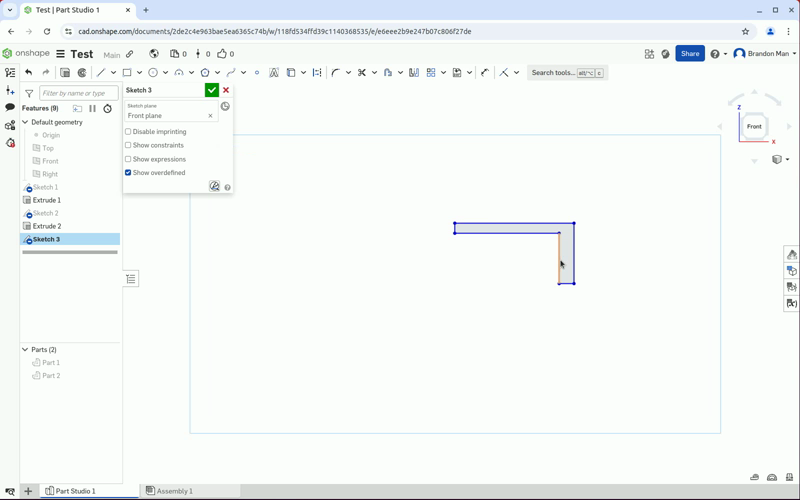
scroll(6)
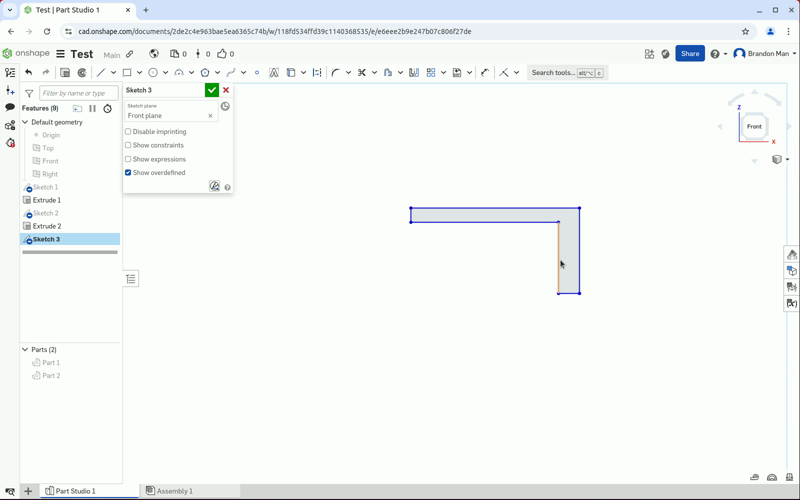
scroll(6)
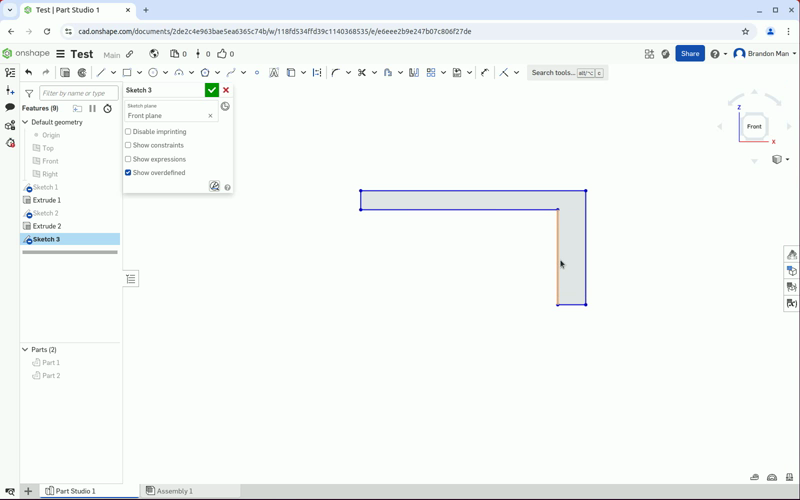
scroll(6)
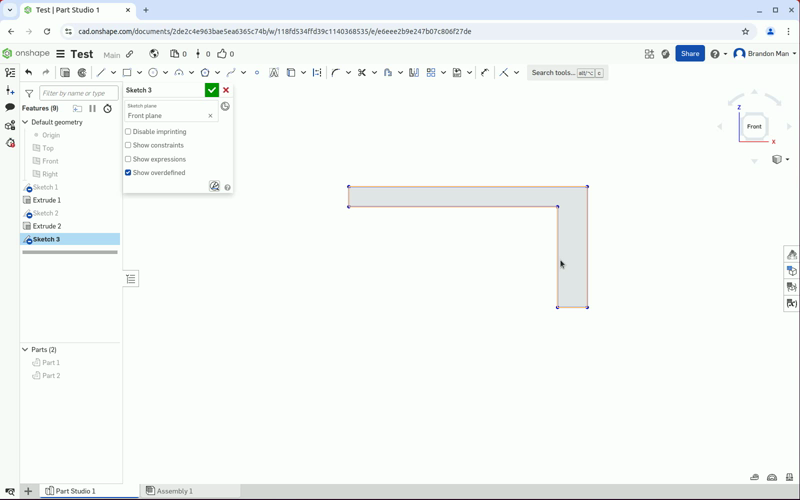
scroll(6)
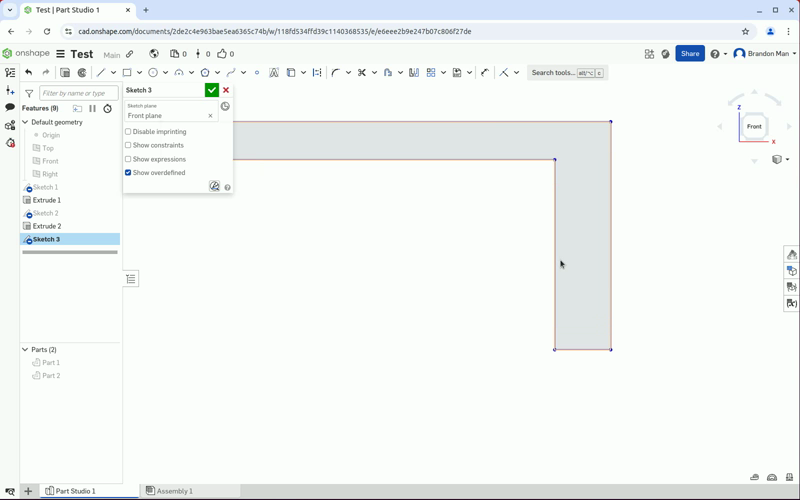
scroll(6)
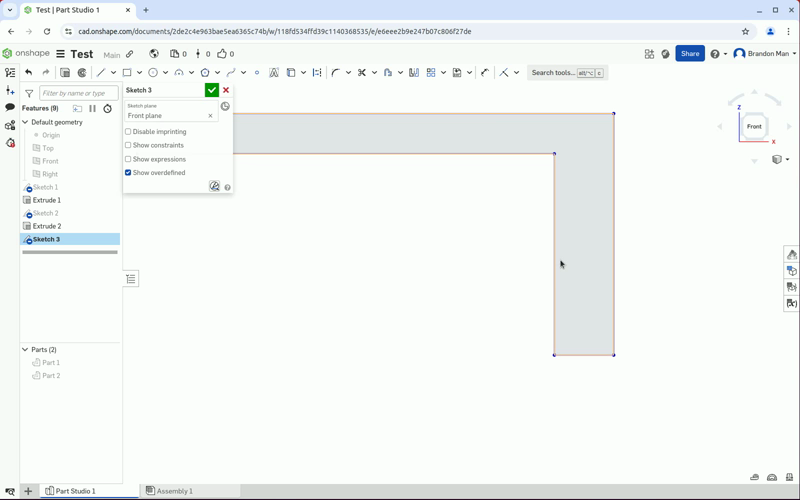
scroll(6)
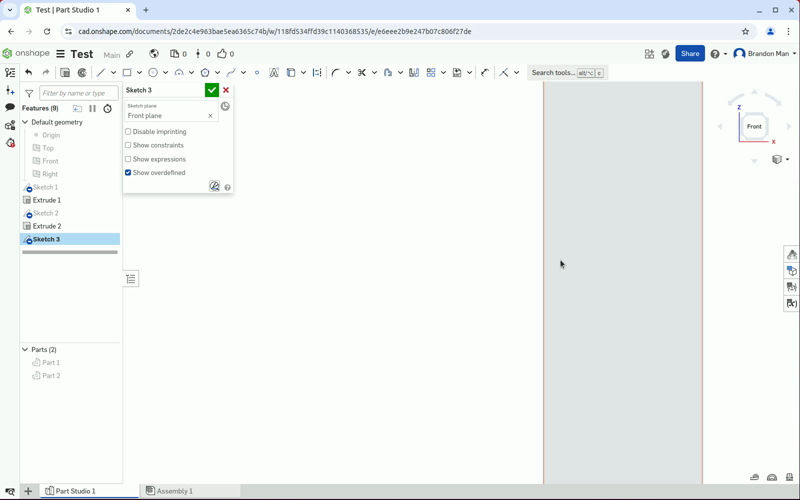
click(560, 259)
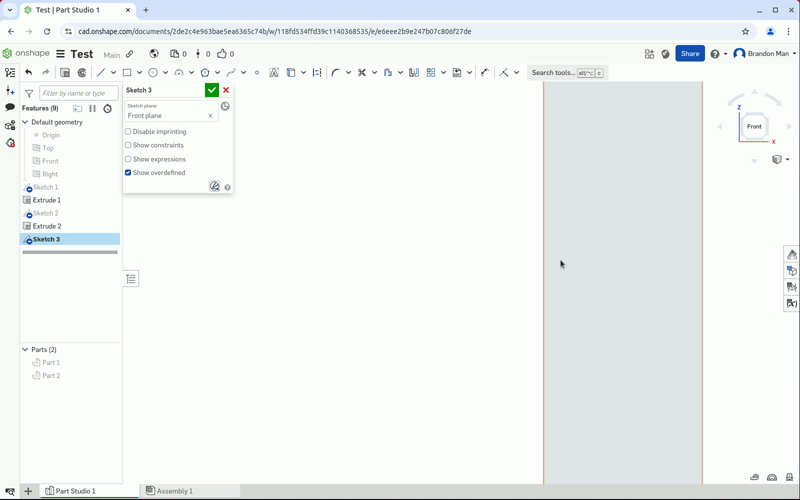
scroll(-6)
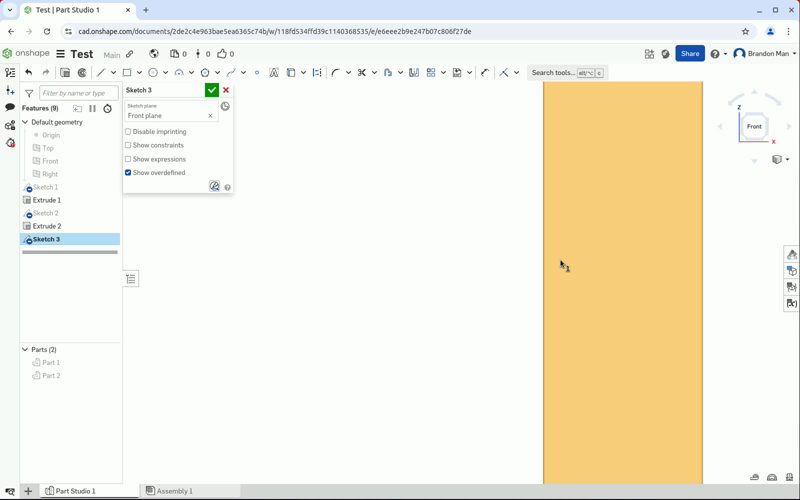
scroll(-6)
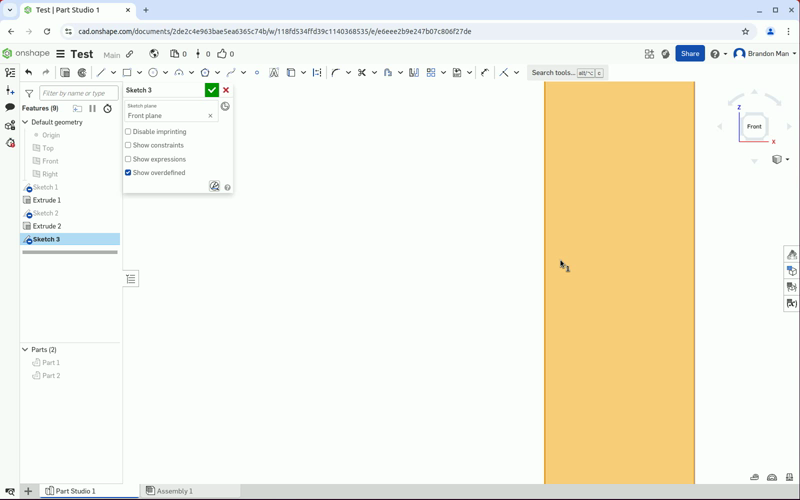
scroll(-6)
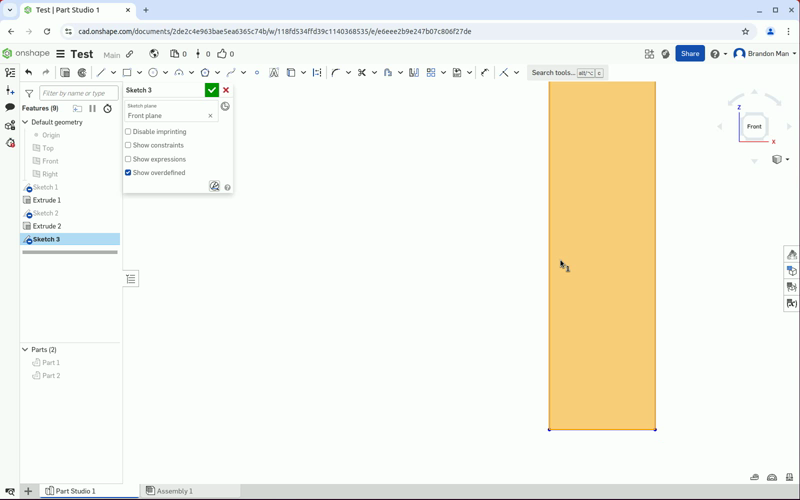
scroll(-6)
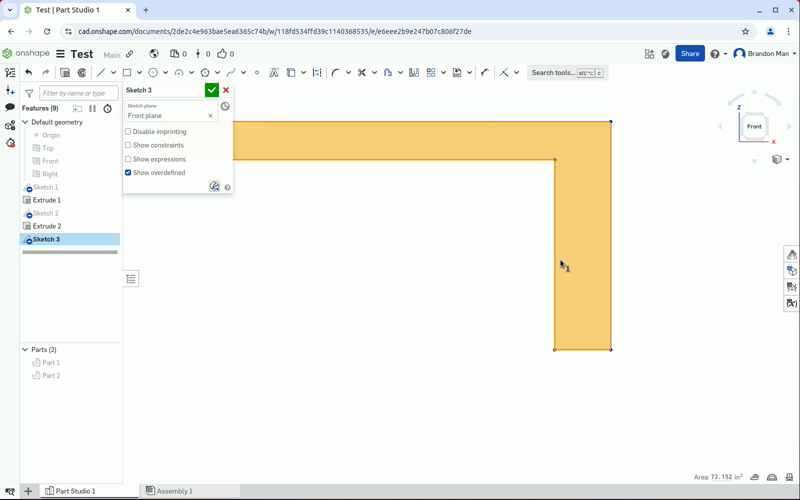
scroll(-6)
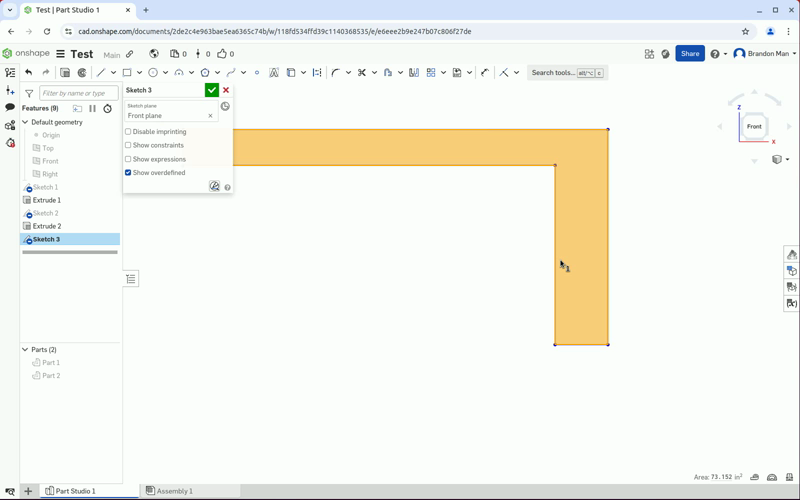
scroll(-6)
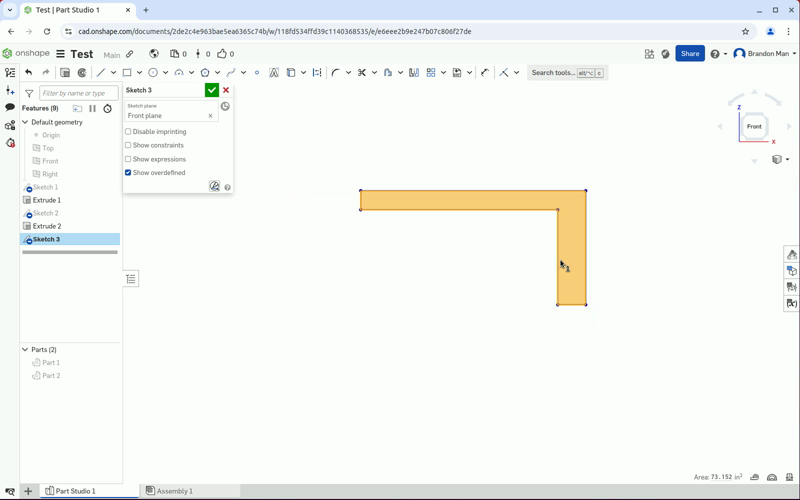
scroll(-6)
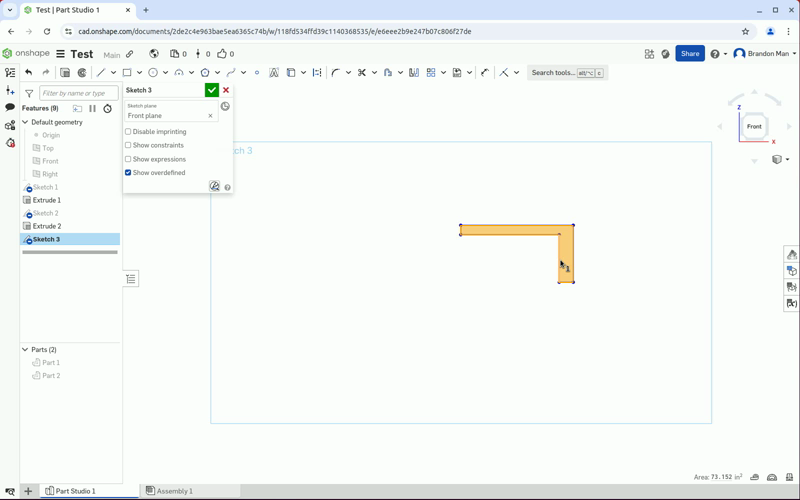
mouse_move(73, 352)
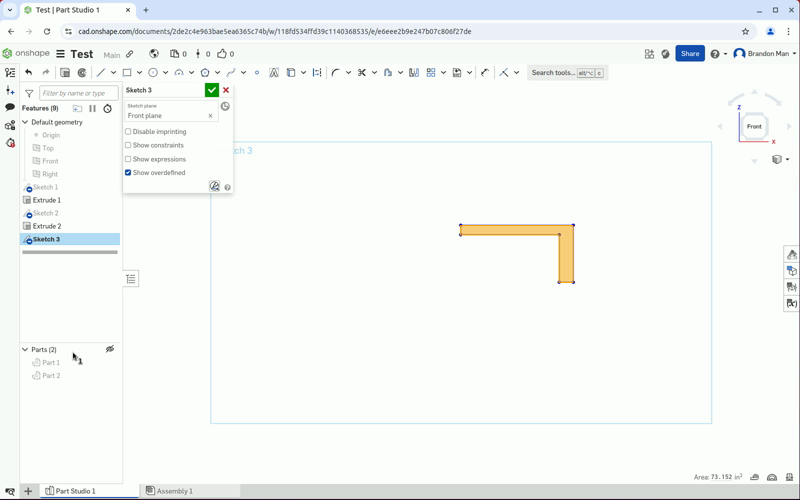
key(shift+y)
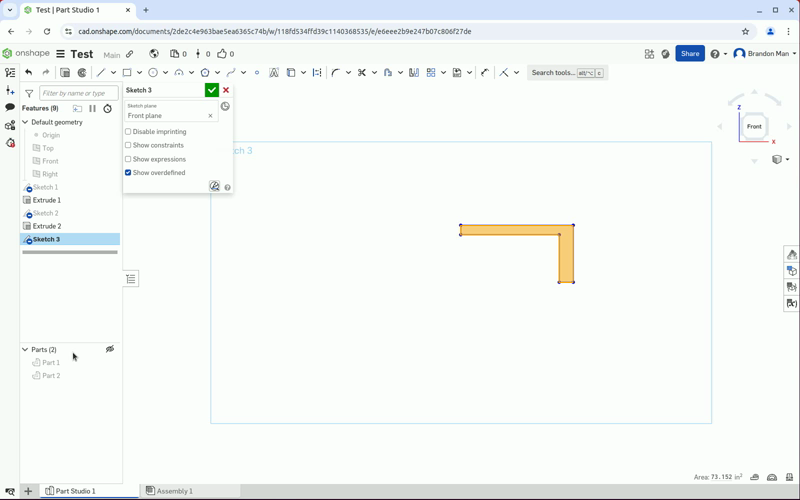
key(shift+e)
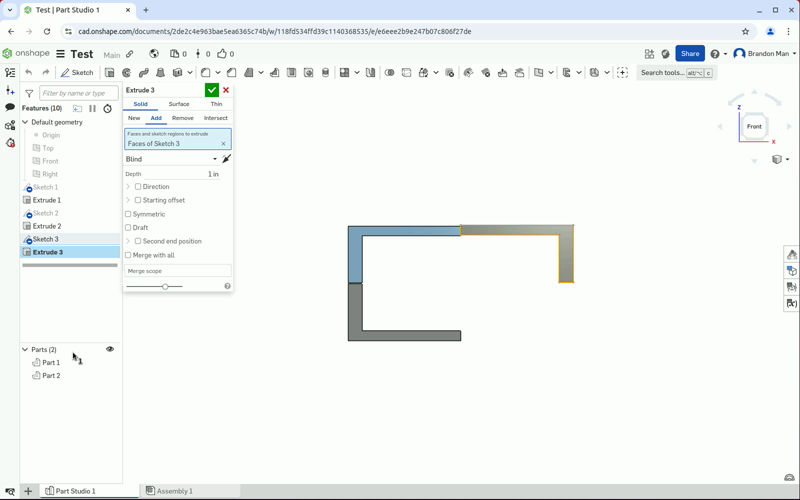
mouse_move(143, 106)
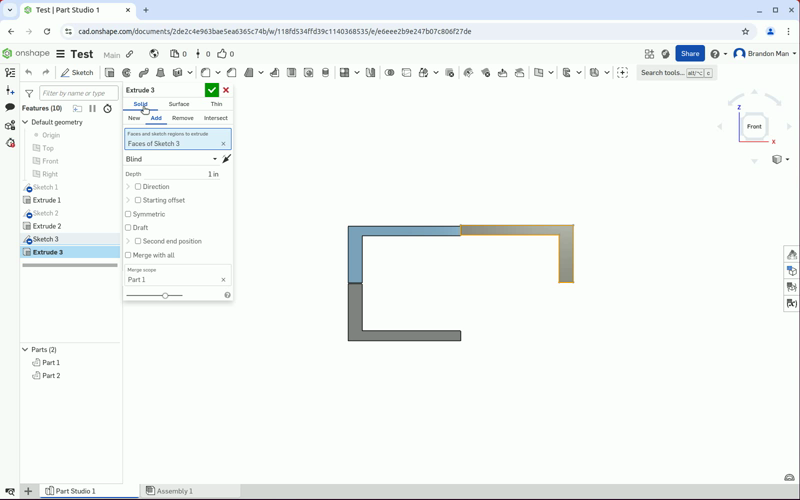
click(143, 106)
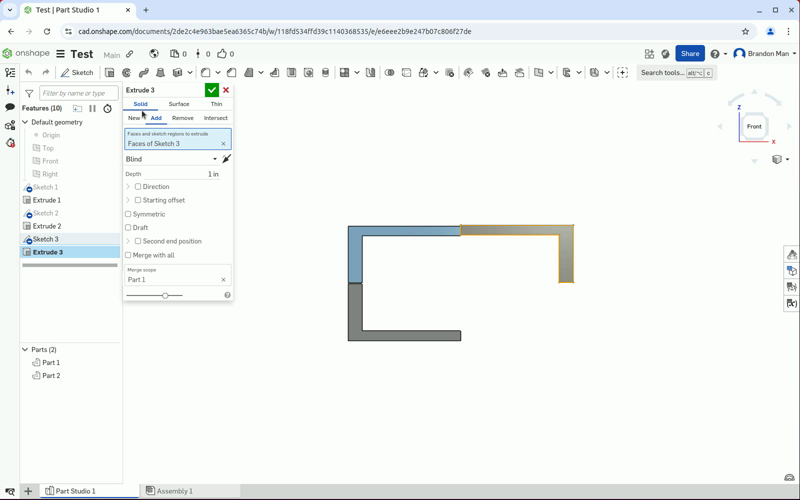
mouse_move(137, 120)
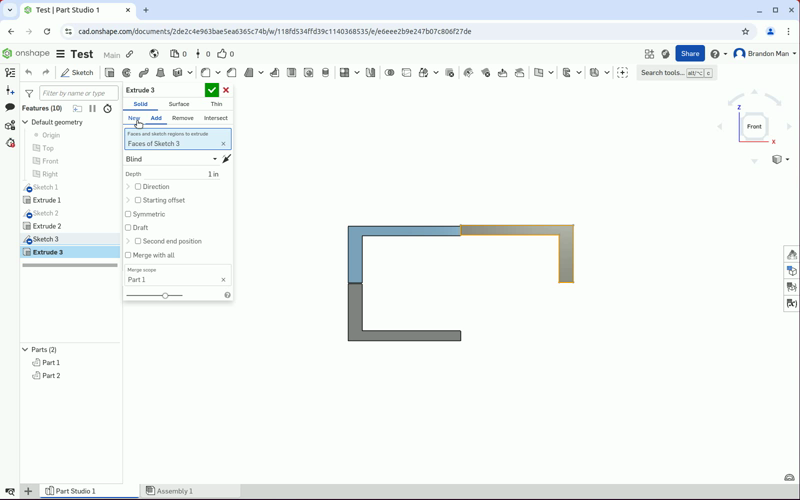
click(137, 120)
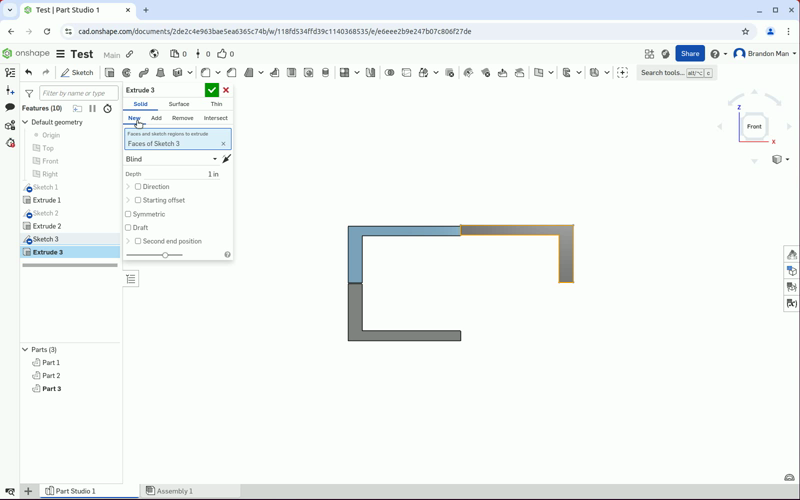
key(tab, 4)
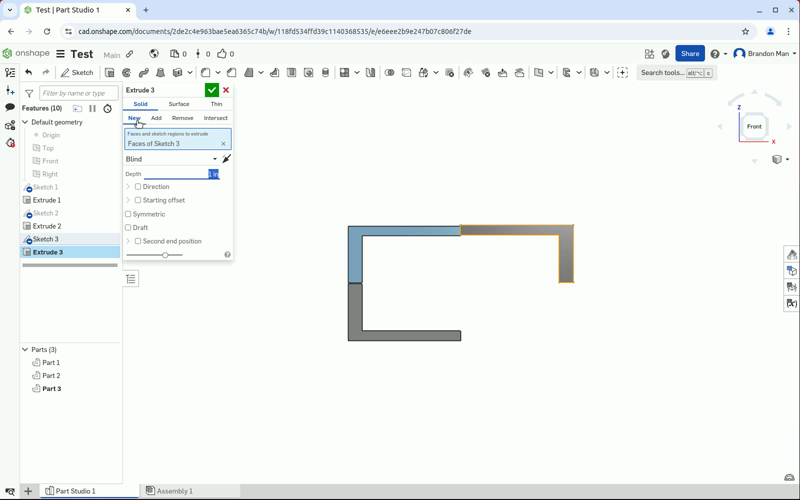
text(15.165)
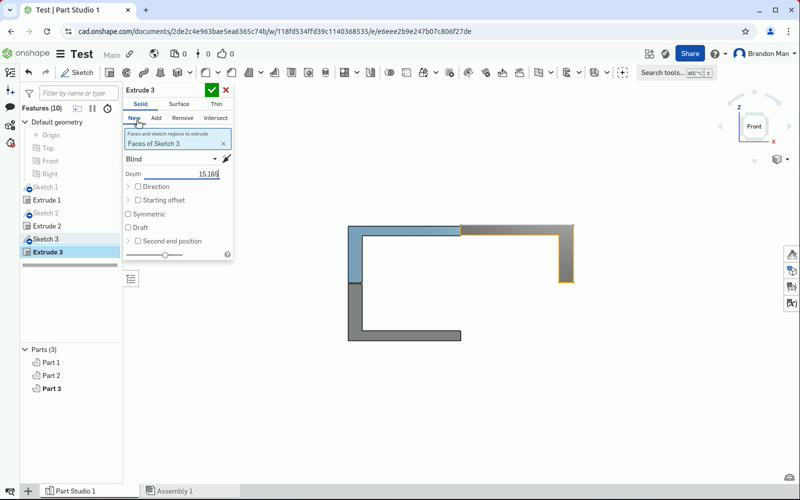
key(enter)
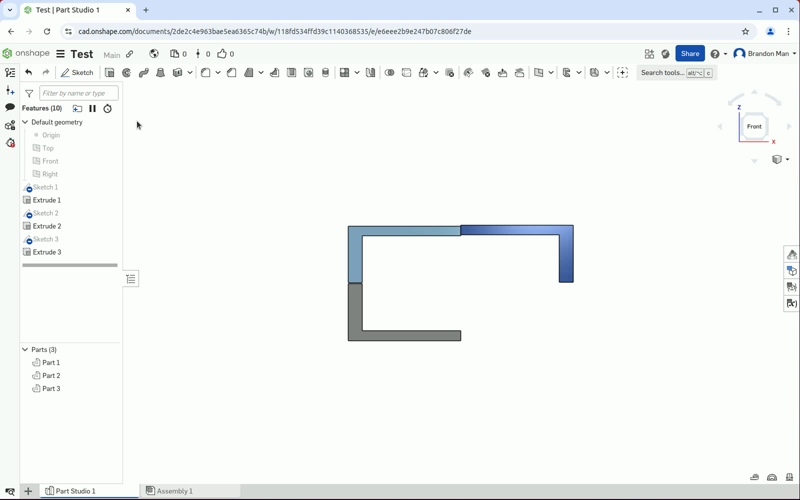
key(shift+h)
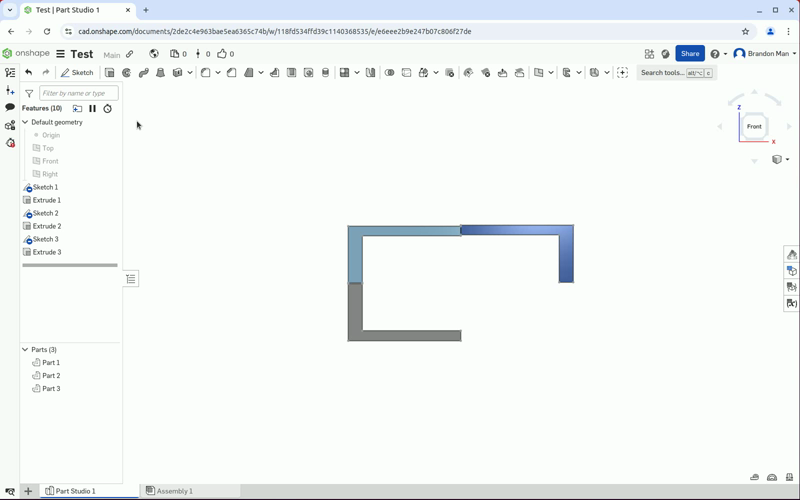
key(shift+h)
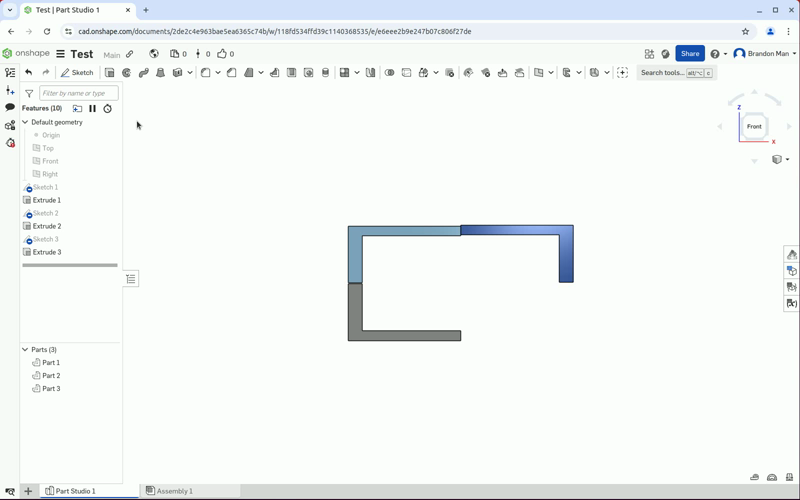
mouse_move(73, 189)
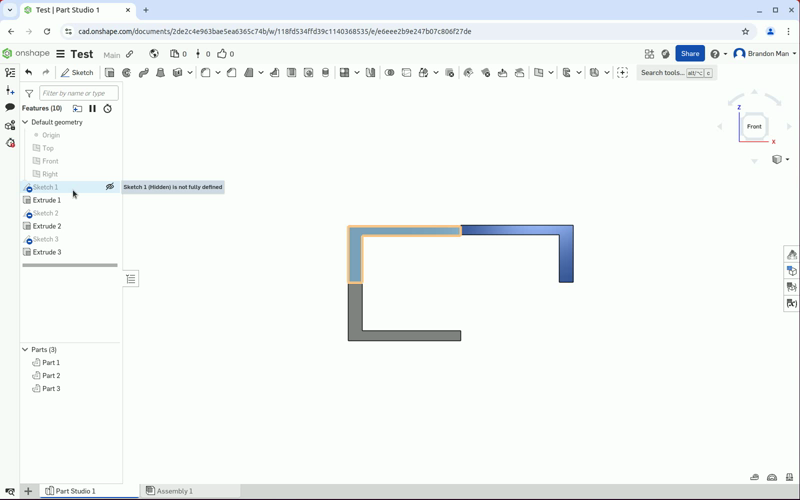
click(73, 189)
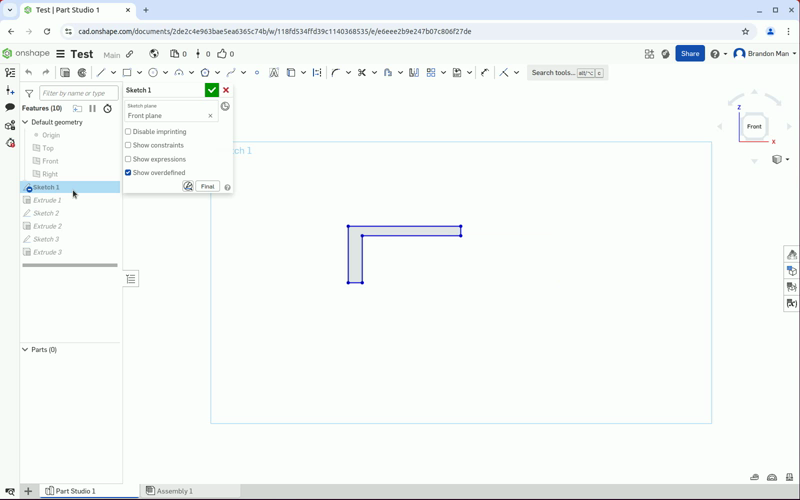
mouse_move(229, 92)
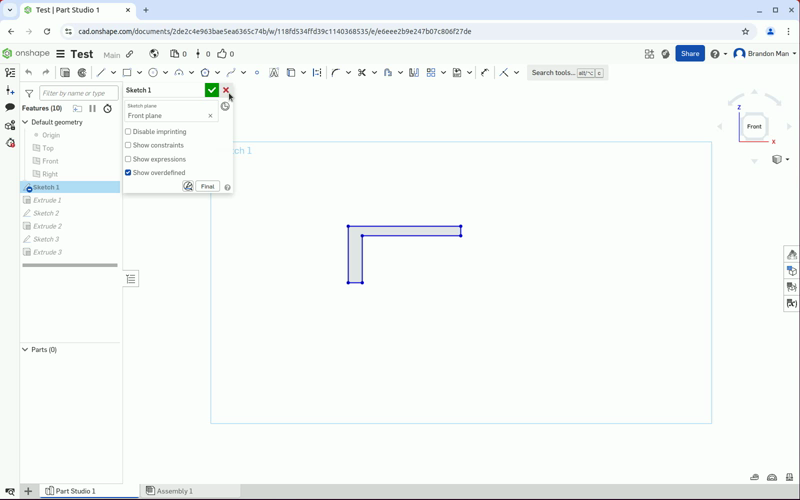
click(229, 92)
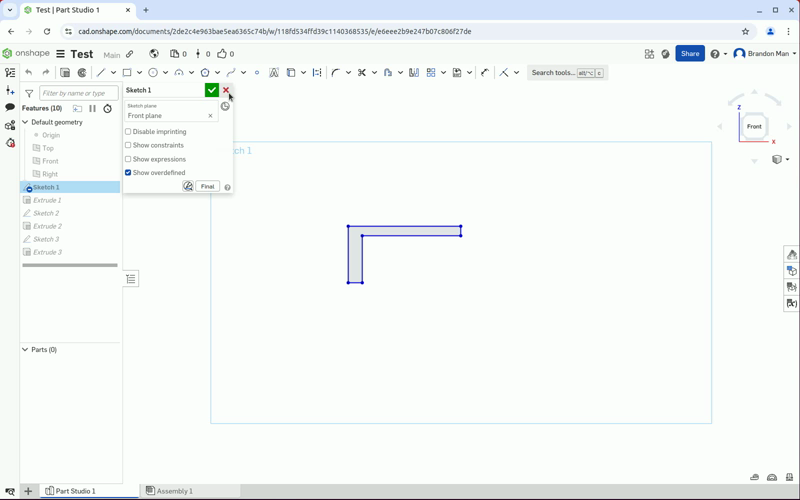
key(shift+s)
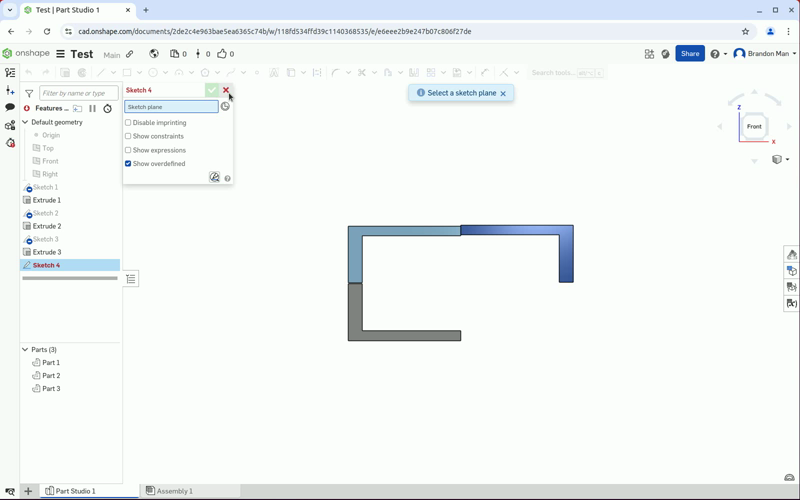
mouse_move(73, 163)
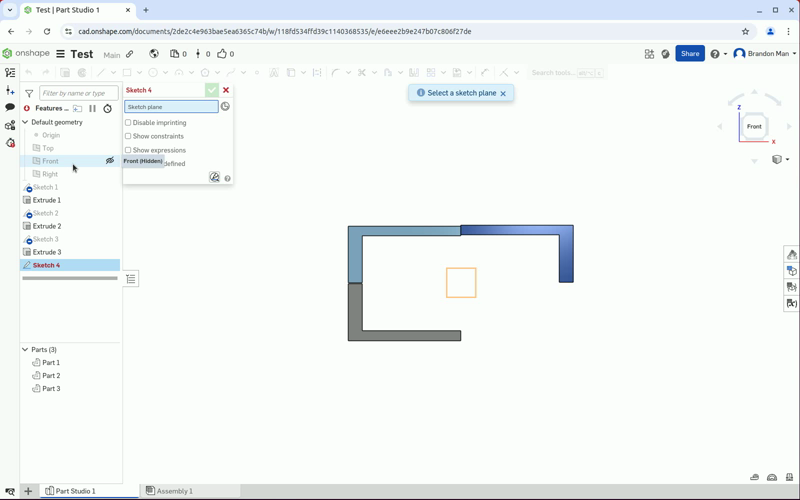
click(73, 163)
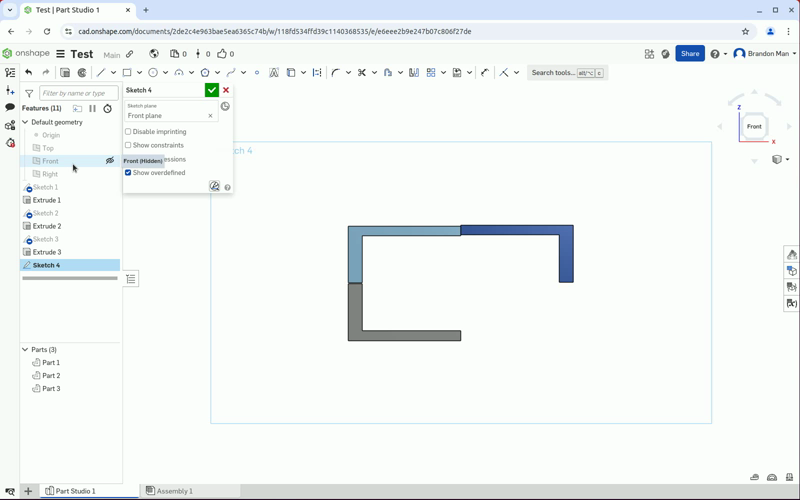
mouse_move(73, 352)
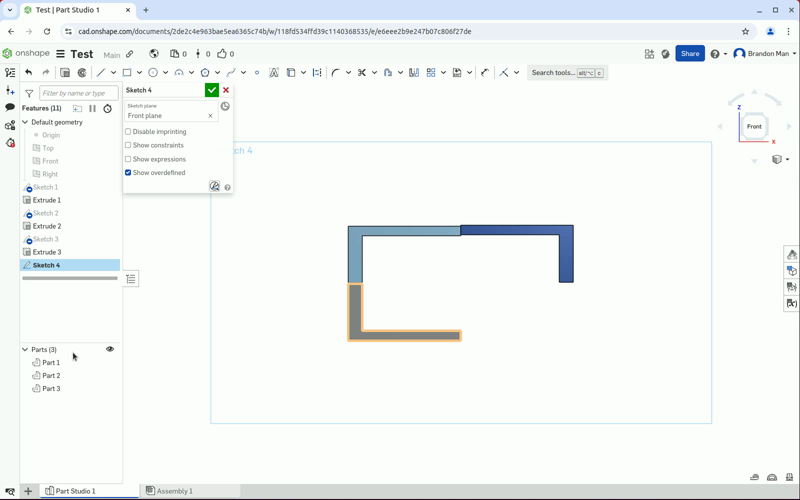
key(y)
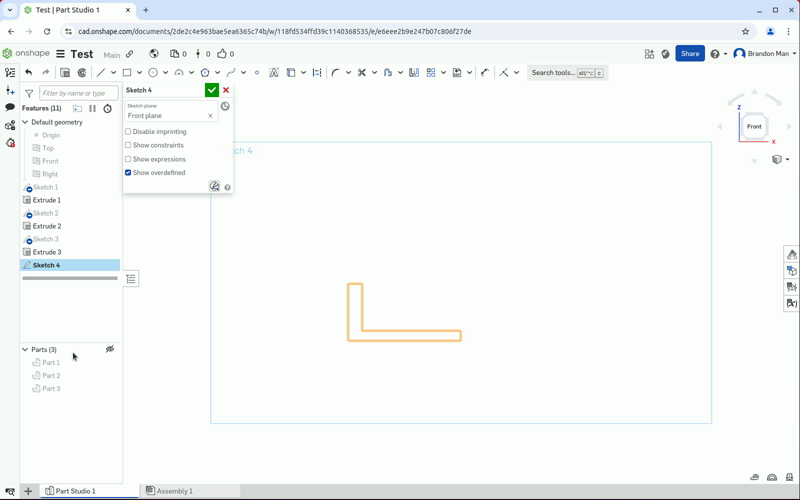
key(l)
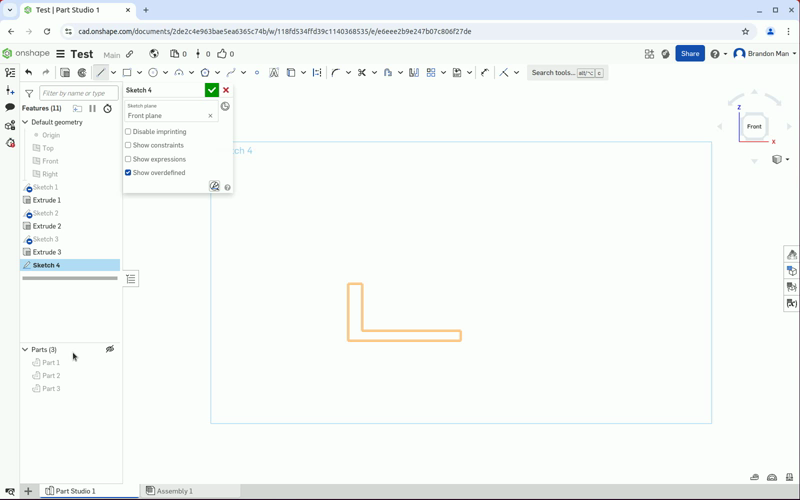
key_down(shift)
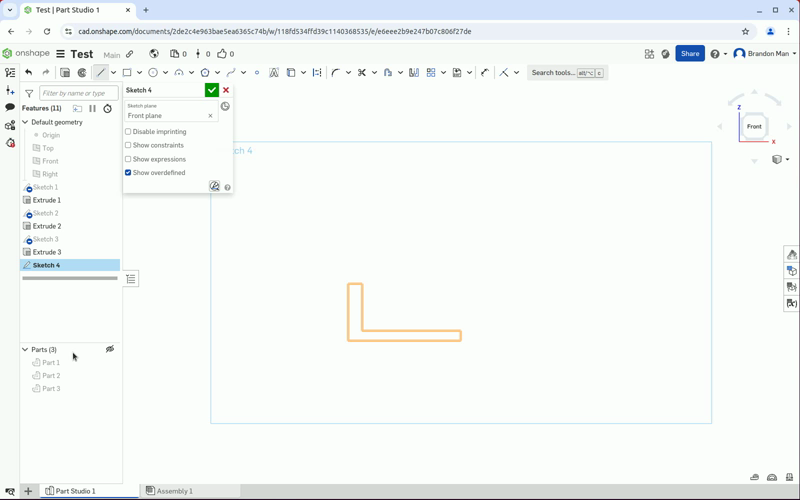
mouse_move(460, 340)
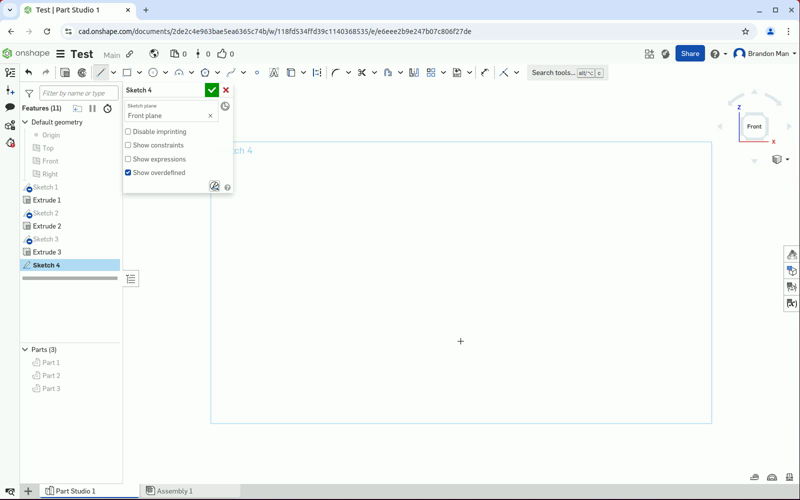
click(460, 340)
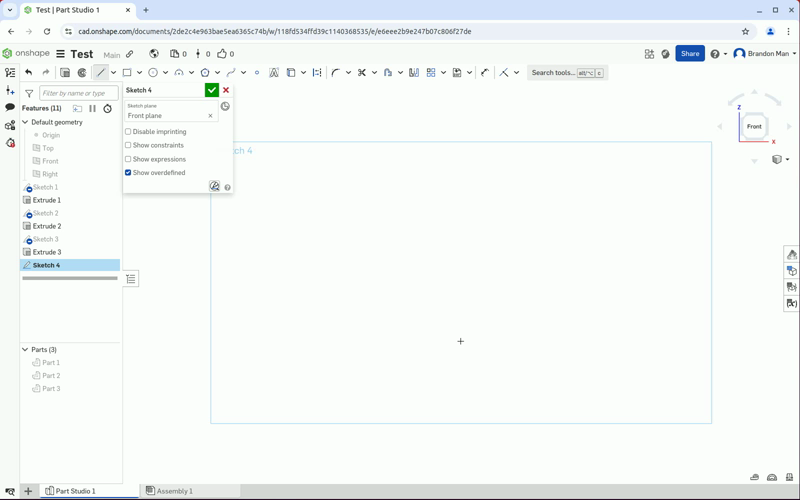
key_up(shift)
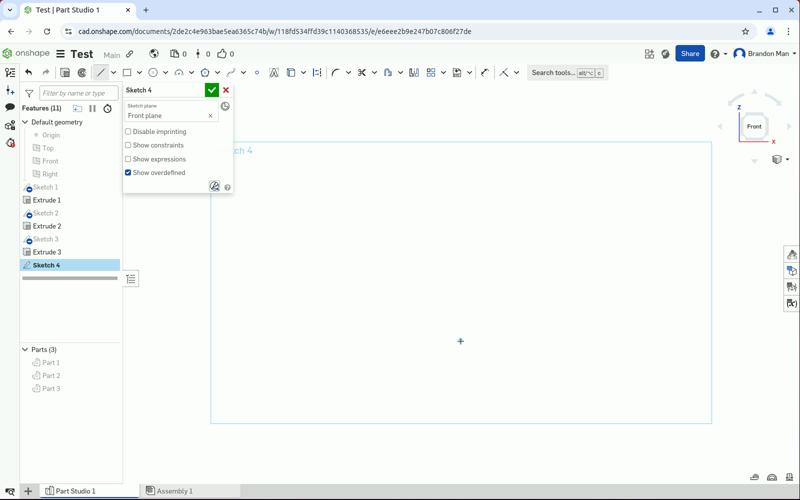
key_down(shift)
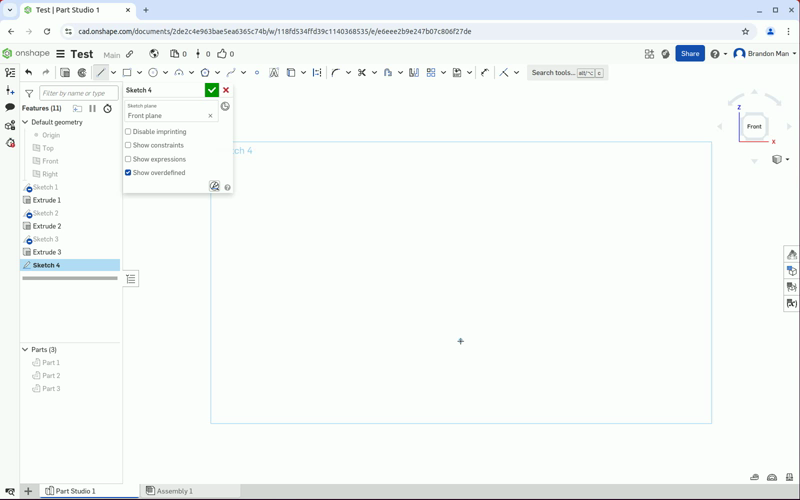
mouse_move(573, 340)
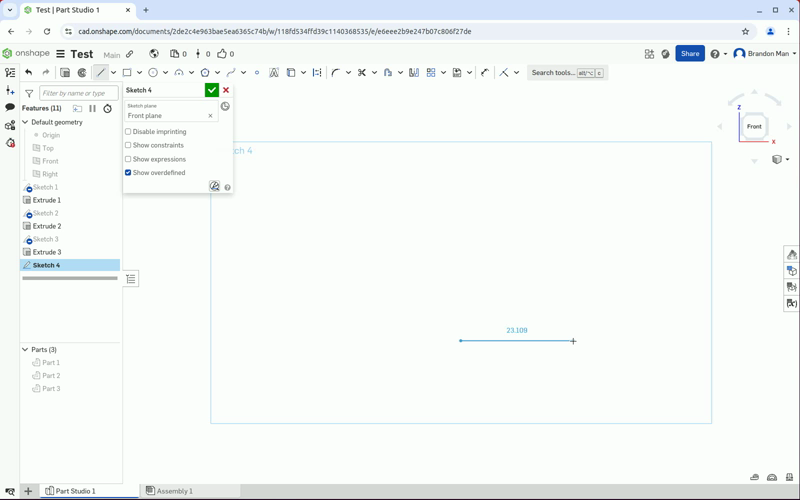
click(573, 340)
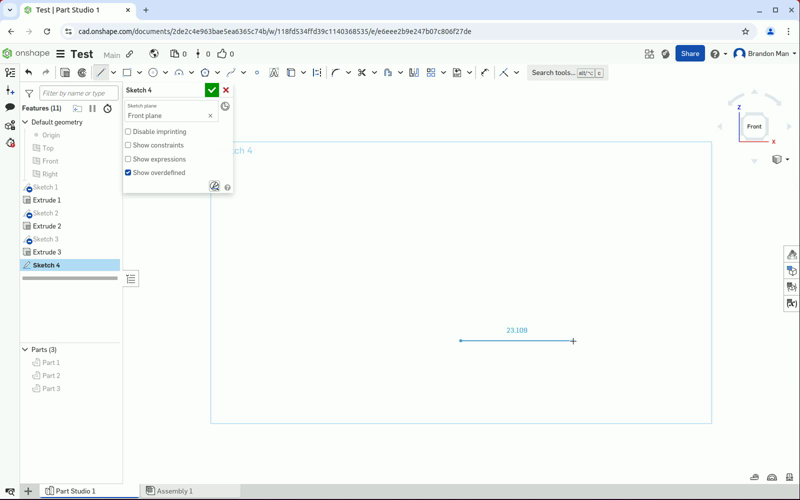
key_up(shift)
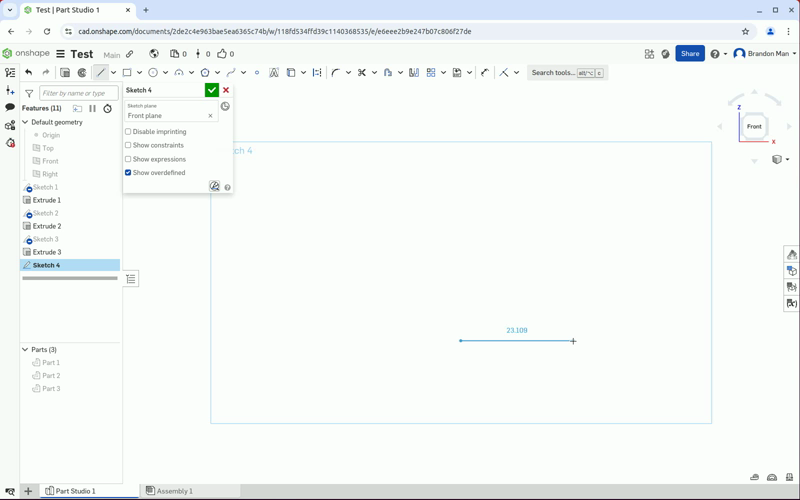
key_down(shift)
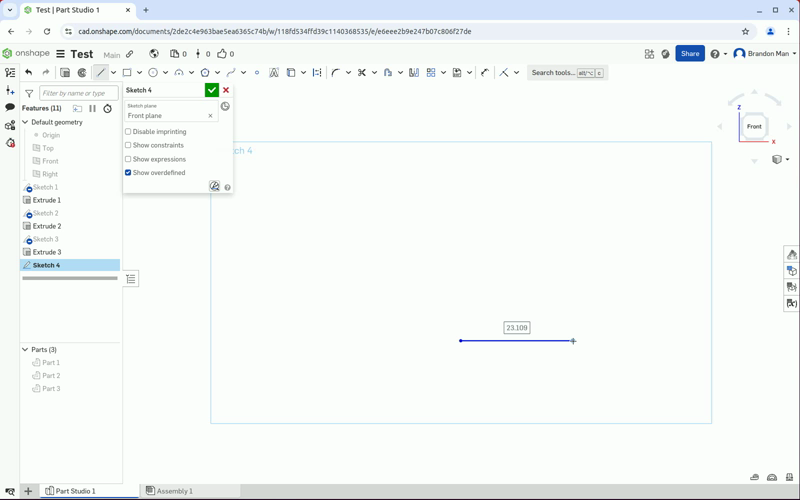
mouse_move(589, 340)
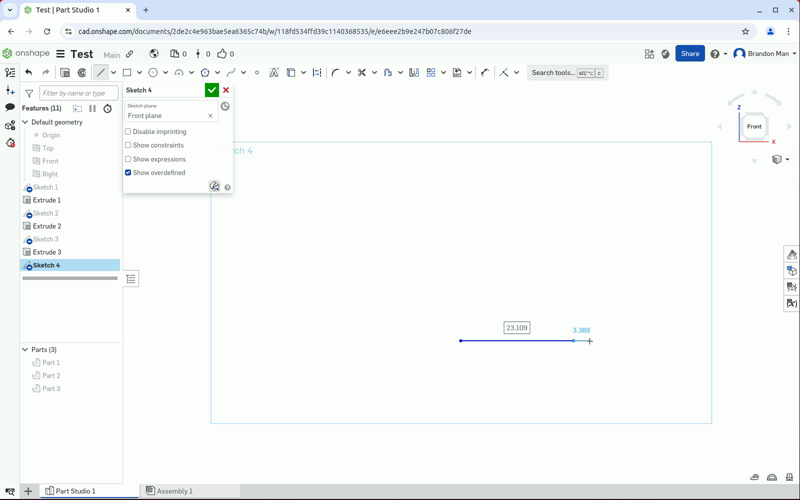
mouse_move(573, 283)
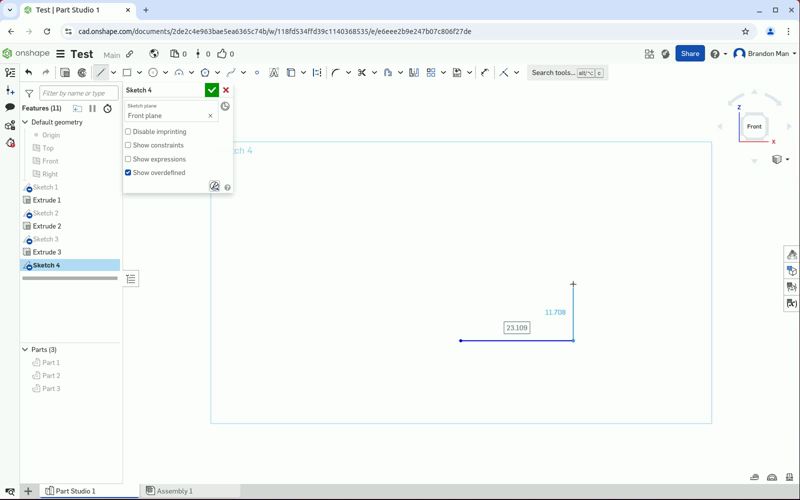
click(573, 283)
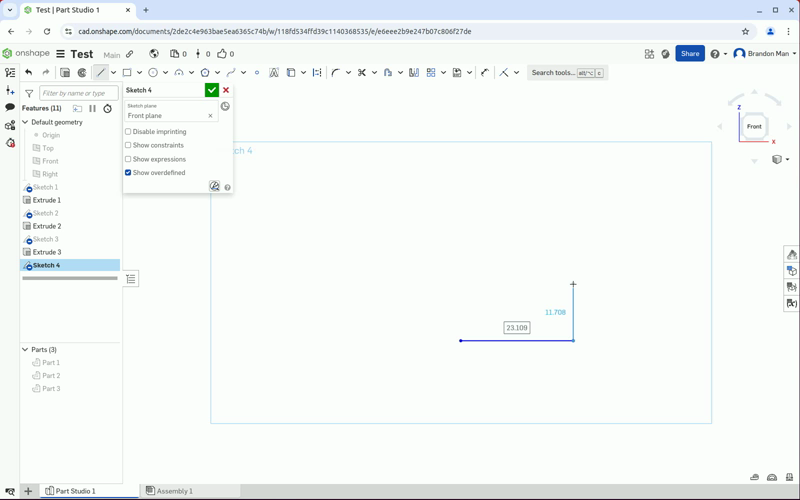
key_up(shift)
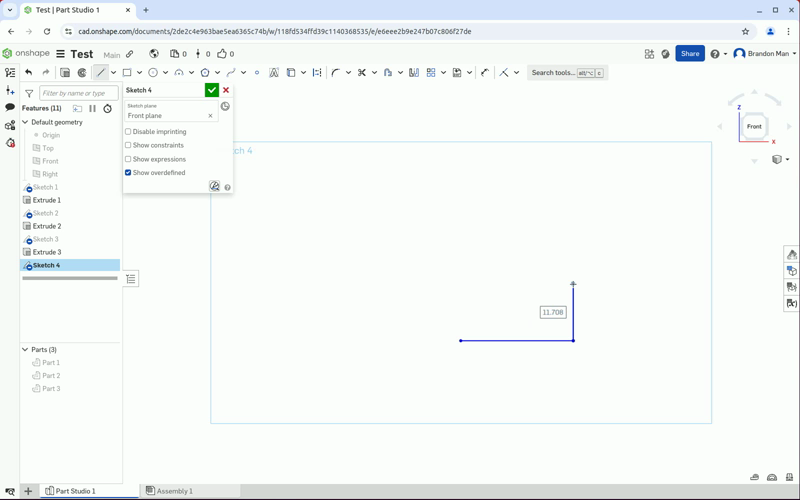
key_down(shift)
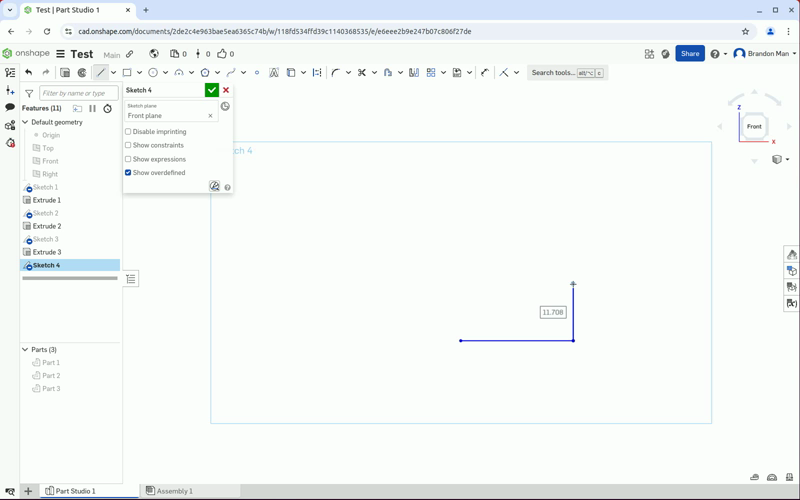
mouse_move(589, 283)
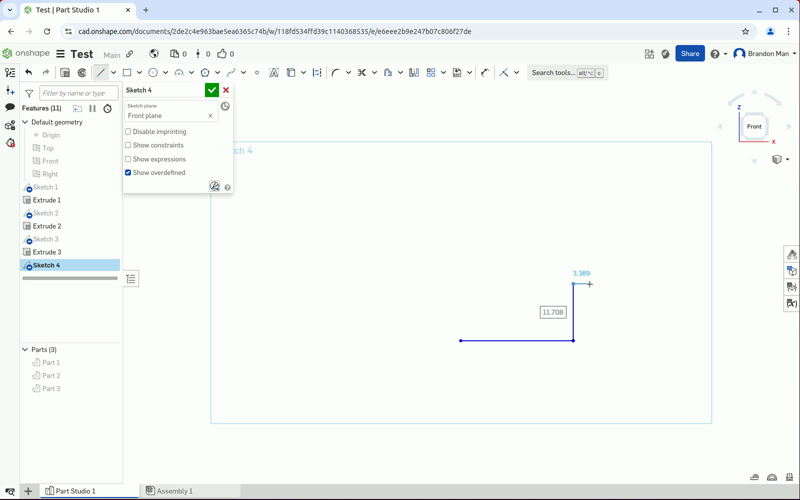
mouse_move(559, 283)
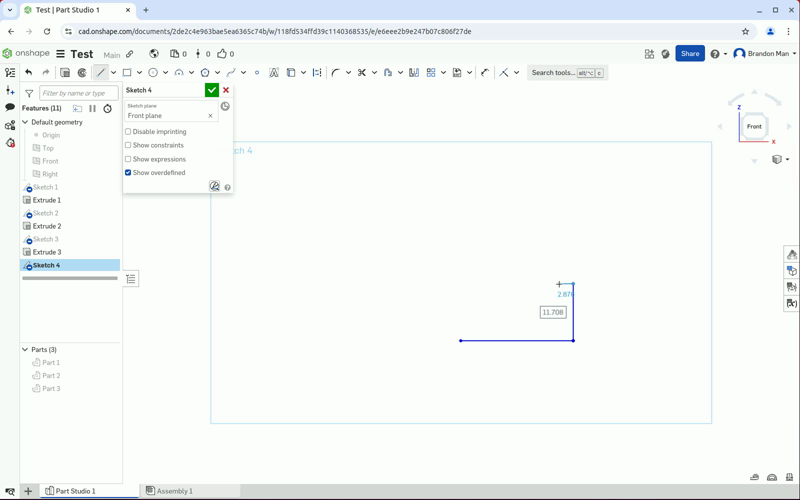
click(559, 283)
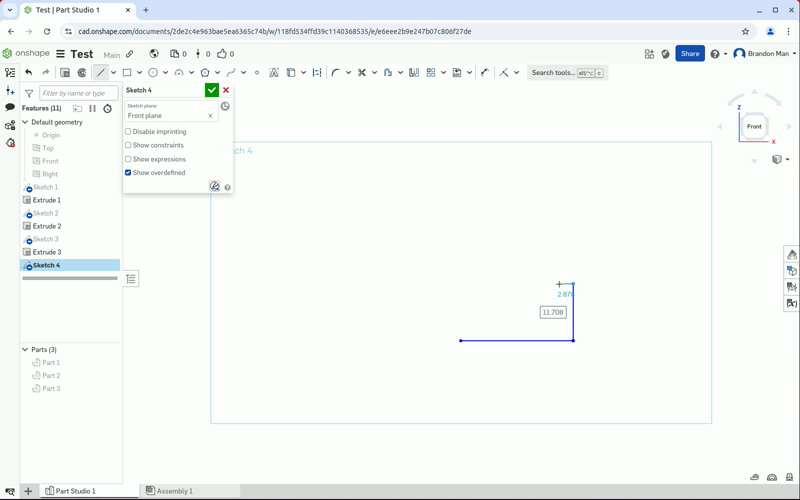
key_up(shift)
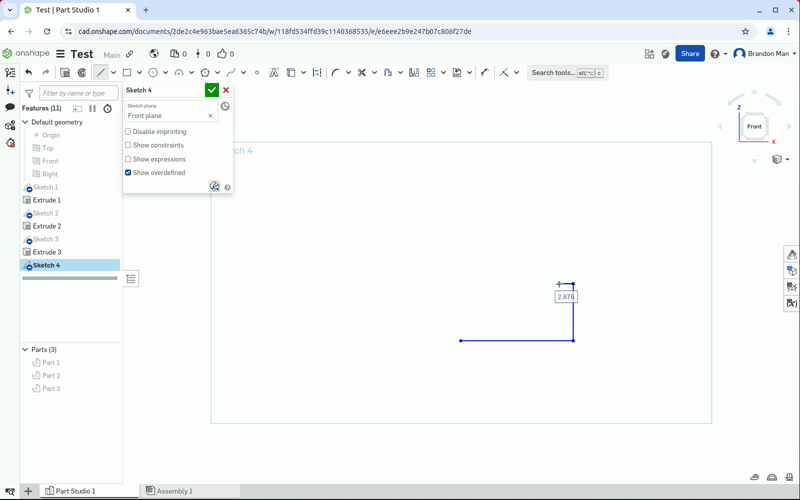
key_down(shift)
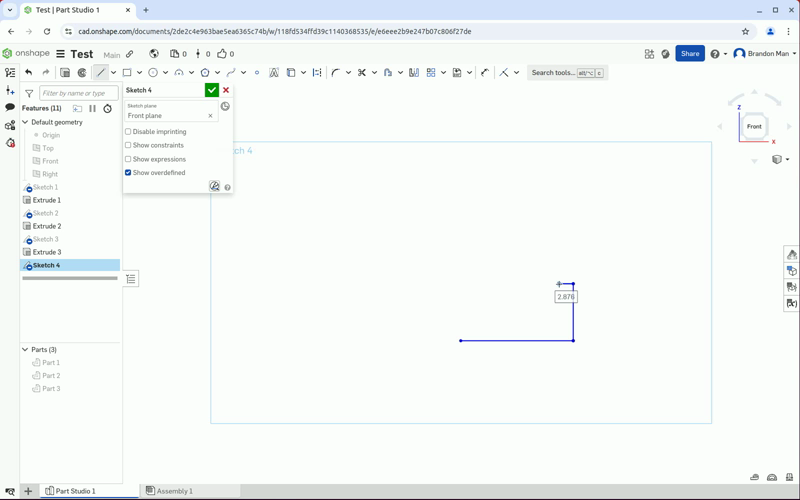
mouse_move(589, 283)
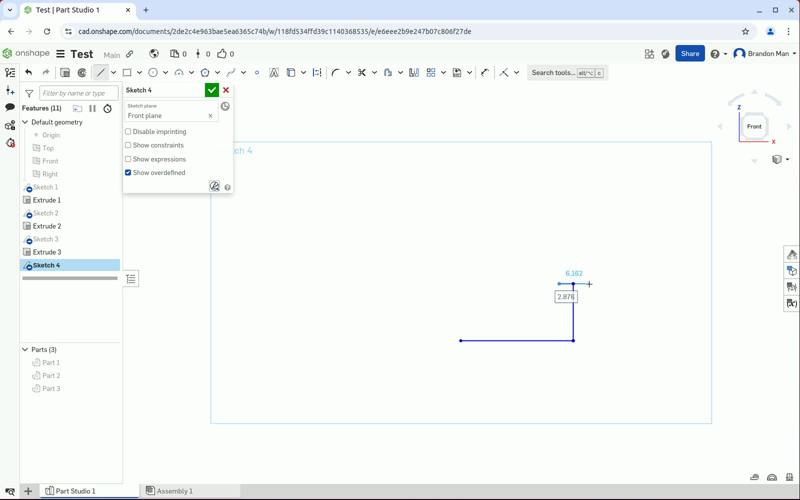
mouse_move(559, 330)
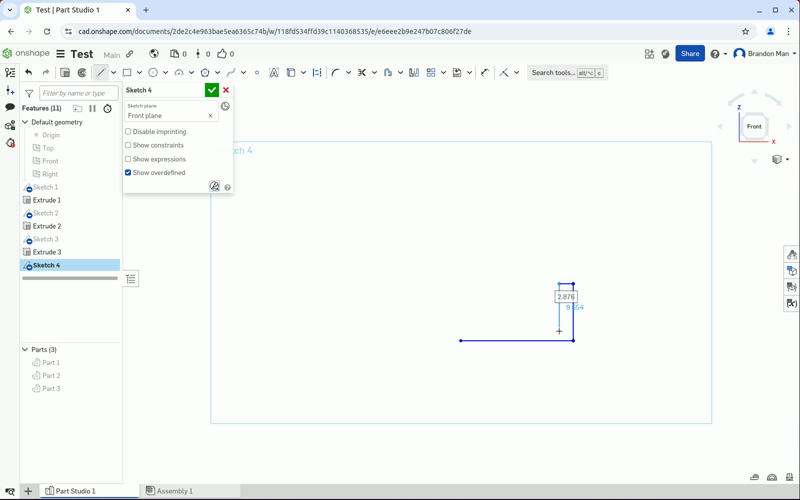
click(559, 330)
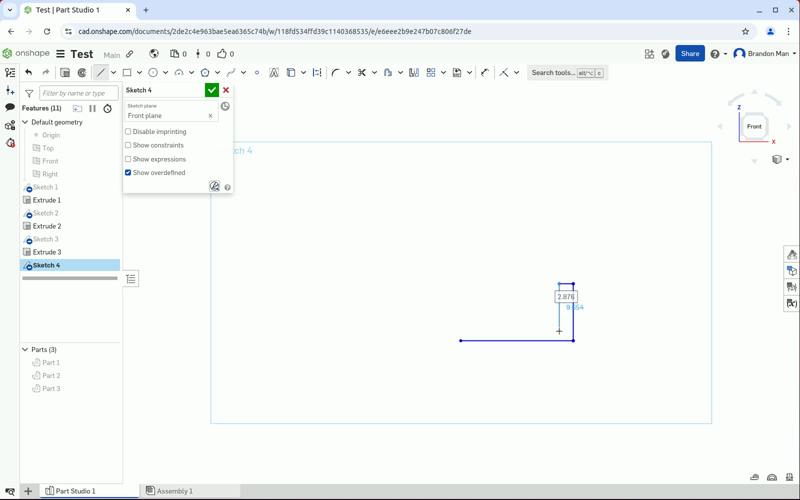
key_up(shift)
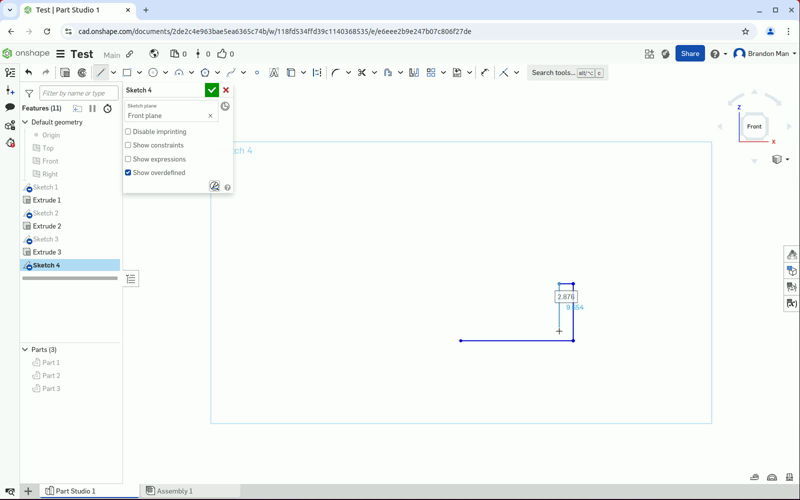
key_down(shift)
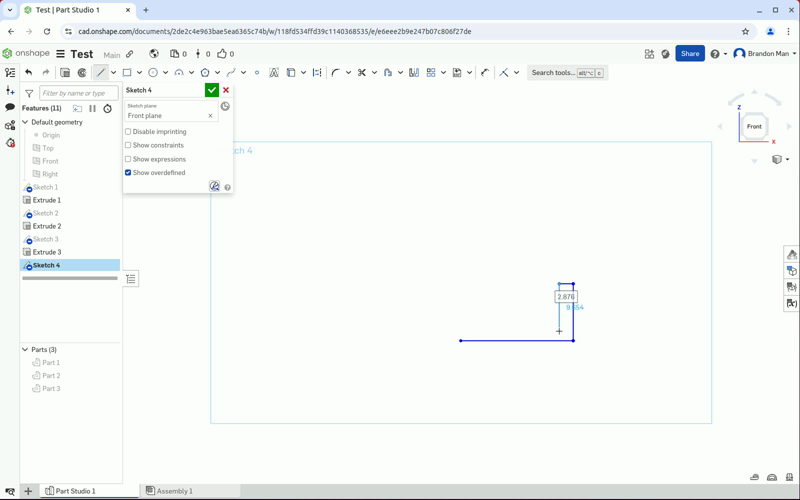
mouse_move(460, 330)
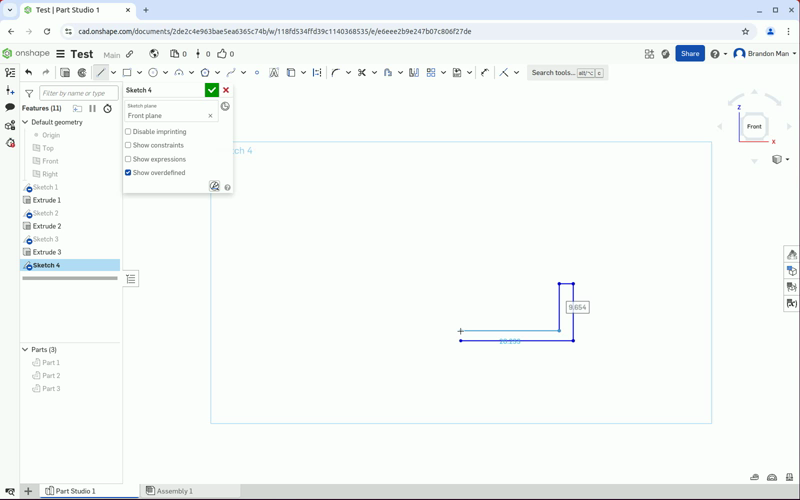
click(460, 330)
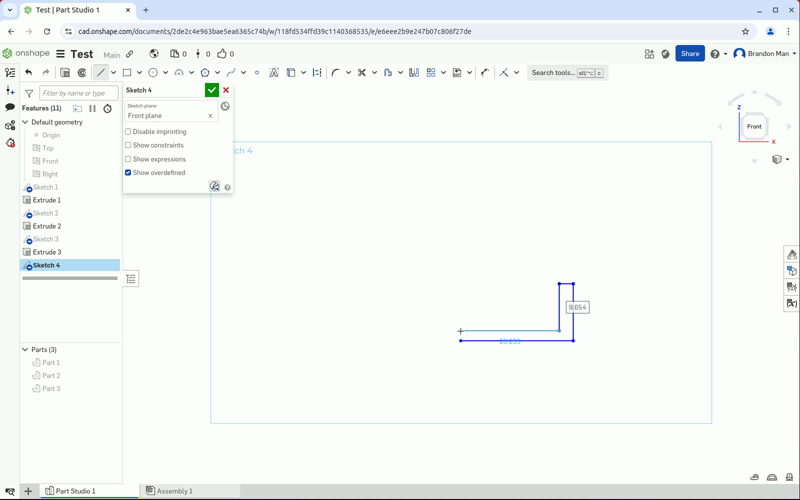
key_up(shift)
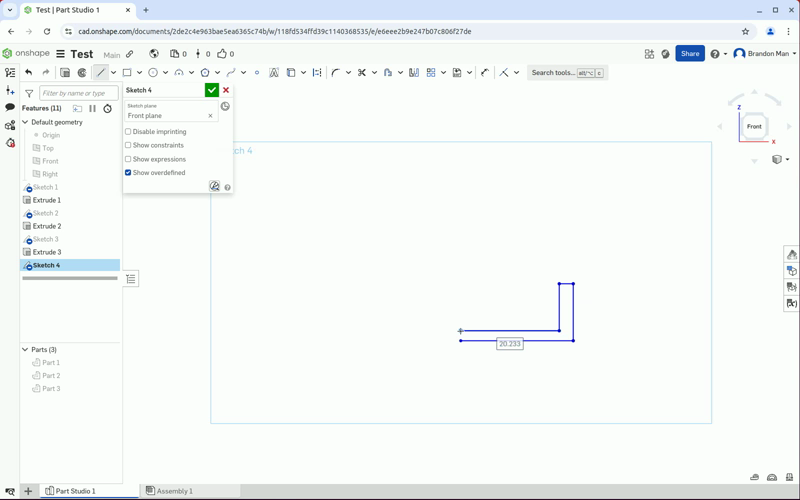
mouse_move(490, 330)
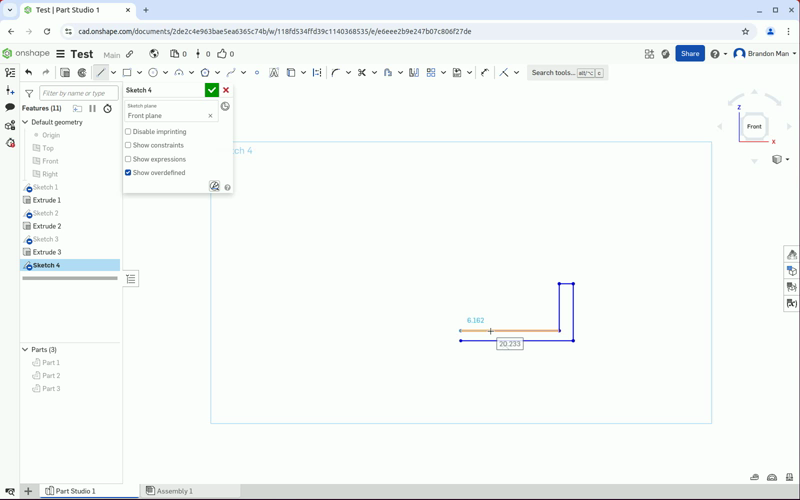
key_down(shift)
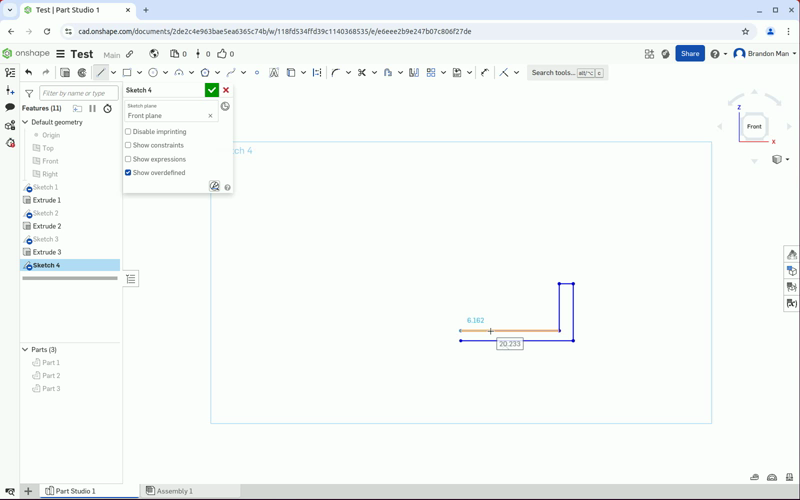
mouse_move(460, 340)
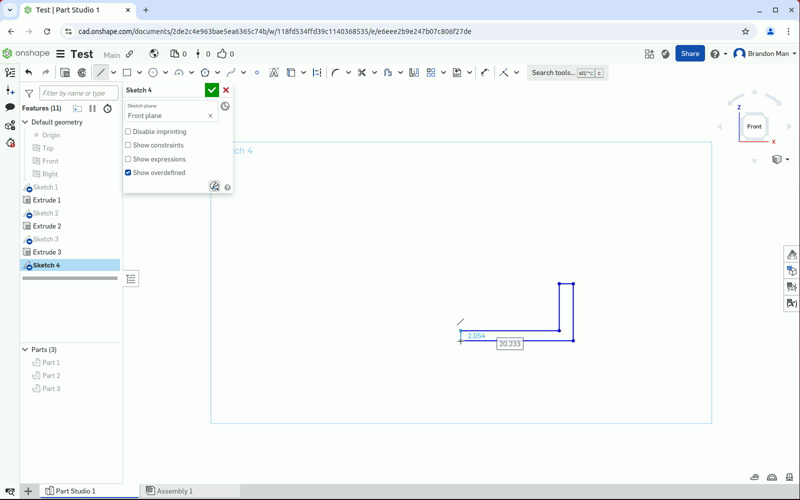
key_up(shift)
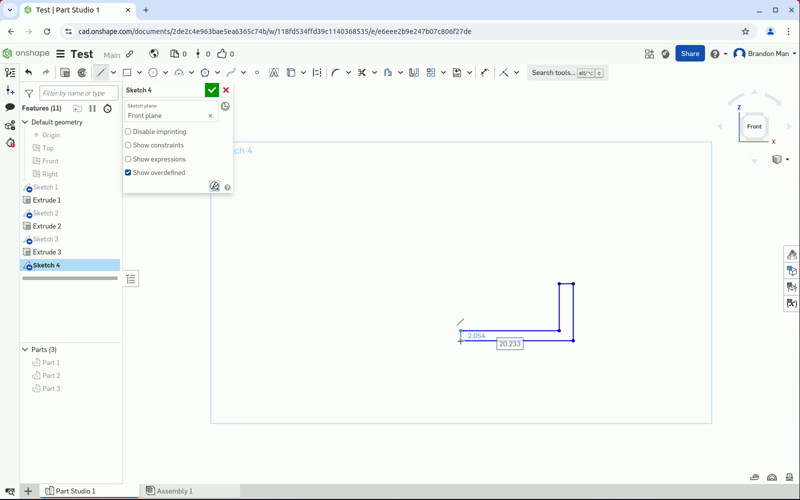
click(460, 340)
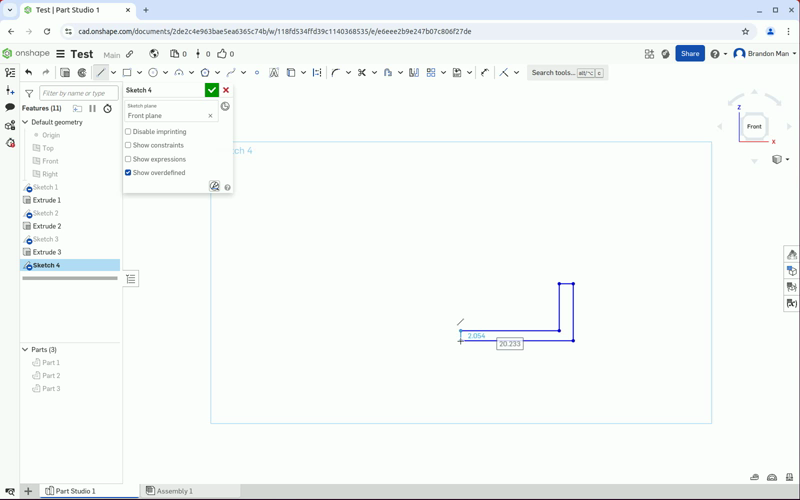
key(esc)
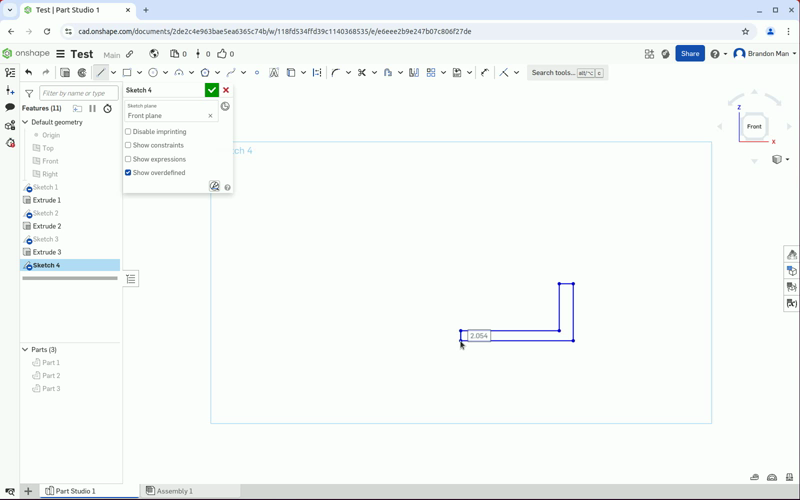
mouse_move(485, 338)
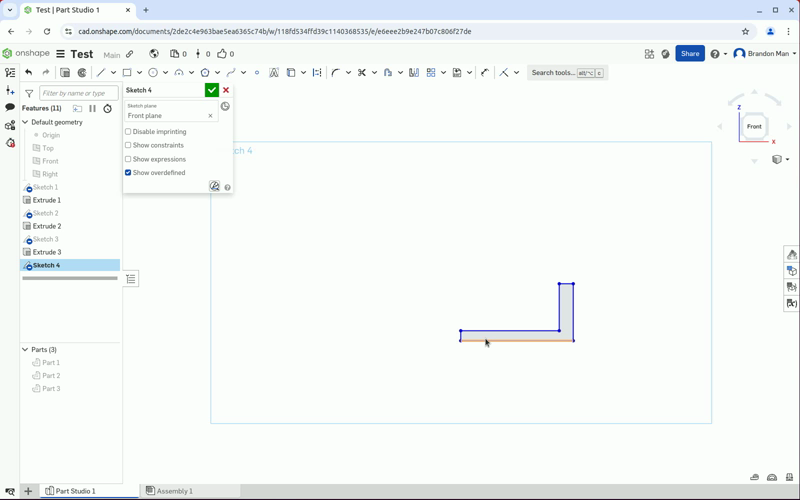
scroll(6)
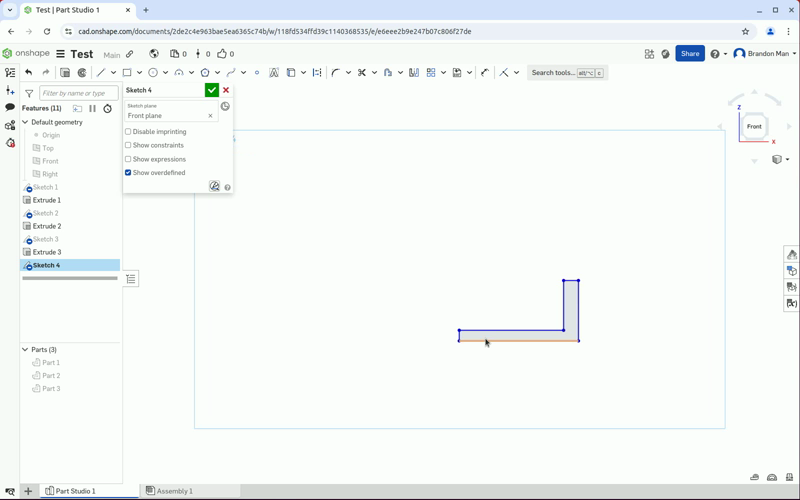
scroll(6)
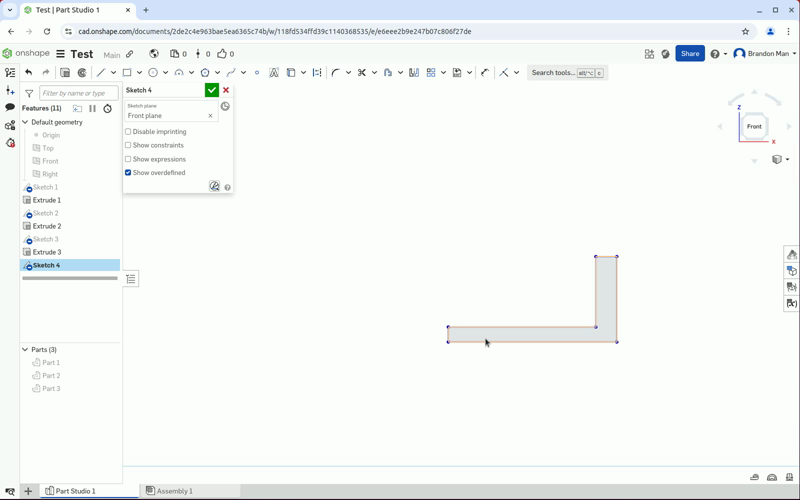
scroll(6)
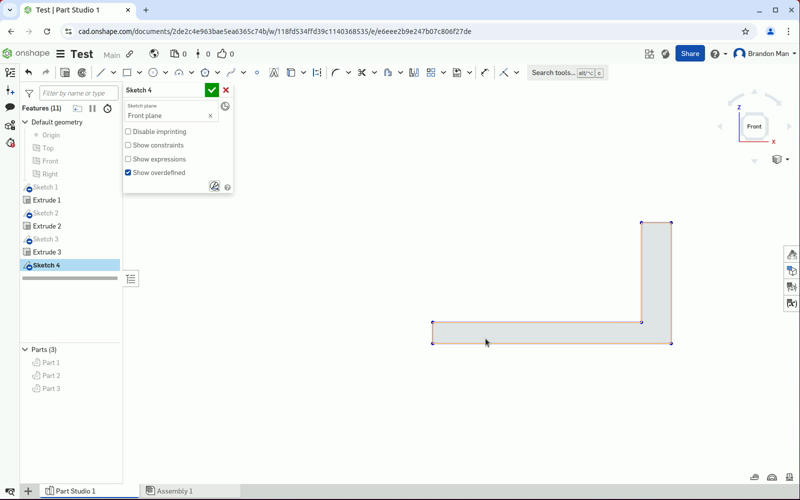
scroll(6)
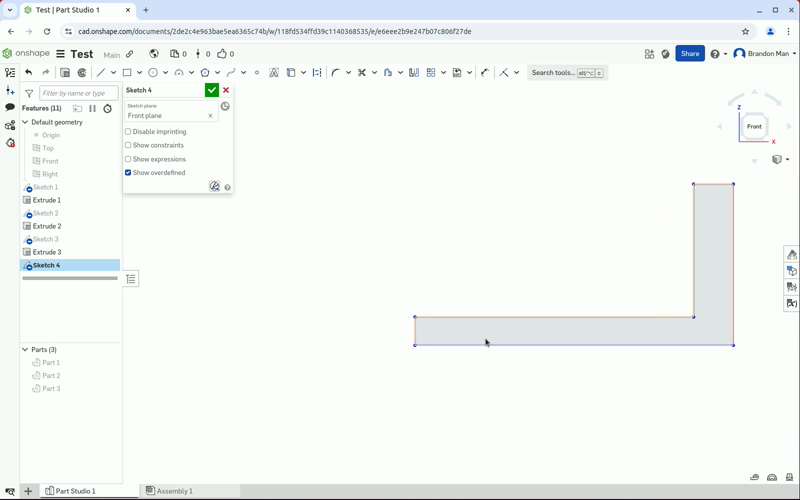
scroll(6)
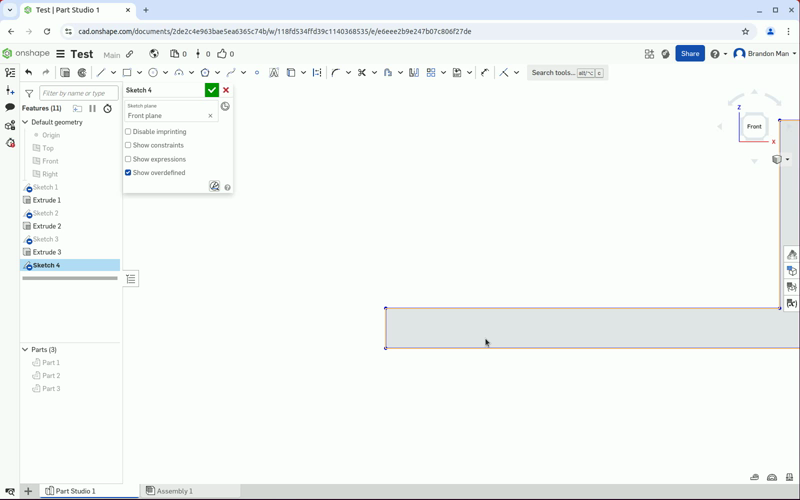
scroll(6)
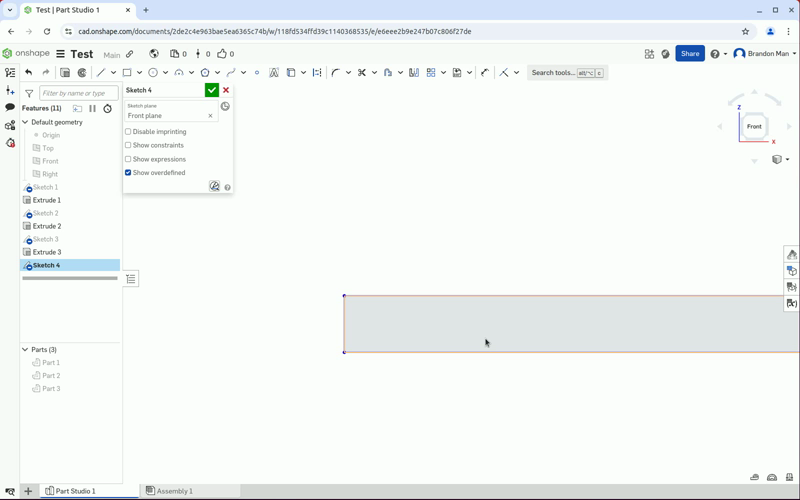
scroll(6)
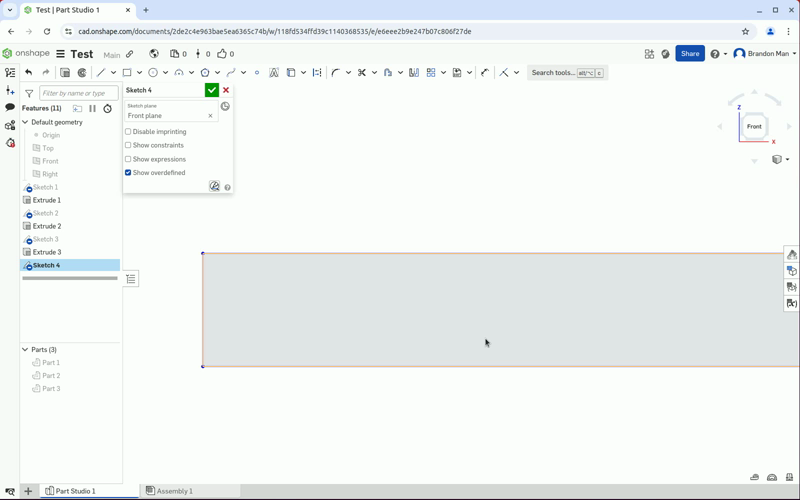
click(485, 338)
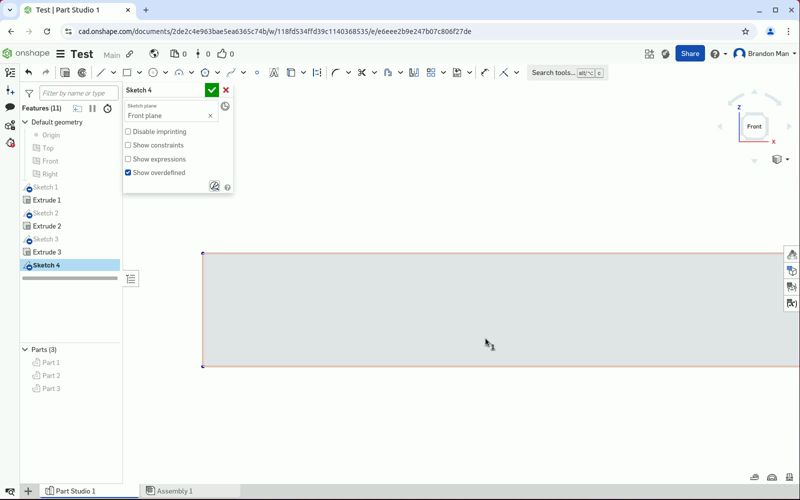
scroll(-6)
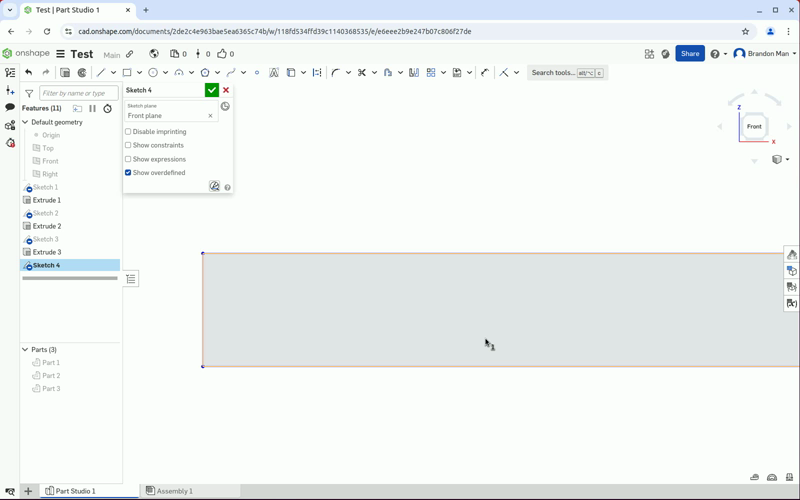
scroll(-6)
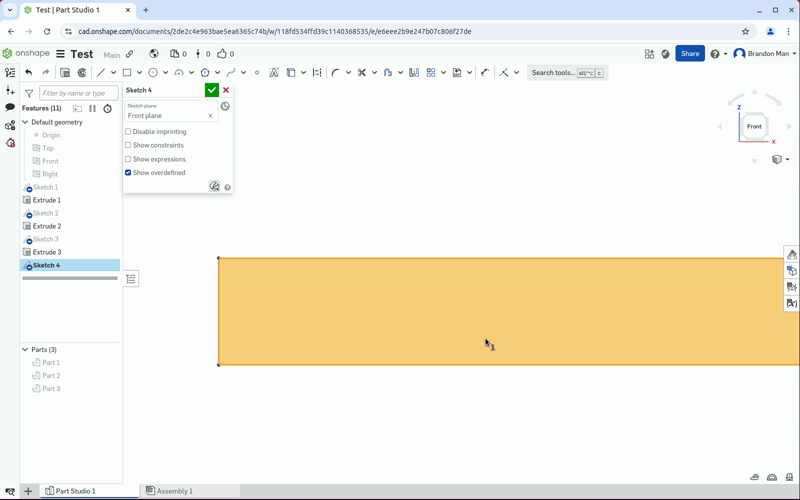
scroll(-6)
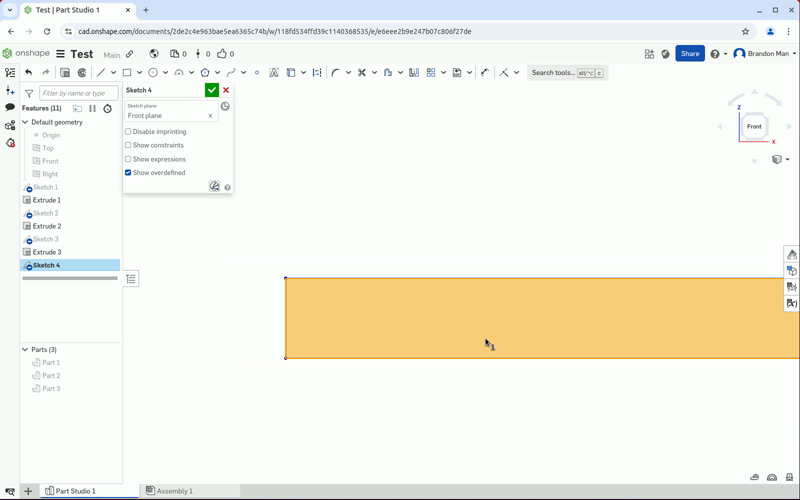
scroll(-6)
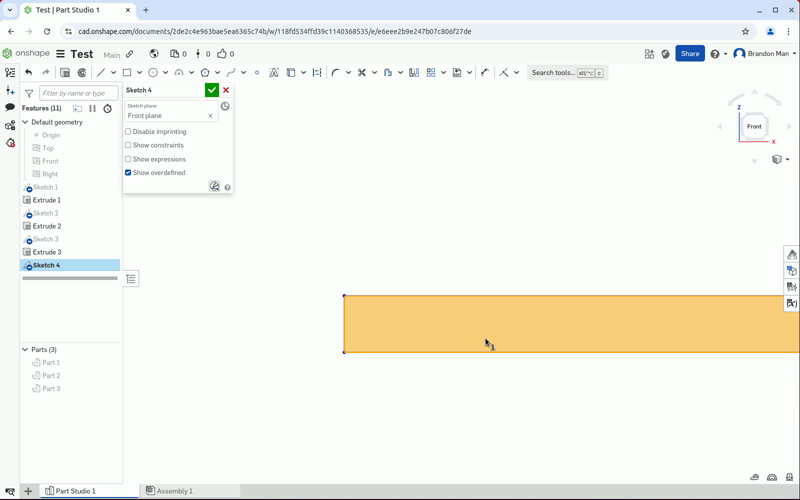
scroll(-6)
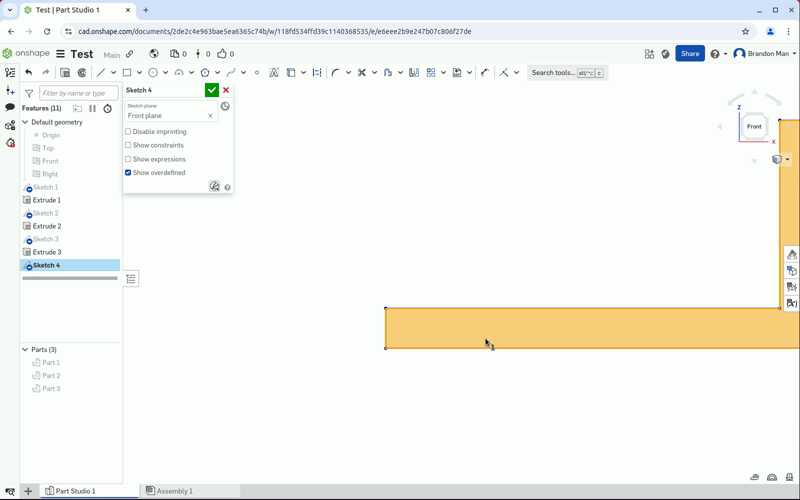
scroll(-6)
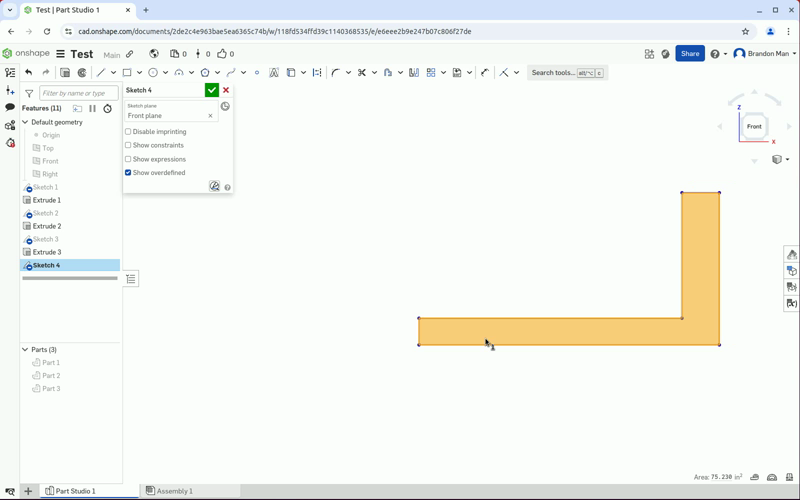
scroll(-6)
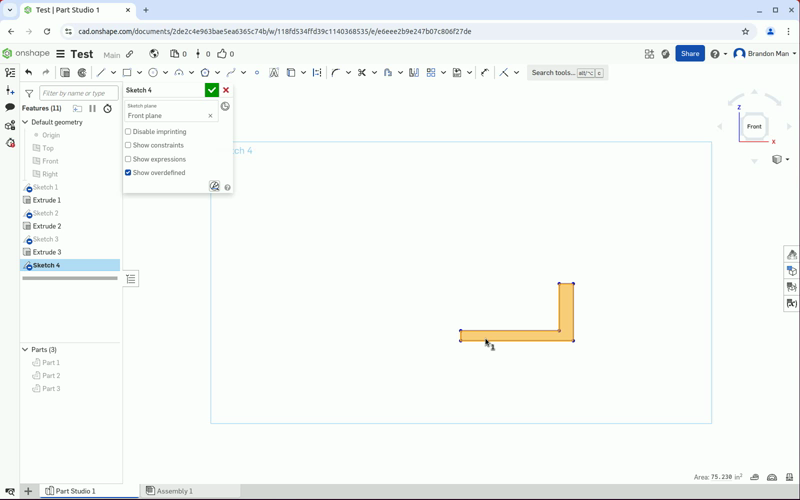
mouse_move(73, 352)
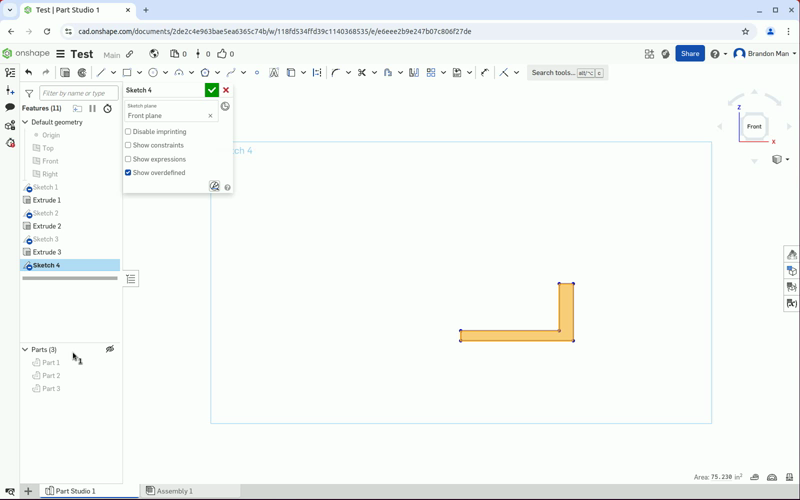
key(shift+y)
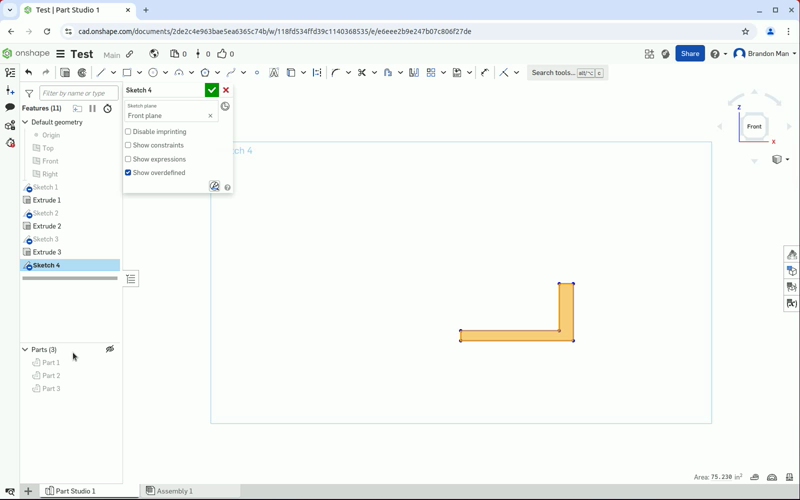
key(shift+e)
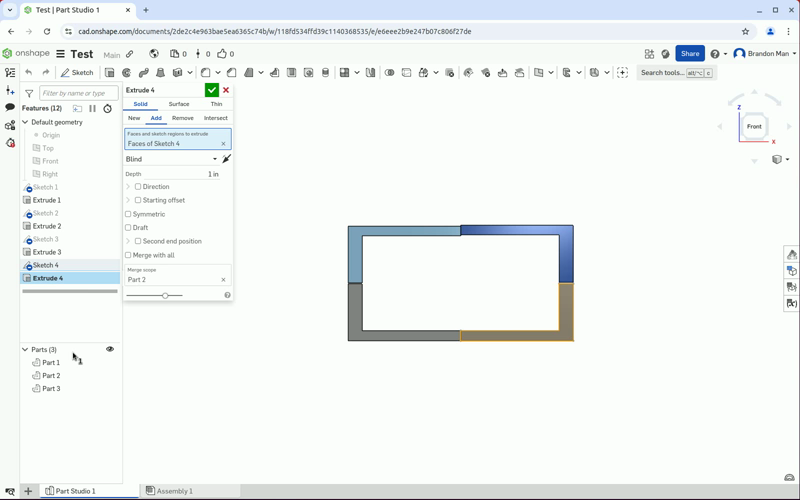
mouse_move(143, 106)
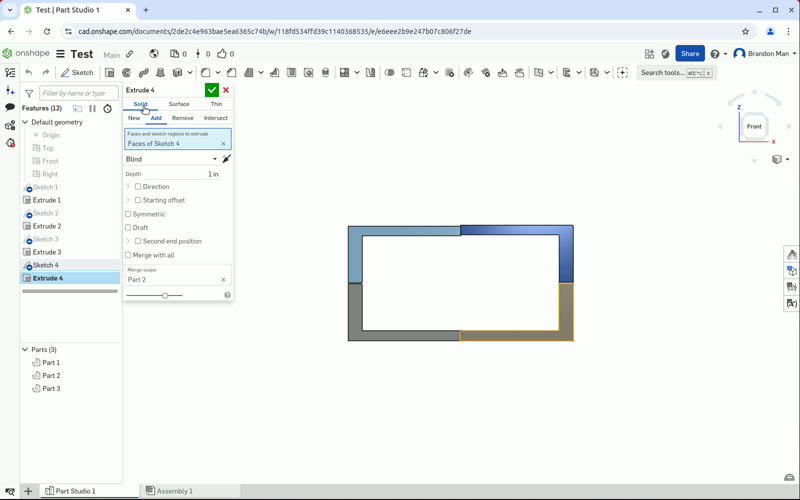
click(143, 106)
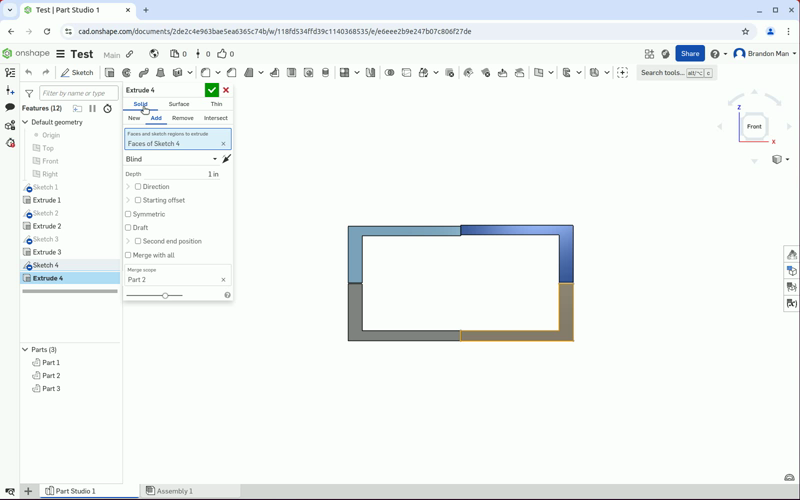
mouse_move(137, 120)
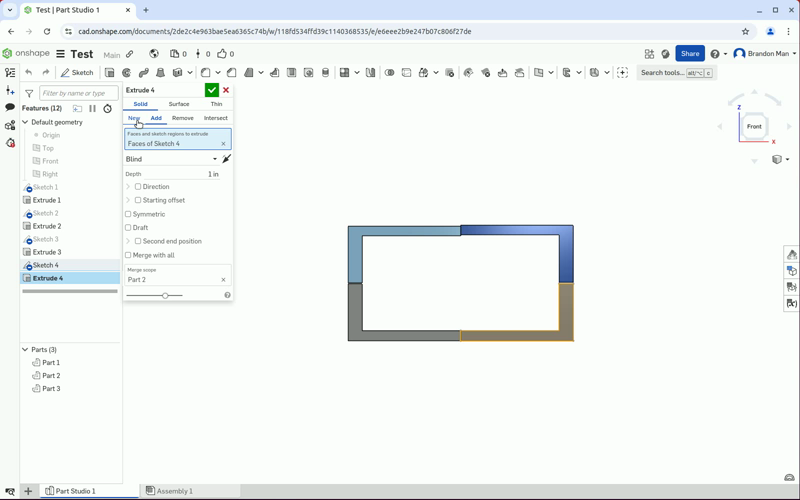
click(137, 120)
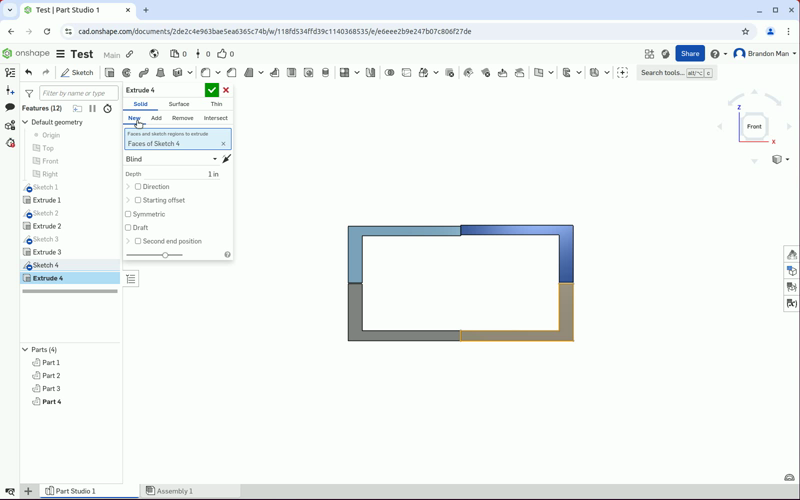
key(tab, 4)
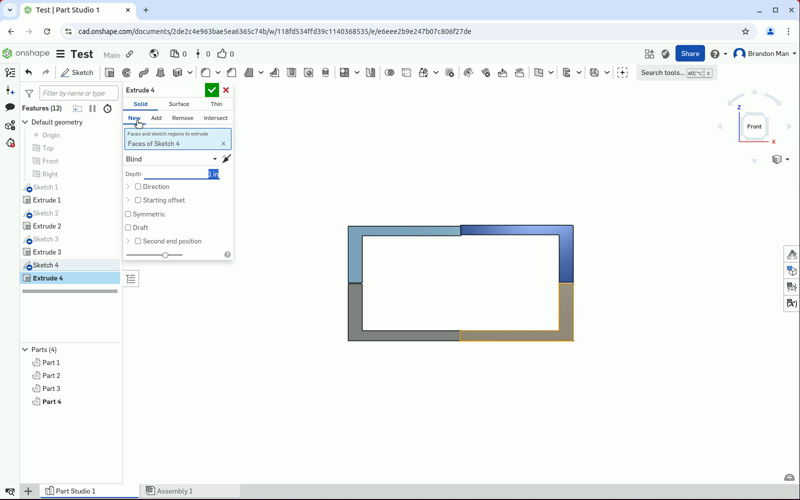
text(15.165)
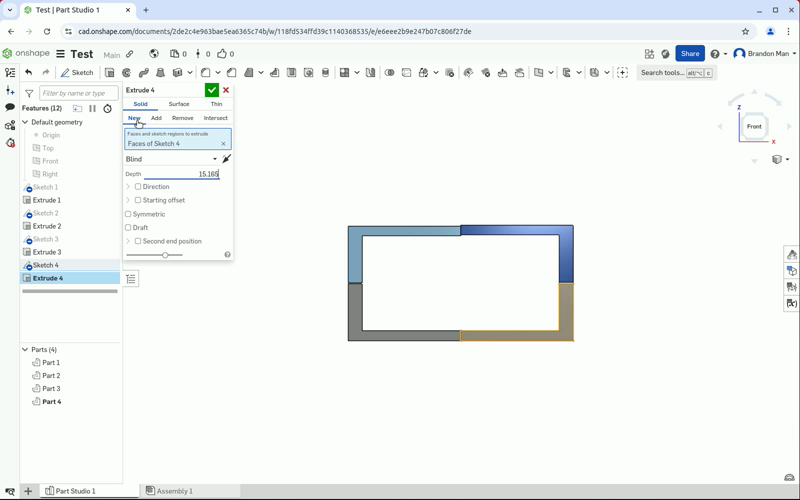
key(enter)
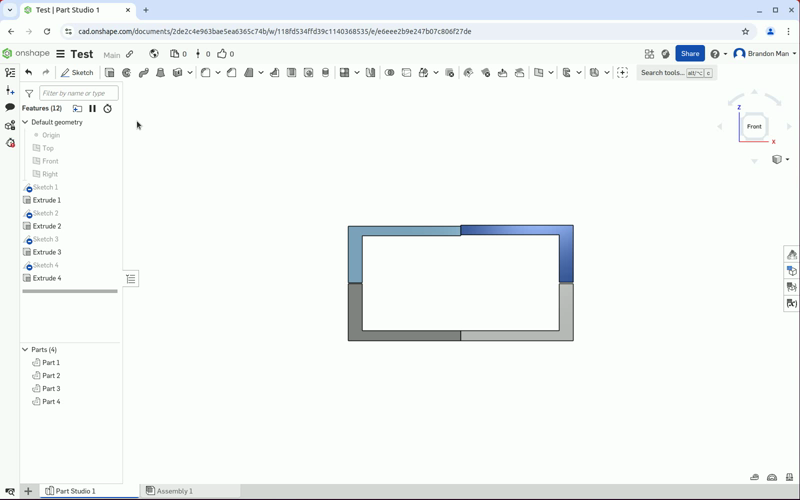
key(shift+h)
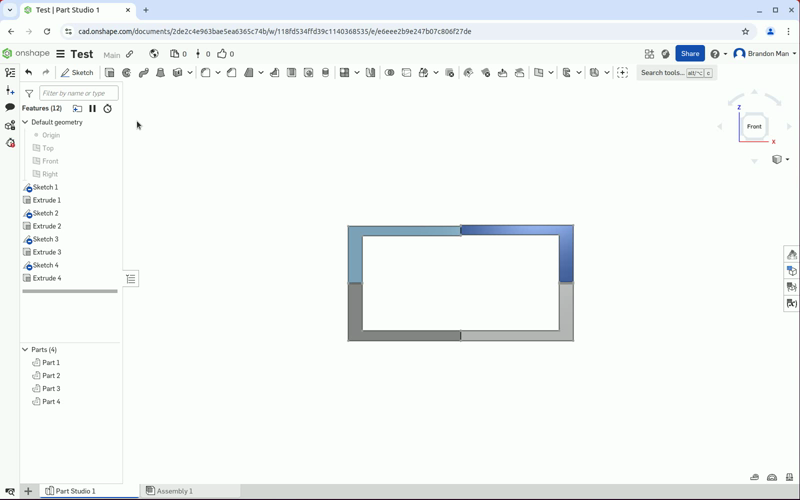
key(shift+h)
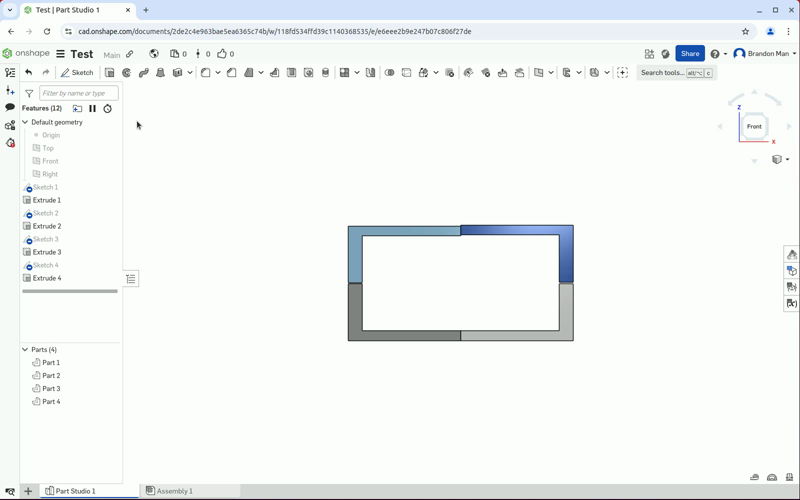
mouse_move(73, 189)
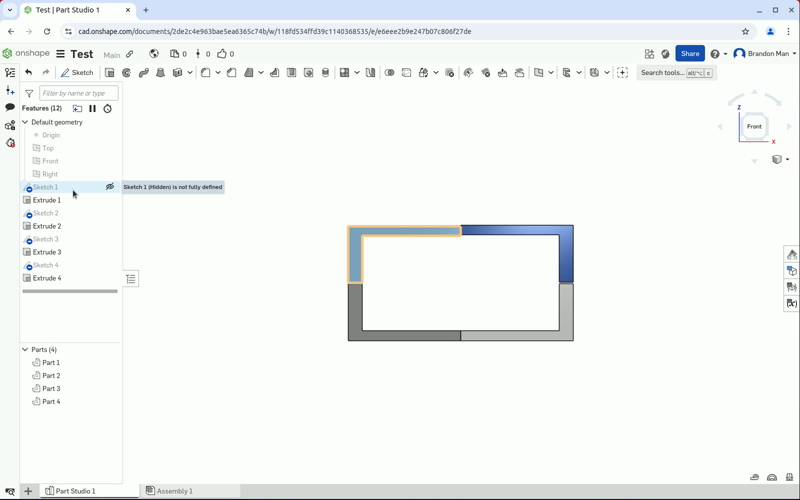
click(73, 189)
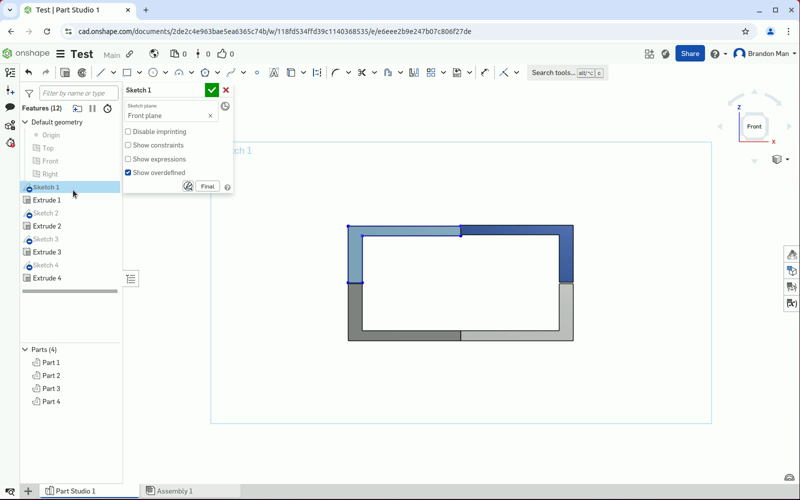
mouse_move(229, 92)
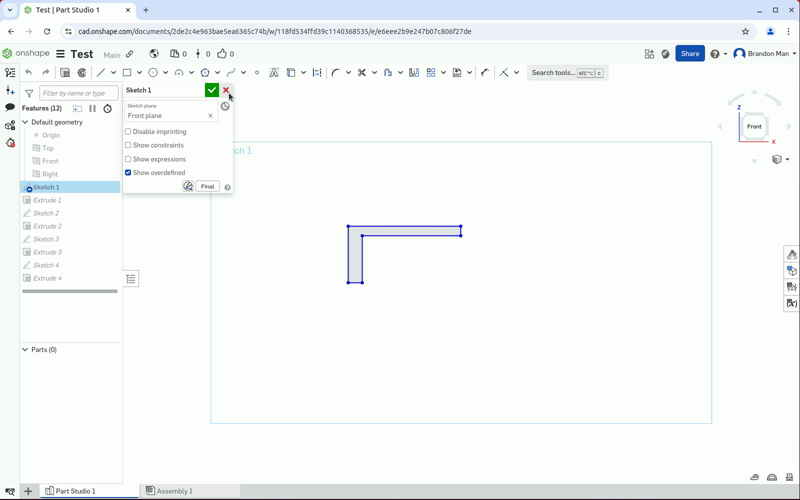
click(229, 92)
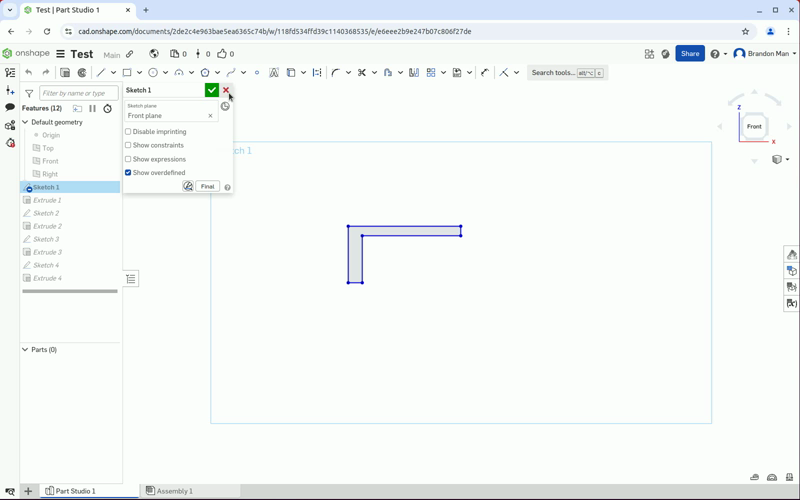
key(shift+s)
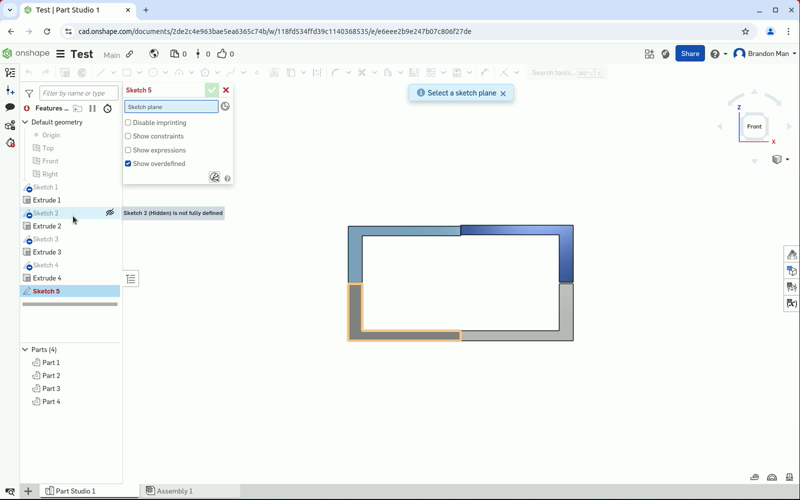
scroll(3)
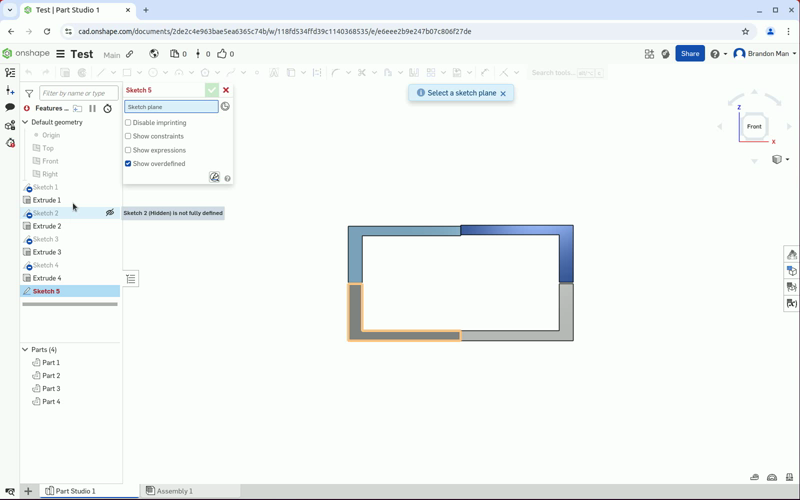
mouse_move(73, 163)
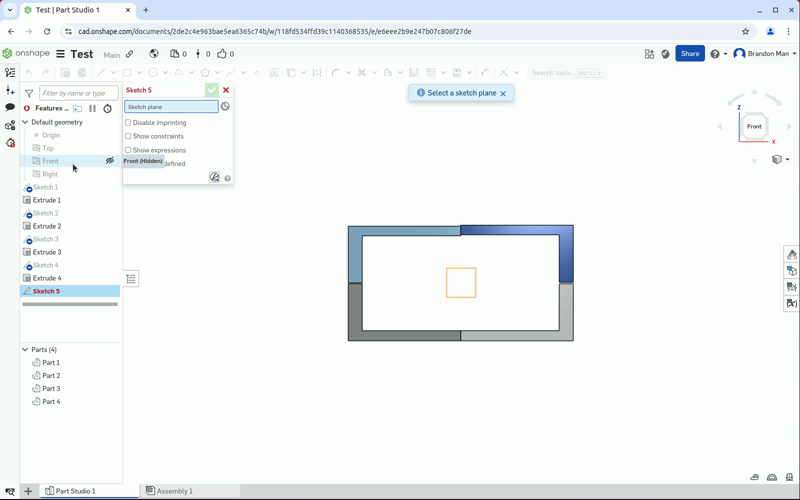
click(73, 163)
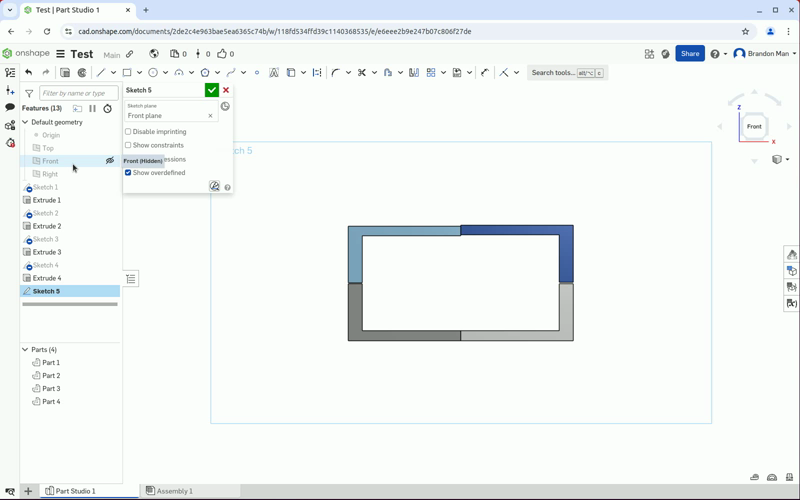
mouse_move(73, 352)
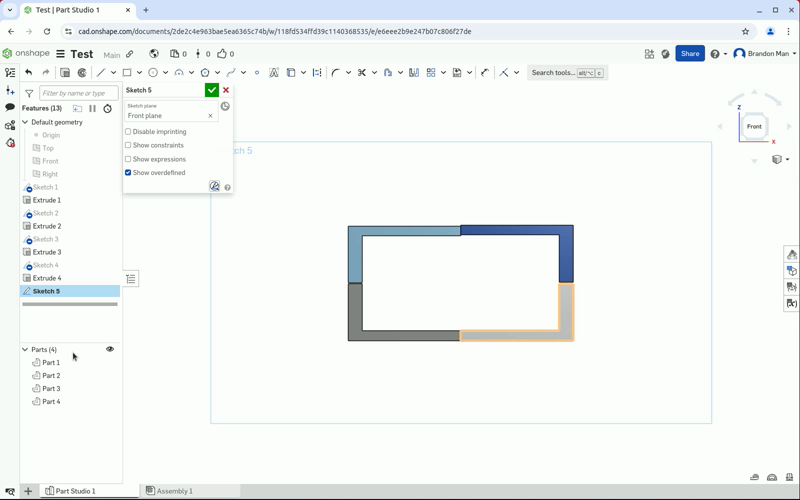
key(y)
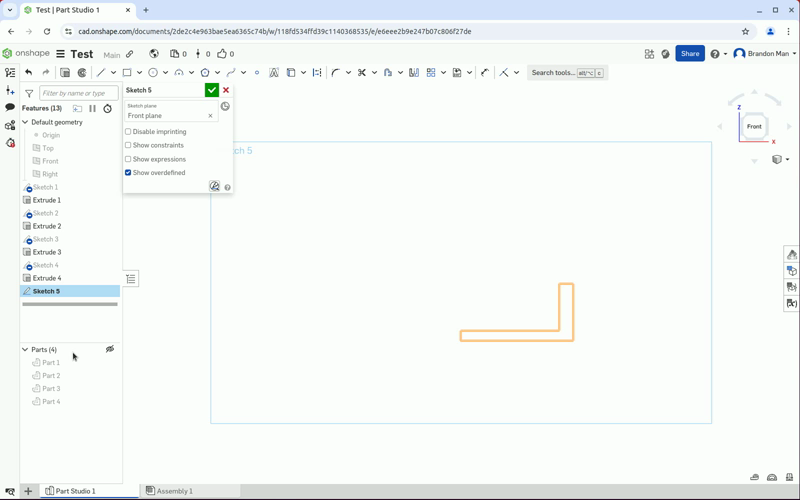
key(l)
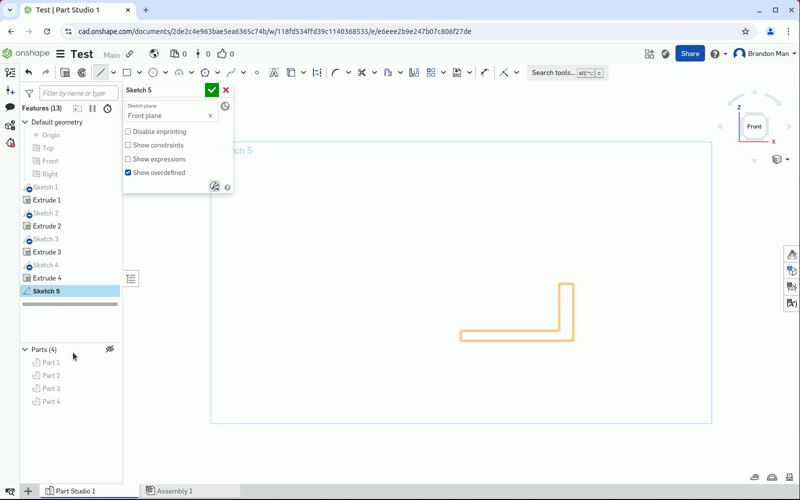
key_down(shift)
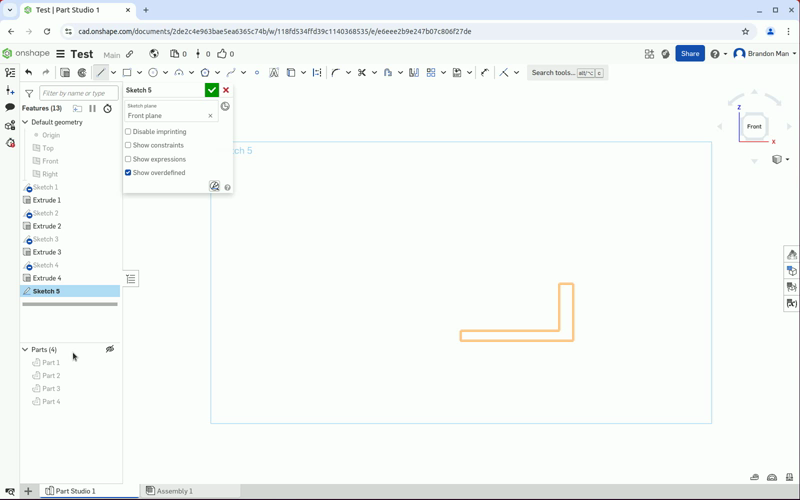
mouse_move(362, 282)
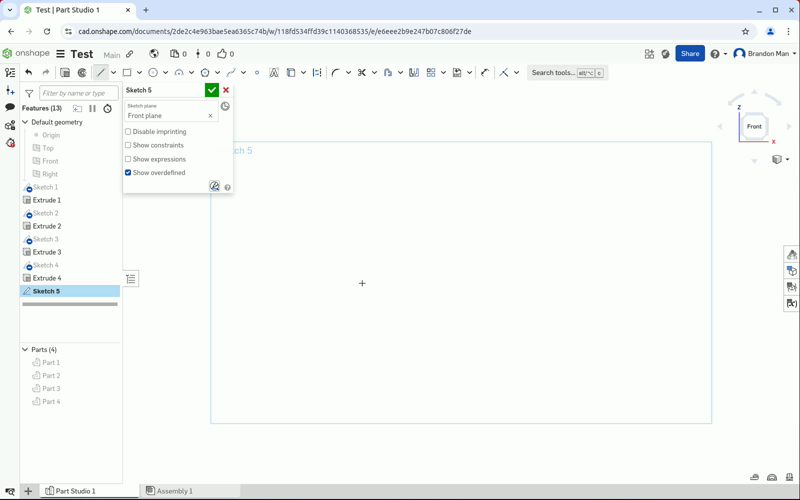
click(362, 282)
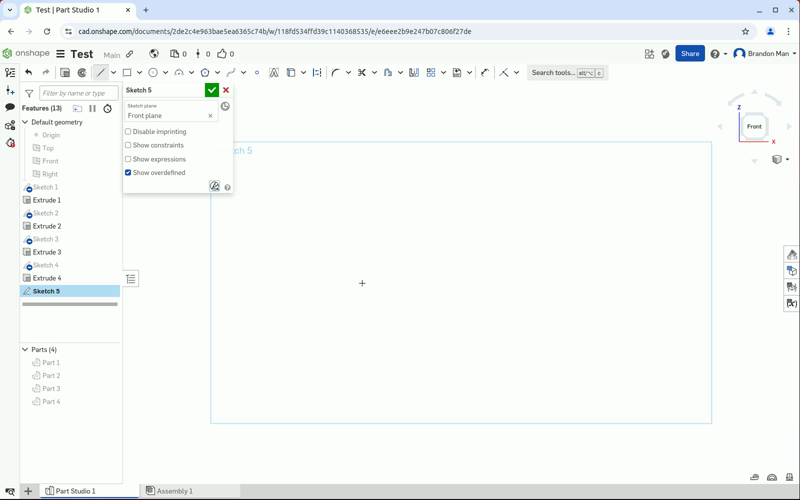
key_up(shift)
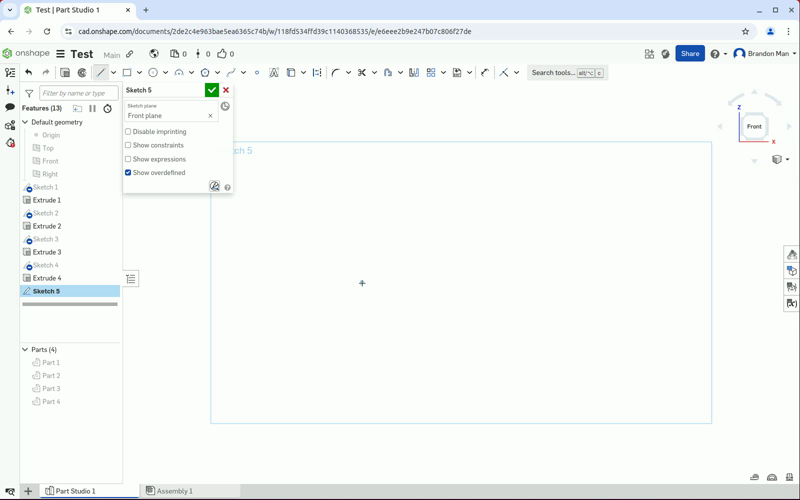
key_down(shift)
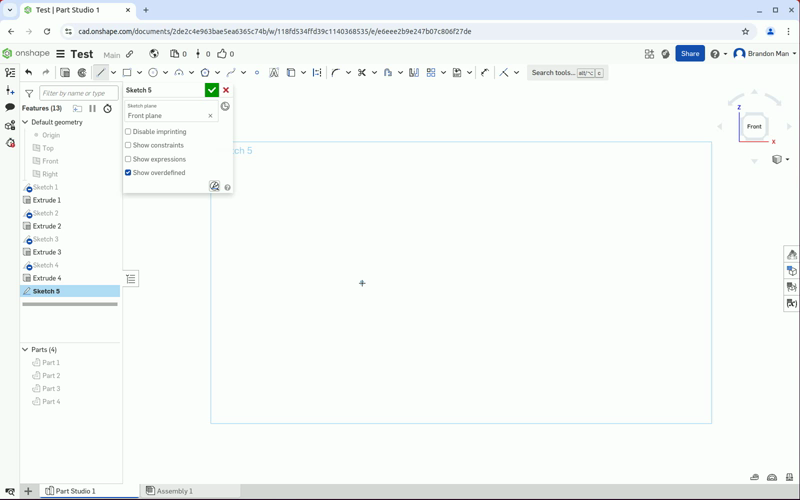
mouse_move(461, 282)
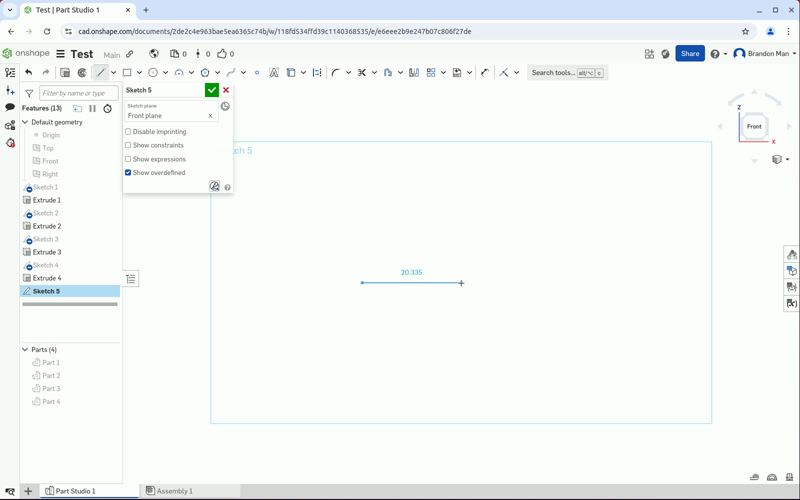
click(461, 282)
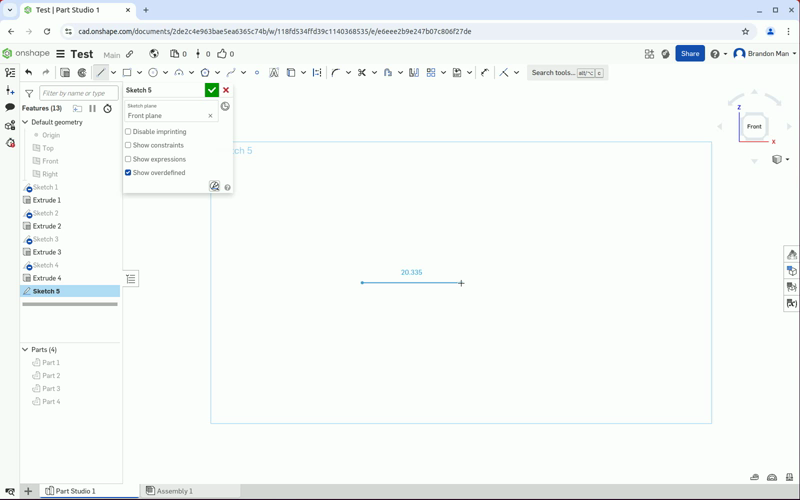
key_up(shift)
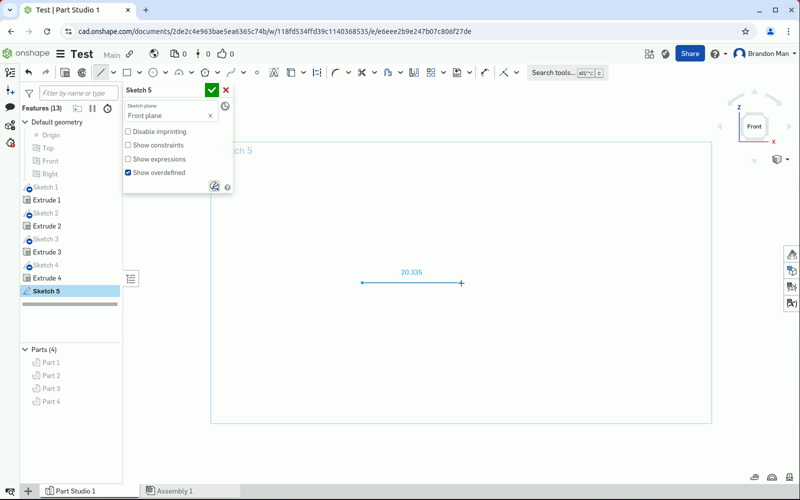
key_down(shift)
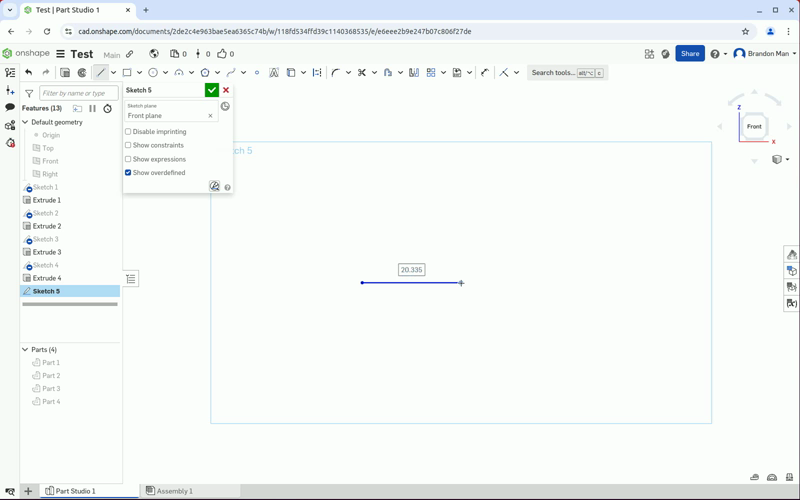
mouse_move(491, 282)
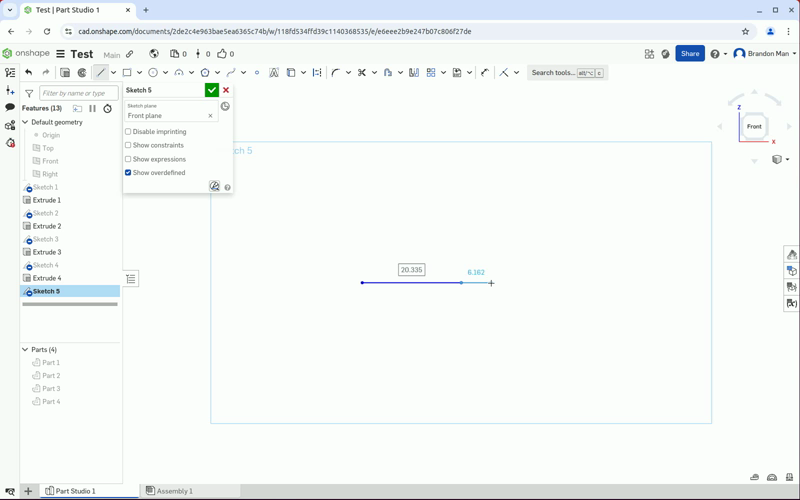
mouse_move(461, 235)
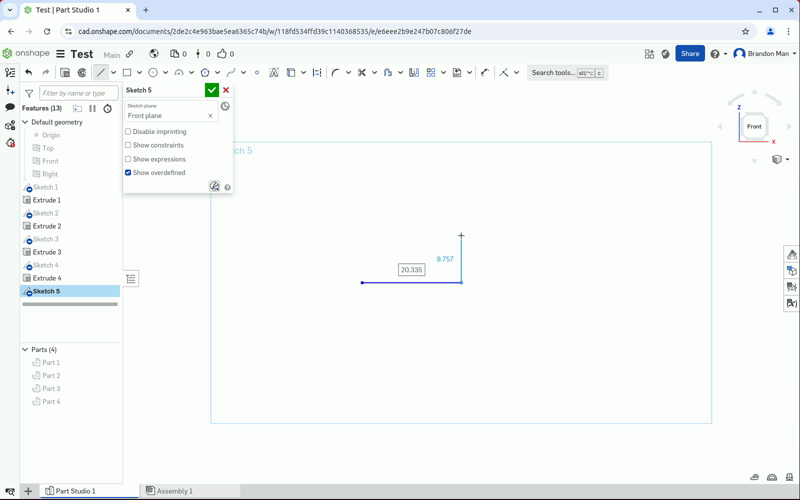
click(461, 235)
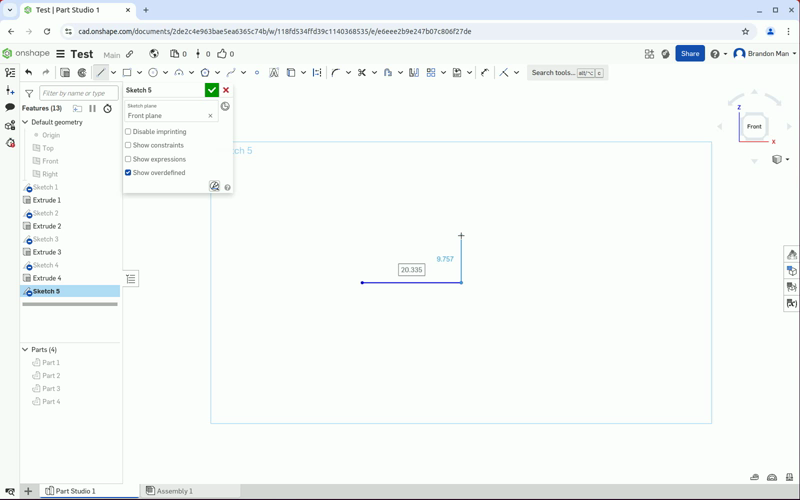
key_up(shift)
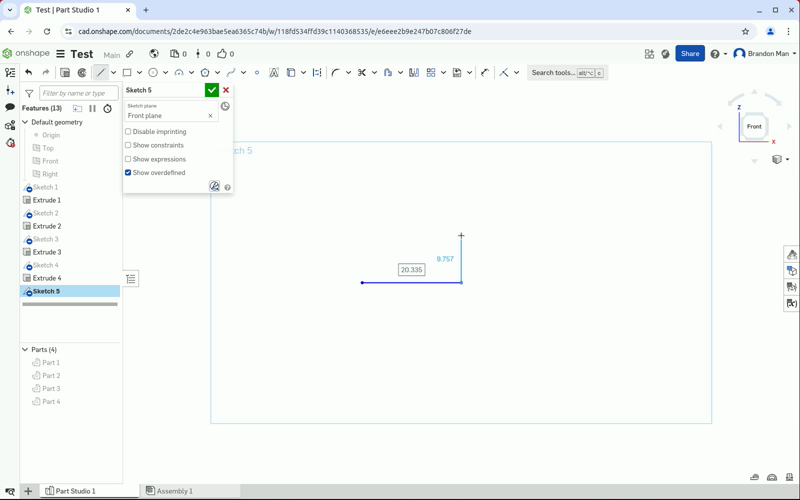
key_down(shift)
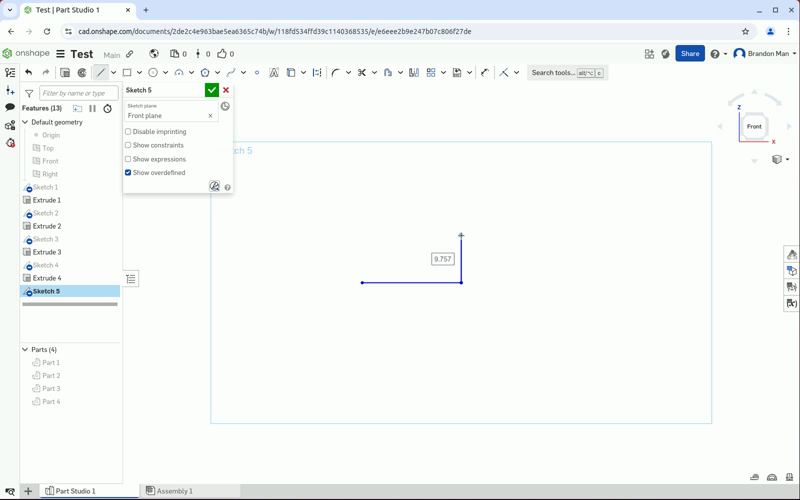
mouse_move(362, 235)
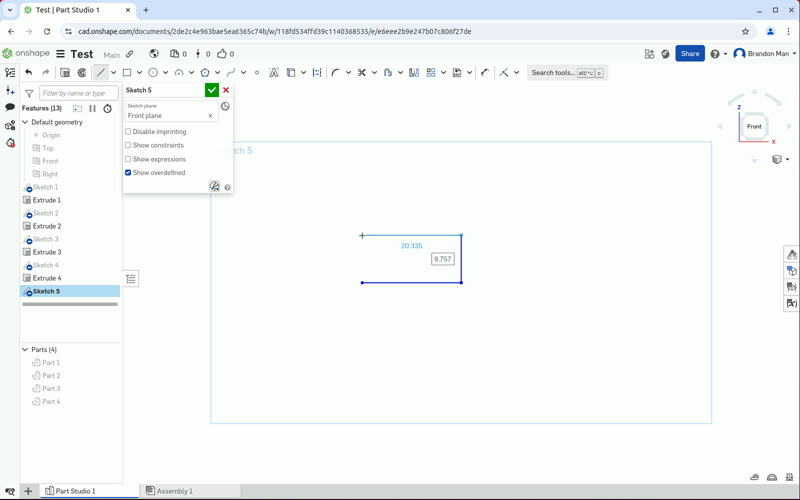
click(362, 235)
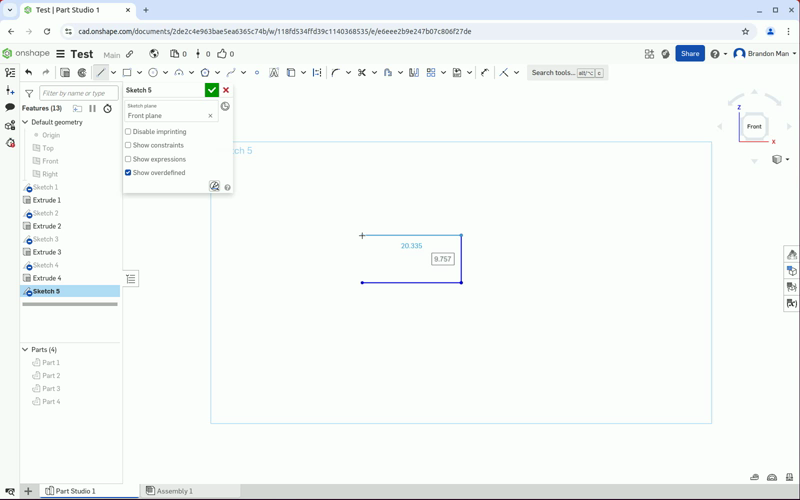
key_up(shift)
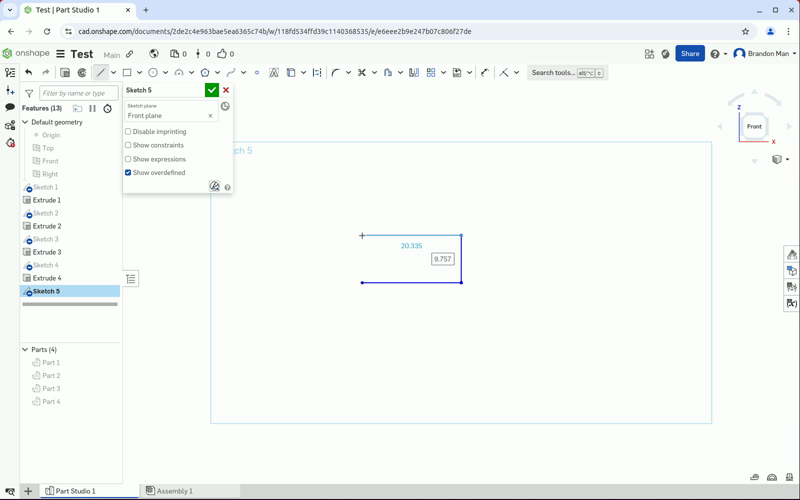
mouse_move(392, 235)
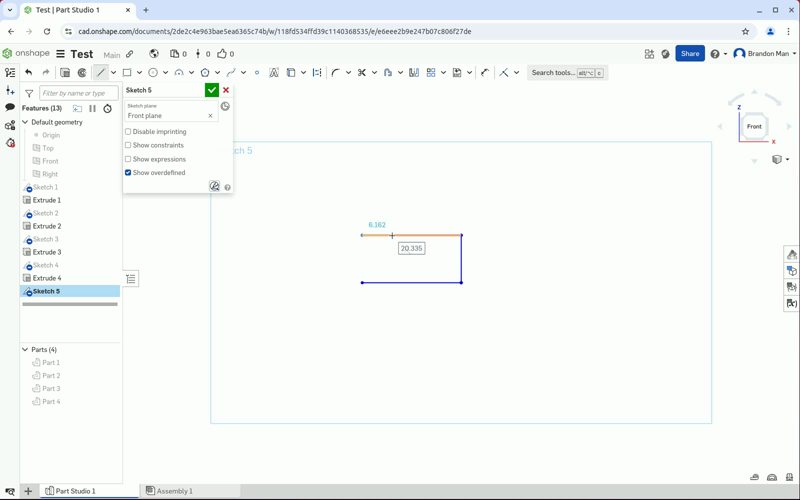
key_down(shift)
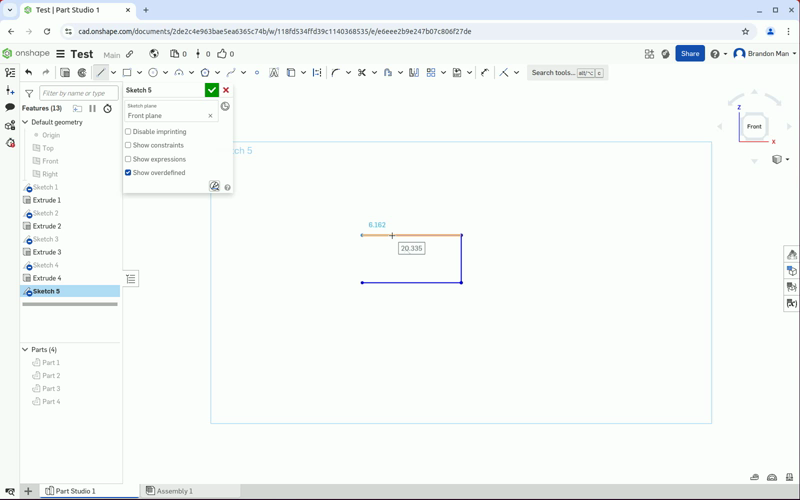
mouse_move(362, 282)
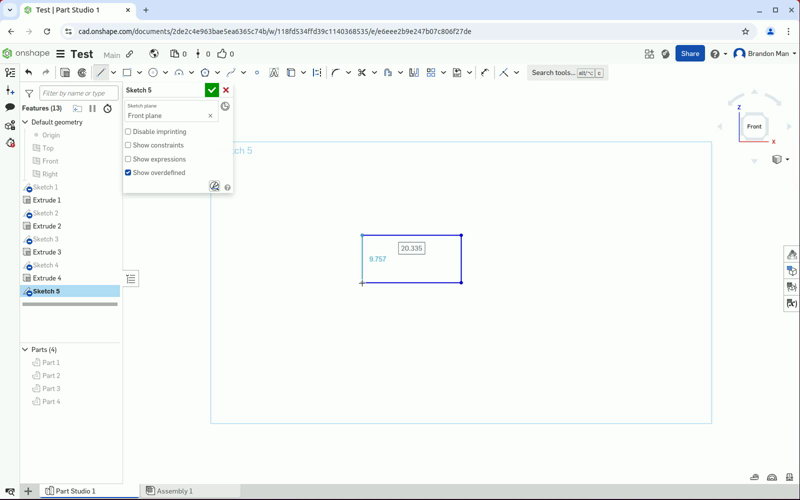
key_up(shift)
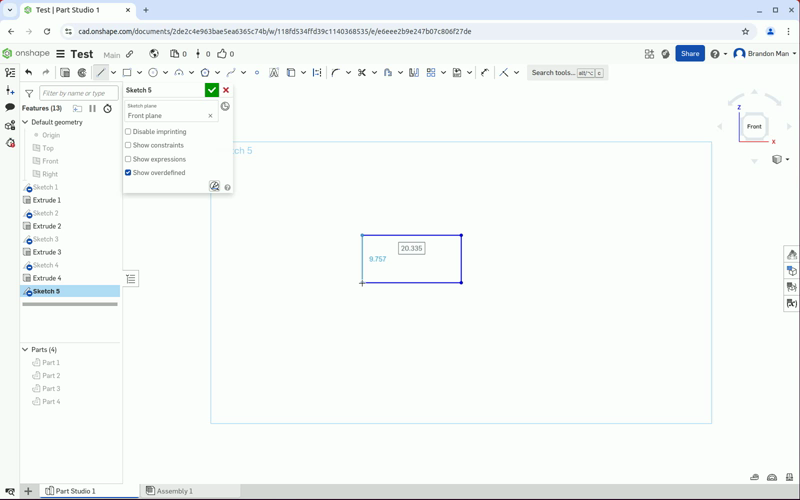
click(362, 282)
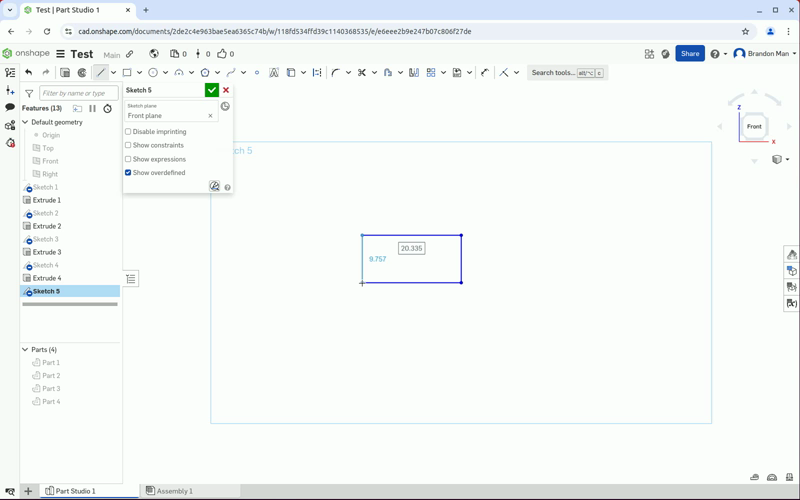
key(esc)
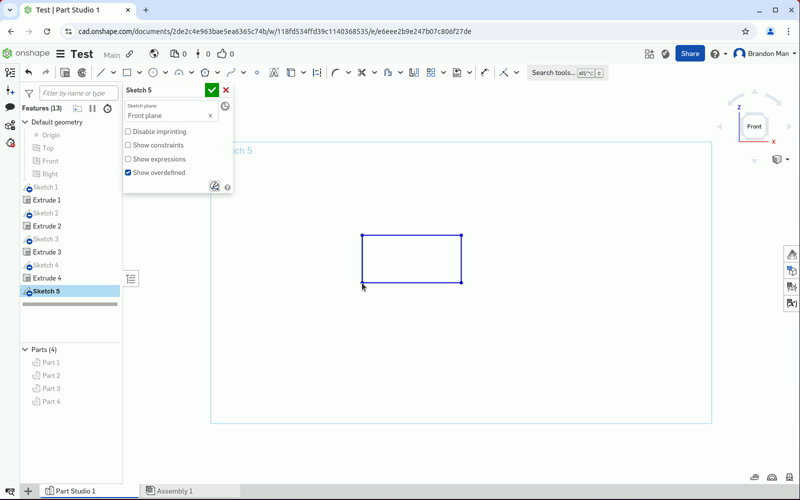
mouse_move(424, 251)
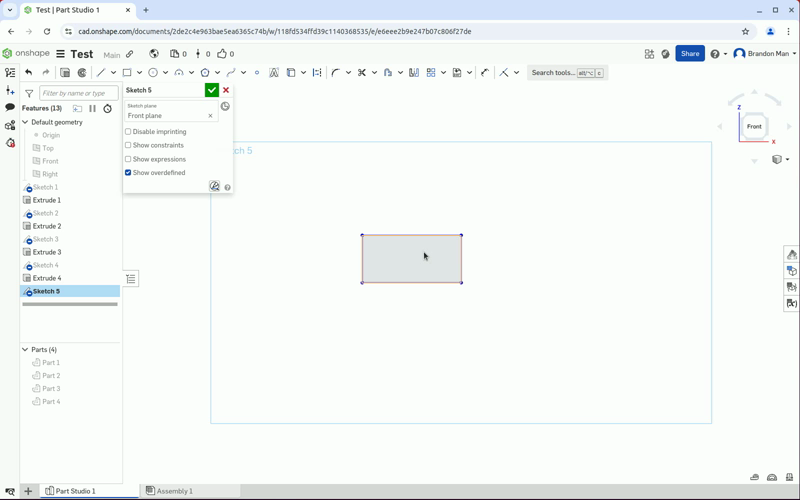
click(424, 251)
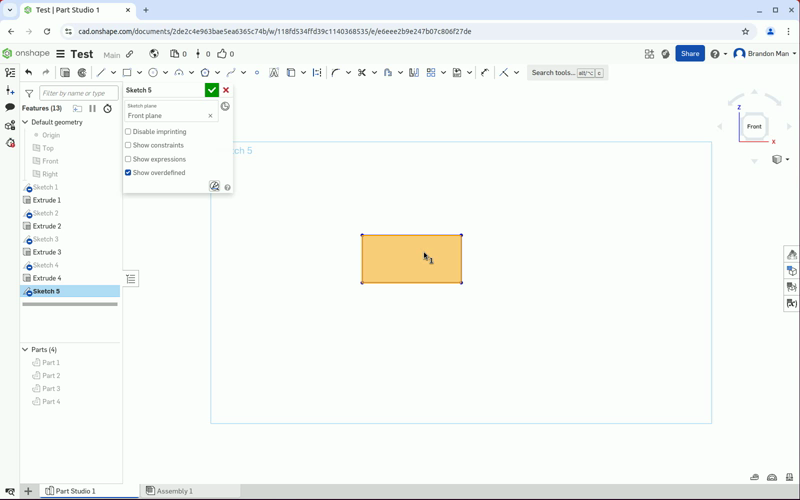
mouse_move(73, 352)
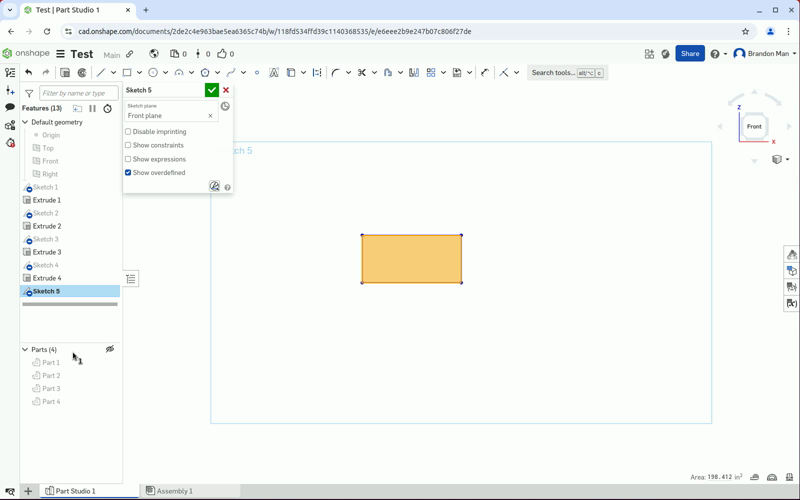
key(shift+y)
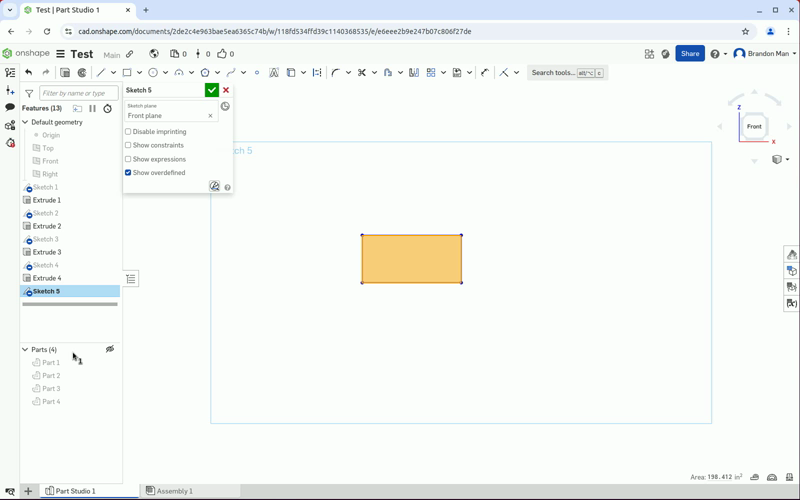
key(shift+e)
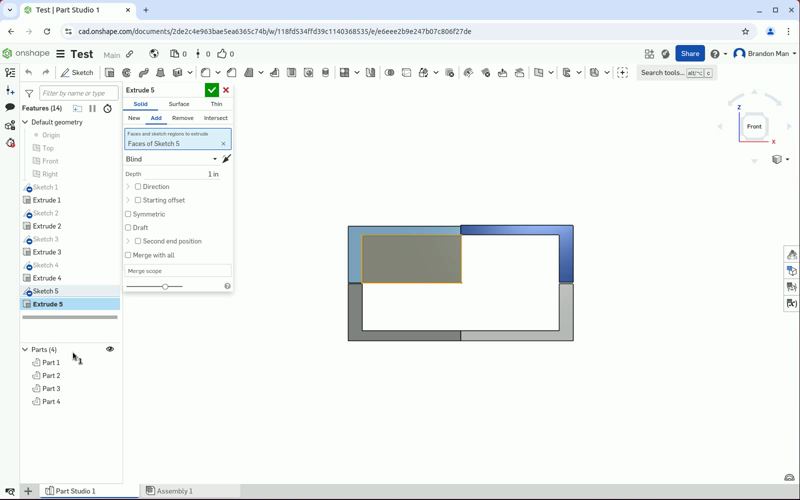
mouse_move(143, 106)
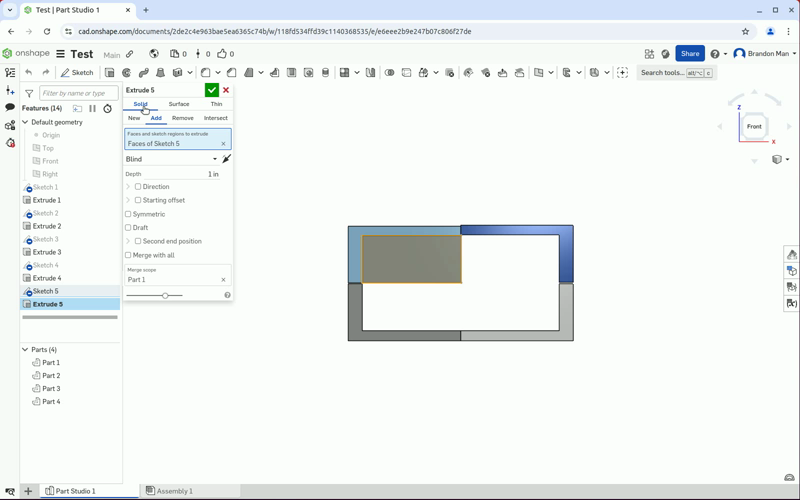
click(143, 106)
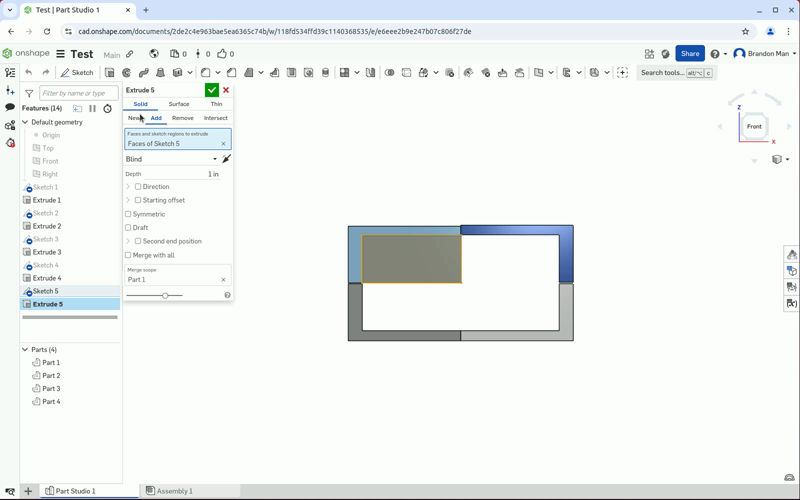
mouse_move(137, 120)
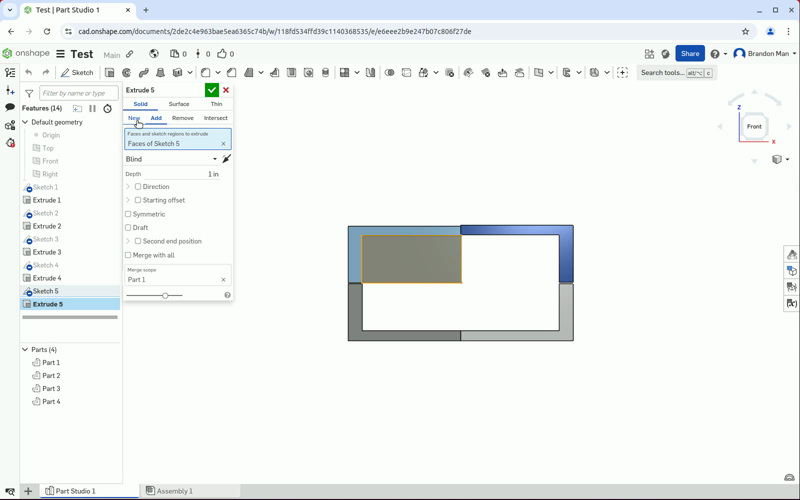
click(137, 120)
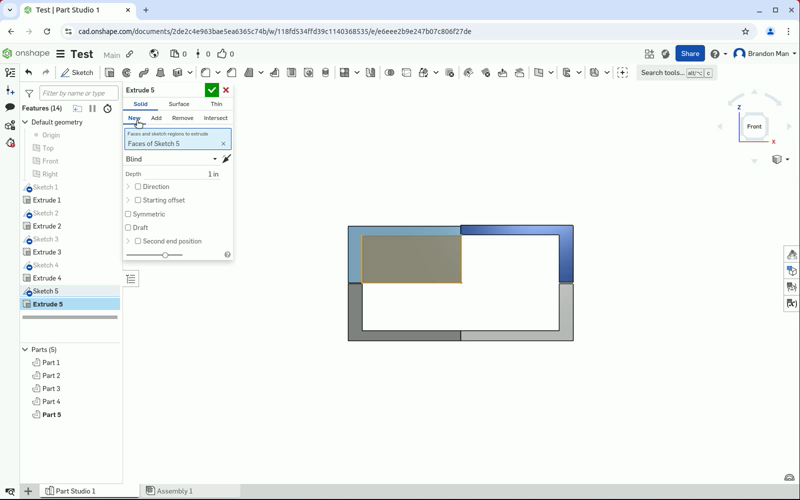
key(tab, 4)
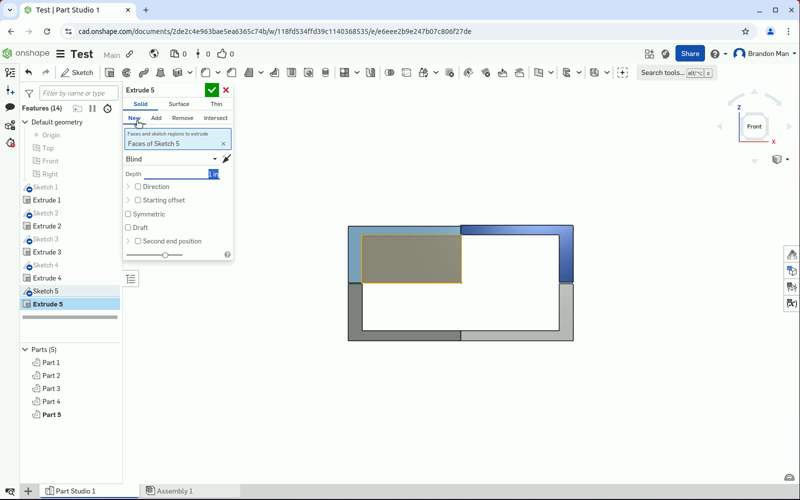
text(3.851)
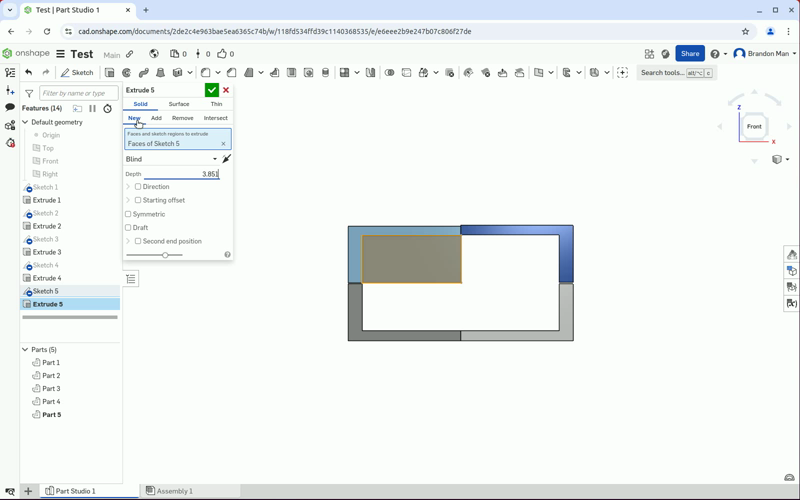
key(enter)
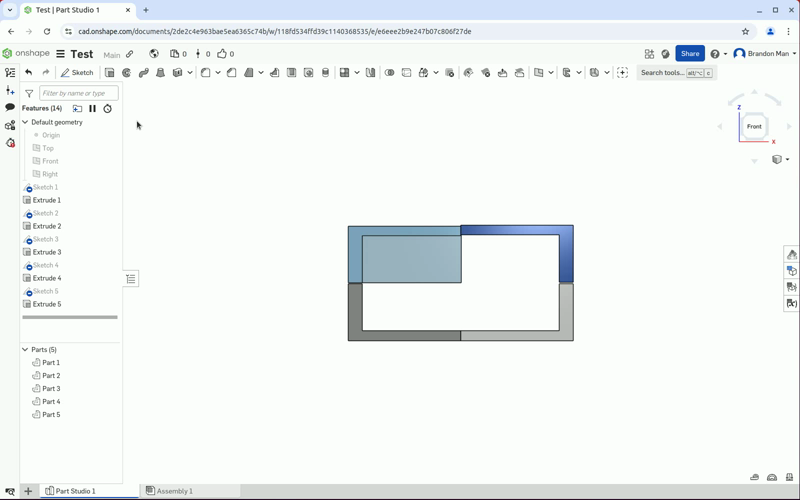
key(shift+h)
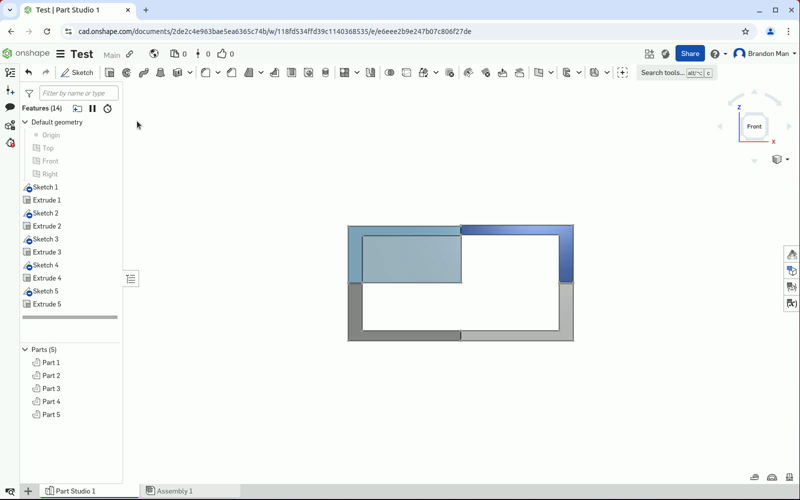
key(shift+h)
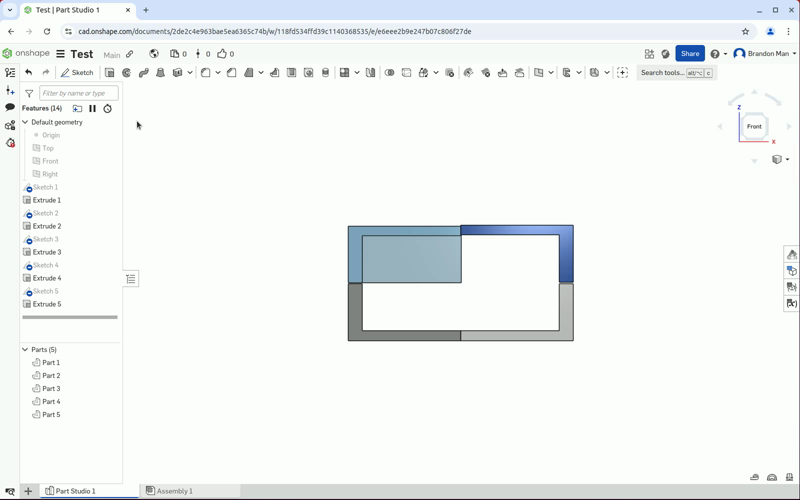
mouse_move(73, 189)
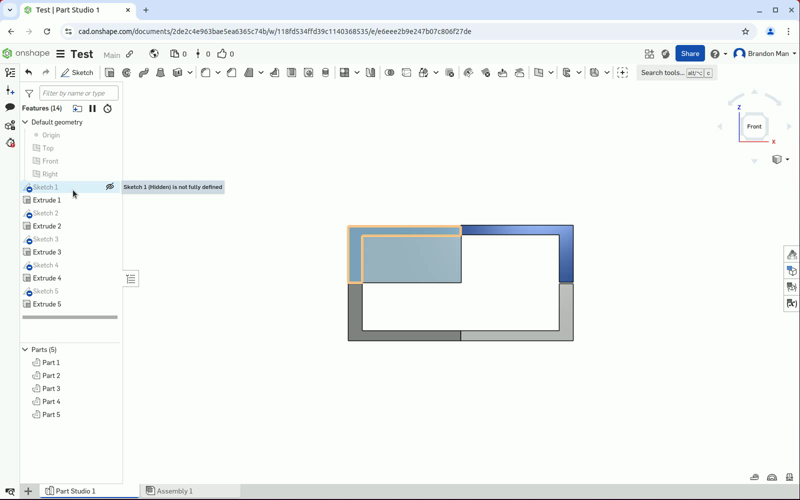
click(73, 189)
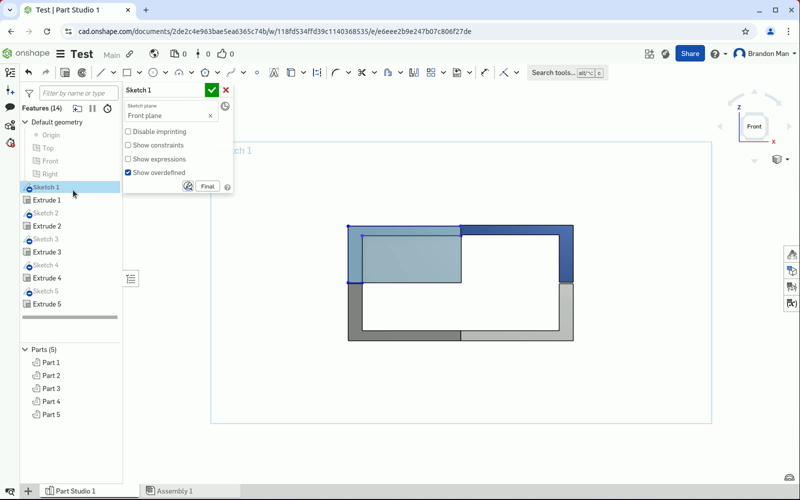
mouse_move(229, 92)
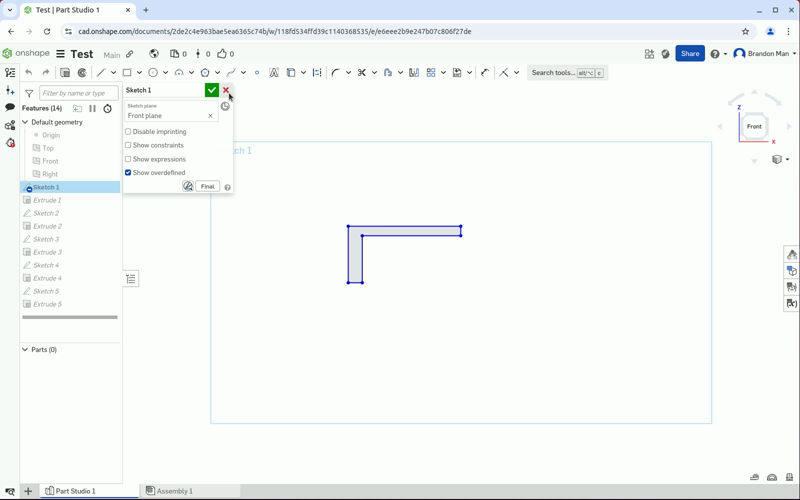
click(229, 92)
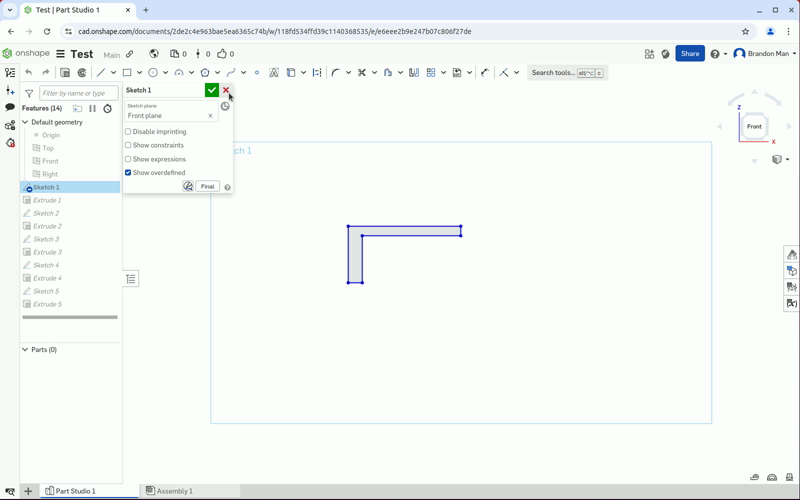
key(shift+s)
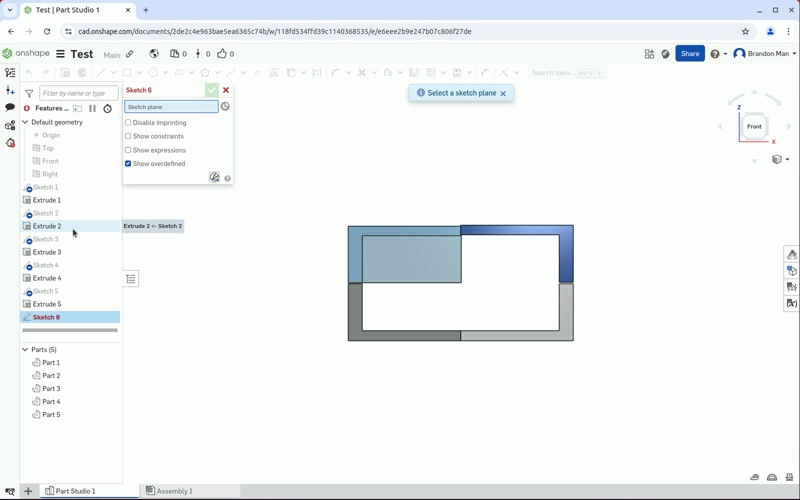
scroll(3)
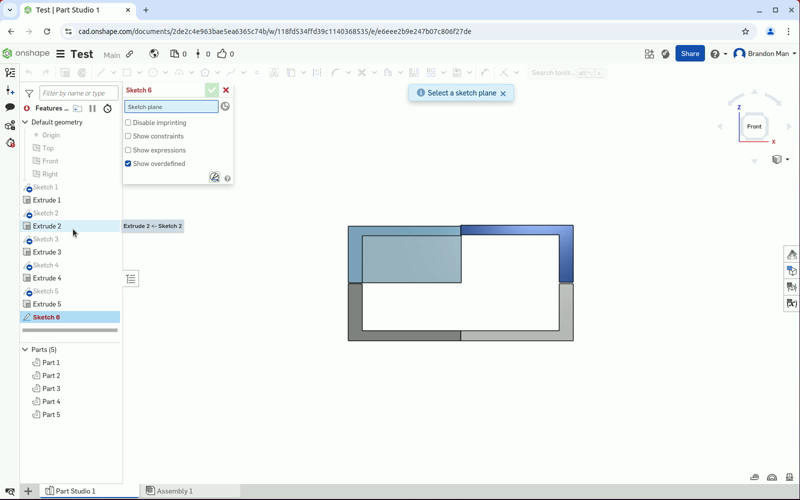
mouse_move(73, 163)
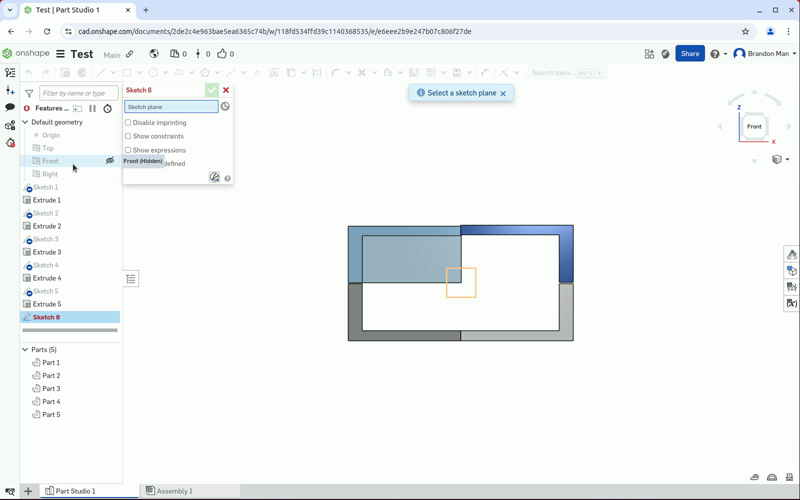
click(73, 163)
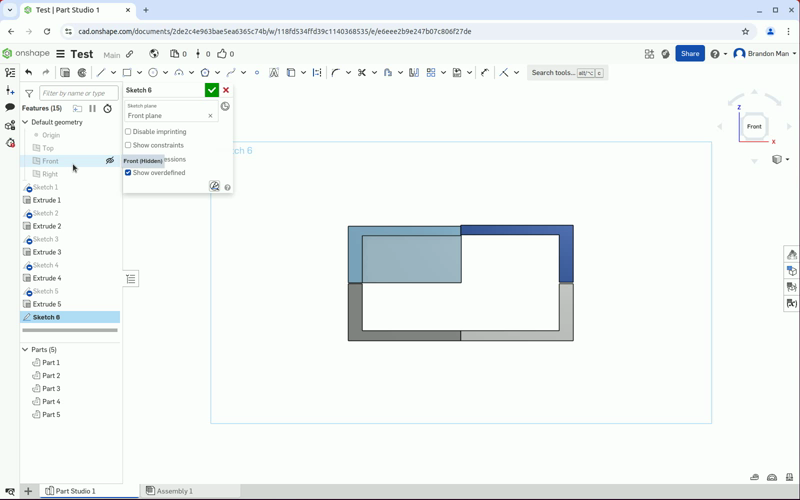
mouse_move(73, 352)
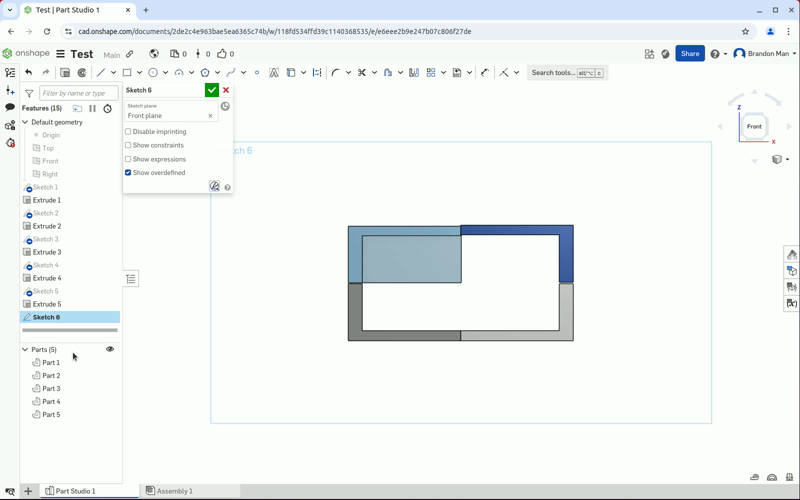
key(y)
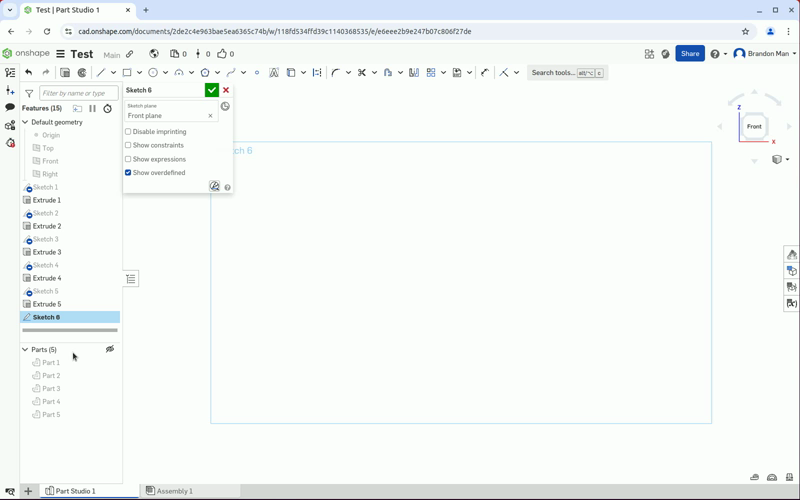
key(l)
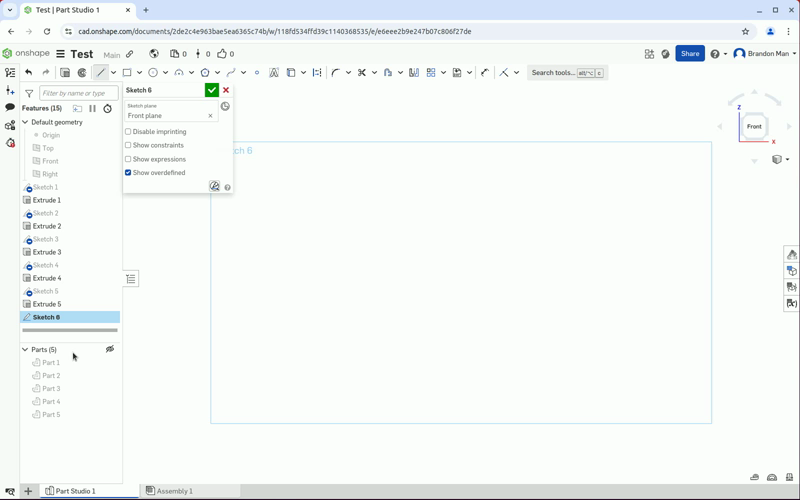
key_down(shift)
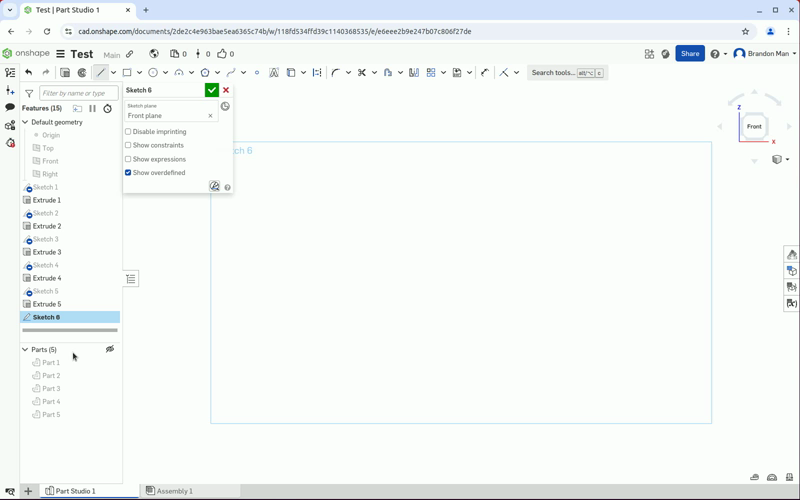
mouse_move(460, 282)
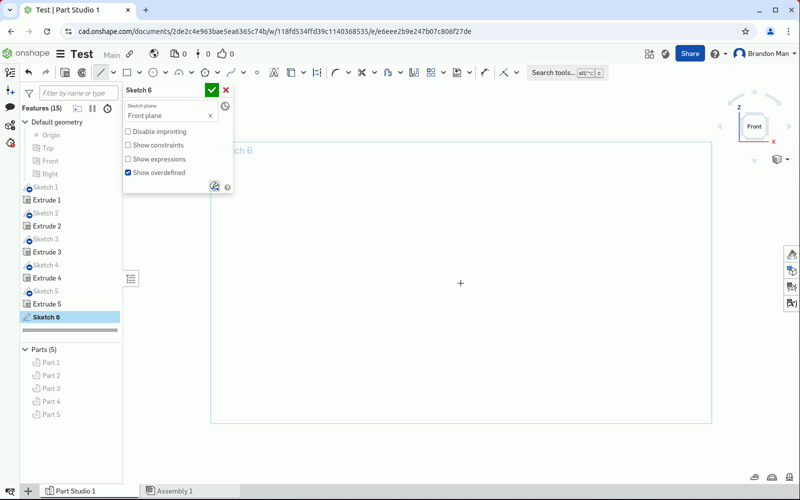
click(460, 282)
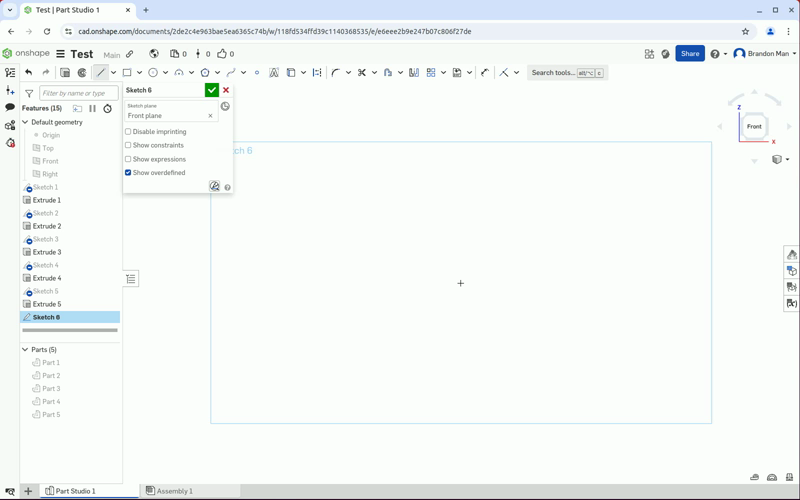
key_up(shift)
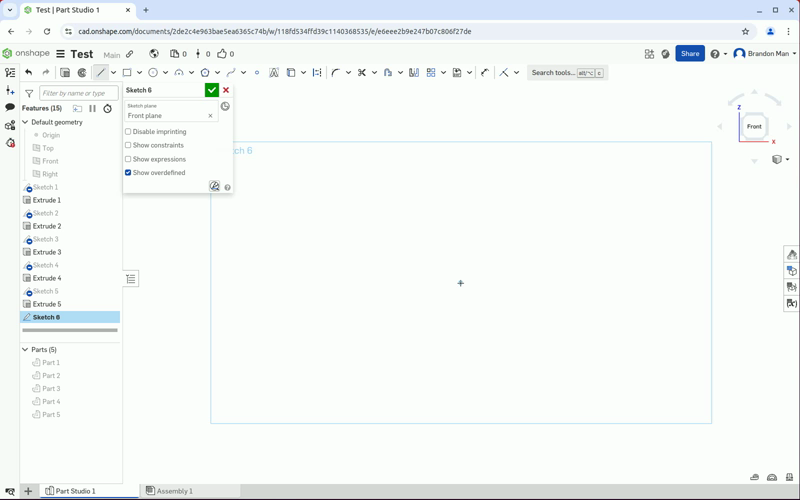
key_down(shift)
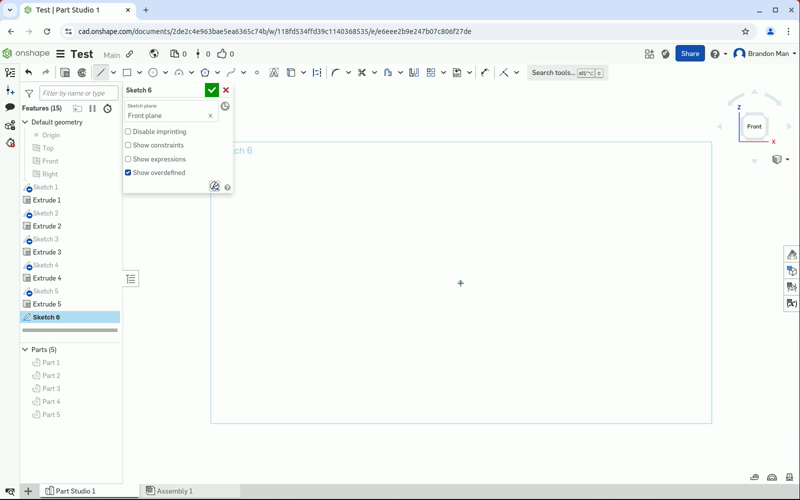
mouse_move(559, 282)
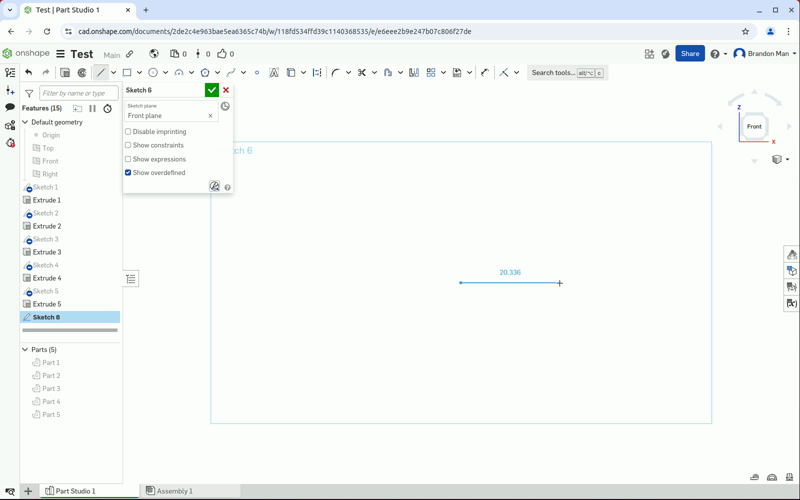
click(559, 282)
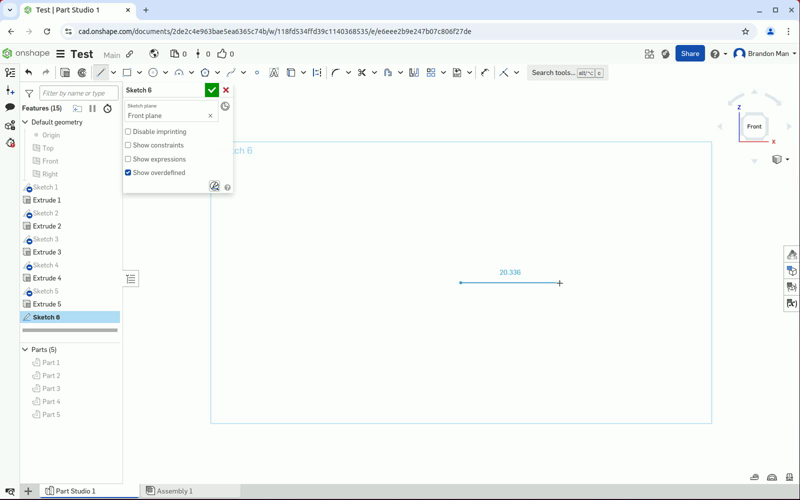
key_up(shift)
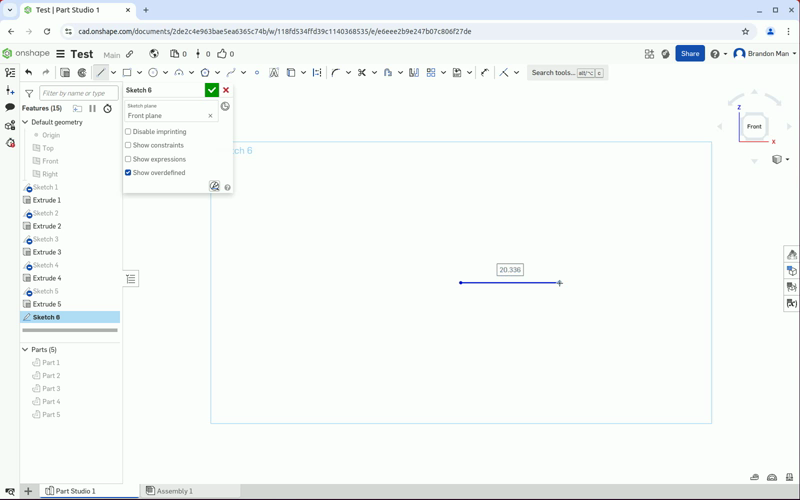
key_down(shift)
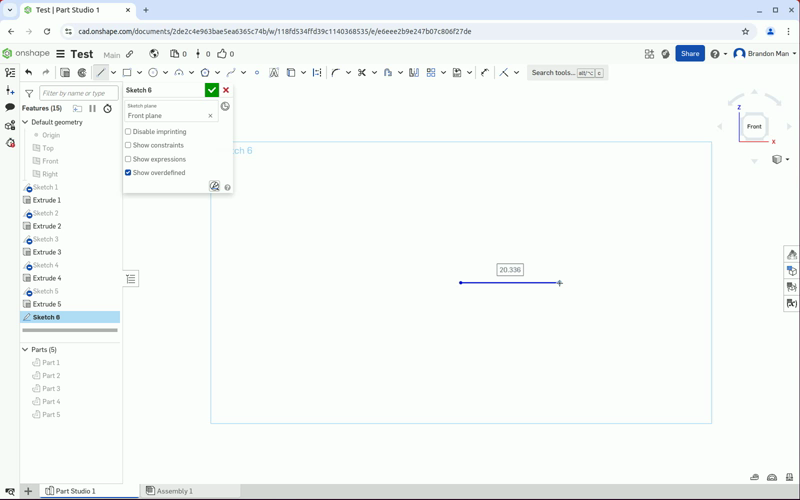
mouse_move(589, 282)
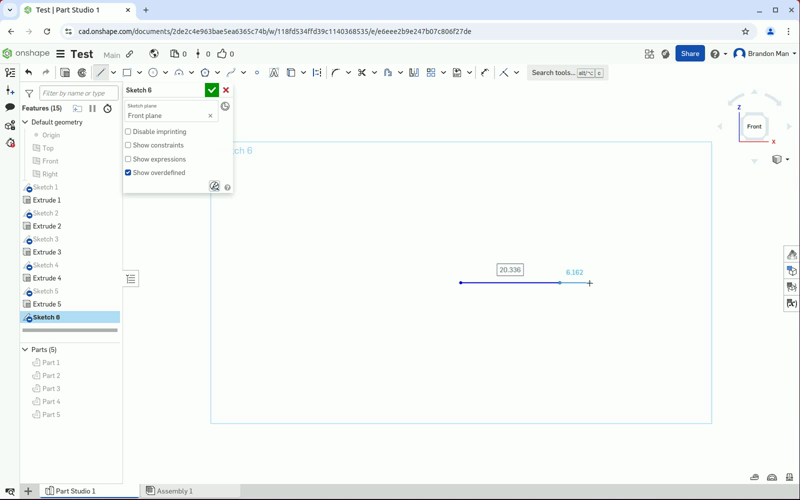
mouse_move(559, 235)
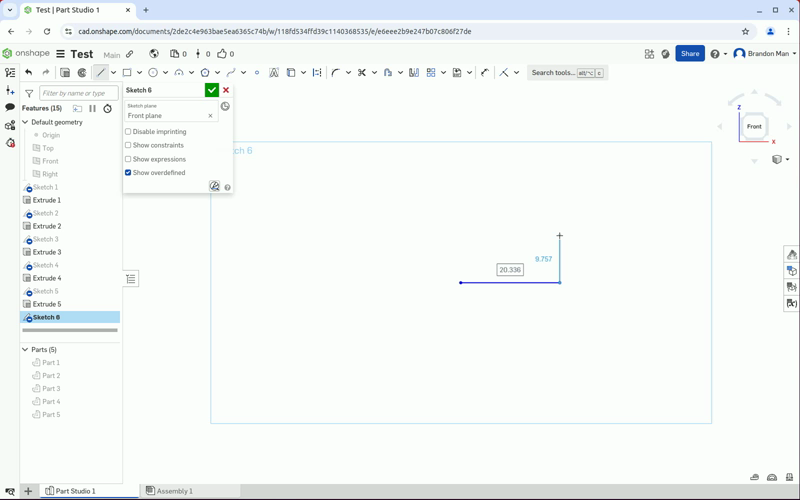
click(559, 235)
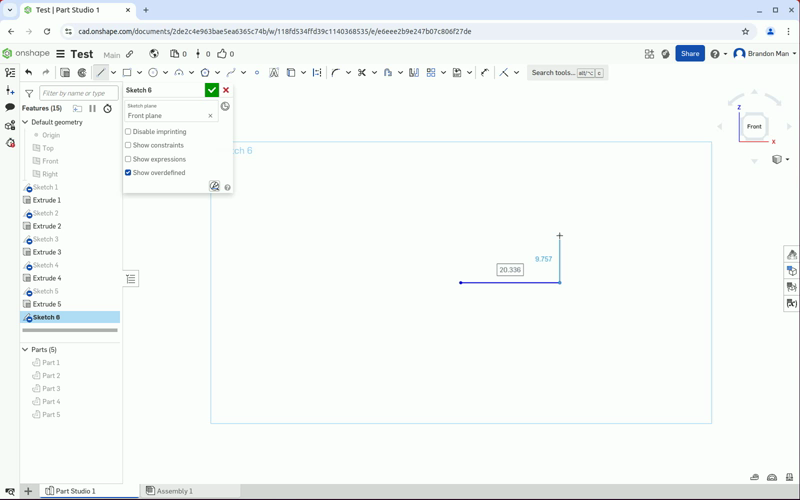
key_up(shift)
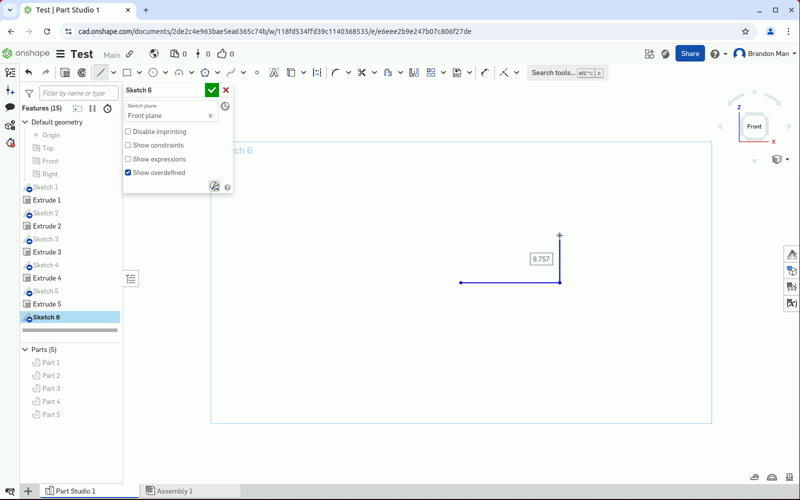
key_down(shift)
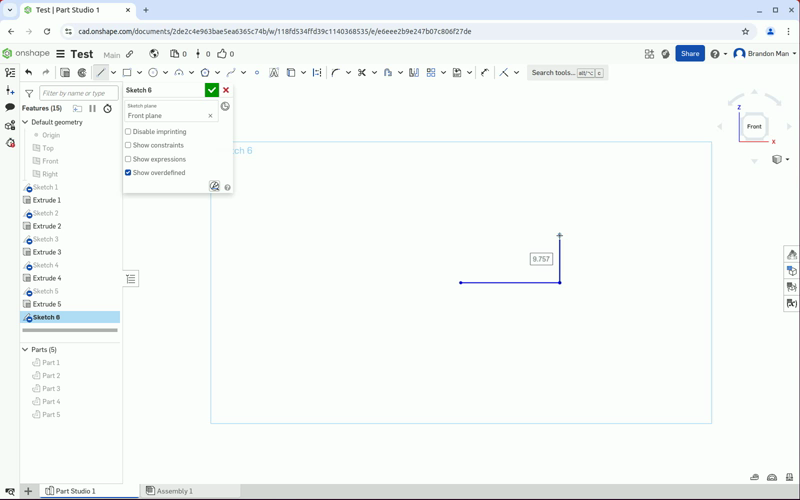
mouse_move(460, 235)
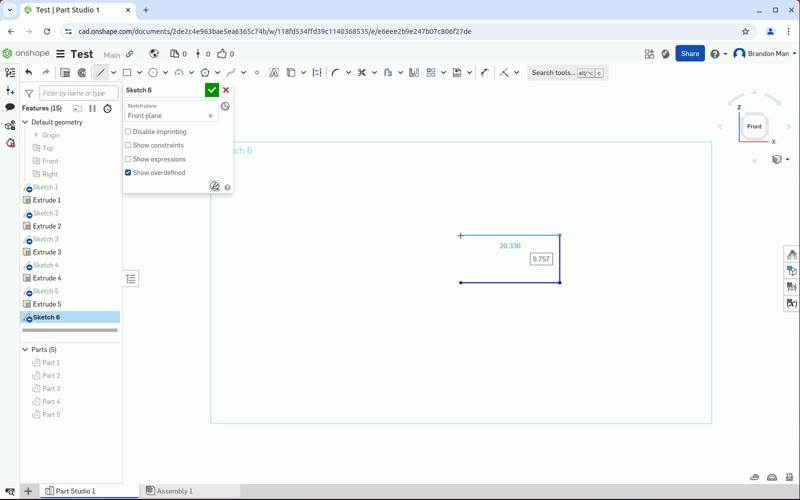
click(460, 235)
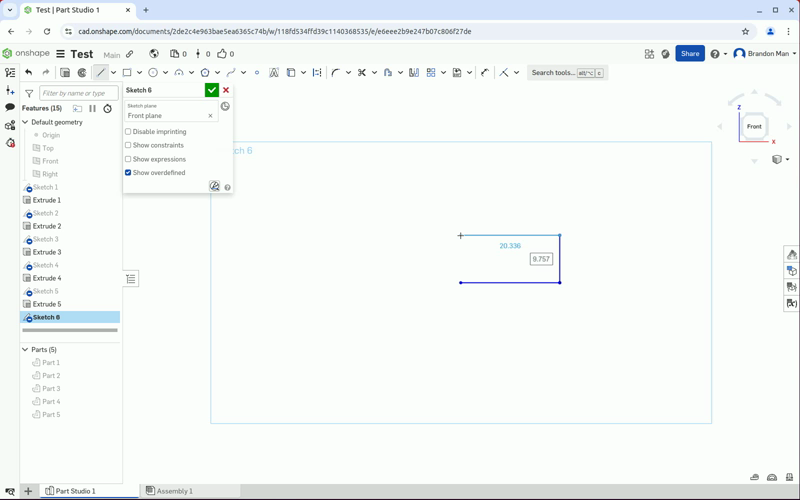
key_up(shift)
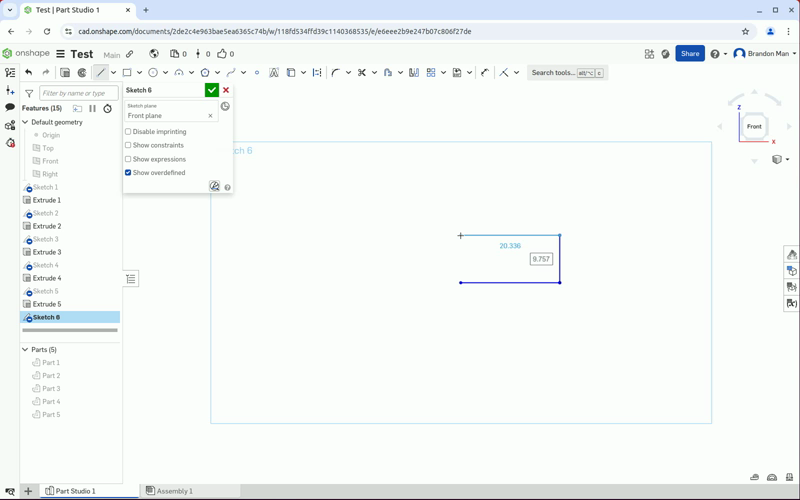
mouse_move(490, 235)
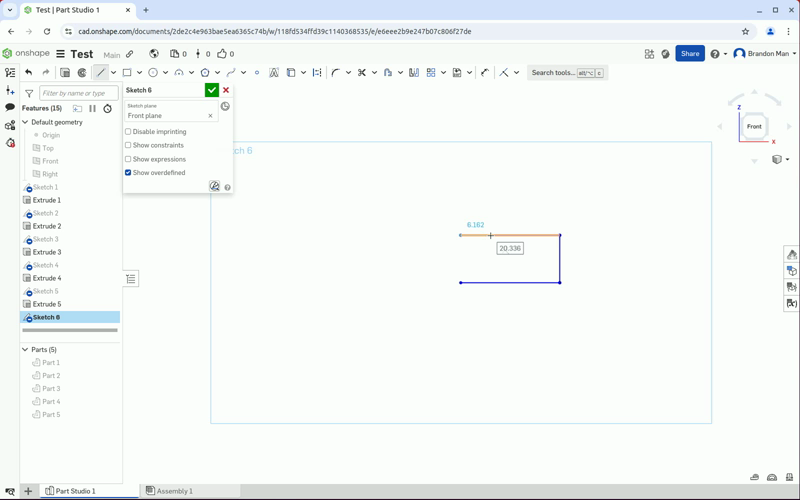
key_down(shift)
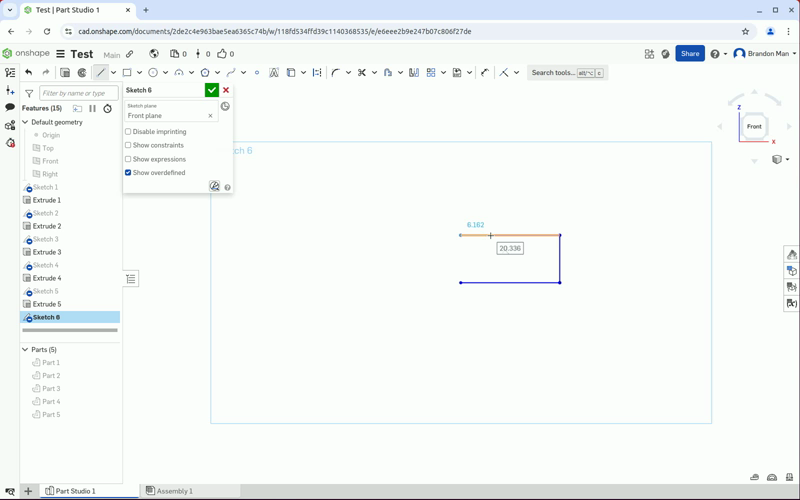
mouse_move(460, 282)
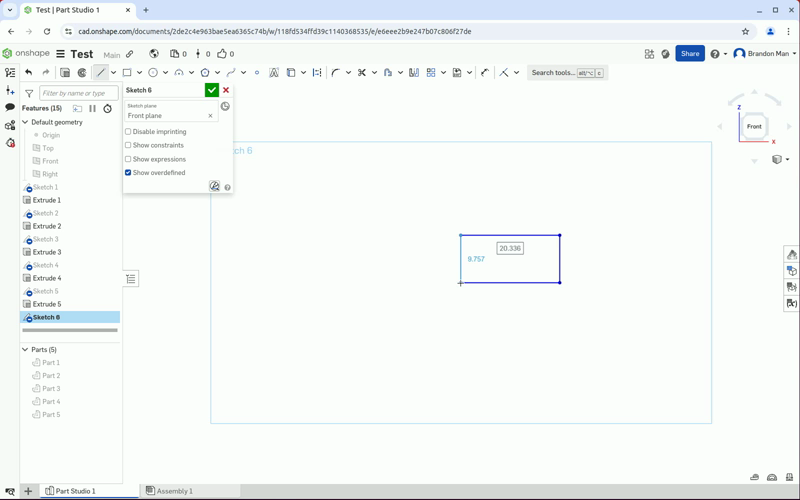
key_up(shift)
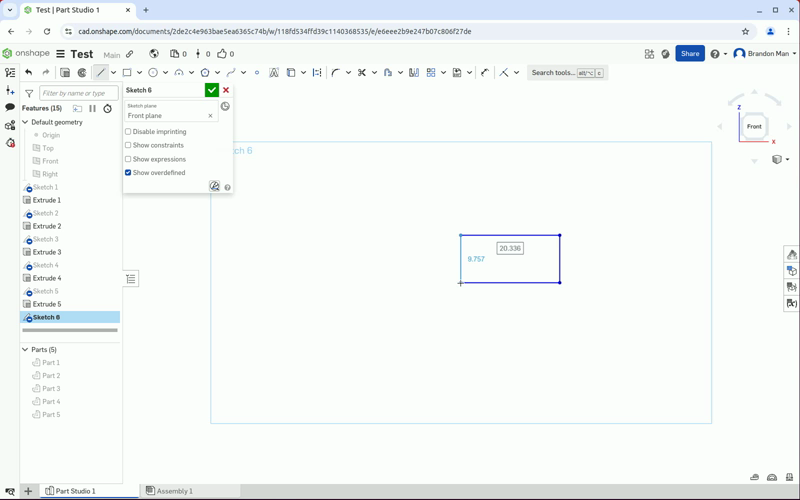
click(460, 282)
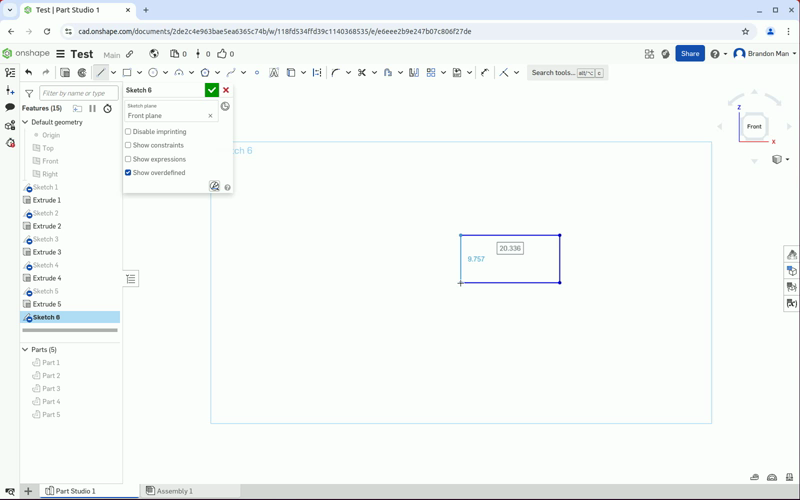
key(esc)
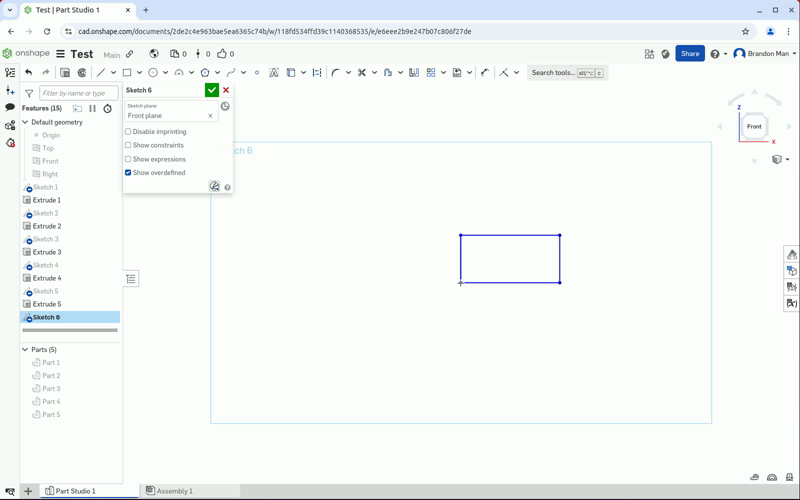
mouse_move(537, 255)
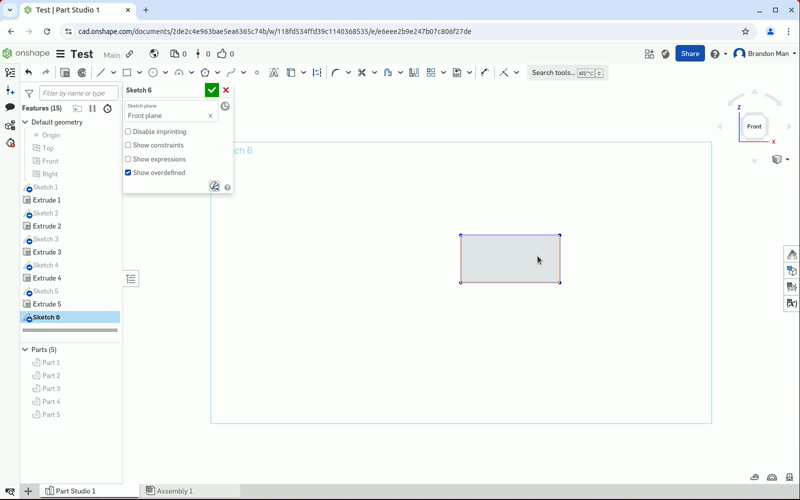
click(537, 255)
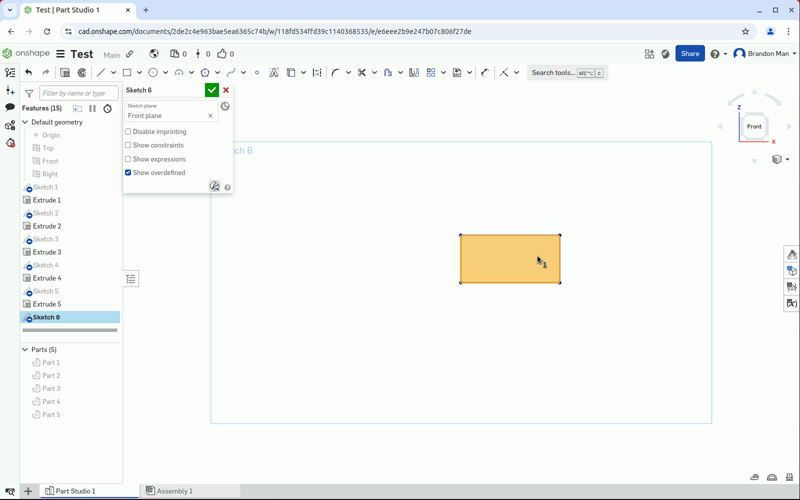
mouse_move(73, 352)
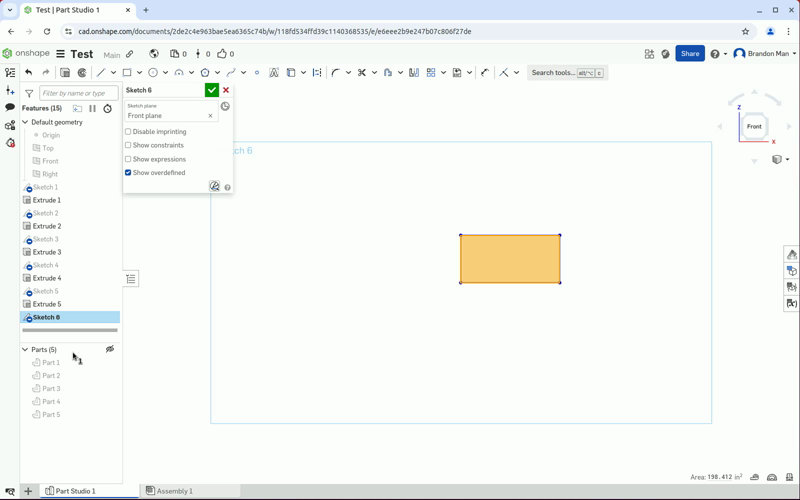
key(shift+y)
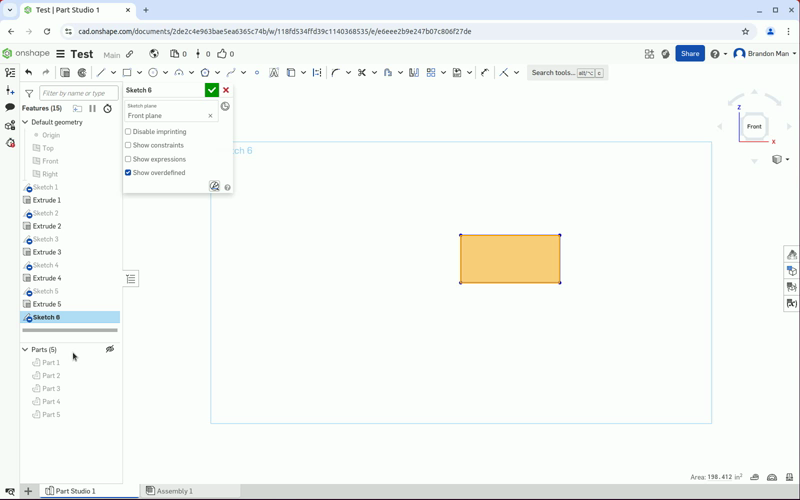
key(shift+e)
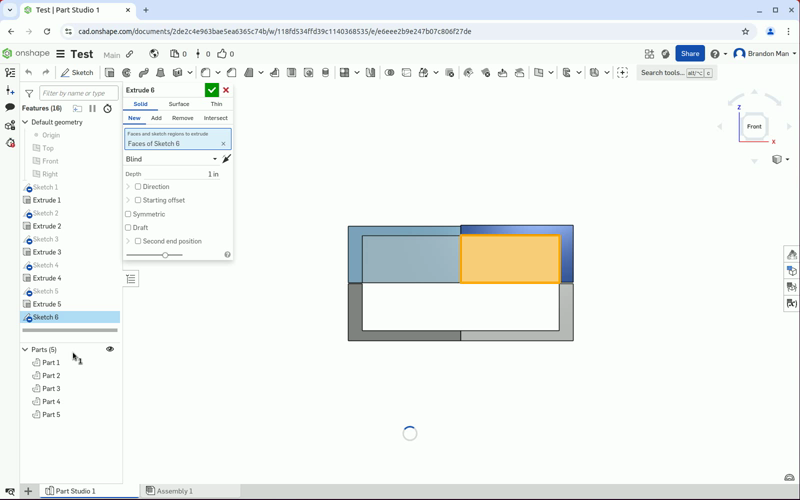
mouse_move(143, 106)
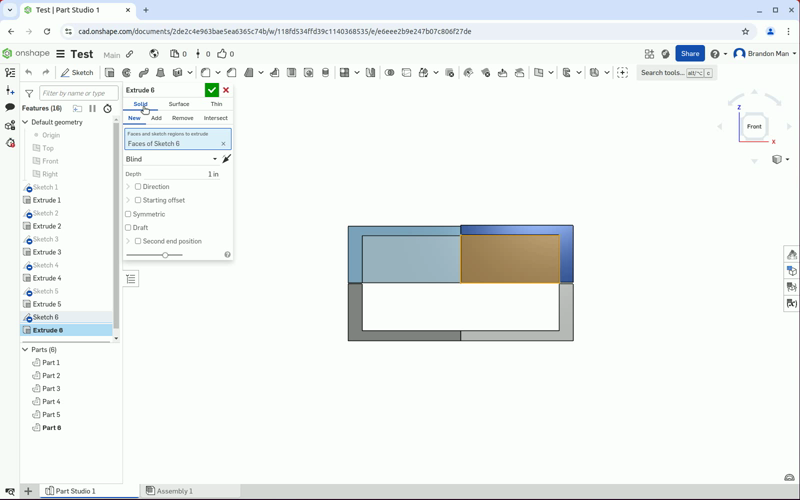
click(143, 106)
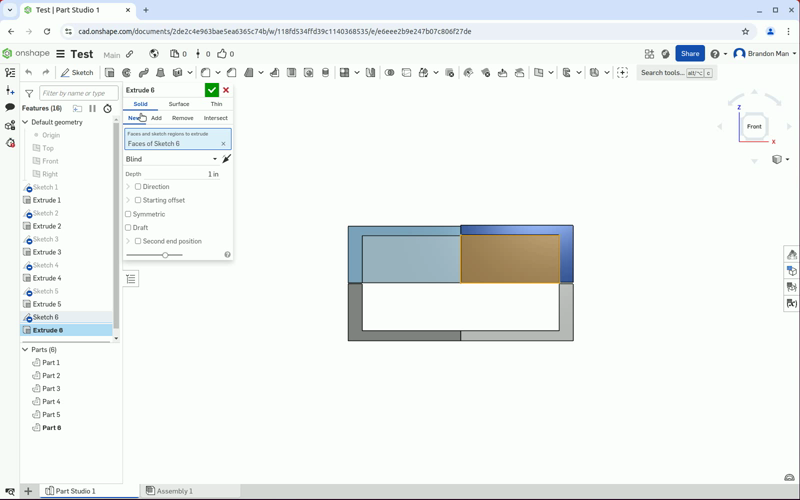
mouse_move(137, 120)
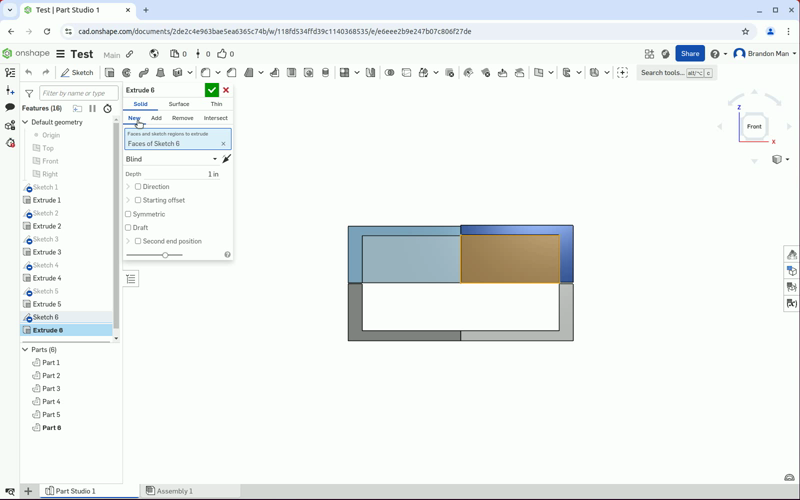
click(137, 120)
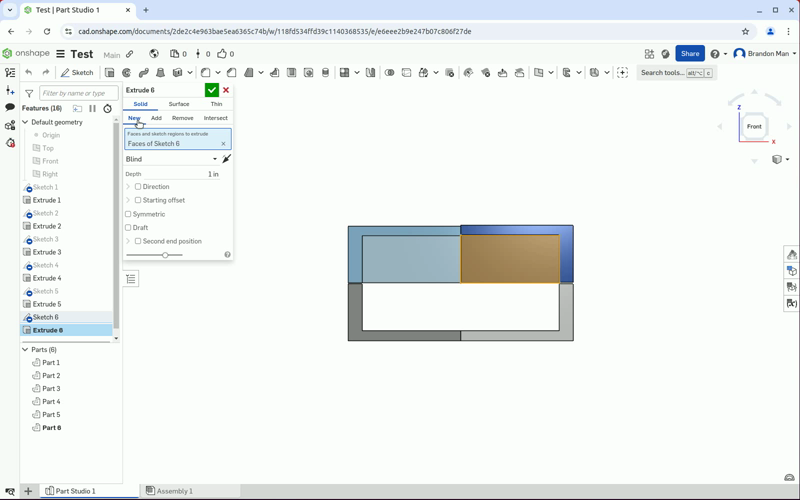
key(tab, 4)
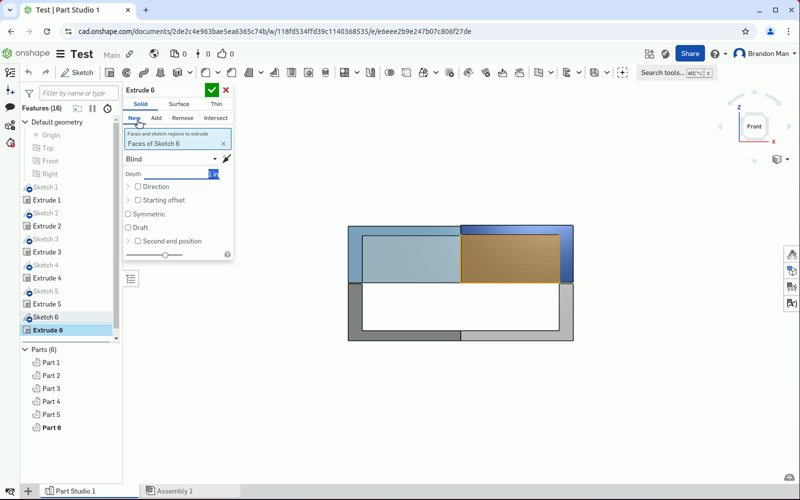
text(3.851)
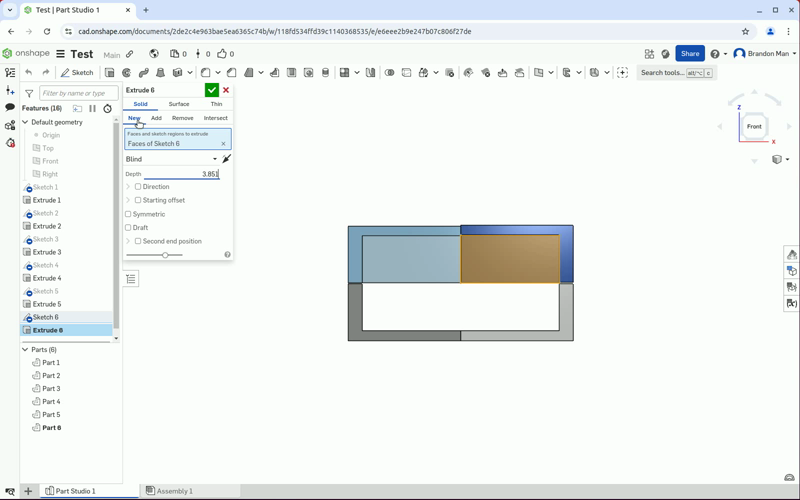
key(enter)
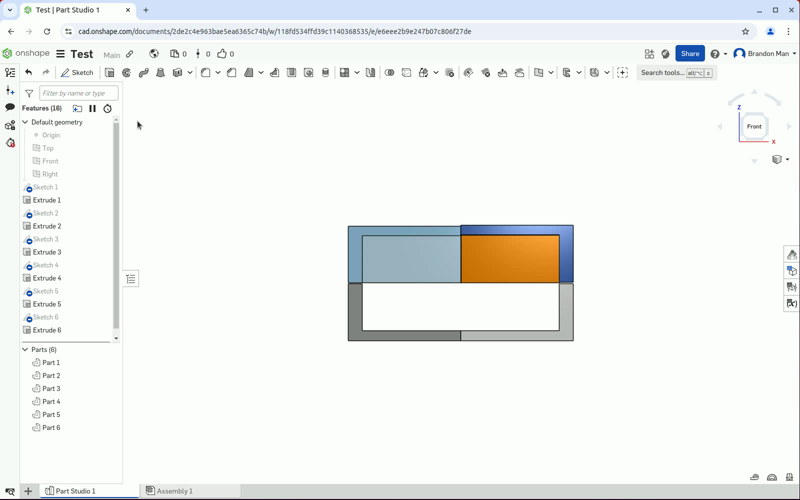
key(shift+h)
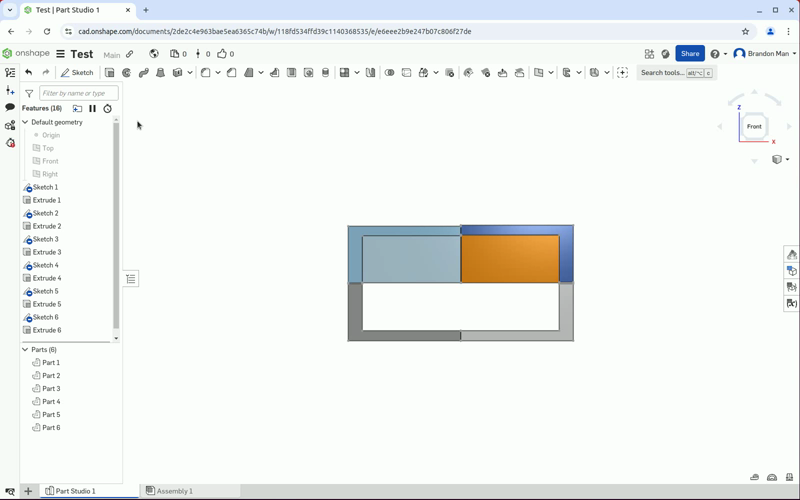
key(shift+h)
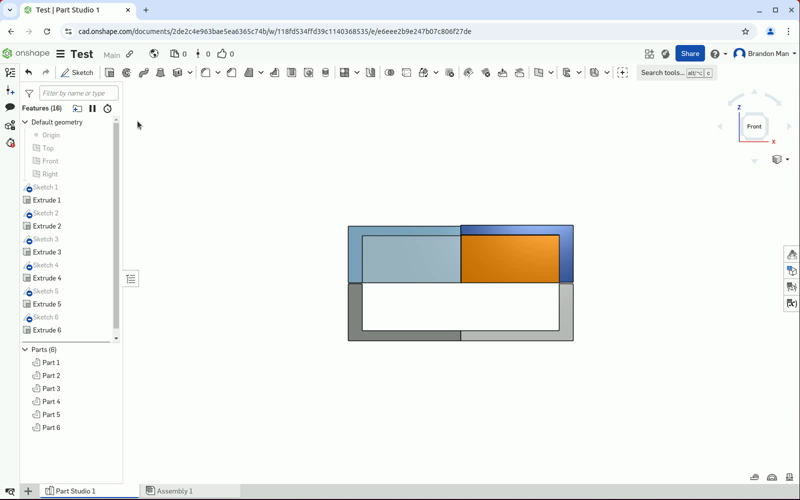
mouse_move(69, 189)
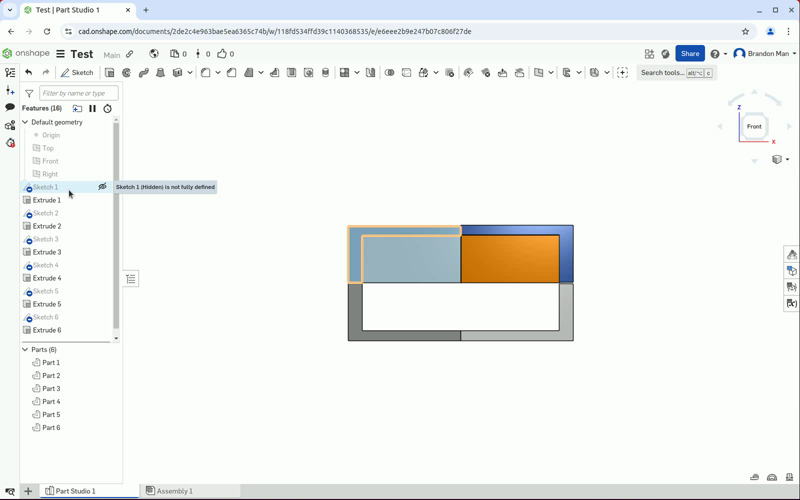
click(69, 189)
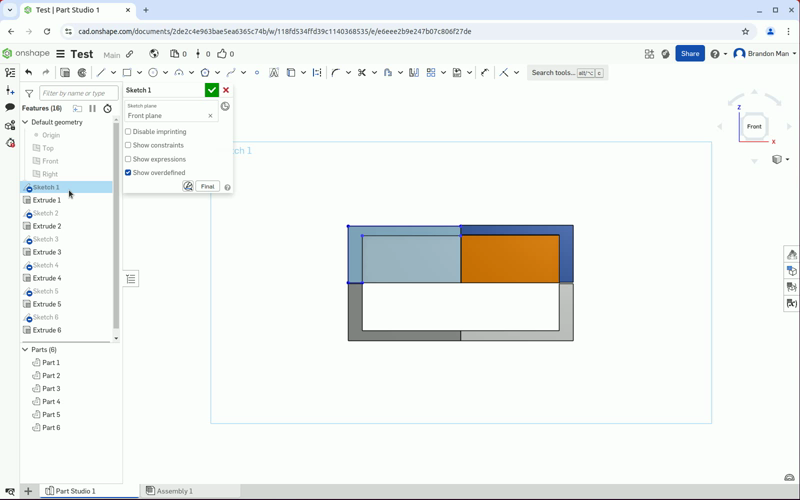
mouse_move(229, 92)
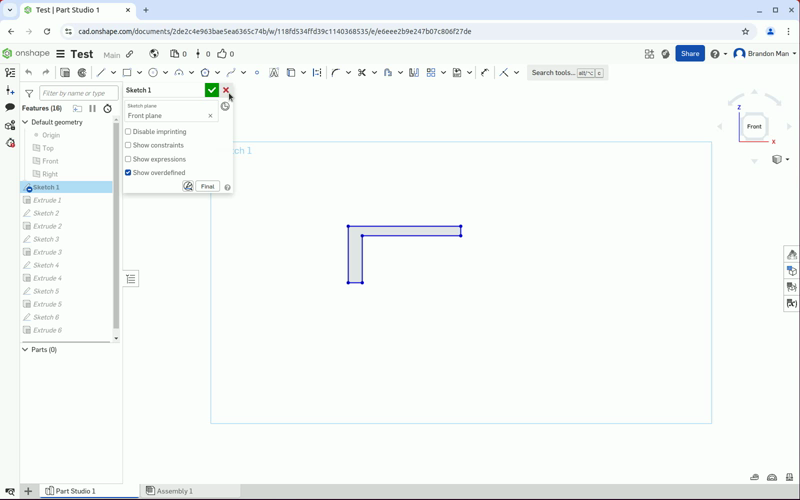
click(229, 92)
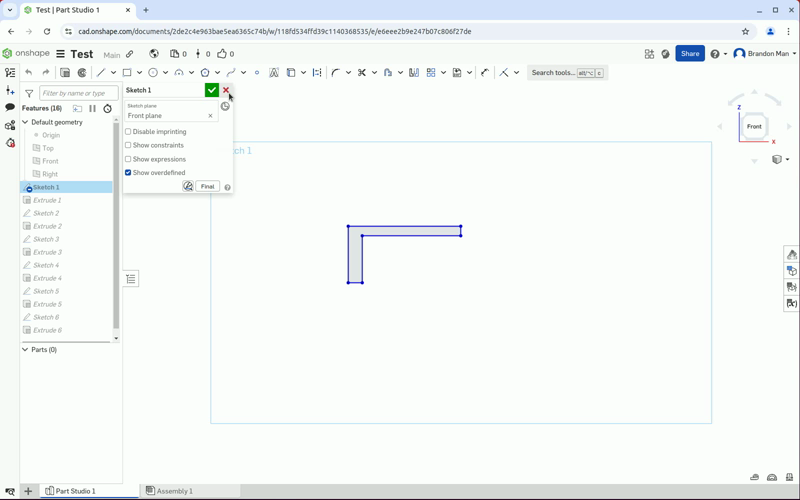
key(shift+s)
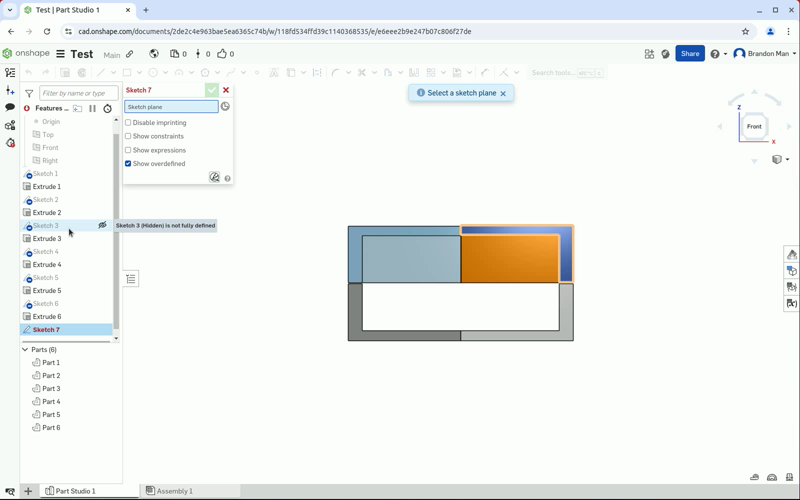
scroll(3)
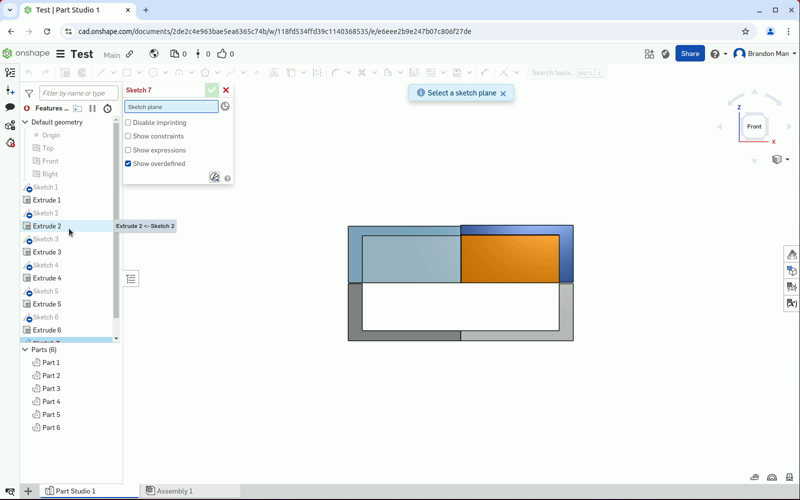
mouse_move(69, 163)
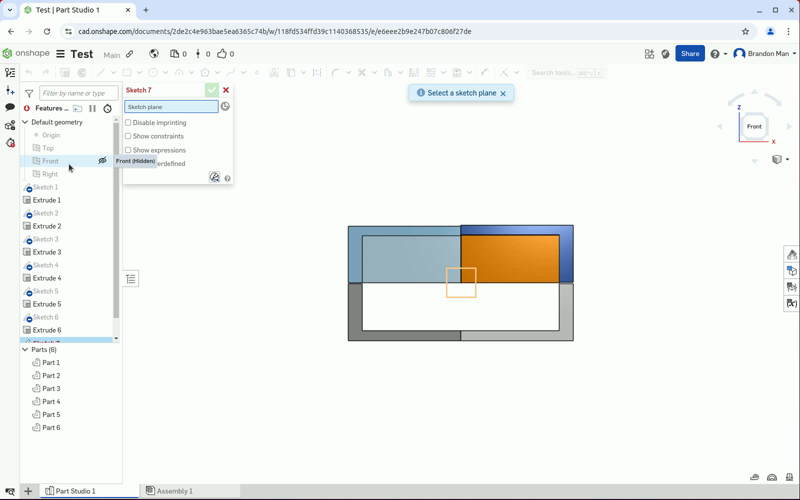
click(69, 163)
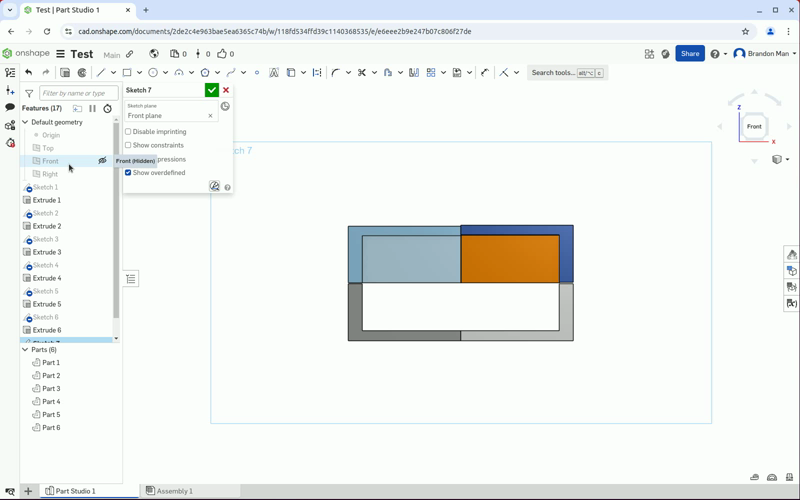
mouse_move(73, 352)
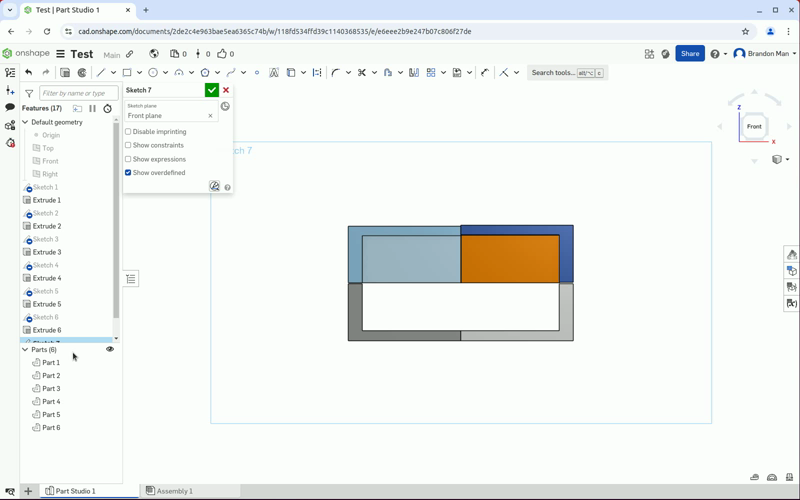
key(y)
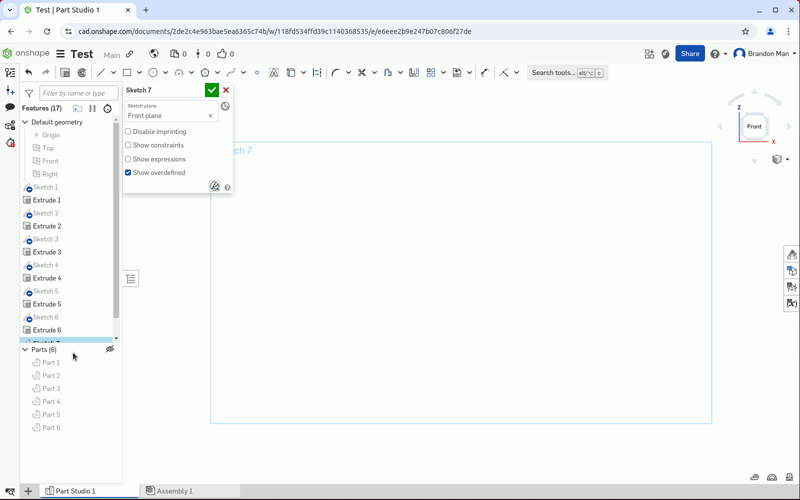
key(l)
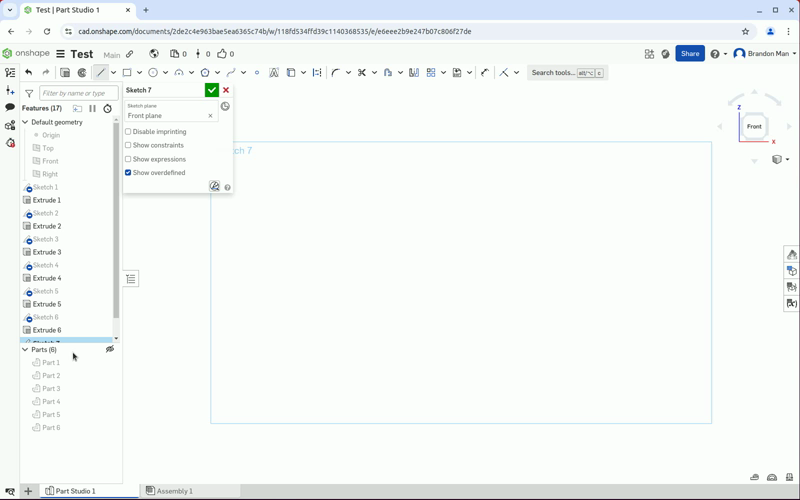
key_down(shift)
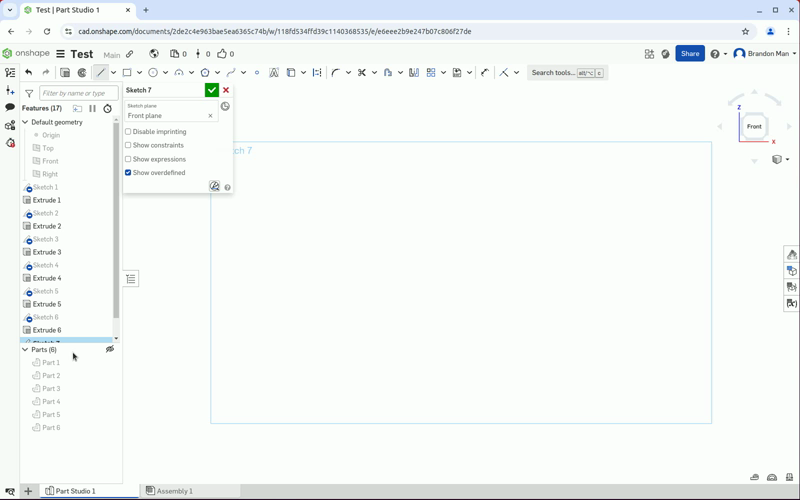
mouse_move(460, 330)
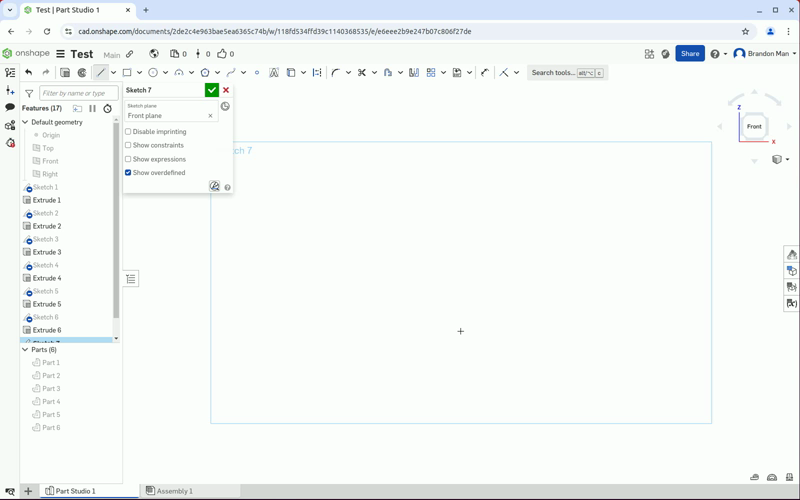
click(460, 330)
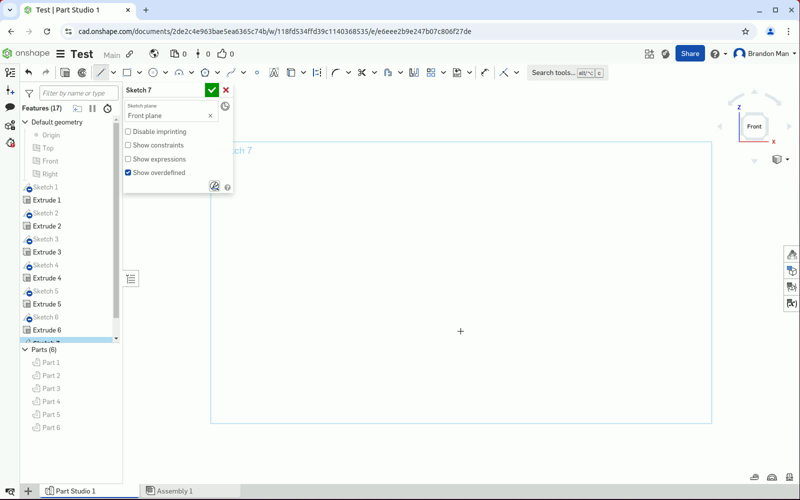
key_up(shift)
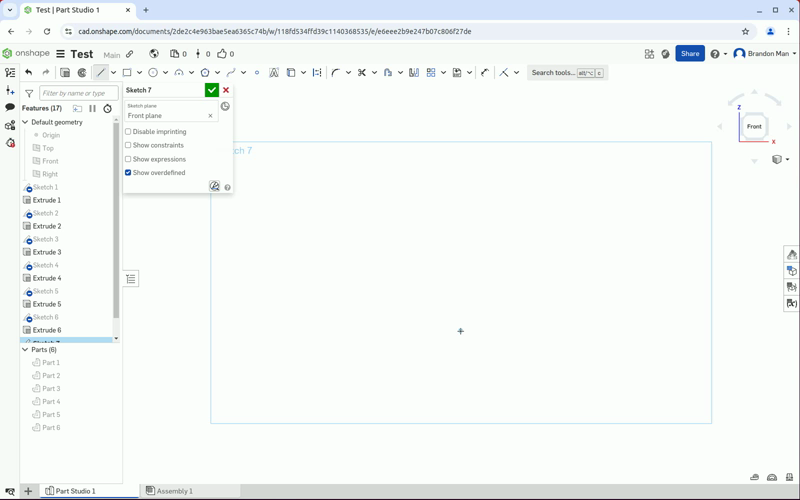
key_down(shift)
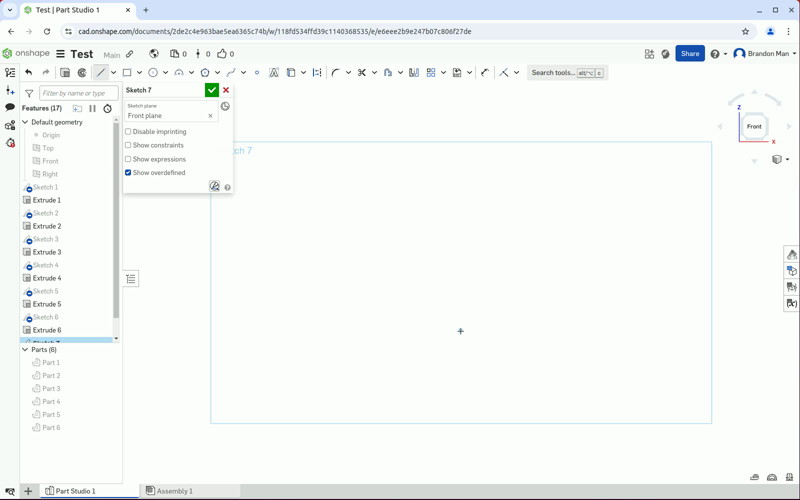
mouse_move(559, 330)
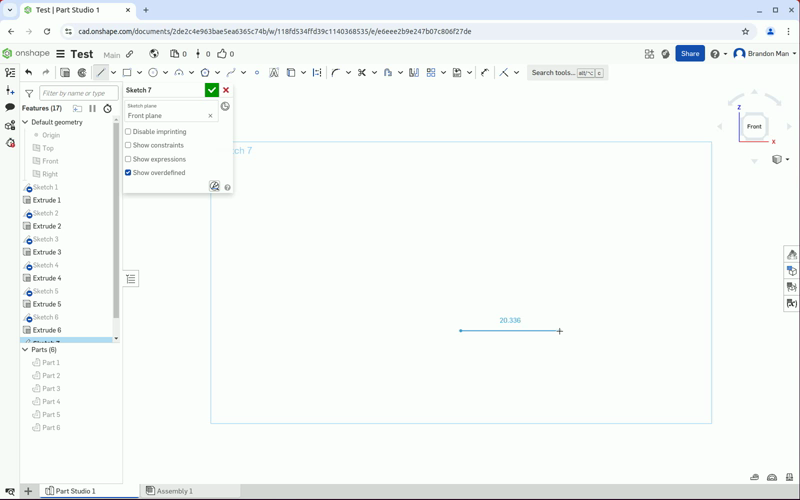
click(559, 330)
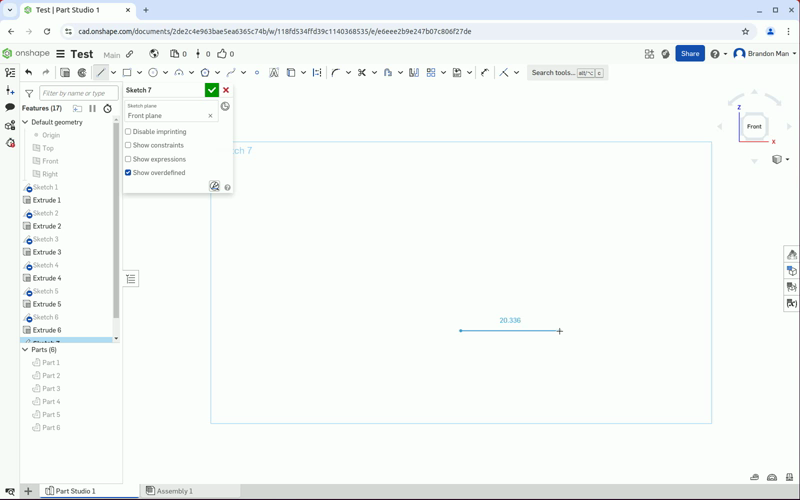
key_up(shift)
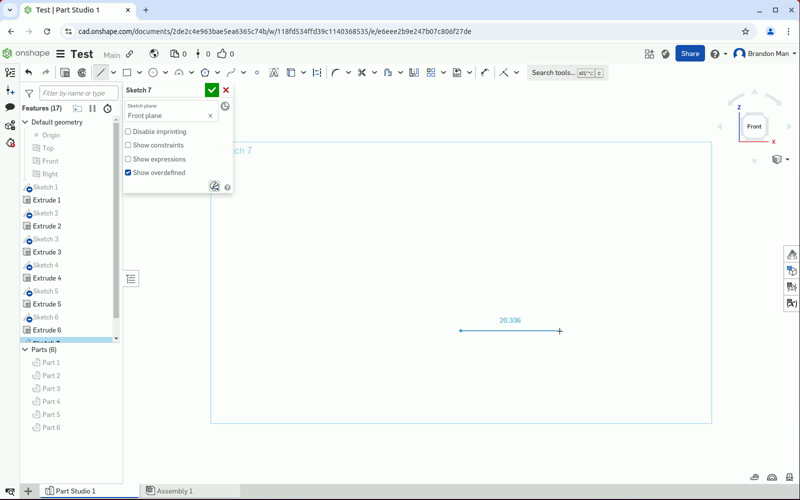
key_down(shift)
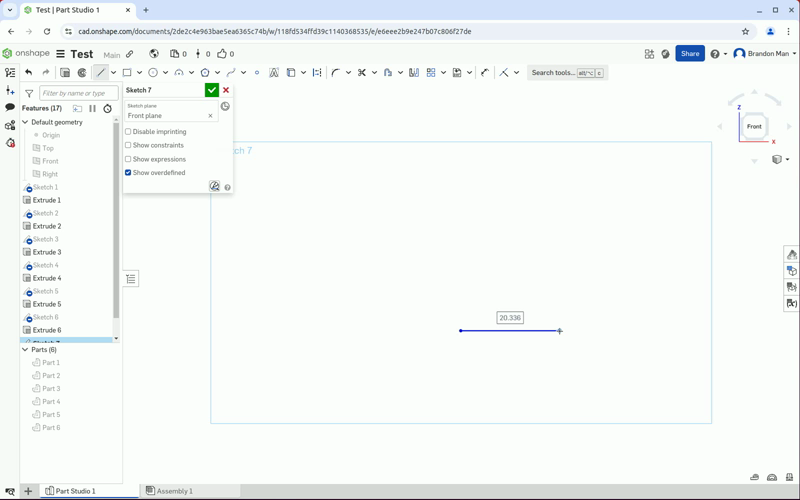
mouse_move(589, 330)
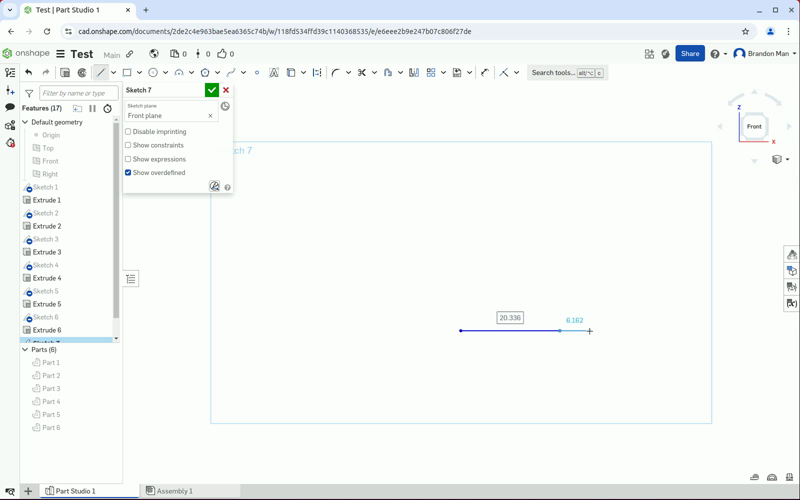
mouse_move(559, 283)
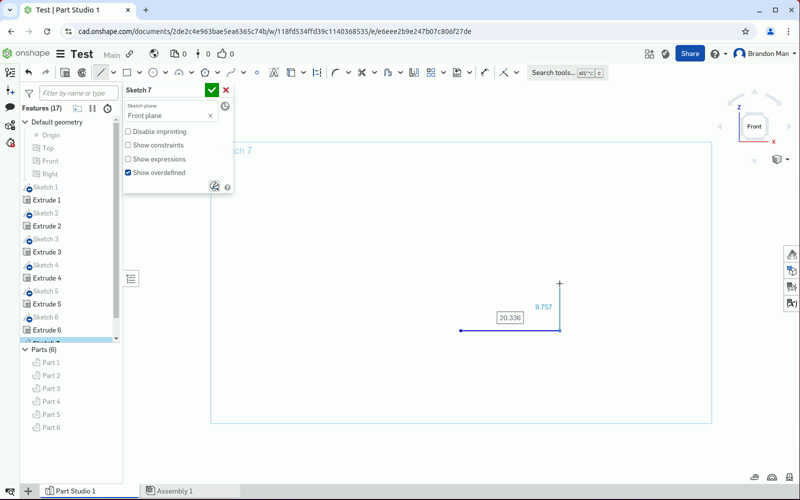
click(559, 283)
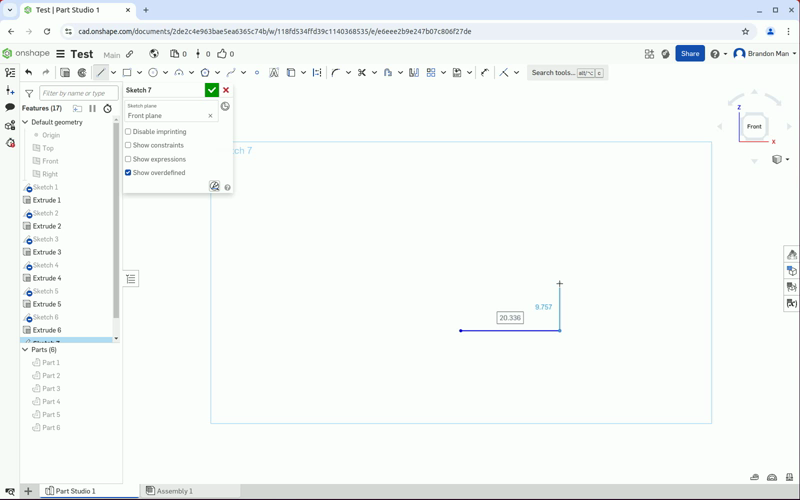
key_up(shift)
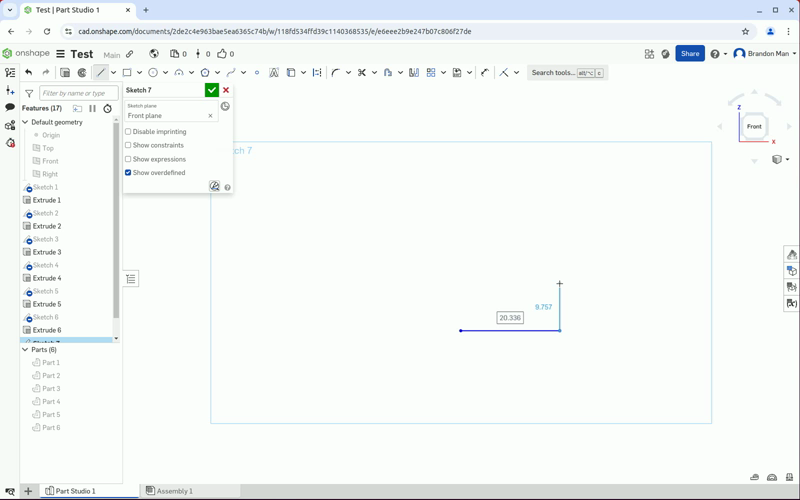
key_down(shift)
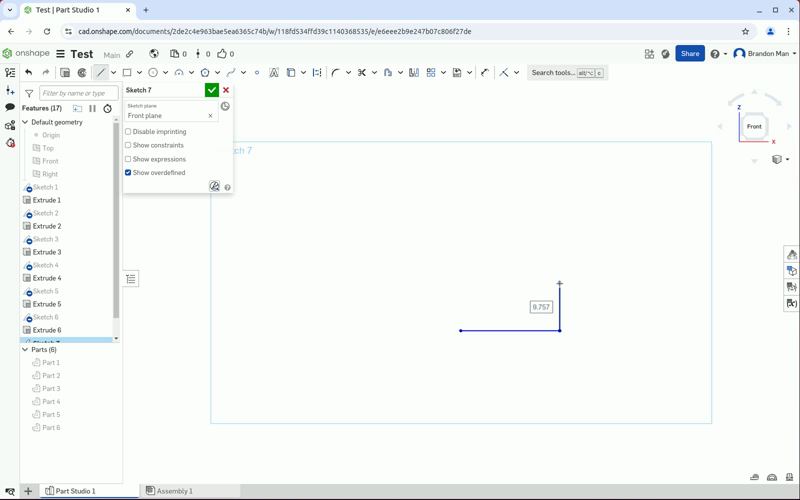
mouse_move(460, 283)
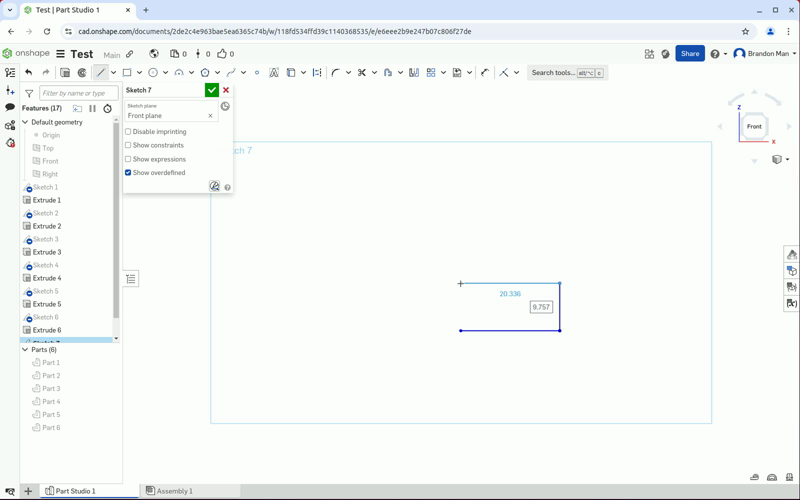
click(460, 283)
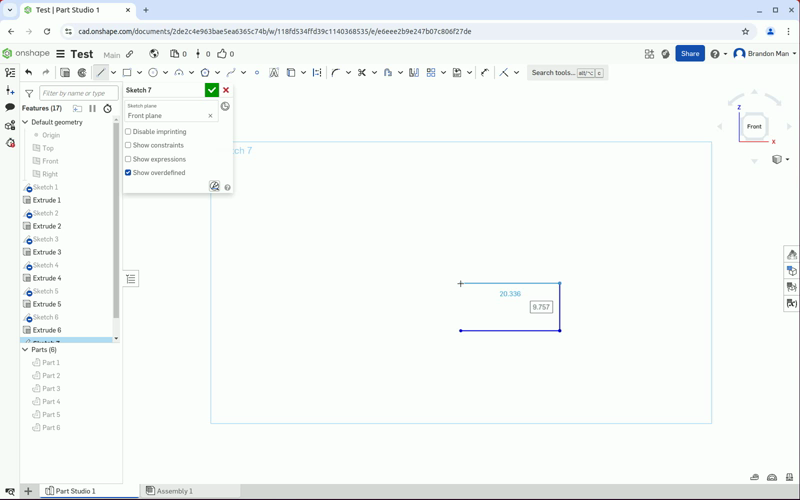
key_up(shift)
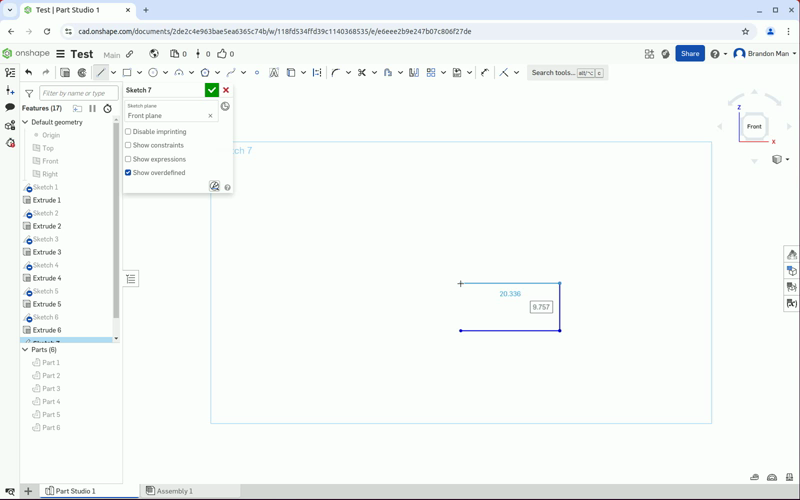
mouse_move(490, 283)
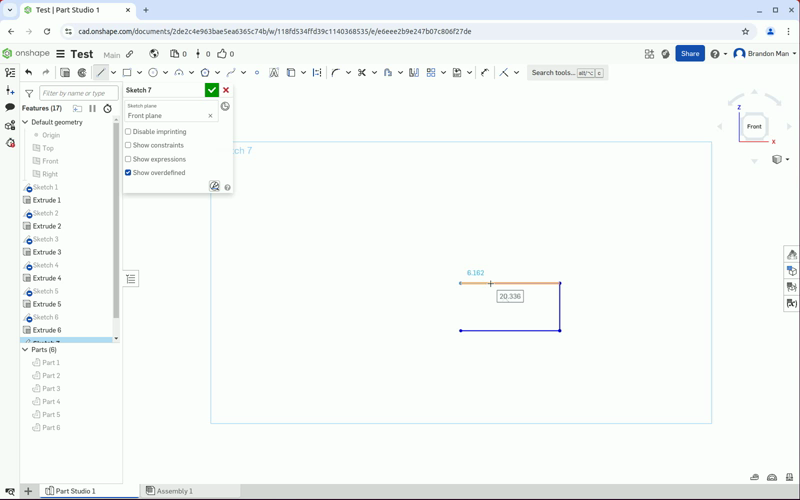
key_down(shift)
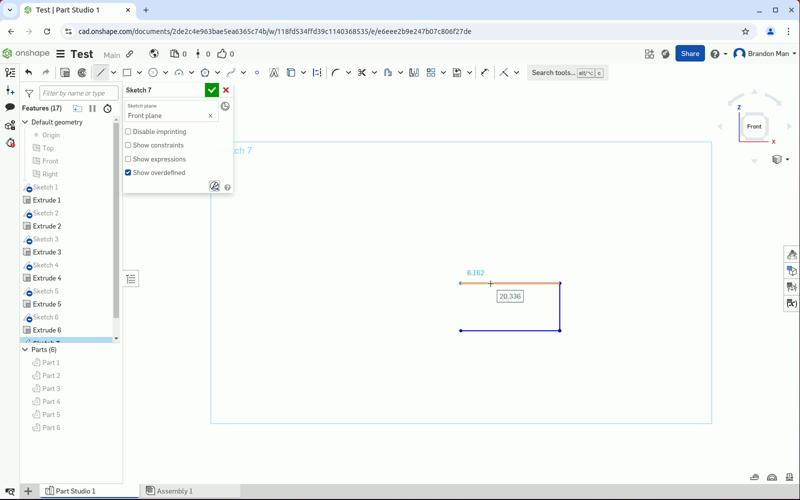
mouse_move(460, 330)
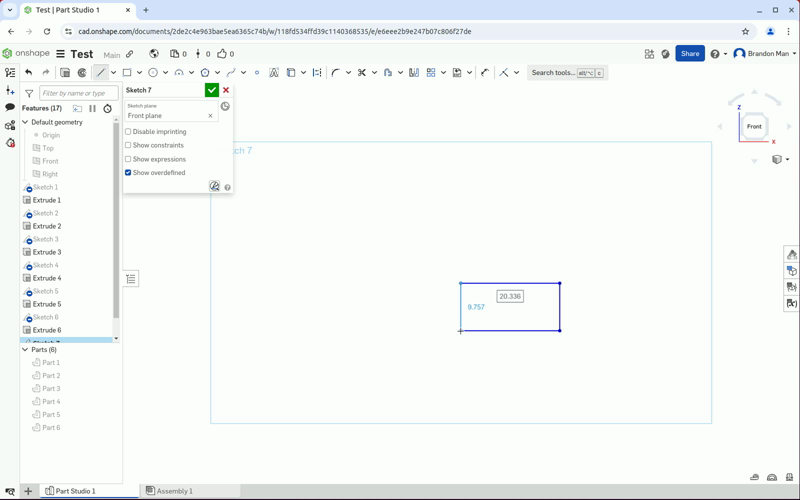
key_up(shift)
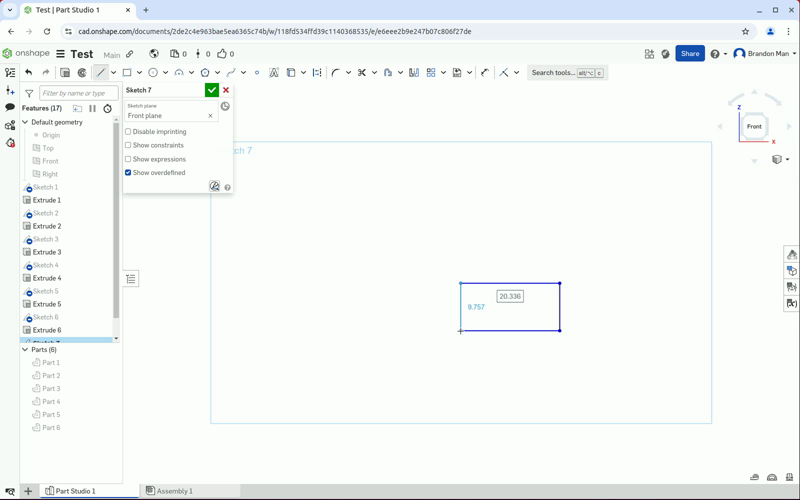
click(460, 330)
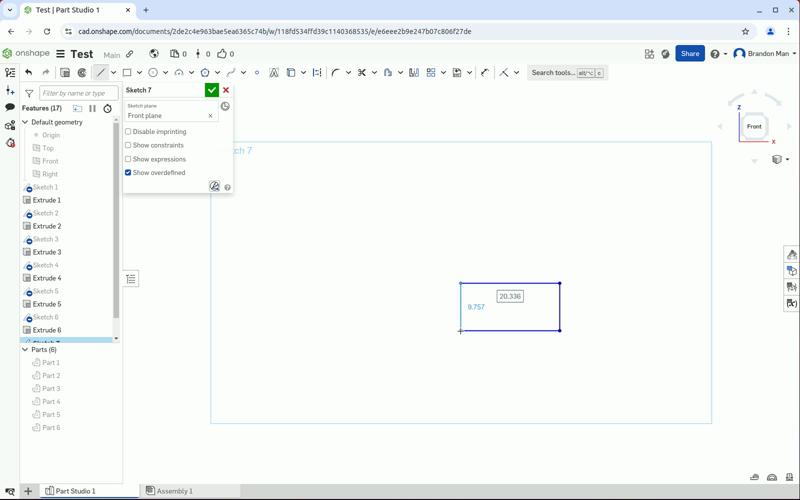
key(esc)
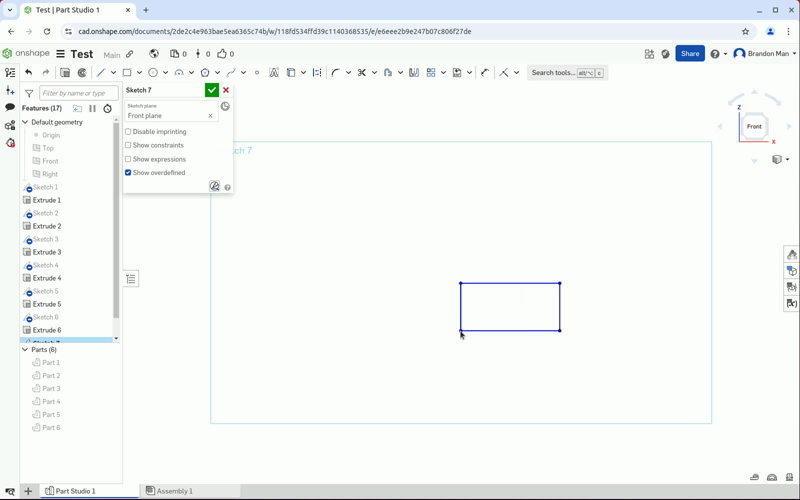
mouse_move(517, 318)
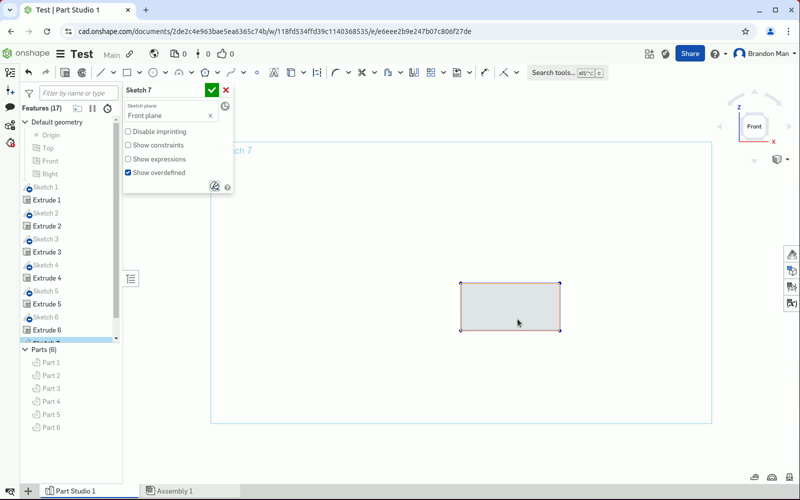
click(517, 318)
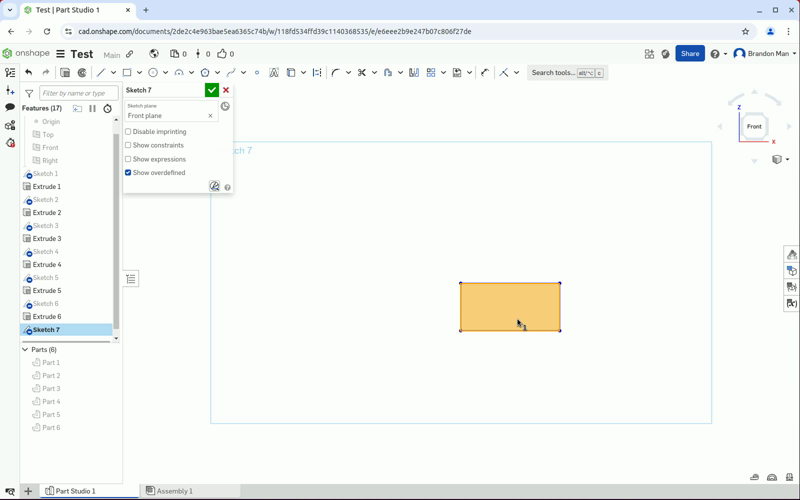
mouse_move(73, 352)
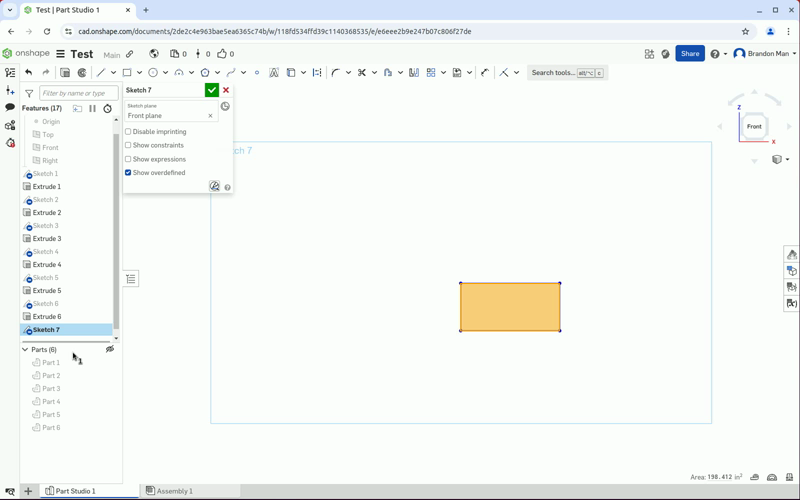
key(shift+y)
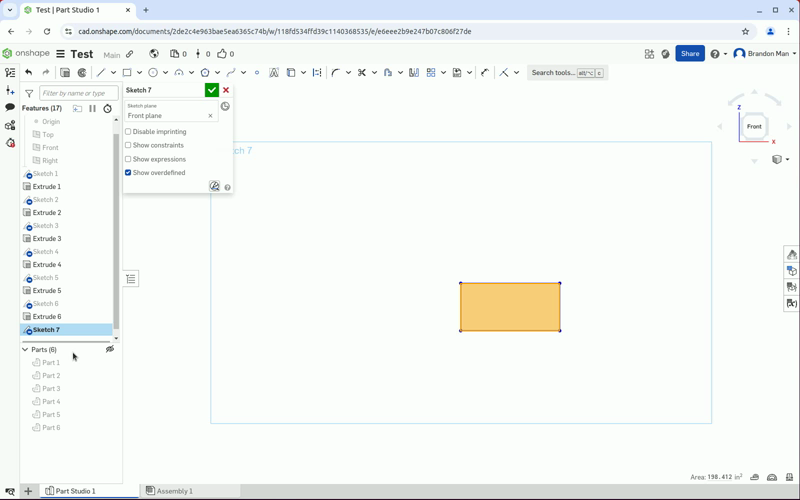
key(shift+e)
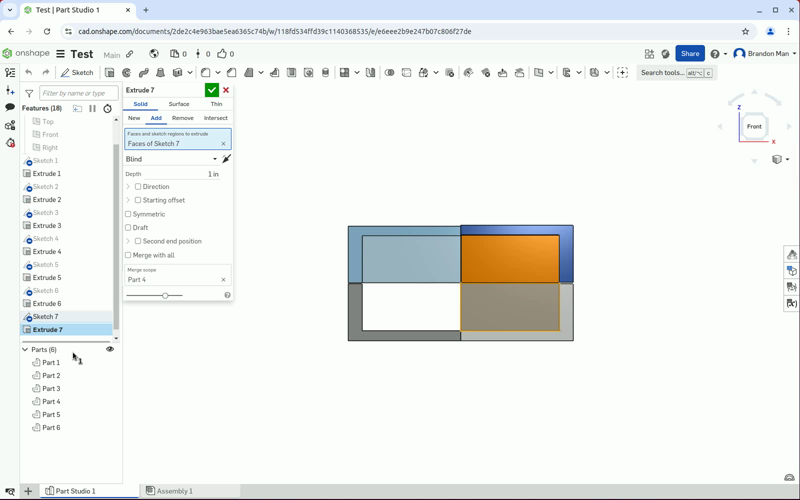
mouse_move(143, 106)
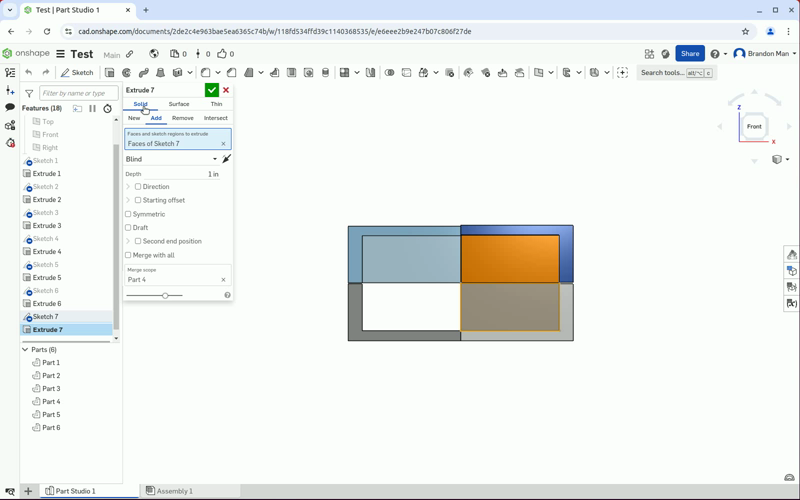
click(143, 106)
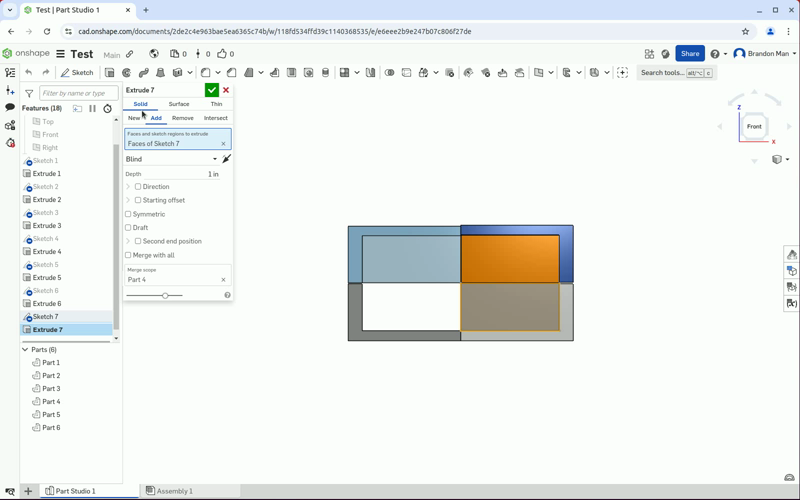
mouse_move(137, 120)
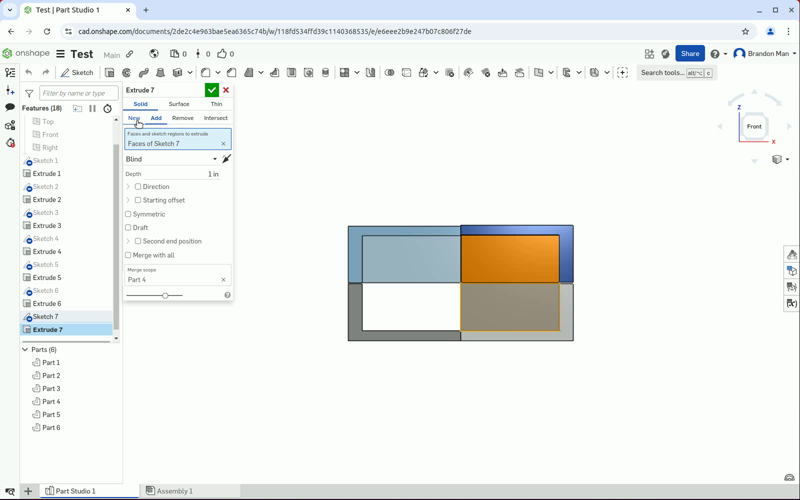
click(137, 120)
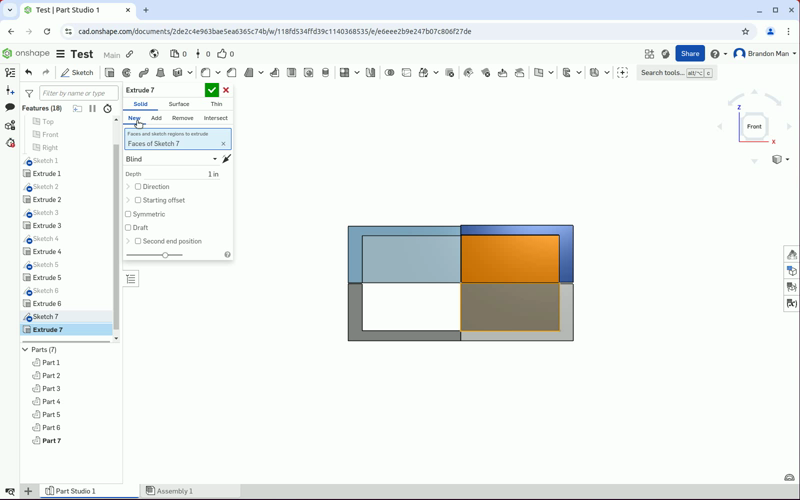
key(tab, 4)
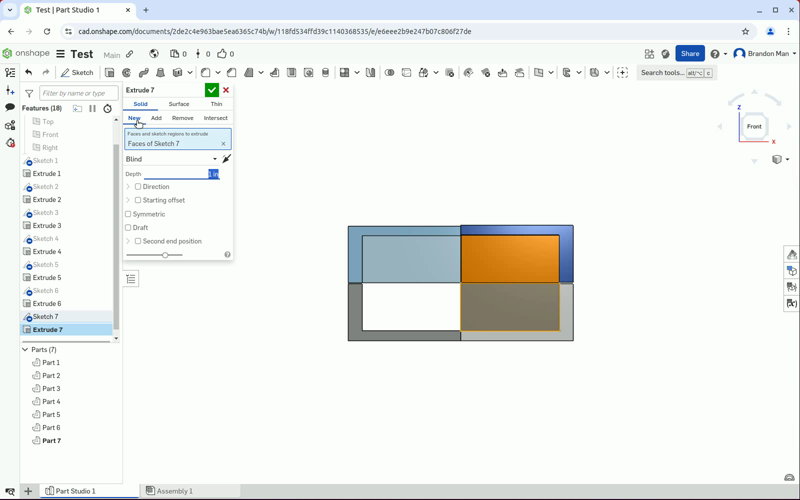
text(3.851)
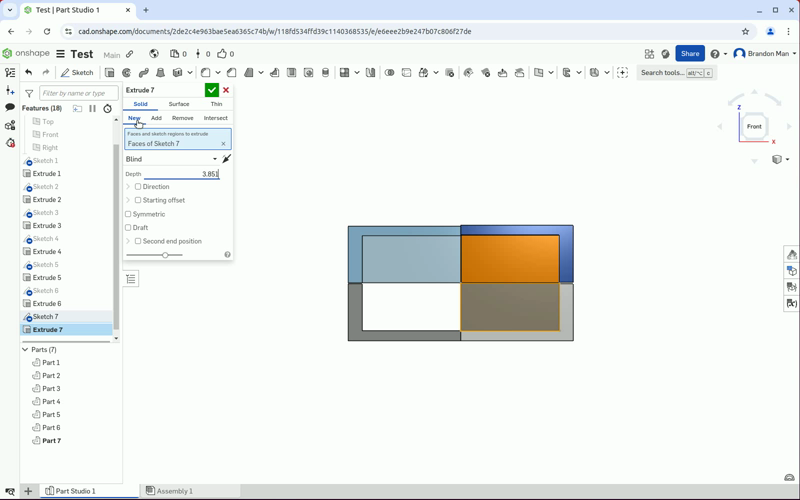
key(enter)
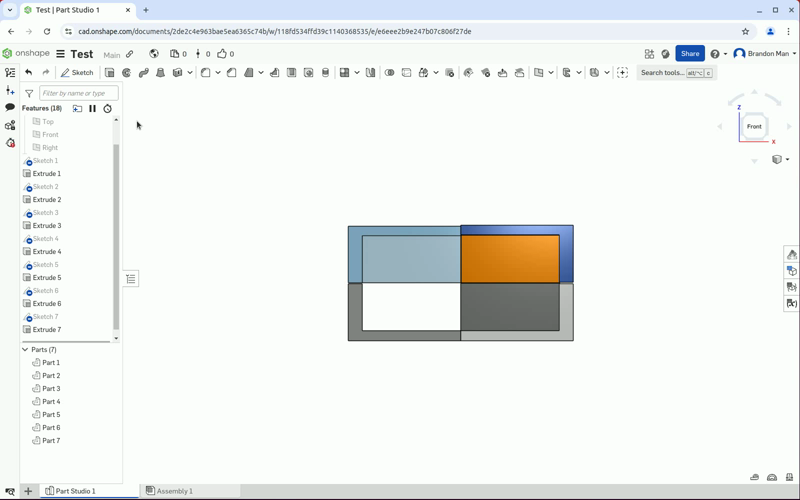
key(shift+h)
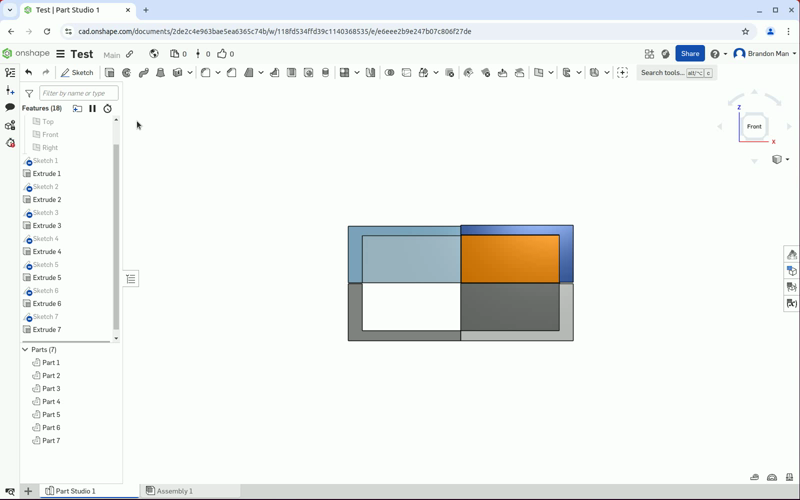
key(shift+h)
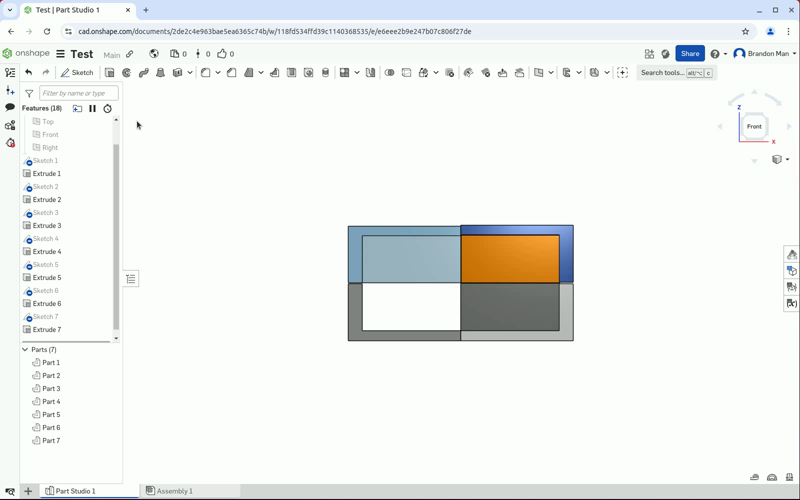
mouse_move(69, 163)
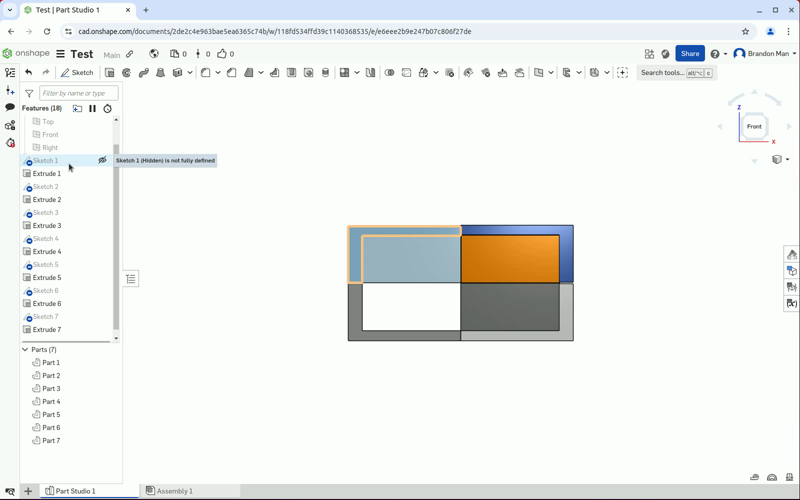
click(69, 163)
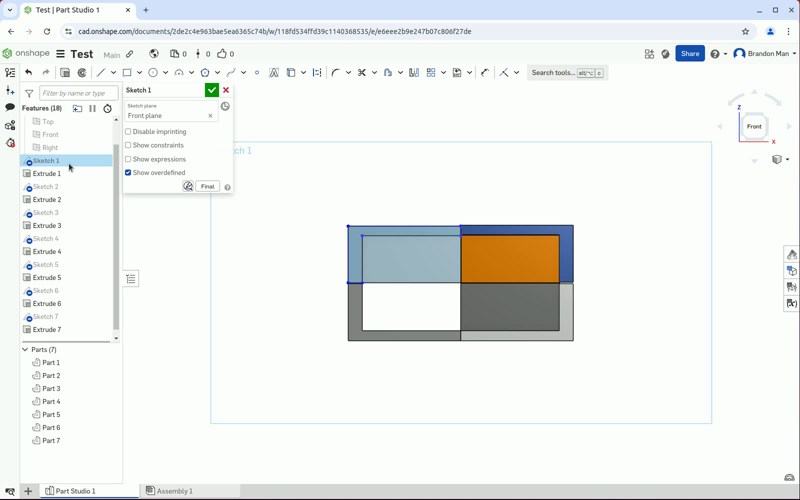
mouse_move(229, 92)
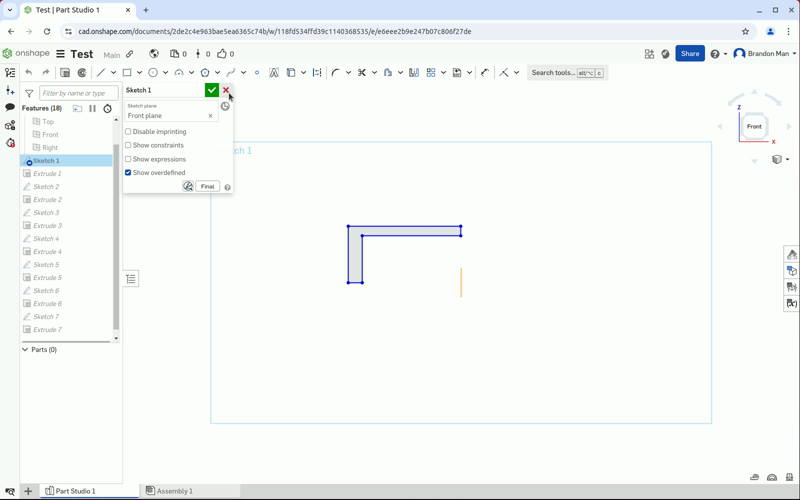
click(229, 92)
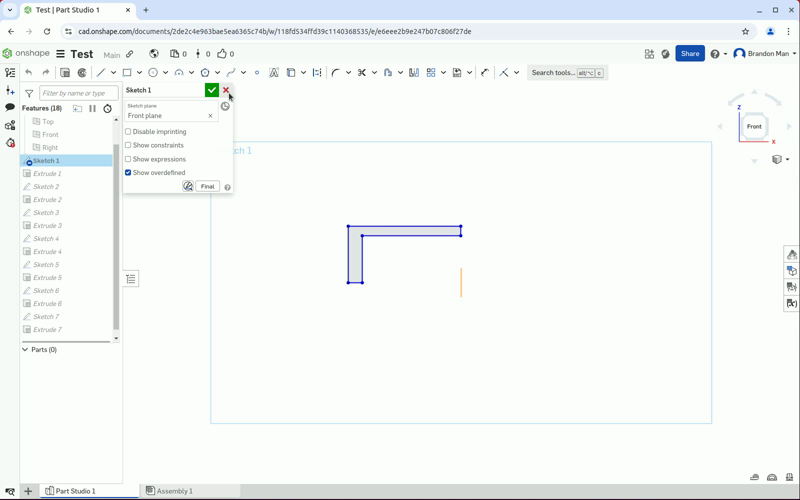
key(shift+s)
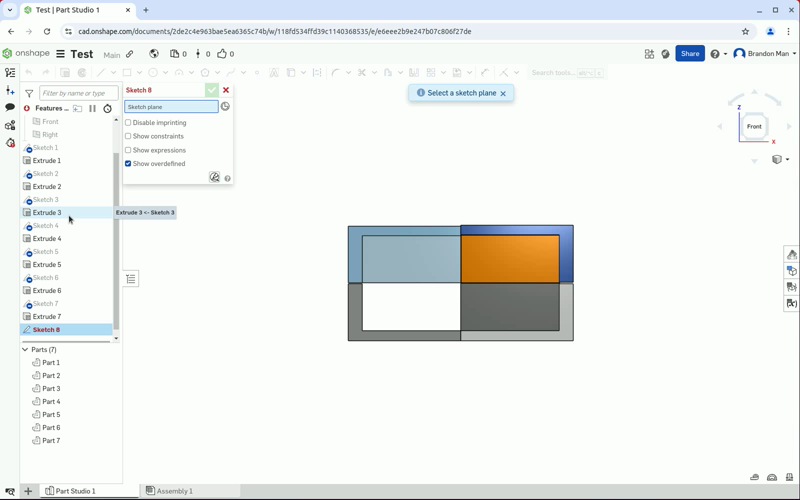
scroll(3)
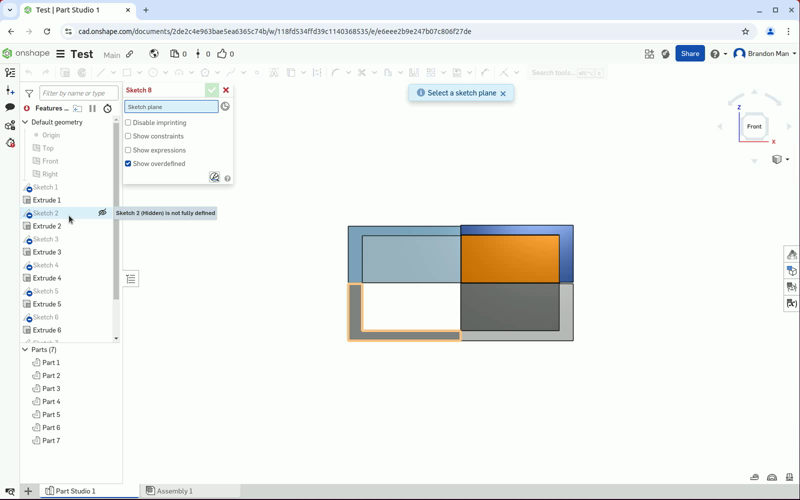
mouse_move(69, 163)
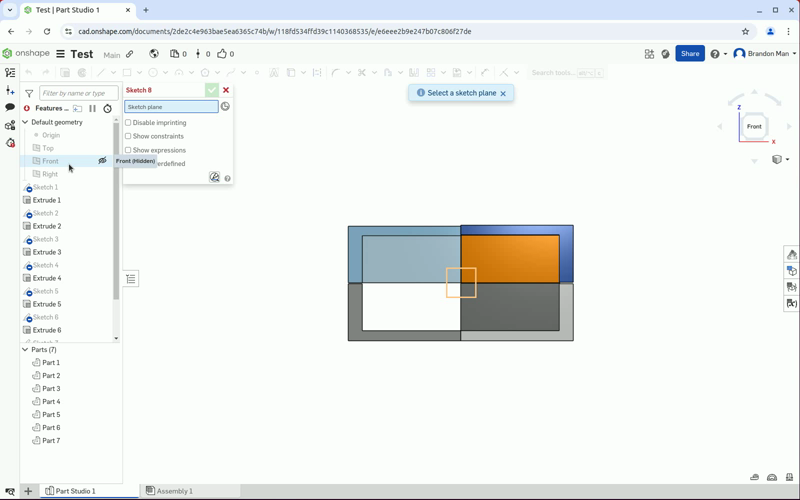
click(69, 163)
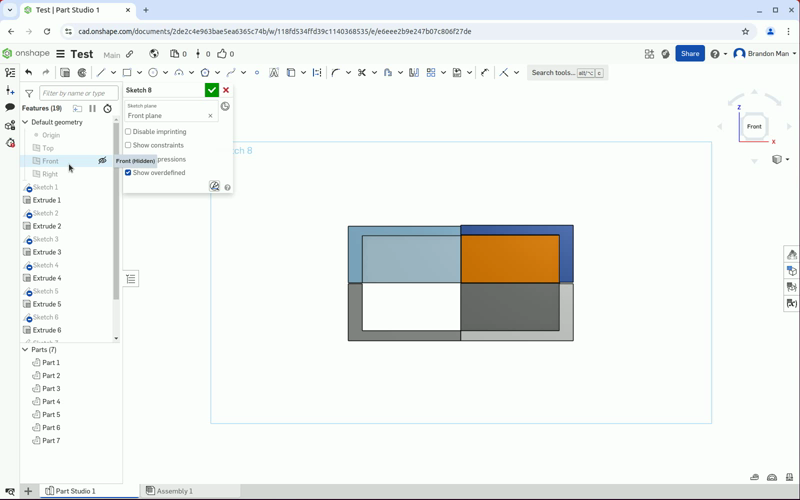
mouse_move(73, 352)
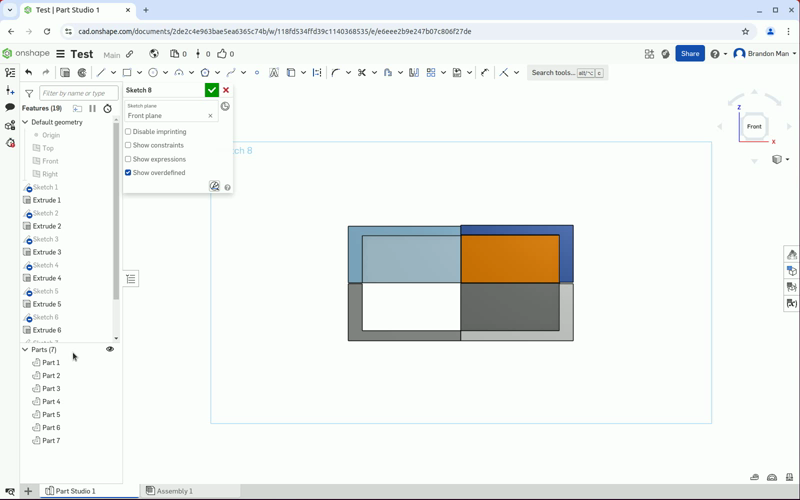
key(y)
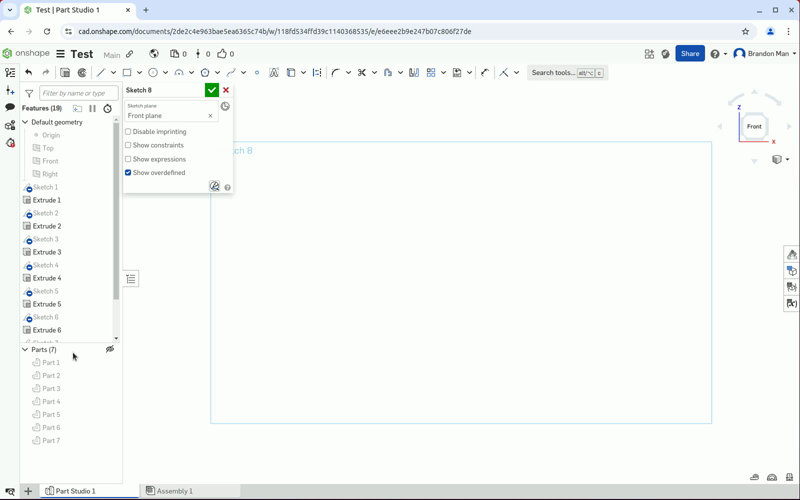
key(l)
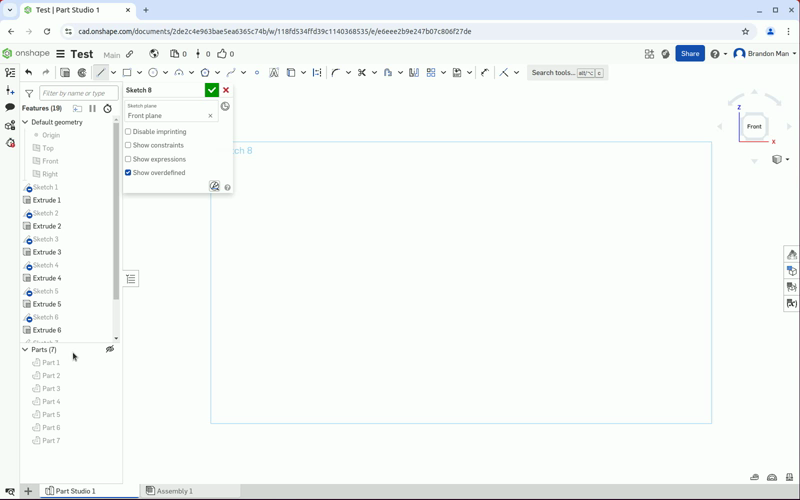
key_down(shift)
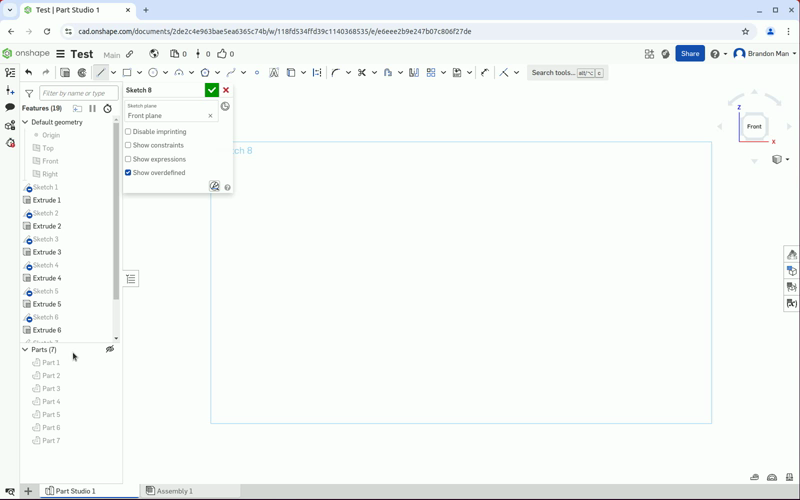
mouse_move(362, 330)
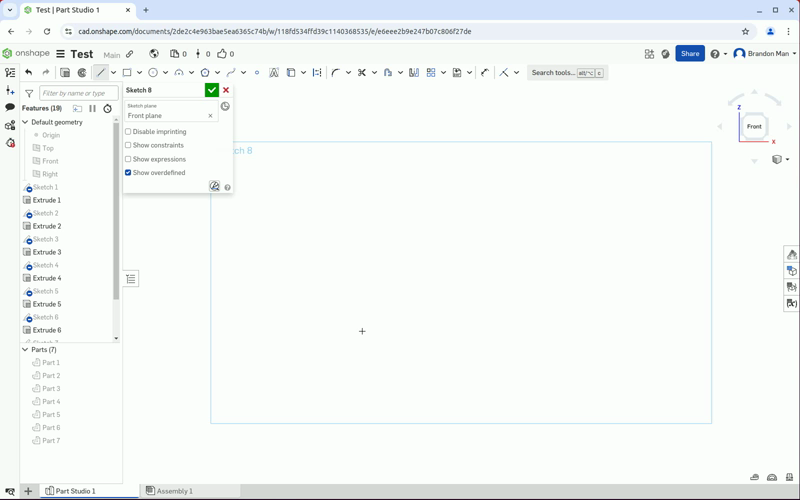
click(362, 330)
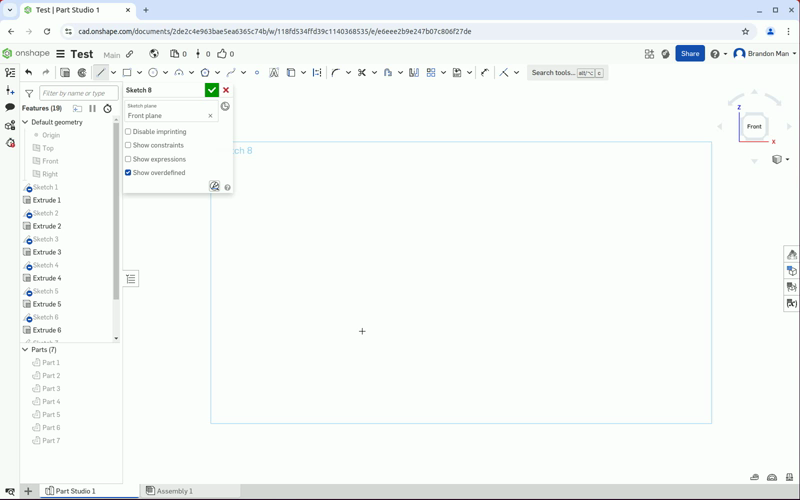
key_up(shift)
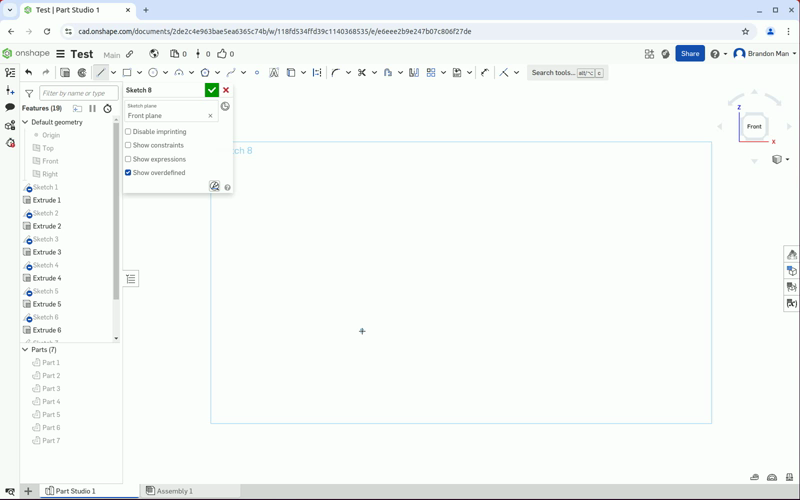
key_down(shift)
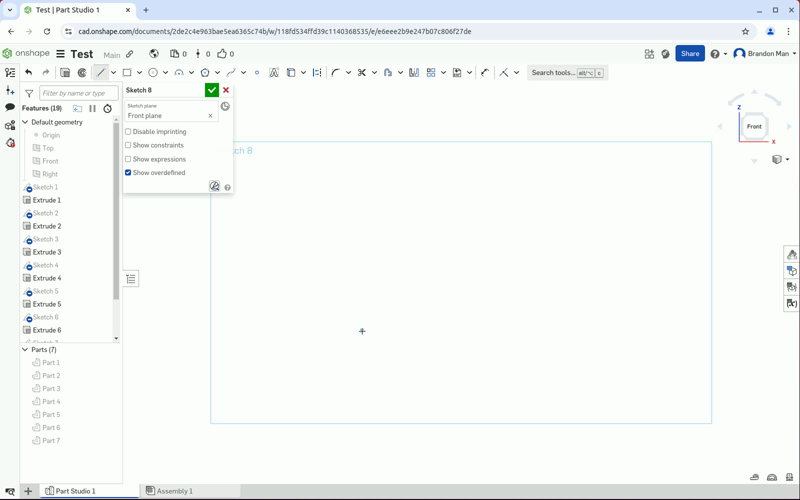
mouse_move(461, 330)
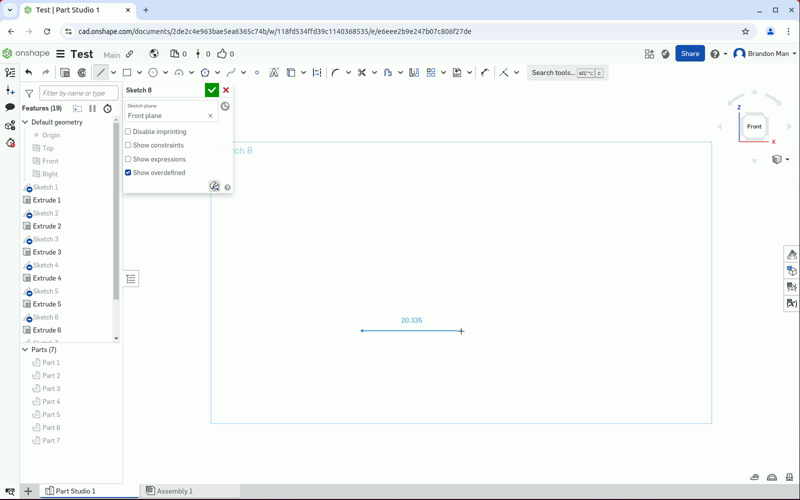
click(461, 330)
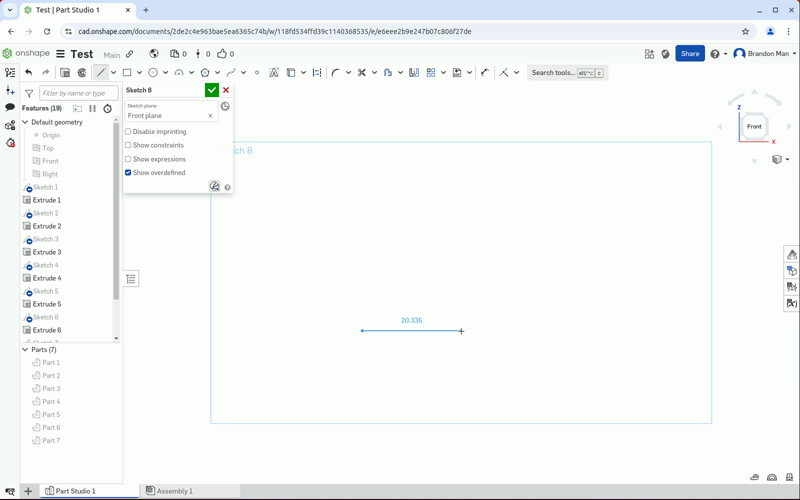
key_up(shift)
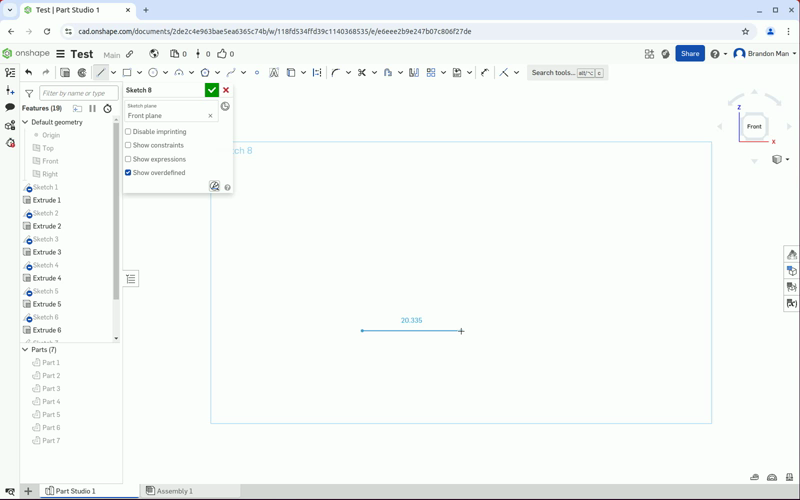
key_down(shift)
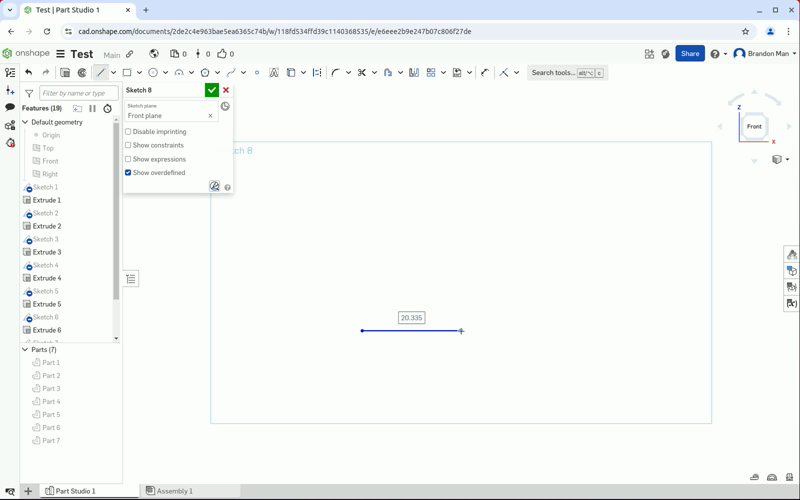
mouse_move(491, 330)
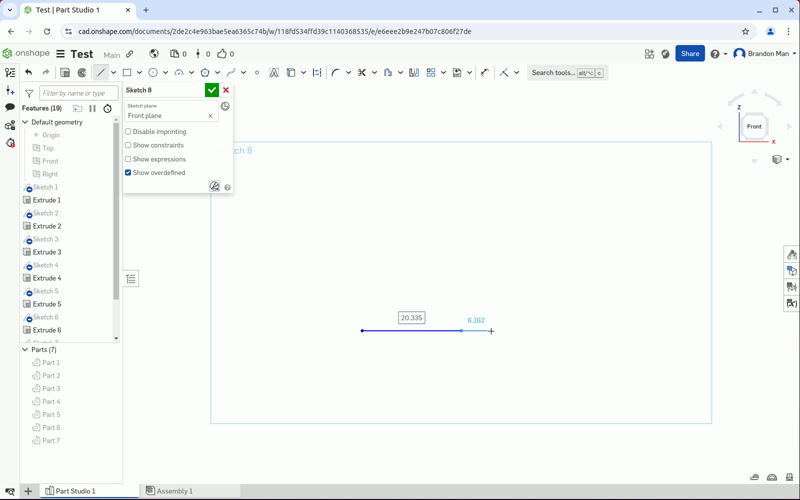
mouse_move(461, 283)
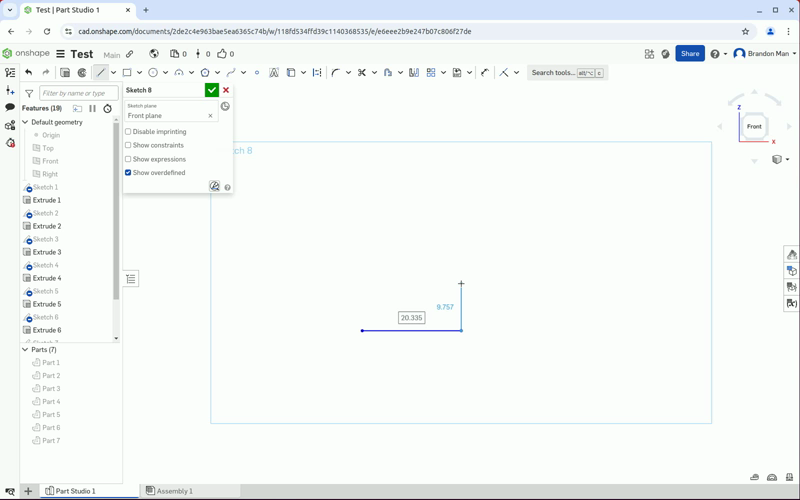
click(461, 283)
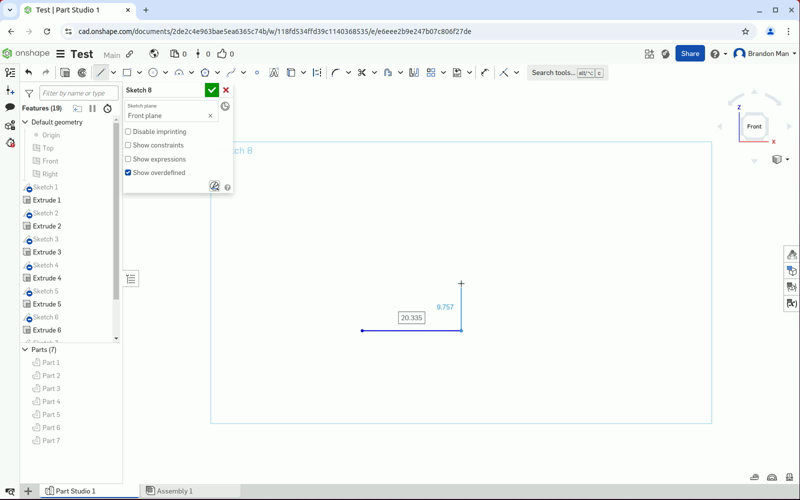
key_up(shift)
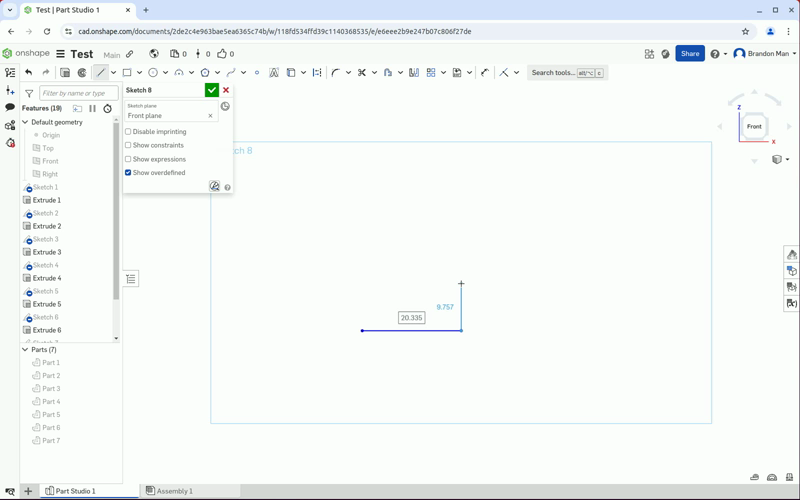
key_down(shift)
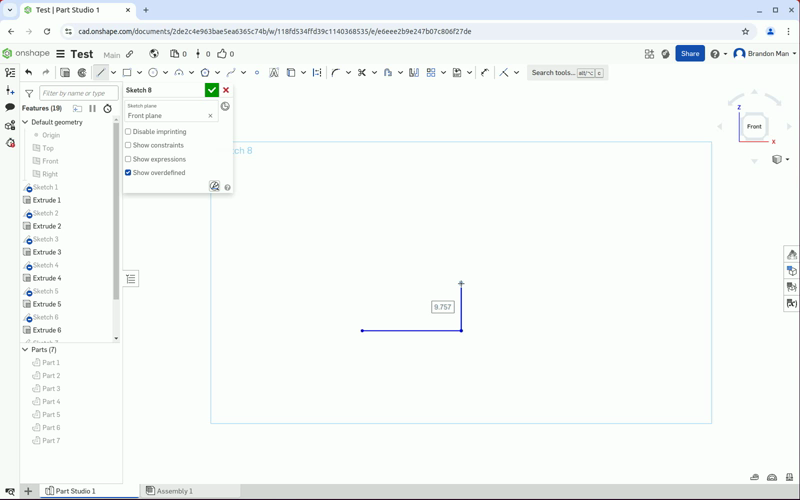
mouse_move(362, 283)
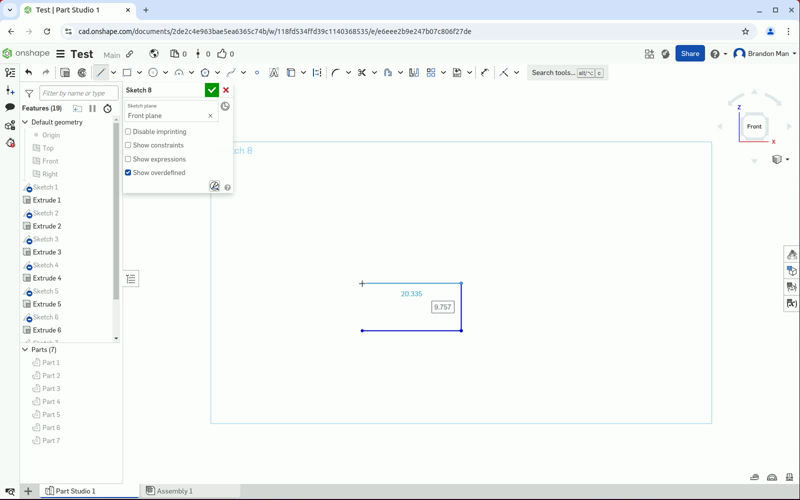
click(362, 283)
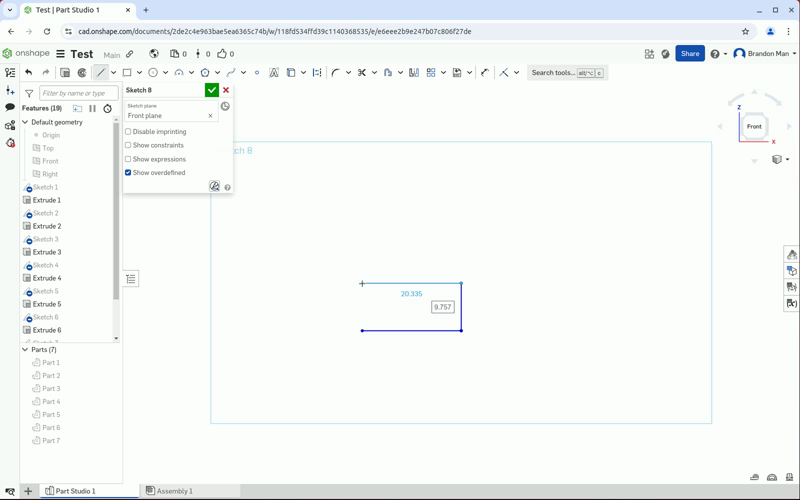
key_up(shift)
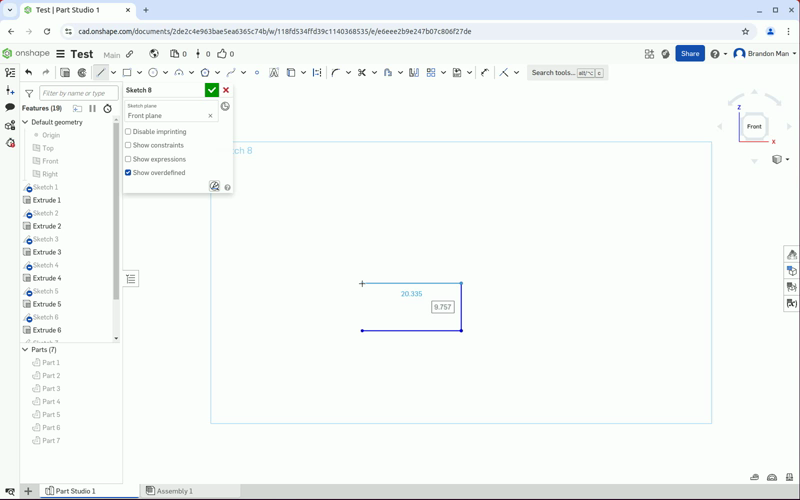
mouse_move(392, 283)
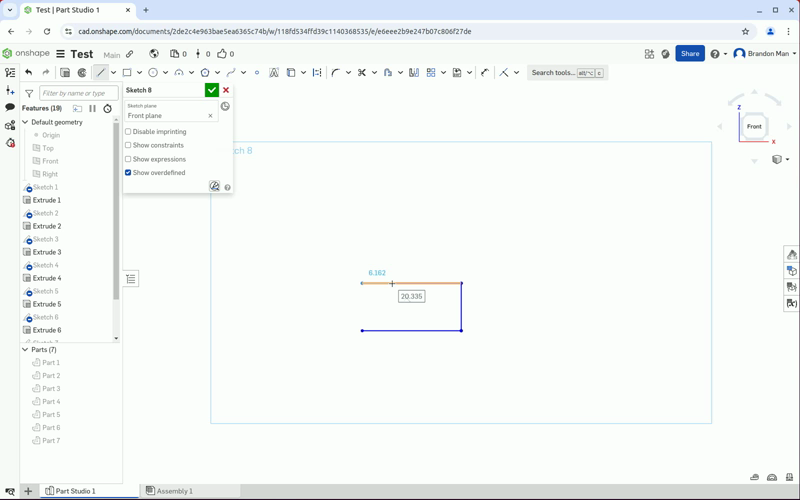
key_down(shift)
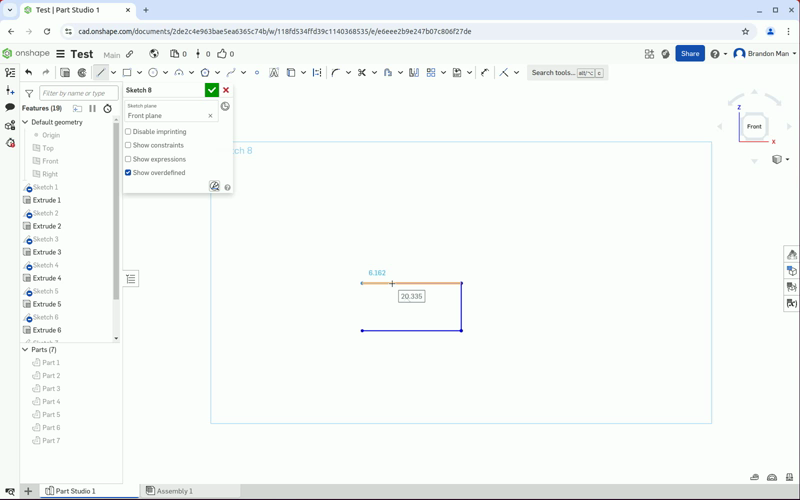
mouse_move(362, 330)
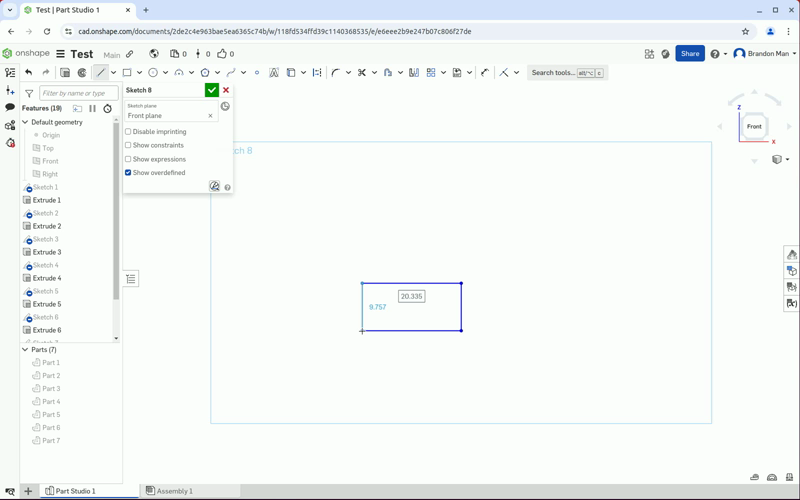
key_up(shift)
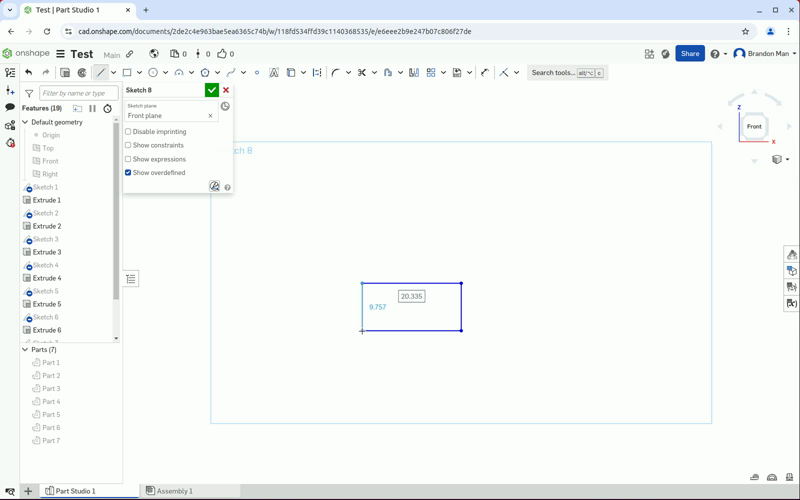
click(362, 330)
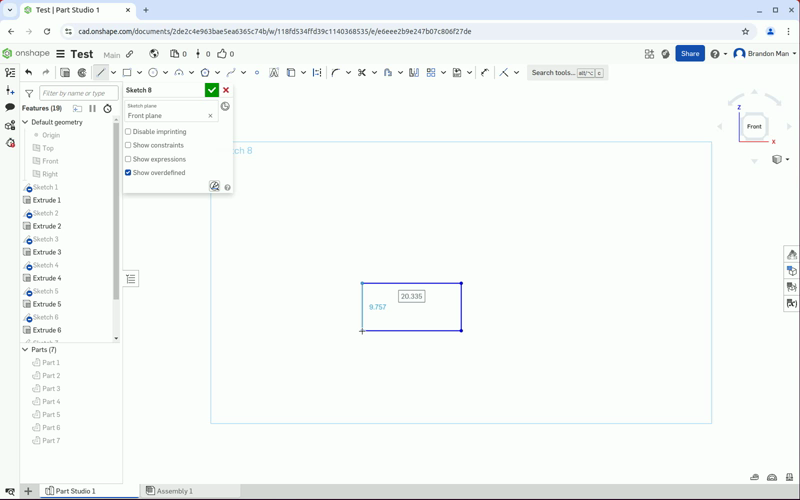
key(esc)
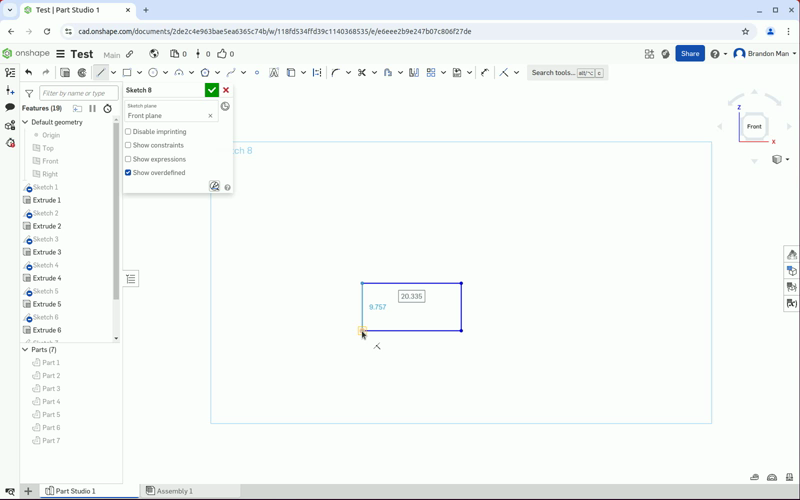
mouse_move(421, 302)
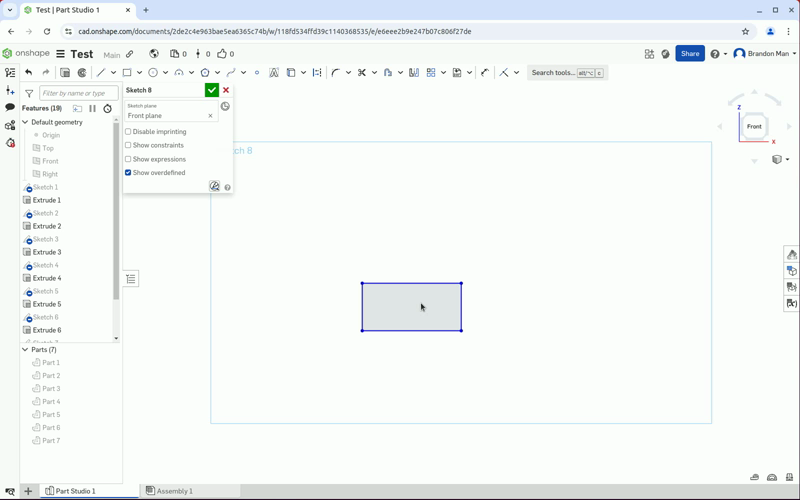
click(421, 302)
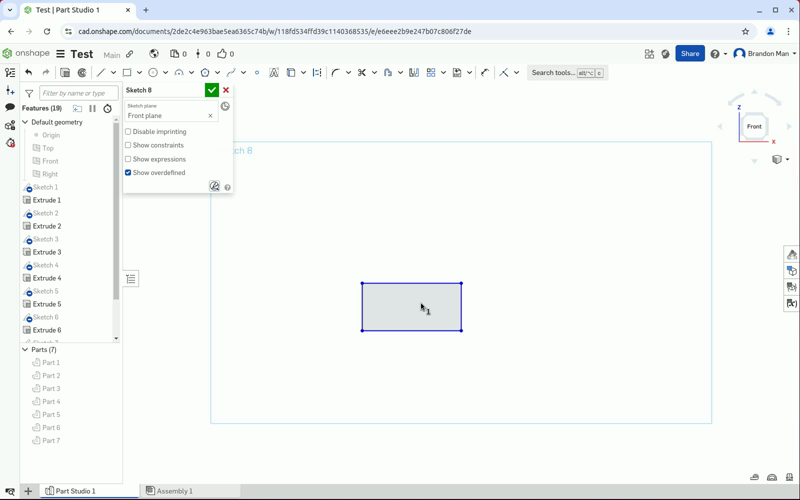
mouse_move(73, 352)
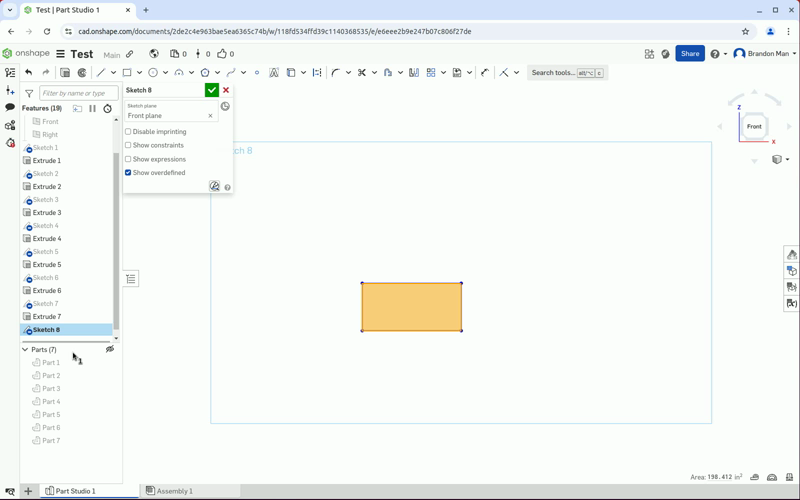
key(shift+y)
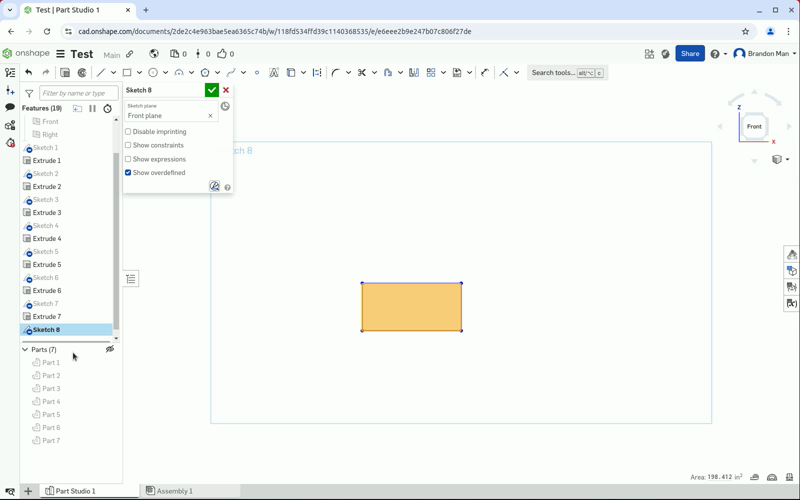
key(shift+e)
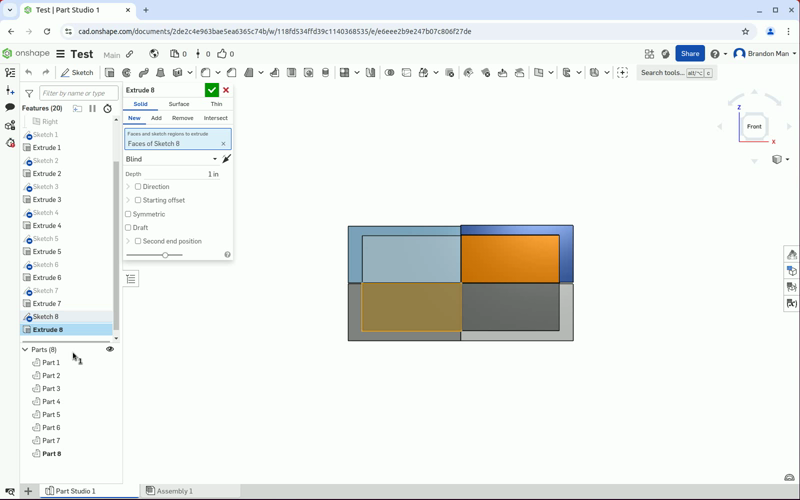
mouse_move(143, 106)
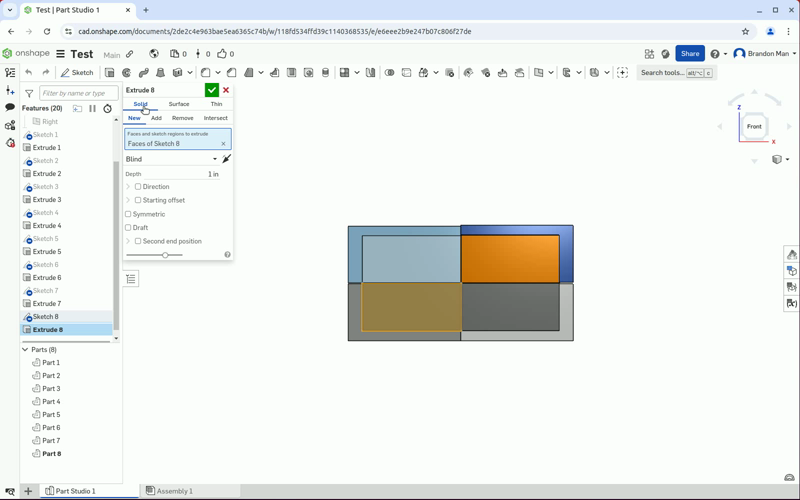
click(143, 106)
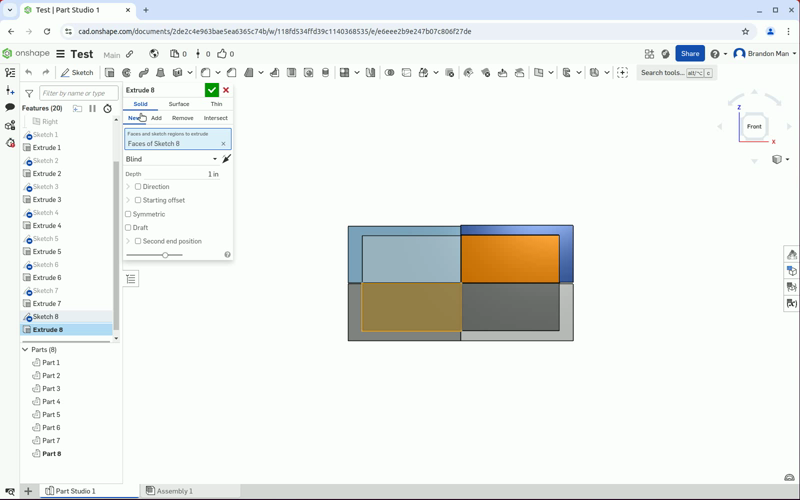
mouse_move(137, 120)
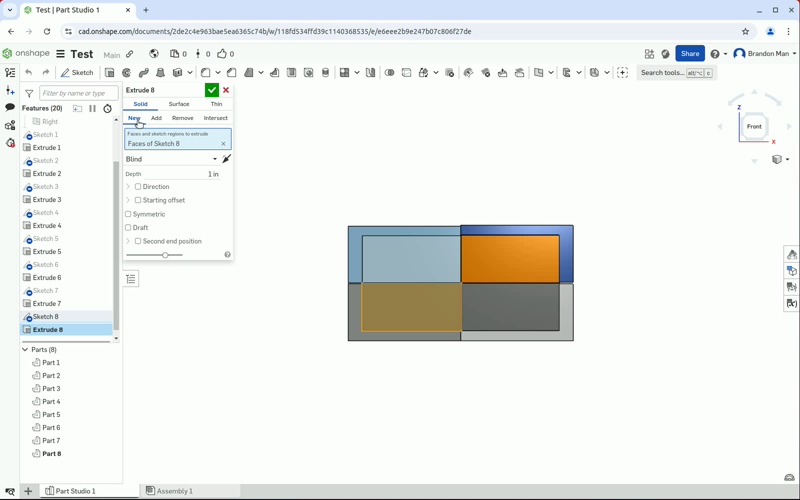
click(137, 120)
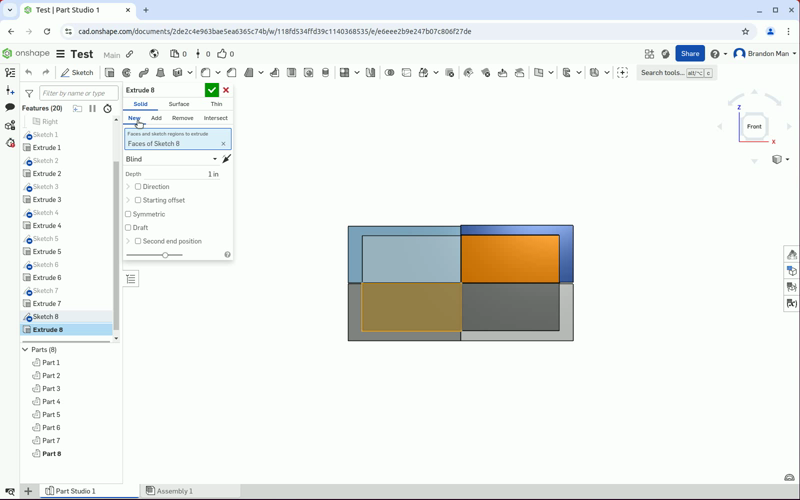
key(tab, 4)
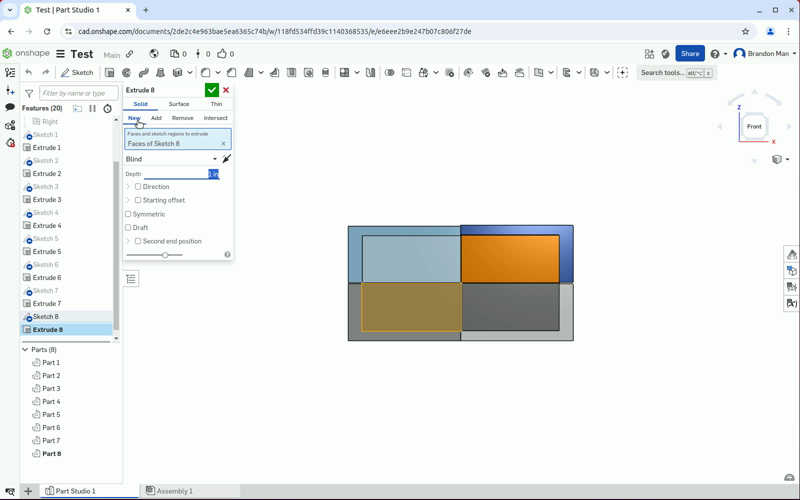
text(3.851)
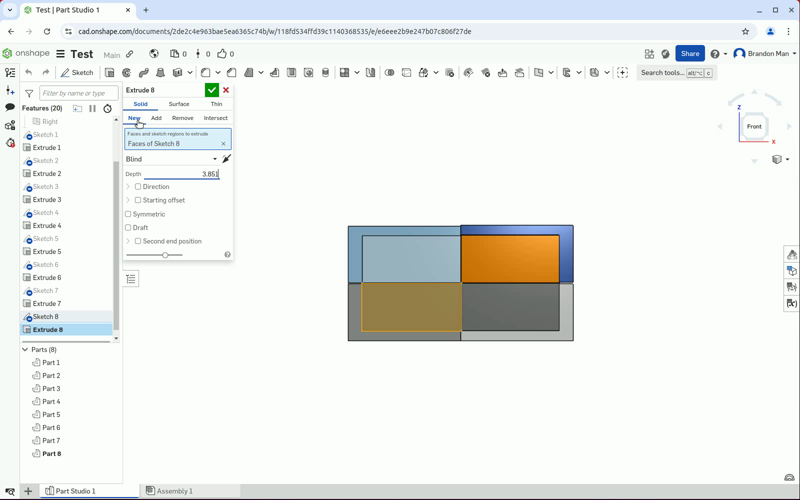
key(enter)
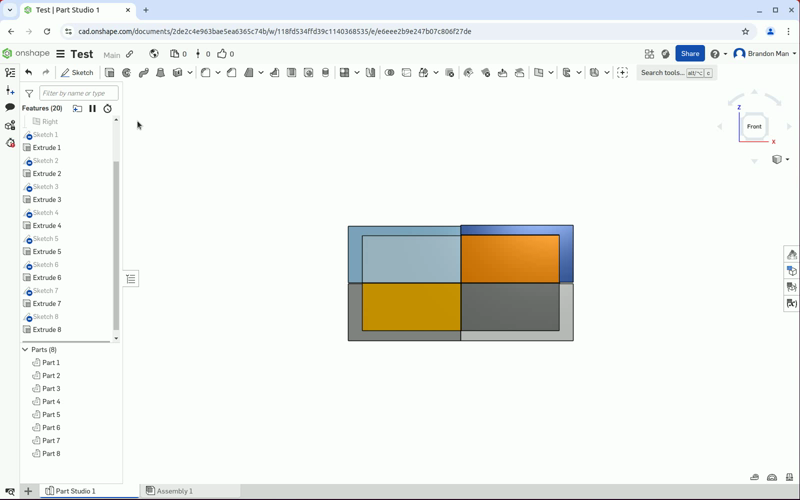
key(shift+h)
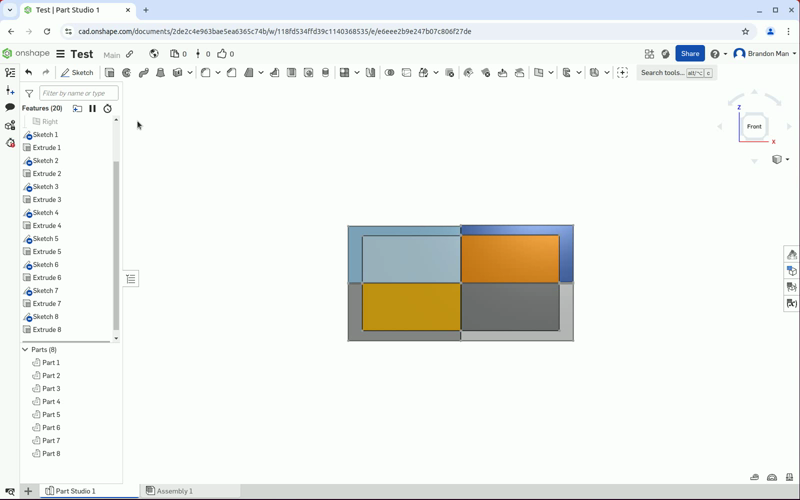
key(shift+h)
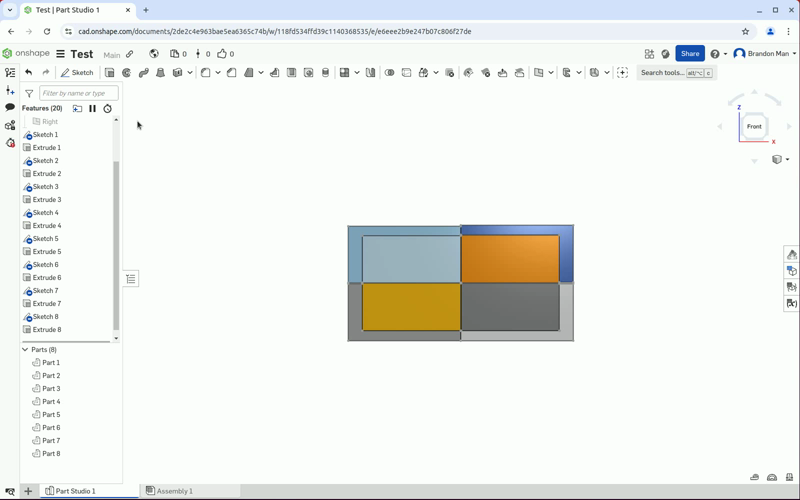
key(shift+7)
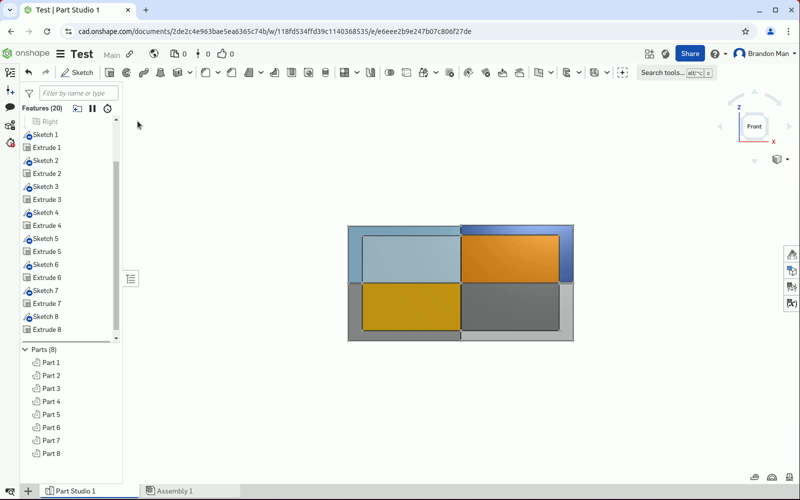
key(left, 2)
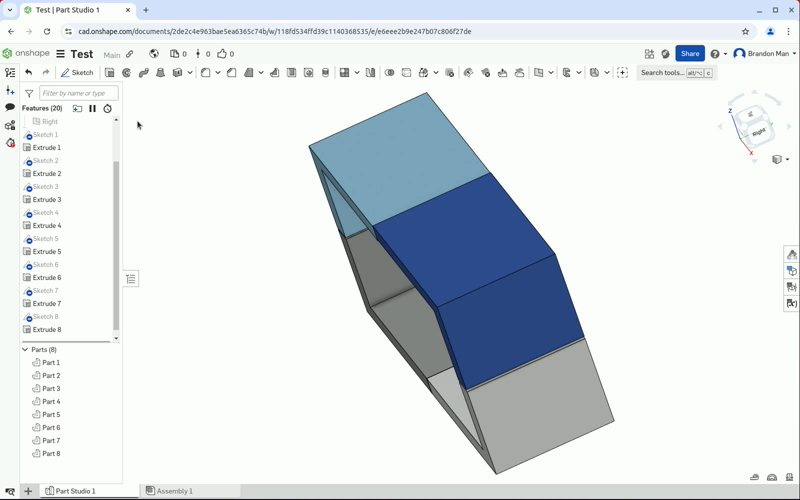
key(down, 2)
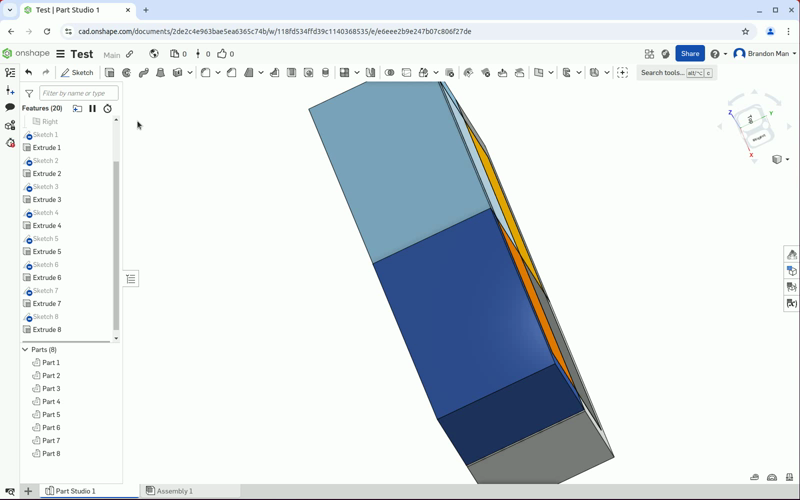
key(up, 2)
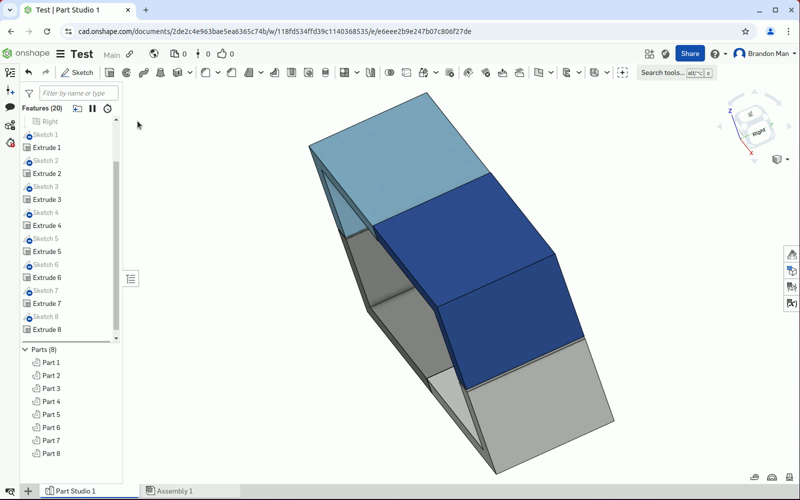
key(right, 2)
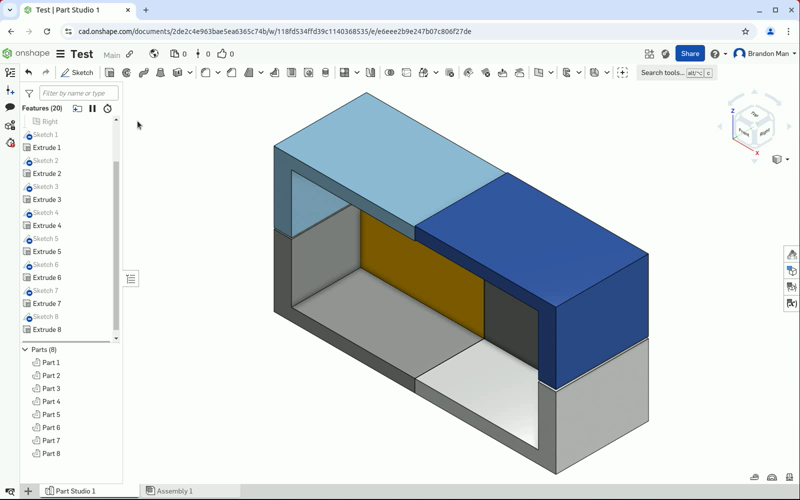
mouse_move(69, 137)
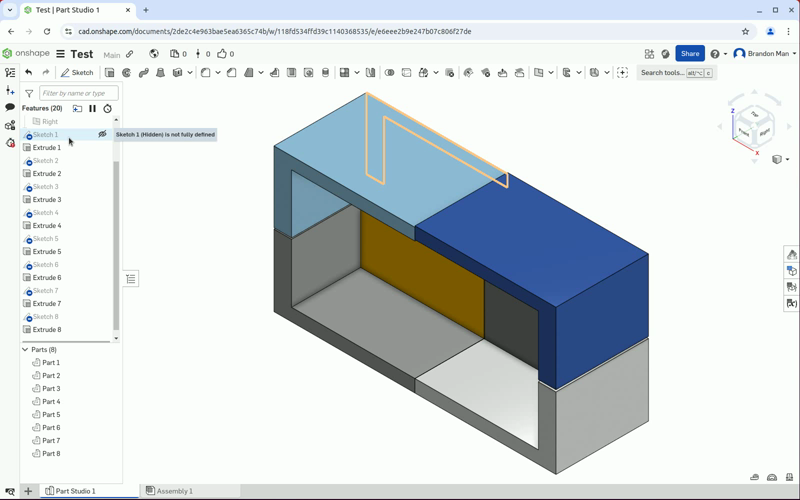
click(69, 137)